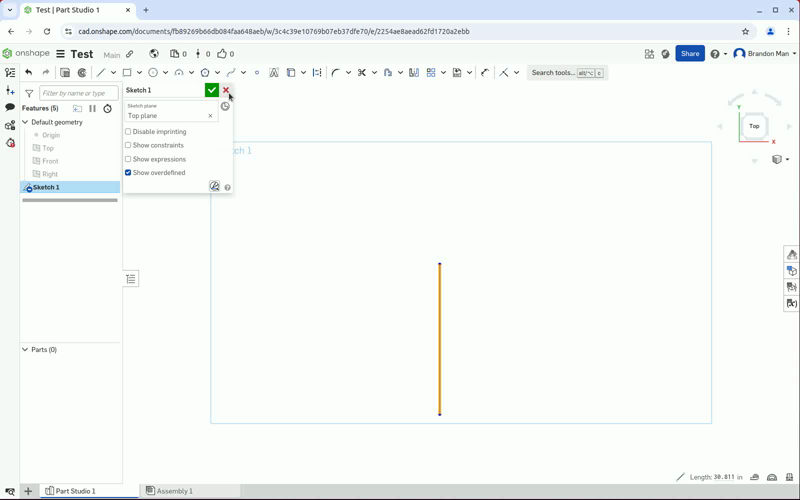
key(shift+h)
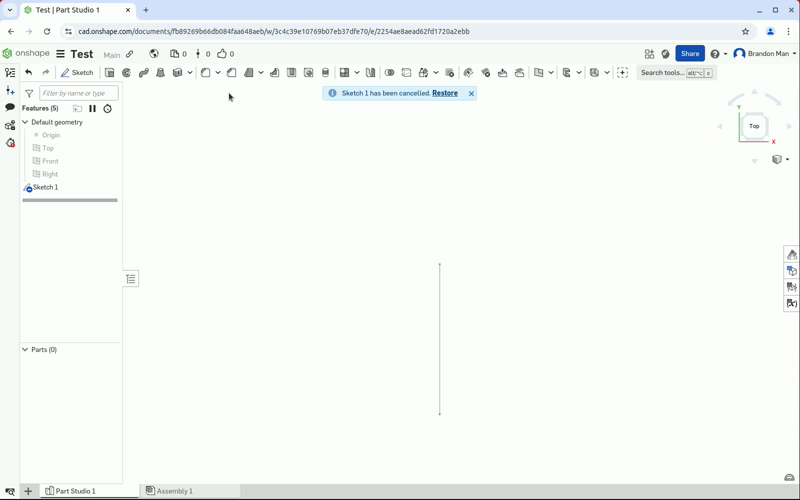
key(shift+s)
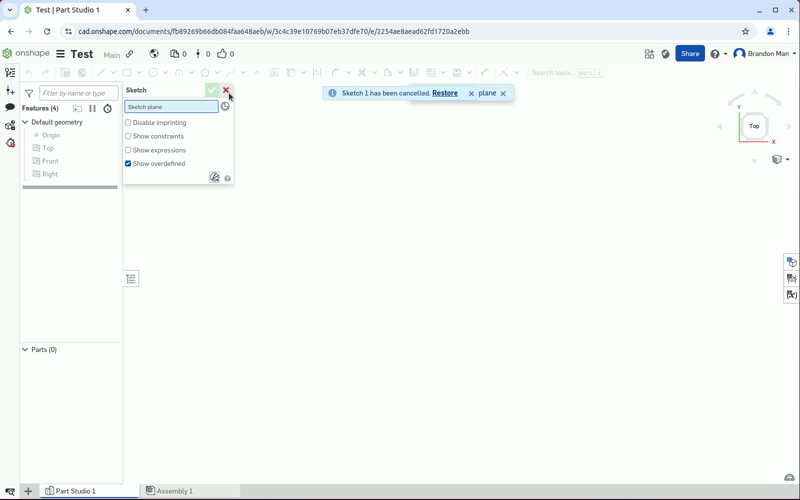
mouse_move(73, 150)
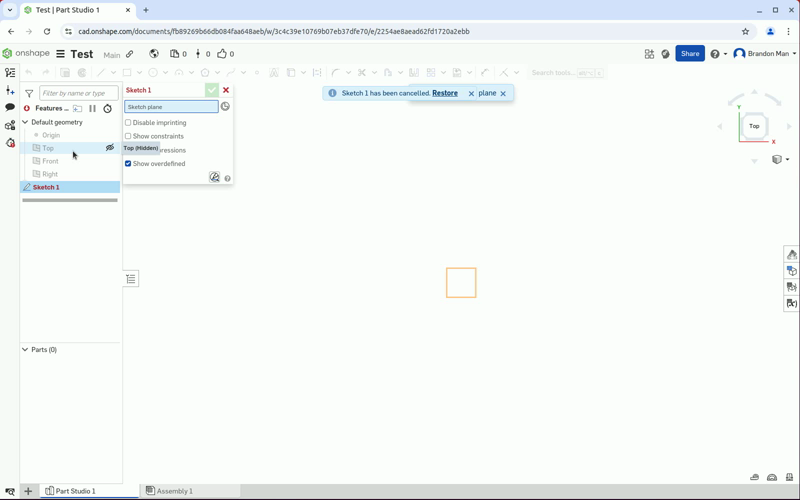
click(73, 150)
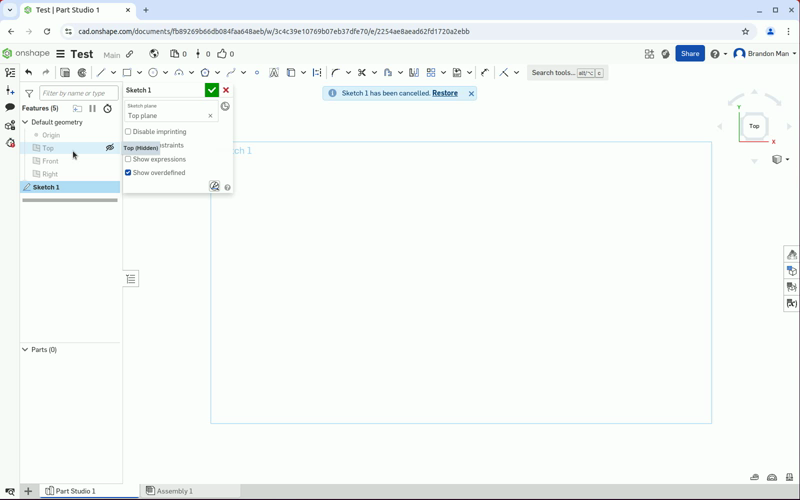
mouse_move(73, 352)
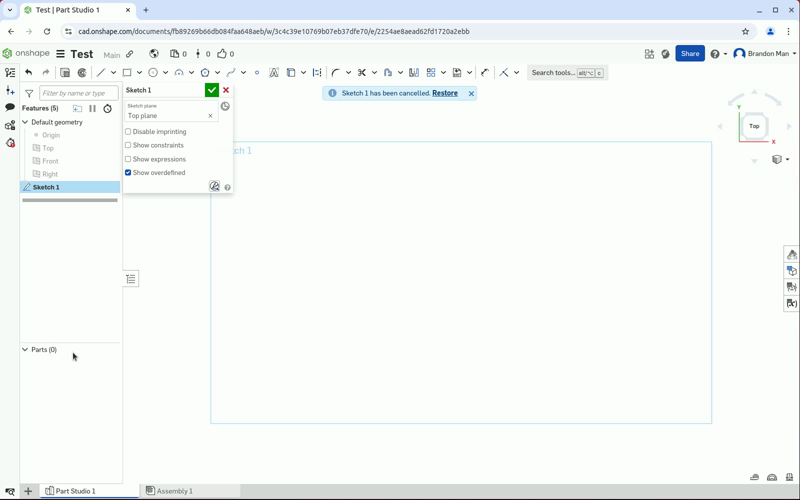
key(y)
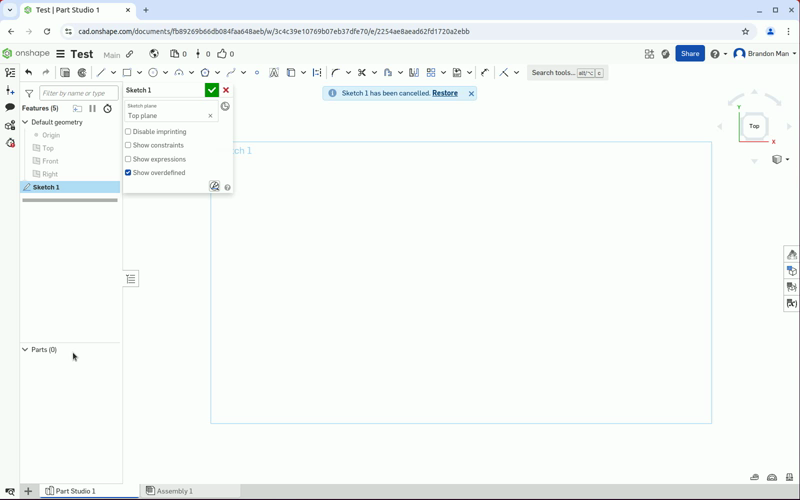
key(l)
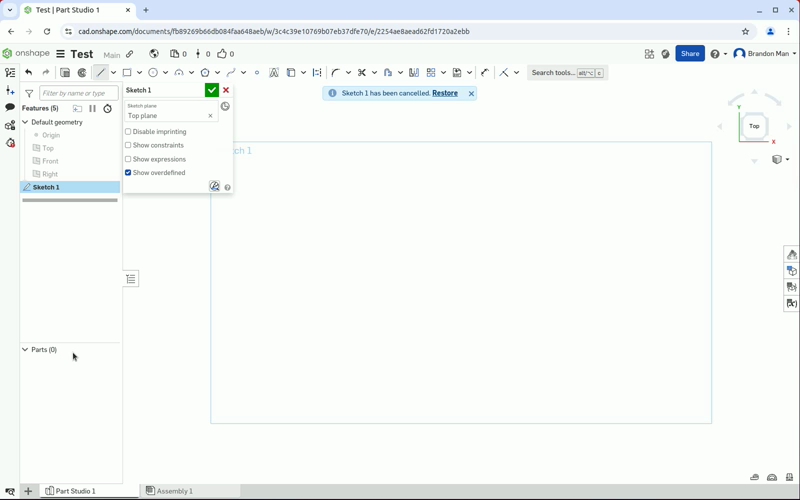
key_down(shift)
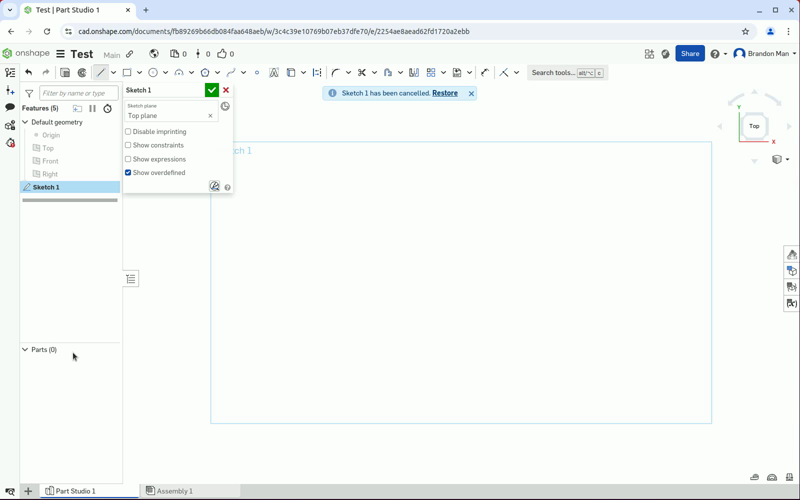
mouse_move(348, 303)
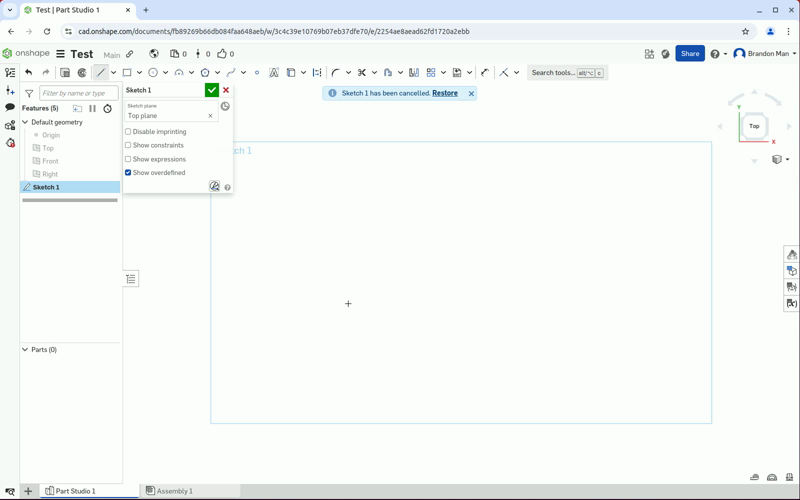
click(348, 303)
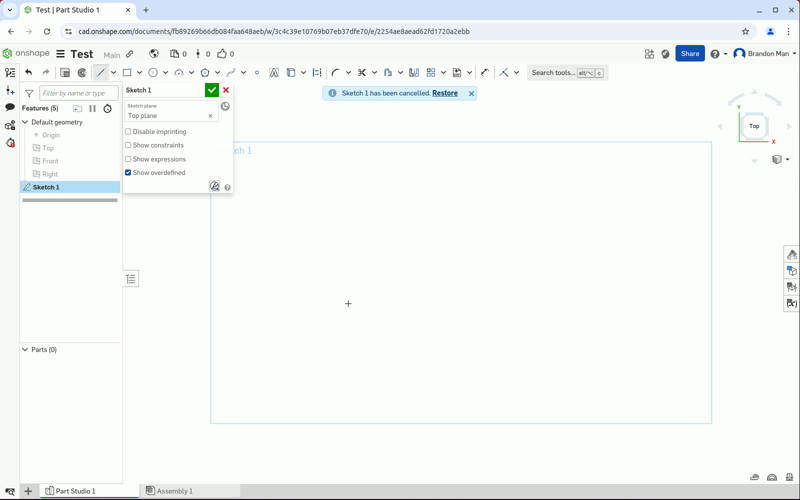
key_up(shift)
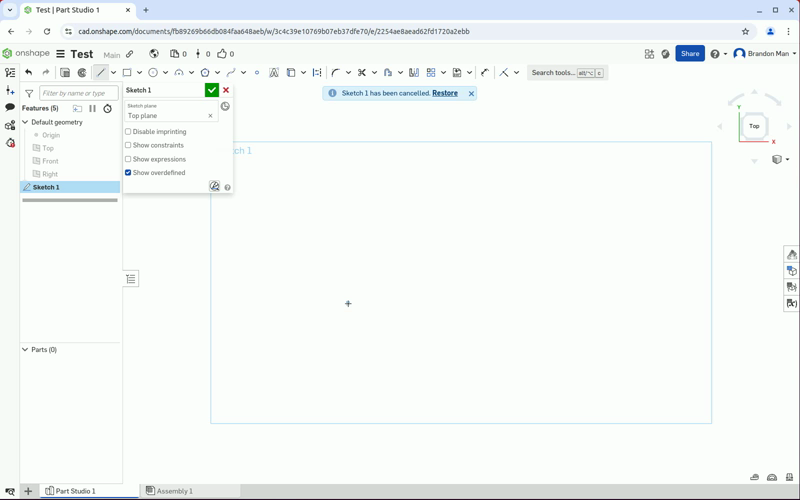
key_down(shift)
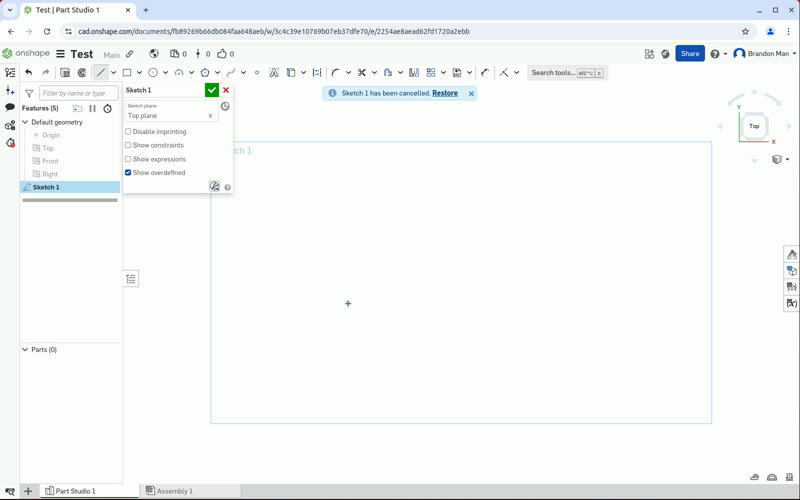
mouse_move(572, 303)
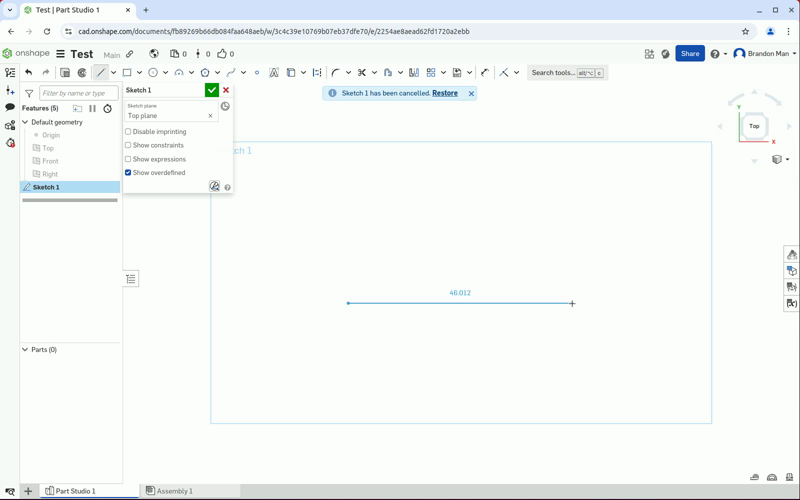
click(572, 303)
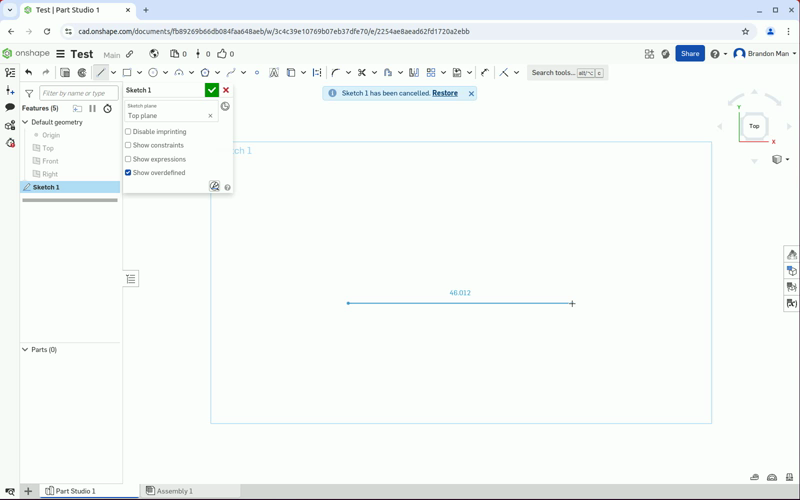
key_up(shift)
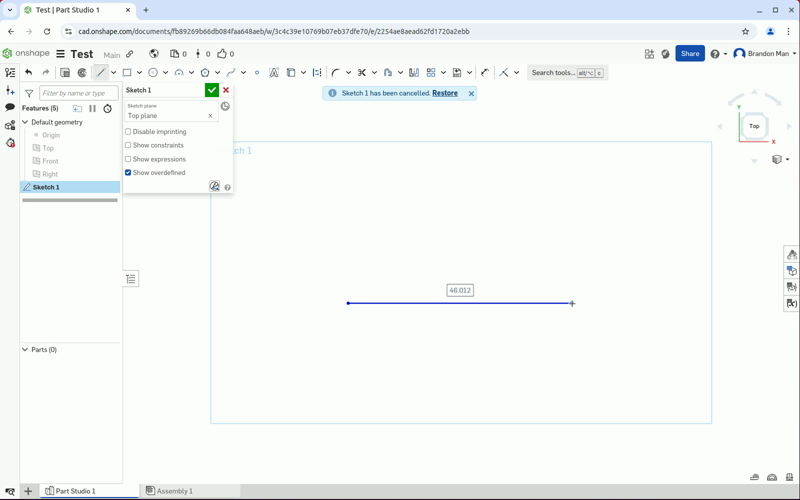
key_down(shift)
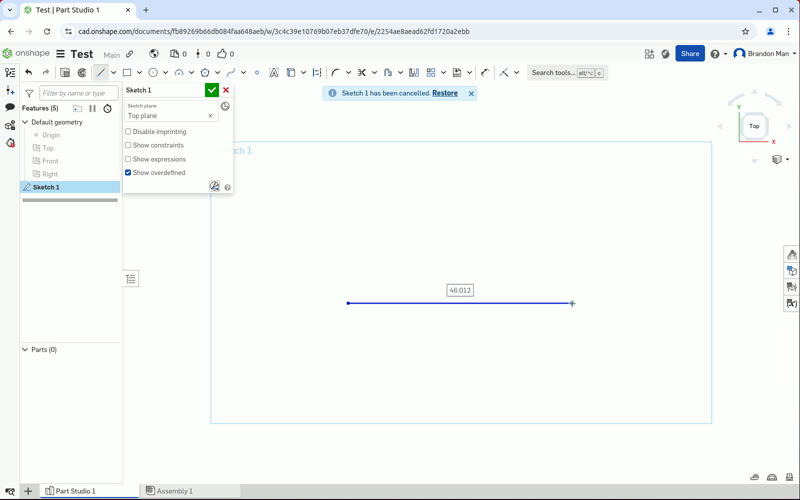
mouse_move(589, 303)
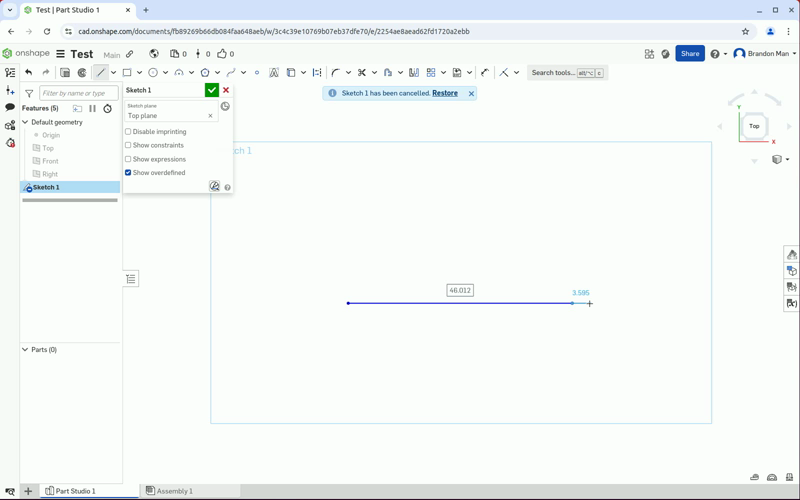
mouse_move(572, 262)
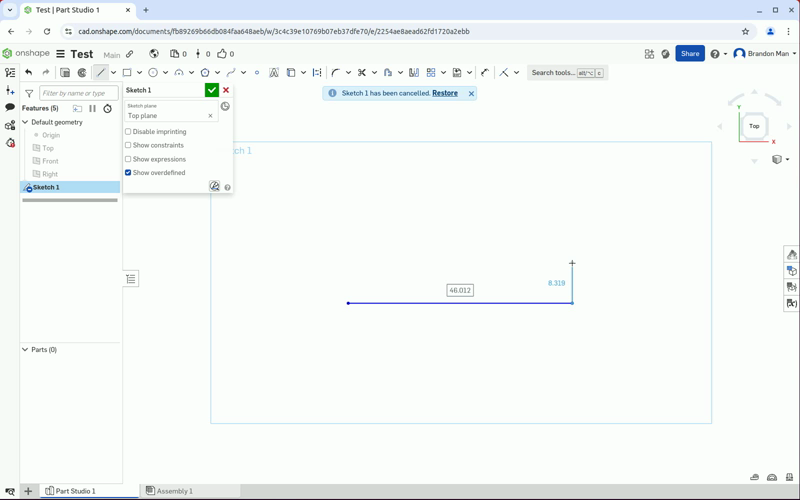
click(572, 262)
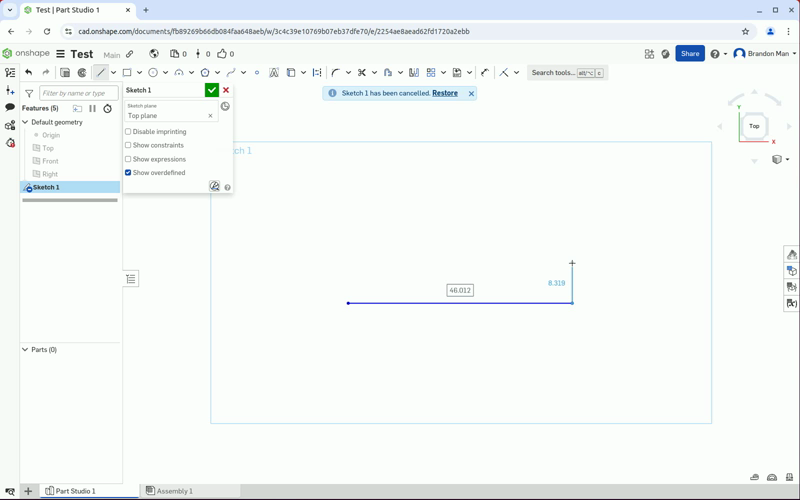
key_up(shift)
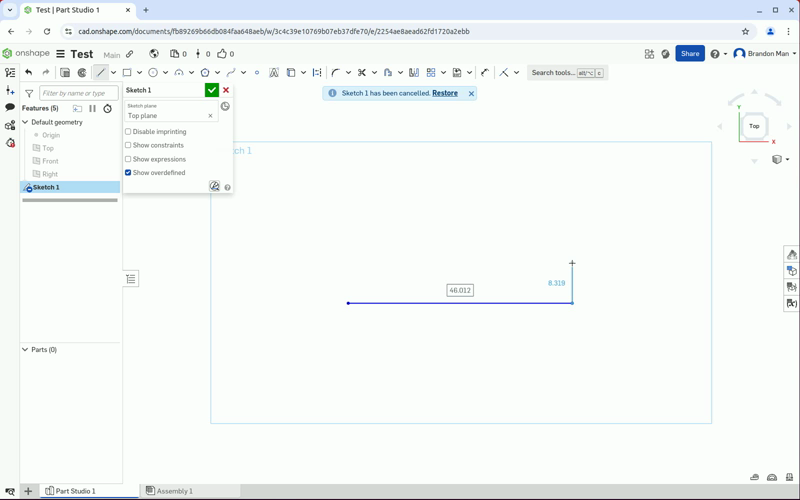
key_down(shift)
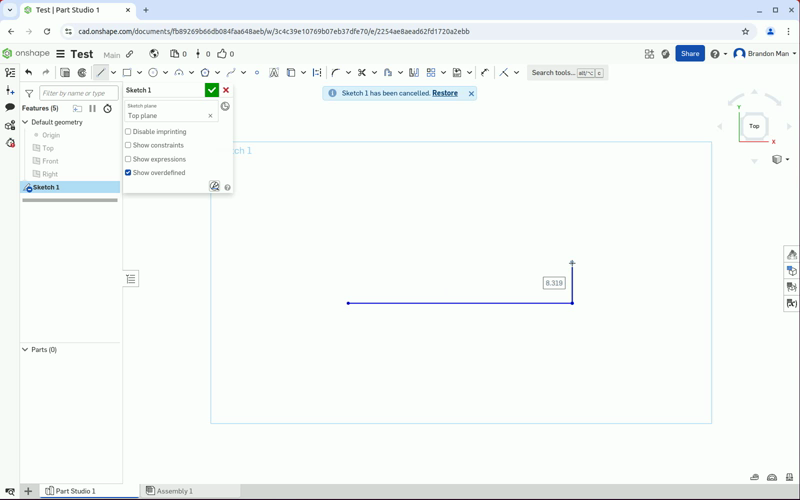
mouse_move(348, 262)
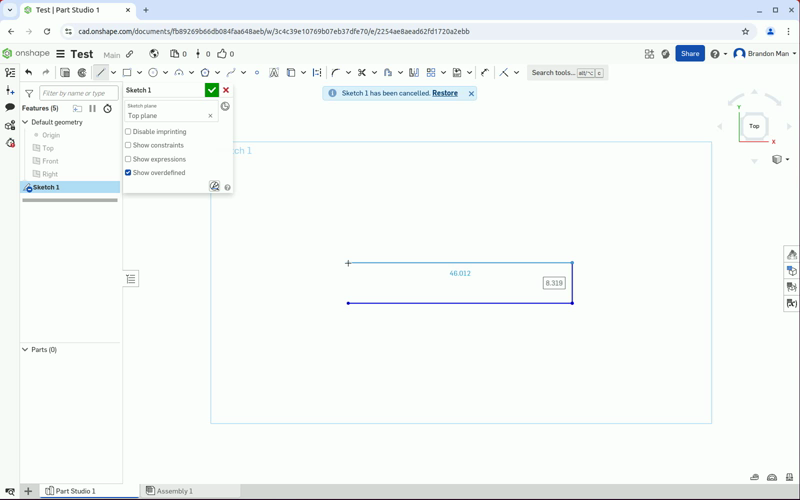
click(348, 262)
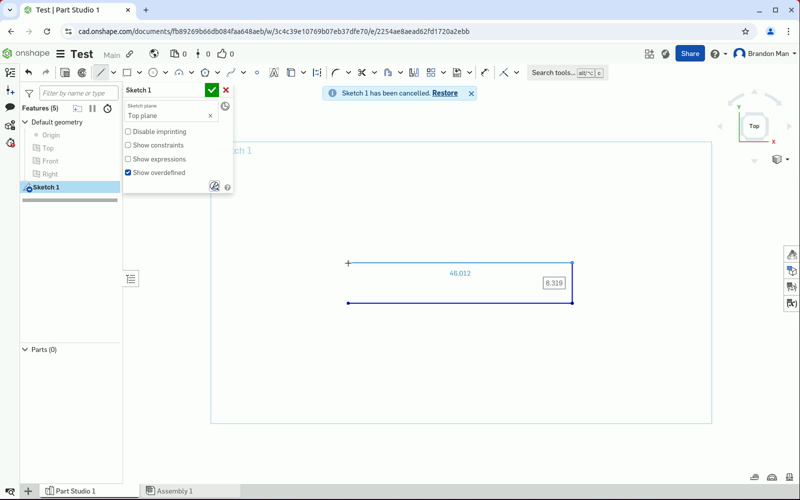
key_up(shift)
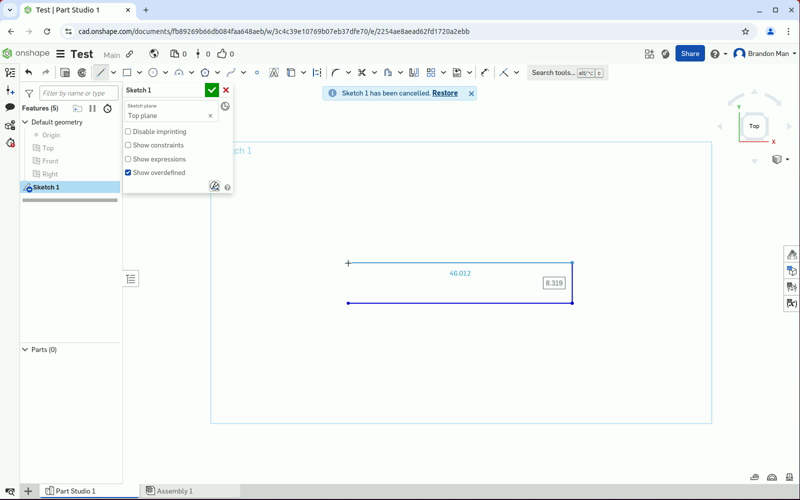
mouse_move(378, 262)
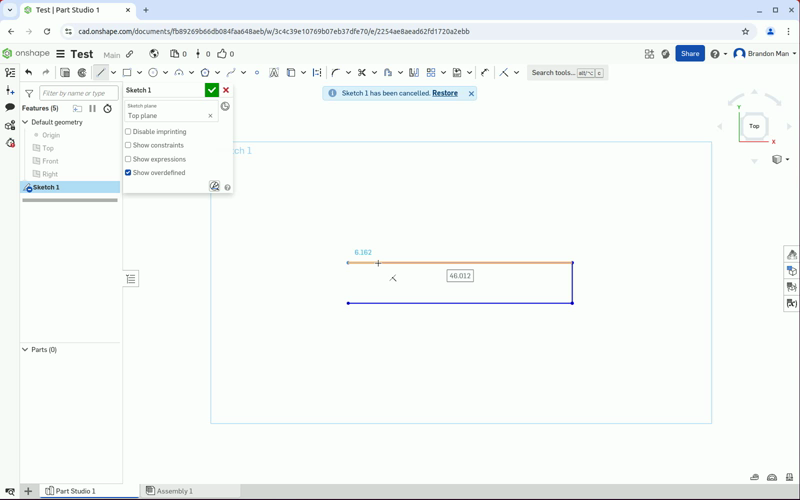
key_down(shift)
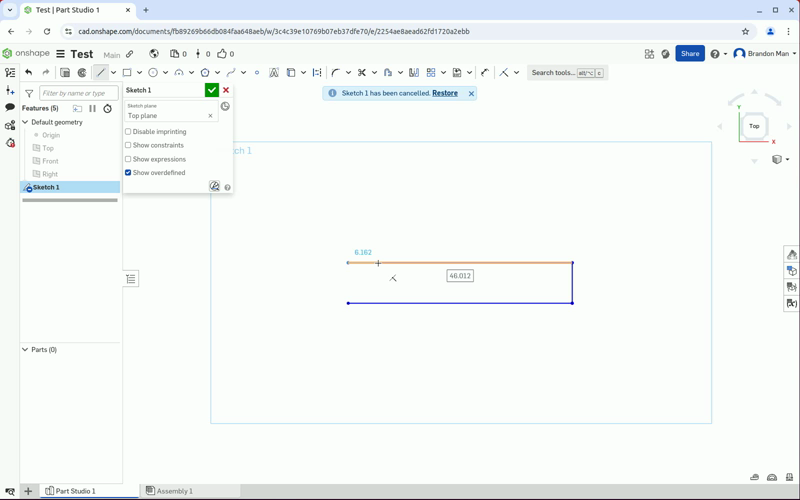
mouse_move(348, 303)
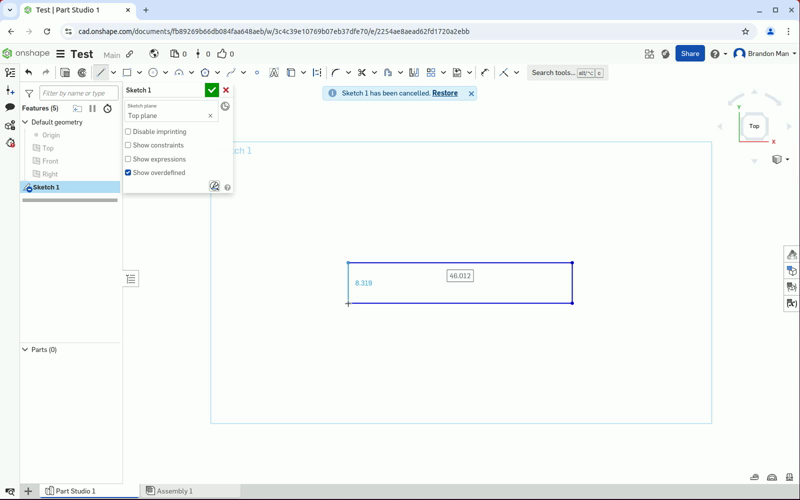
key_up(shift)
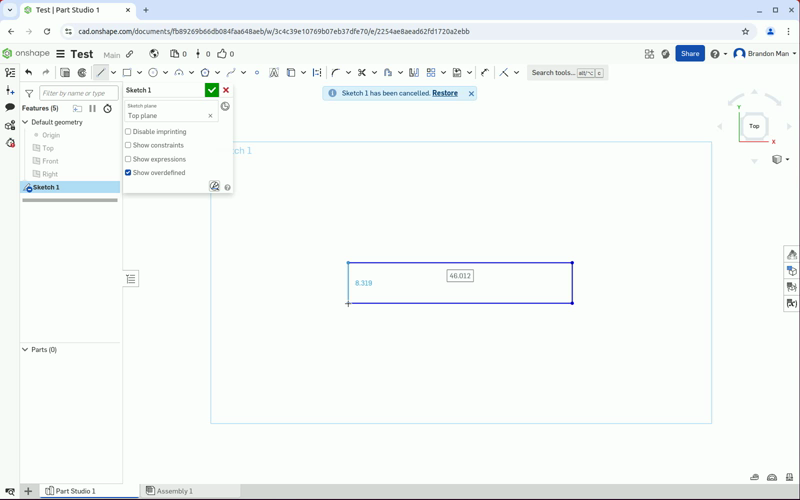
click(348, 303)
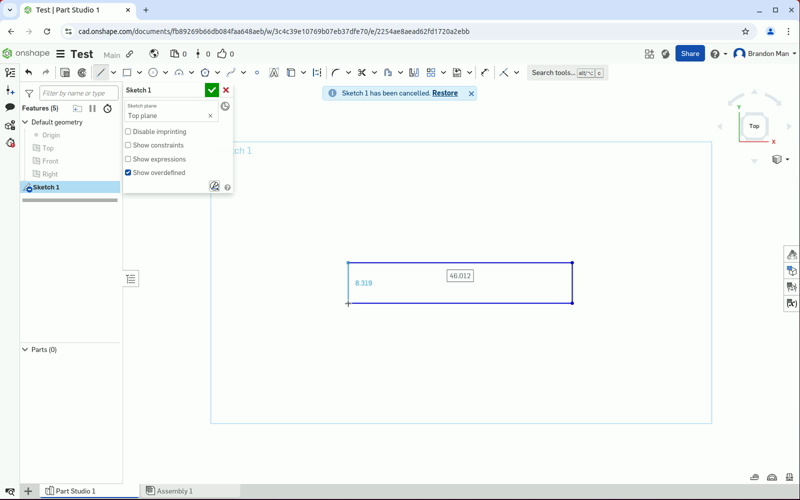
key(esc)
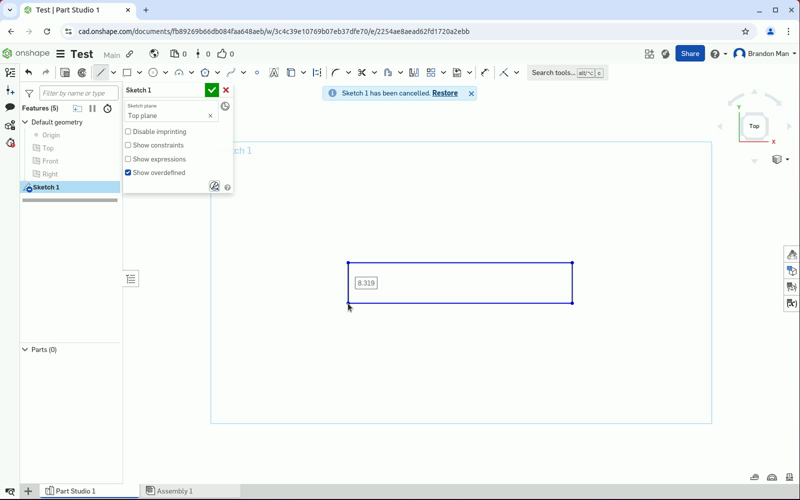
mouse_move(471, 272)
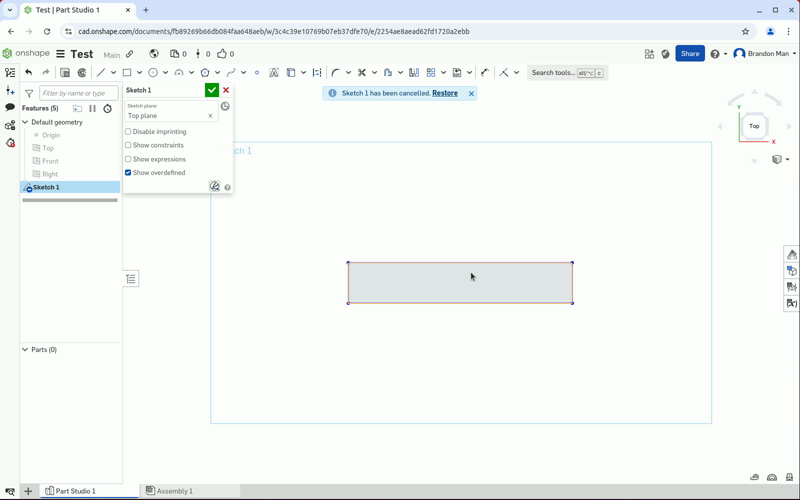
click(471, 272)
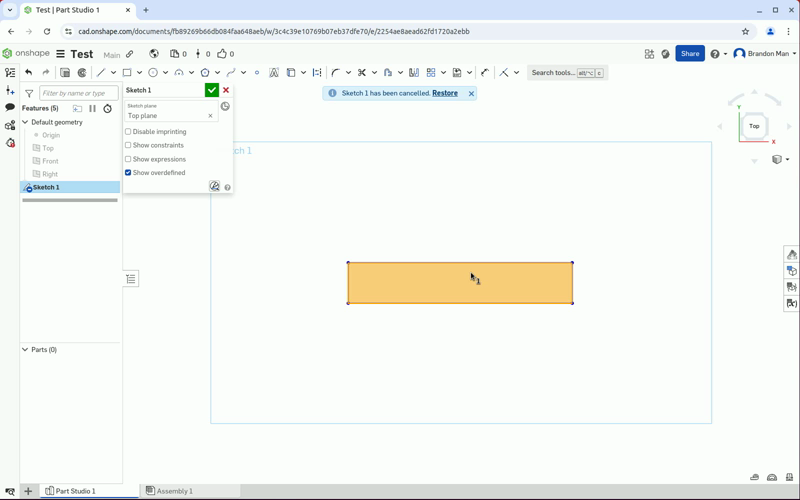
mouse_move(73, 352)
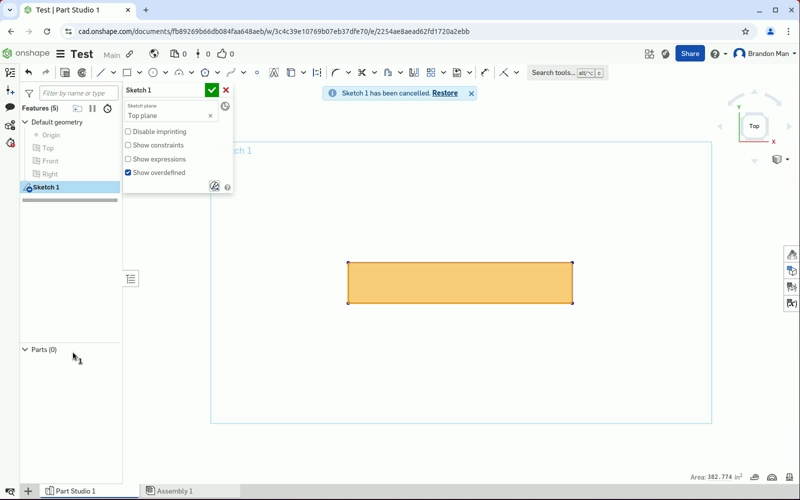
key(shift+y)
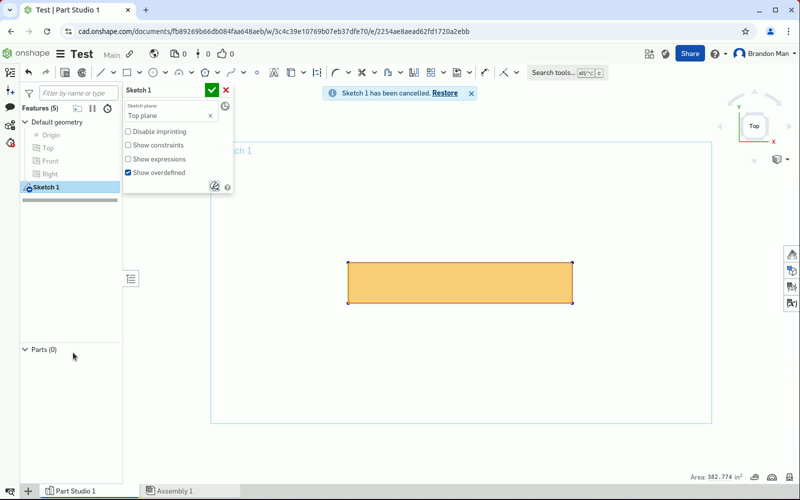
key(shift+e)
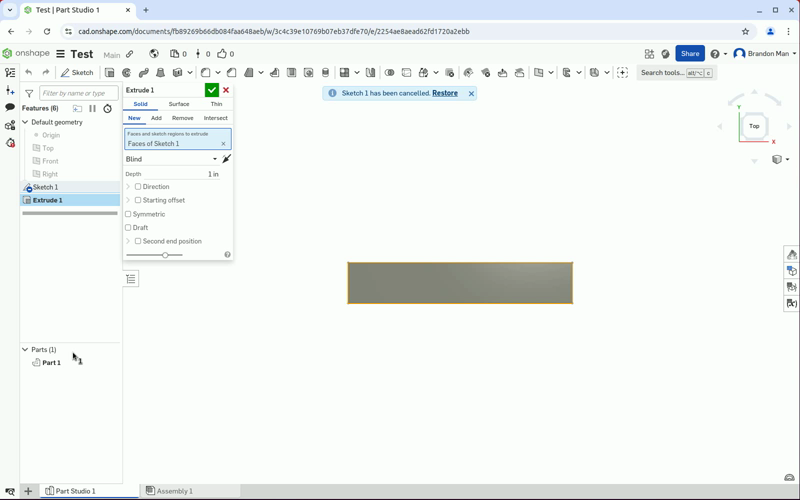
mouse_move(143, 106)
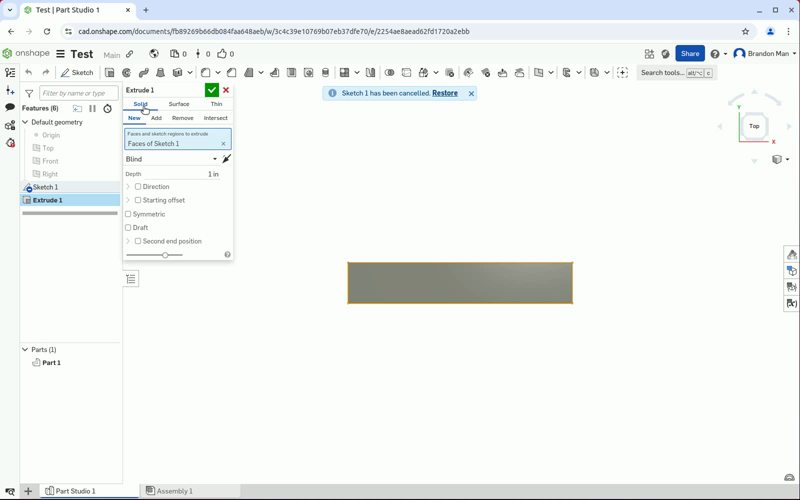
click(143, 106)
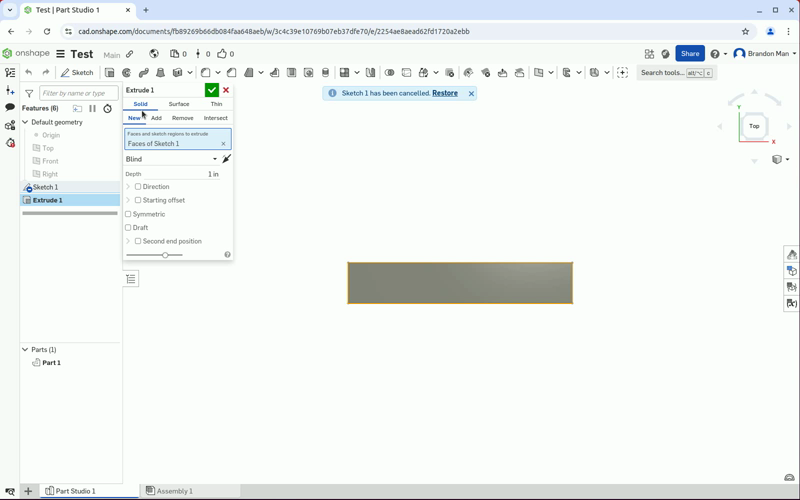
mouse_move(137, 120)
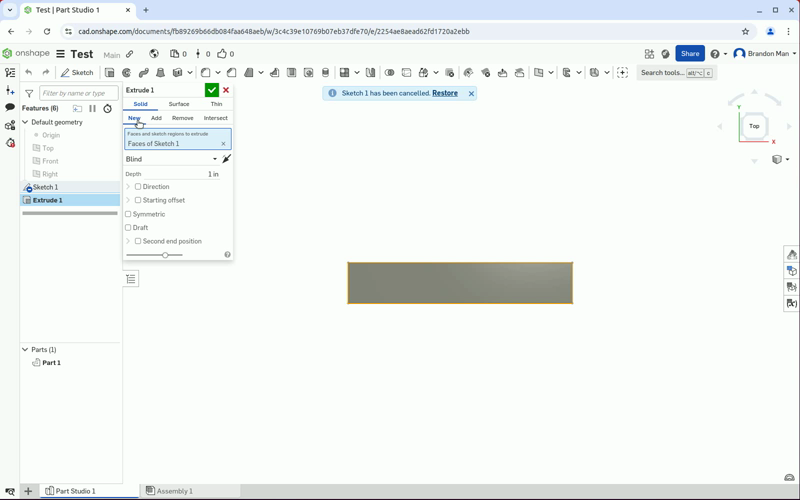
click(137, 120)
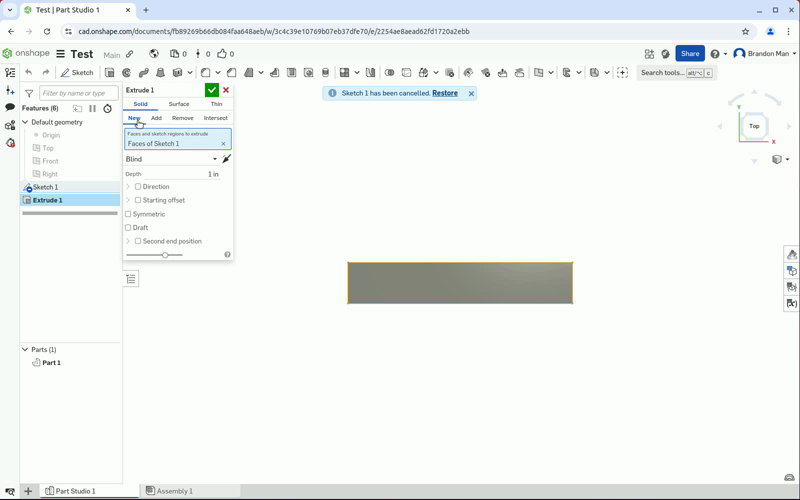
key(tab, 4)
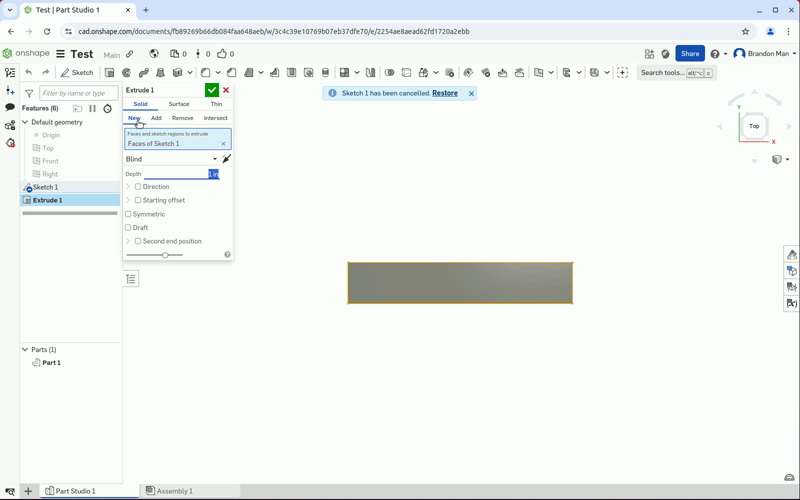
text(-4.092)
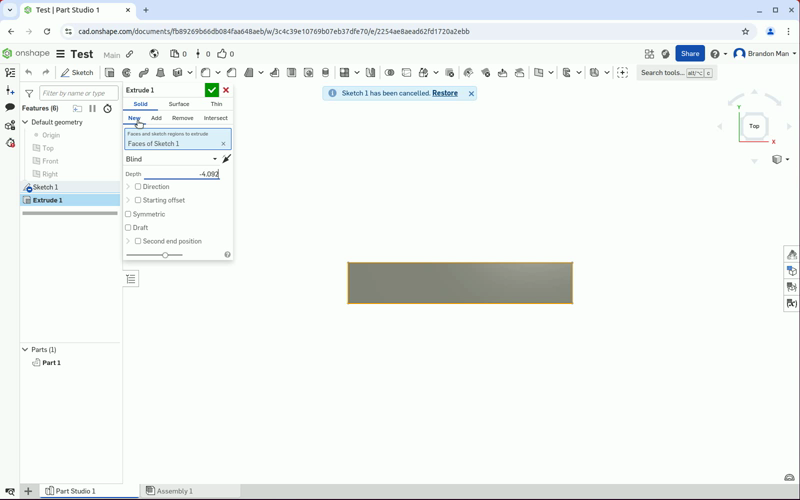
key(enter)
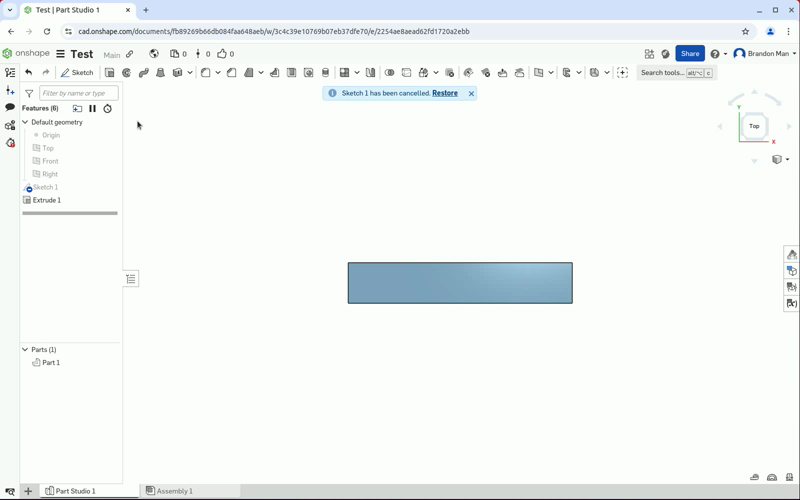
key(shift+h)
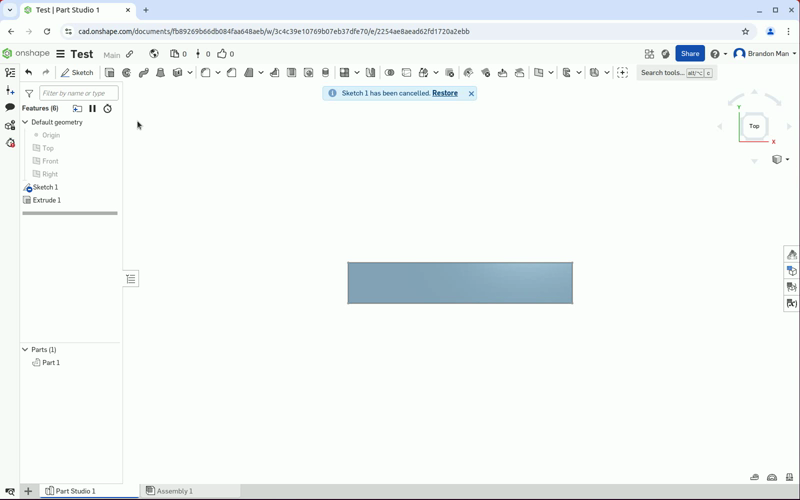
key(shift+h)
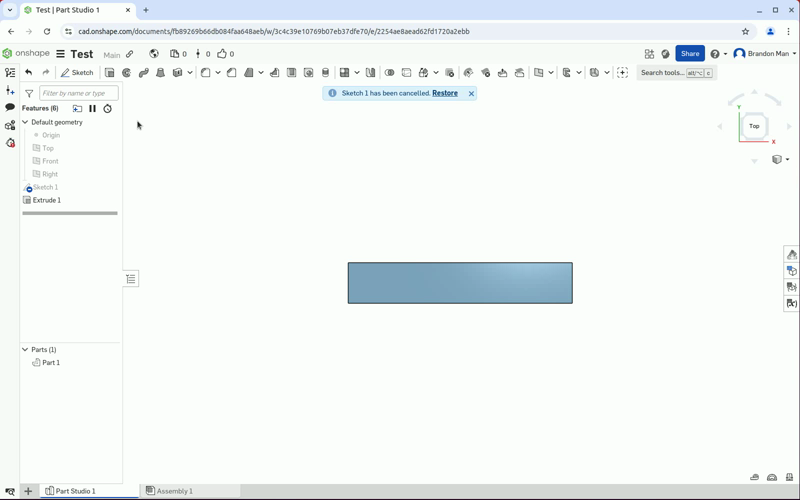
mouse_move(73, 189)
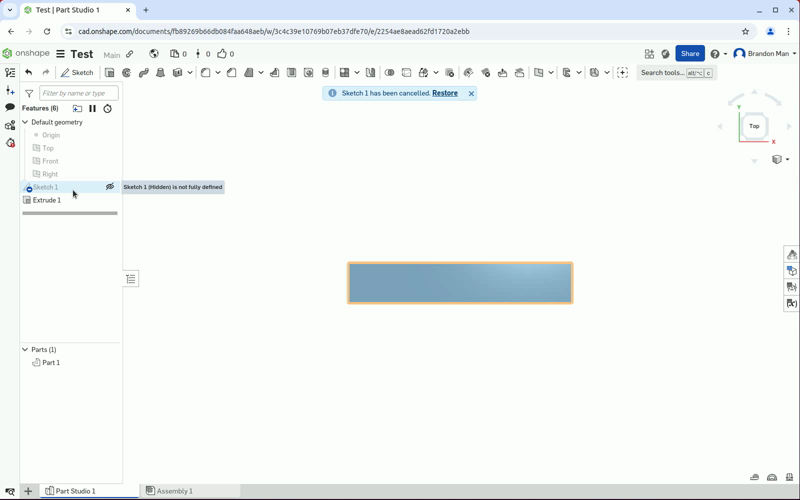
click(73, 189)
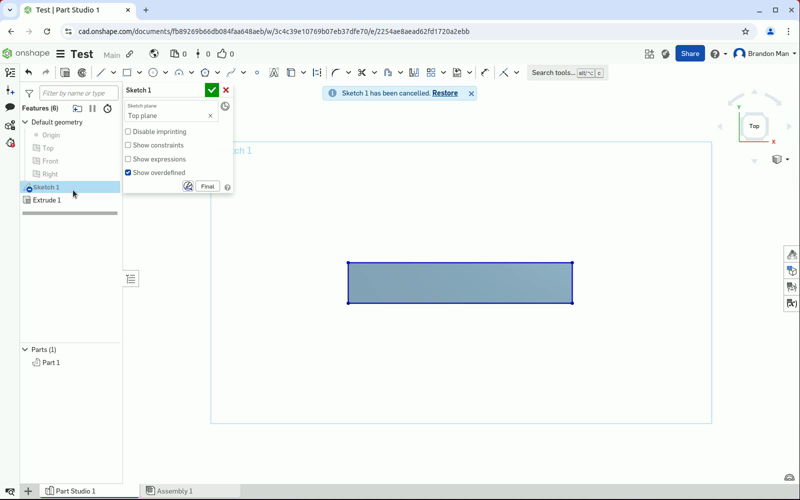
mouse_move(229, 92)
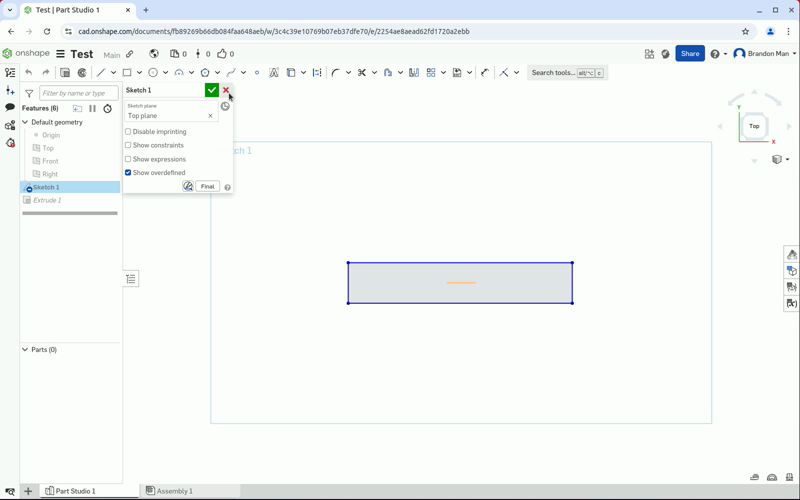
click(229, 92)
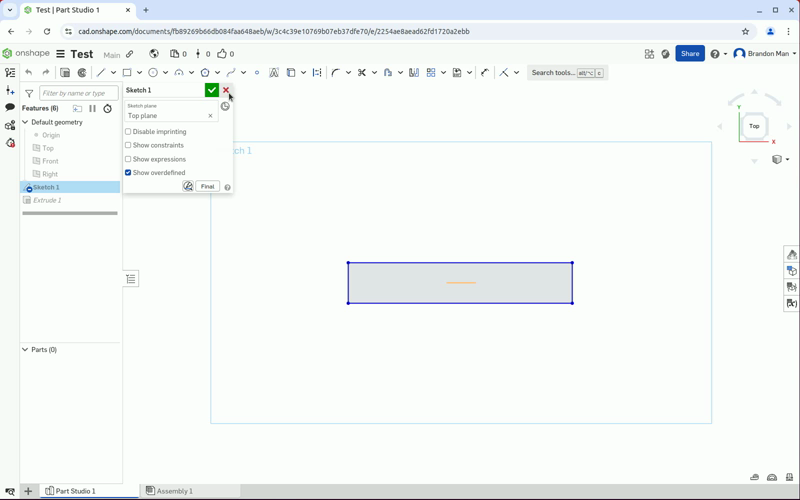
key(shift+s)
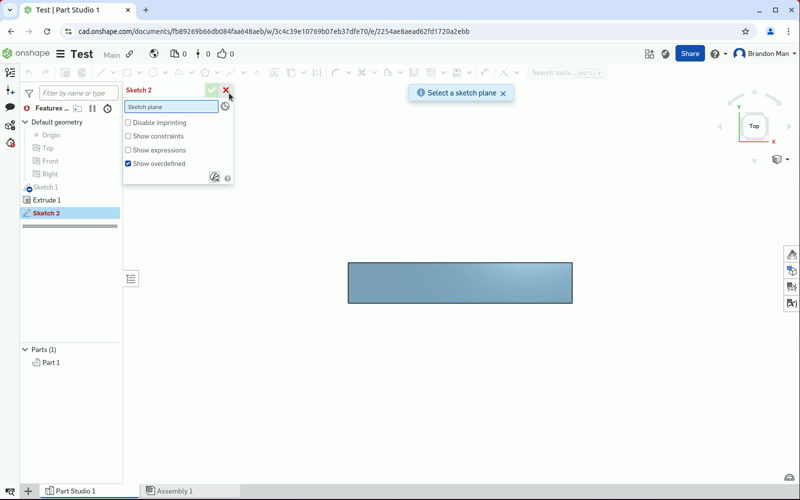
mouse_move(73, 150)
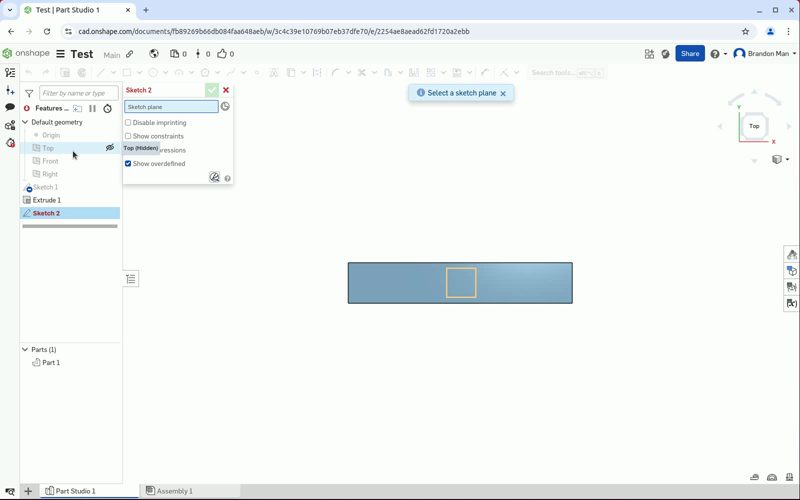
click(73, 150)
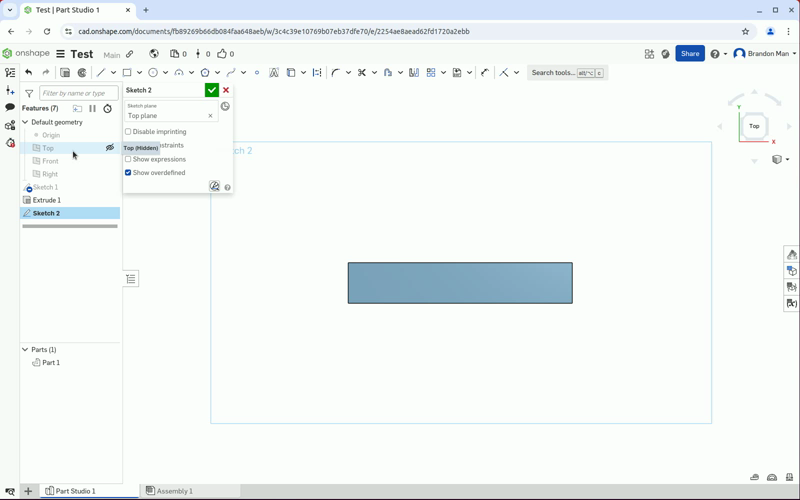
mouse_move(73, 352)
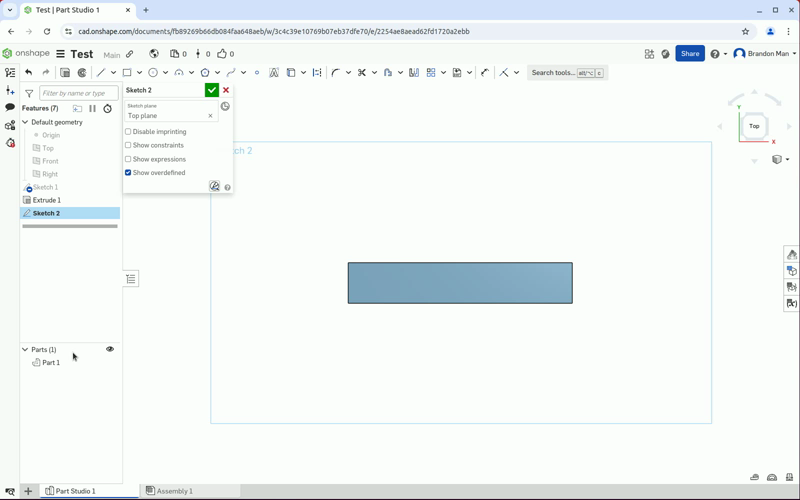
key(y)
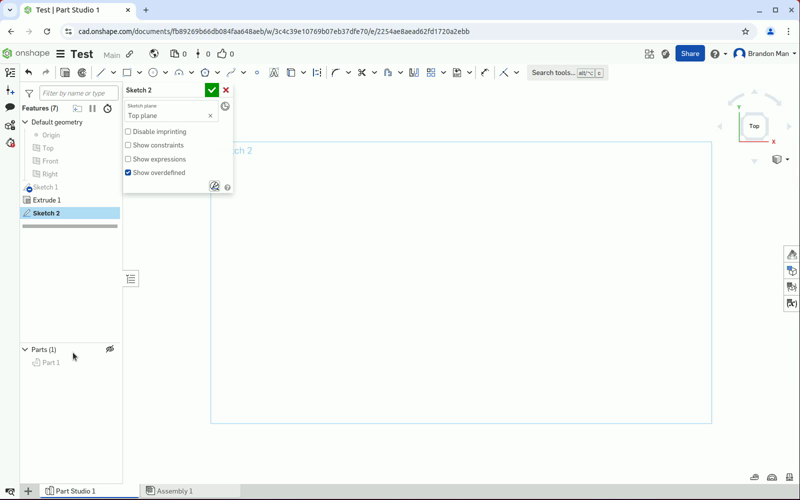
key(l)
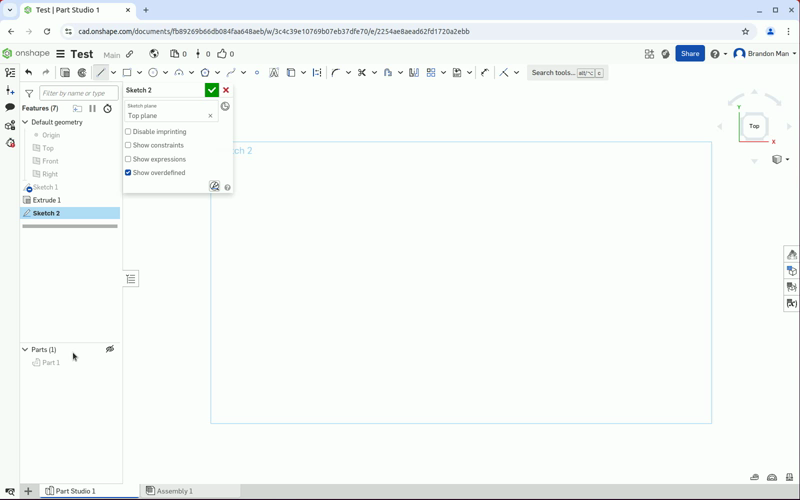
key_down(shift)
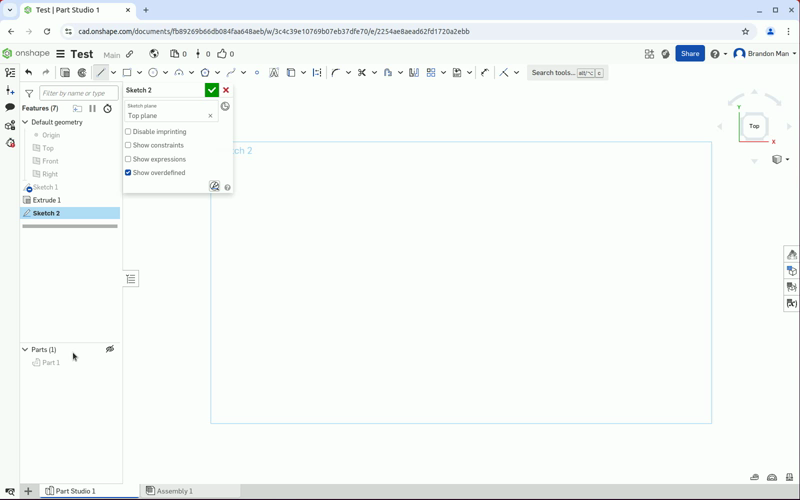
mouse_move(348, 303)
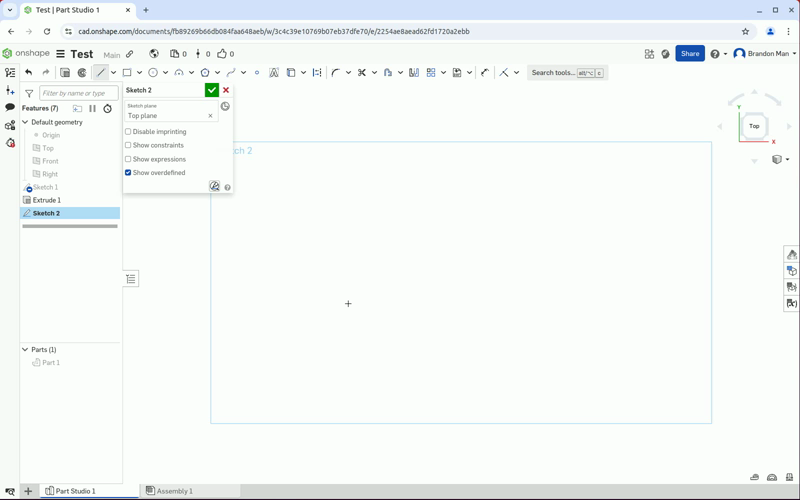
click(348, 303)
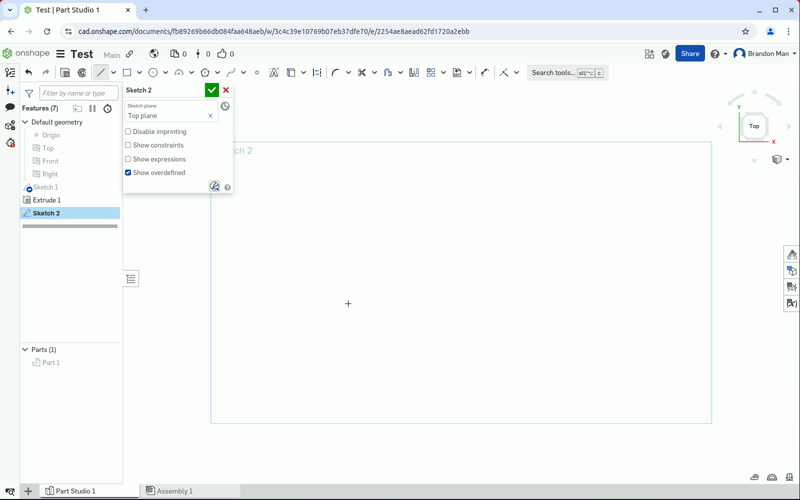
key_up(shift)
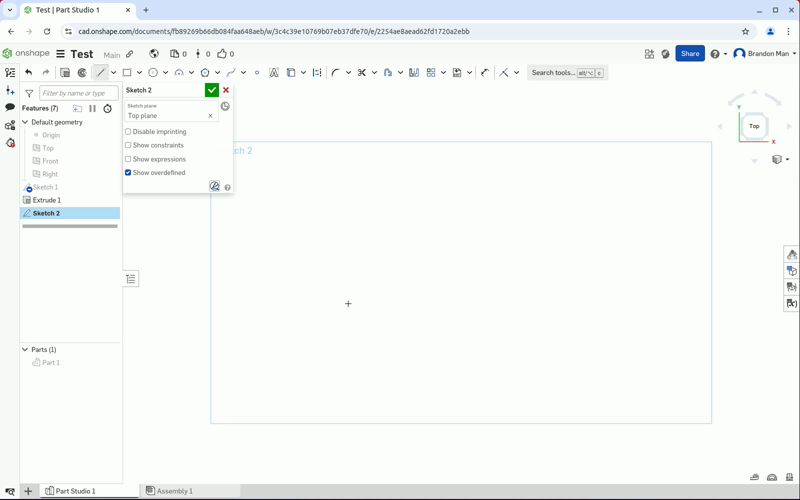
key_down(shift)
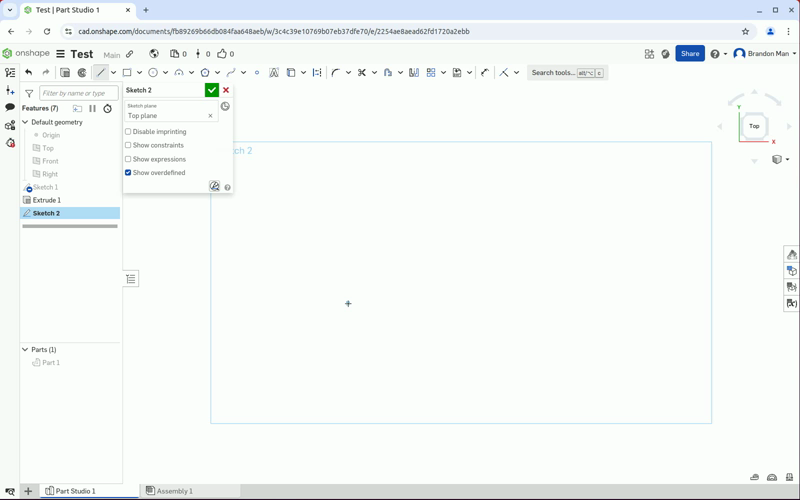
mouse_move(378, 303)
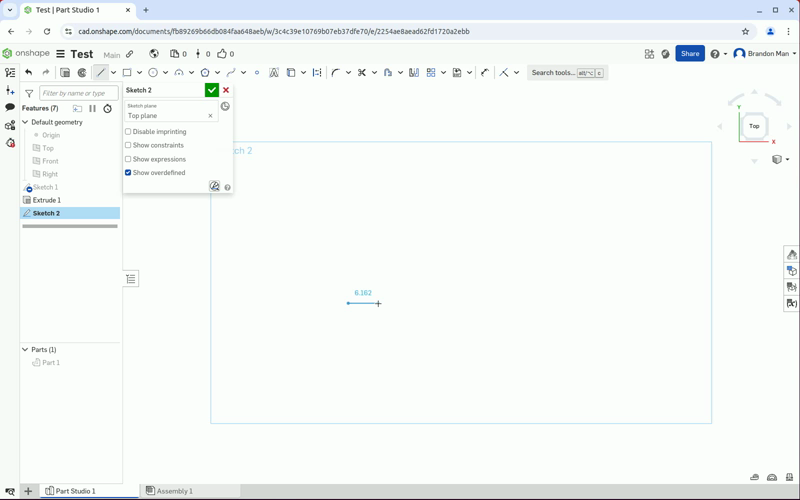
mouse_move(389, 303)
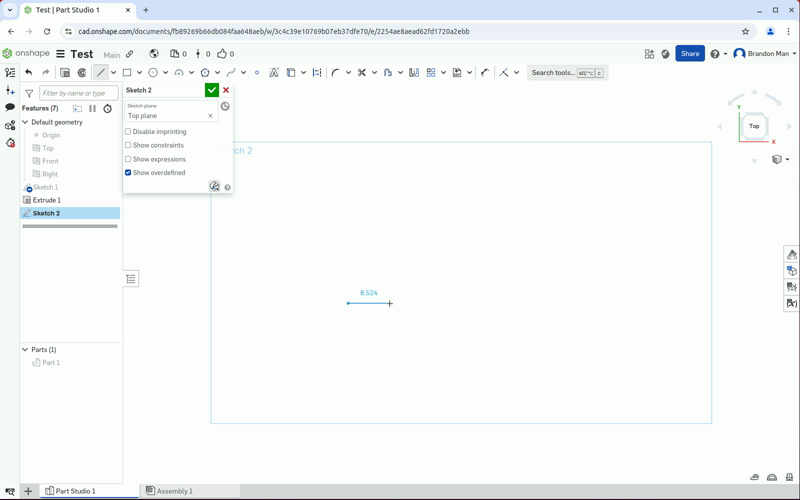
click(389, 303)
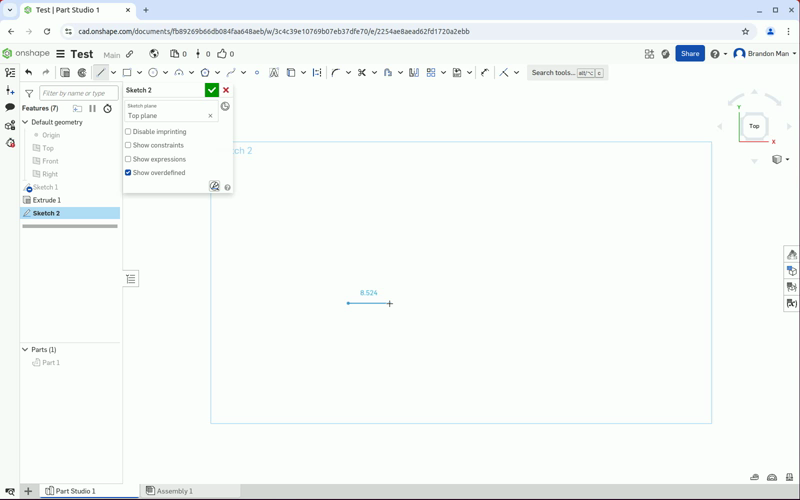
key_up(shift)
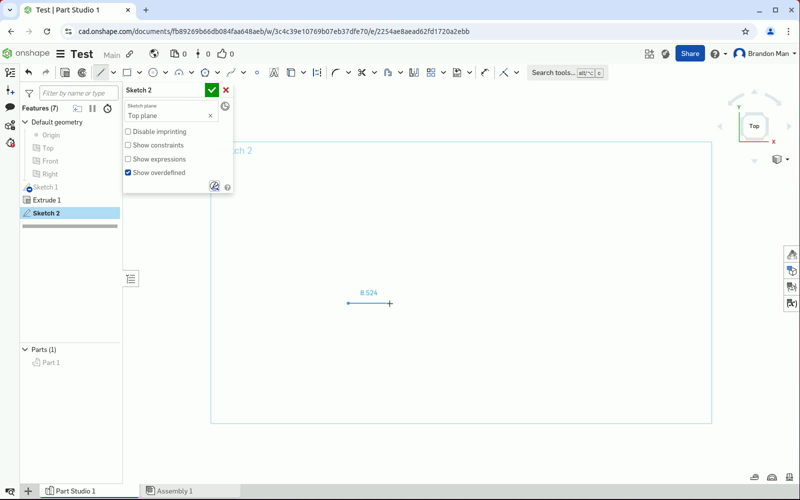
key_down(shift)
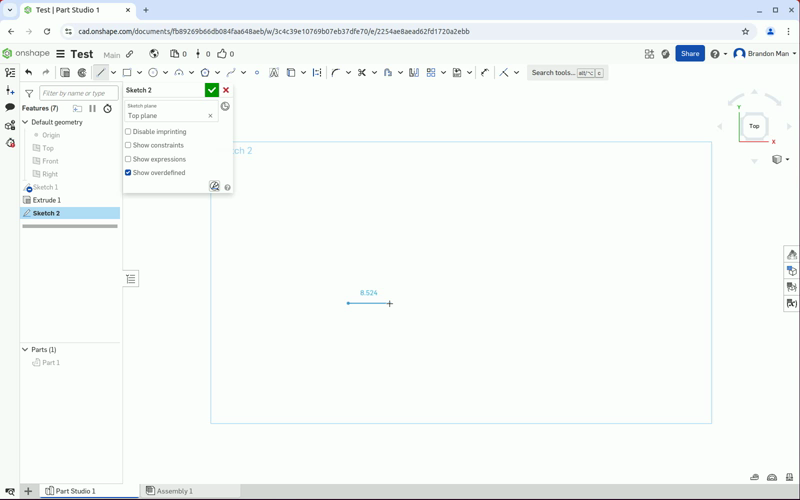
mouse_move(420, 303)
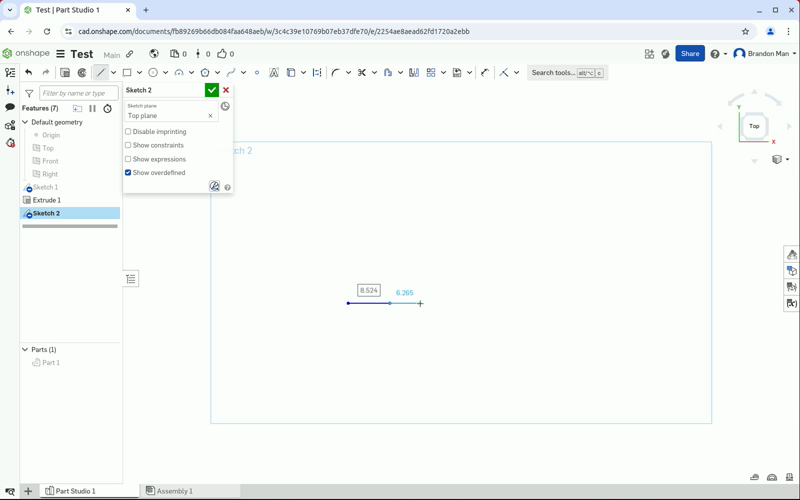
mouse_move(389, 261)
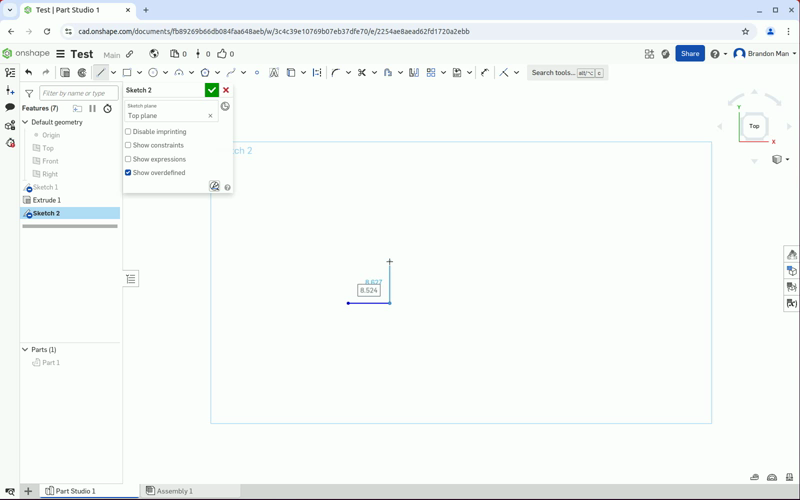
click(389, 261)
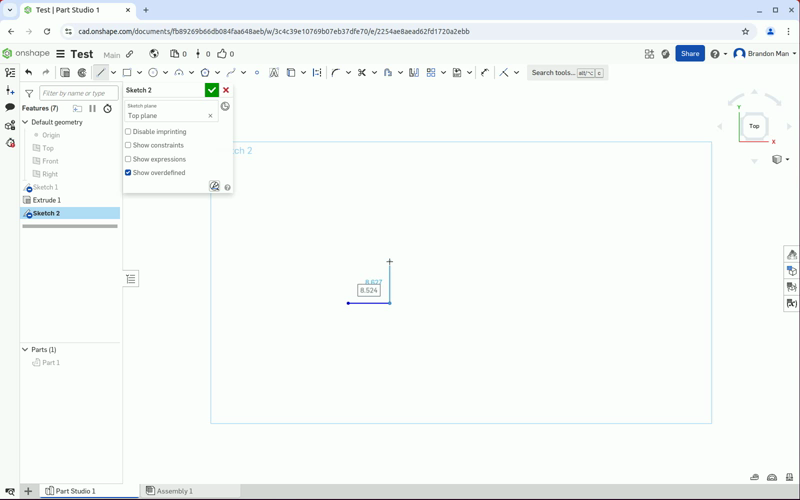
key_up(shift)
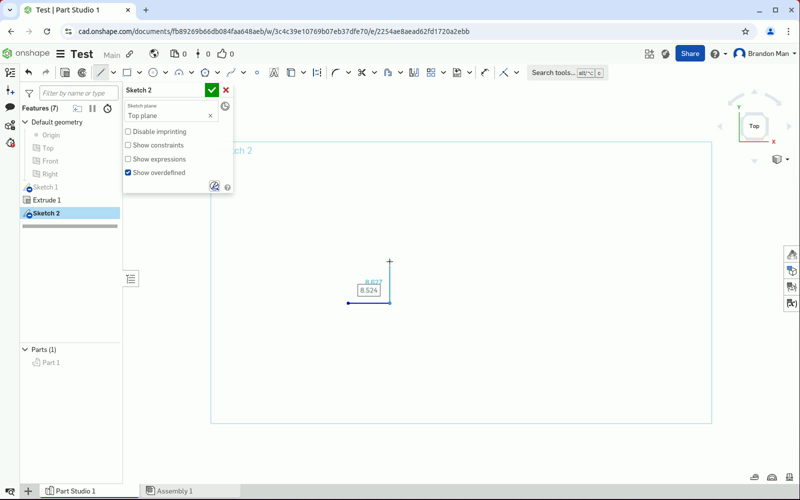
key_down(shift)
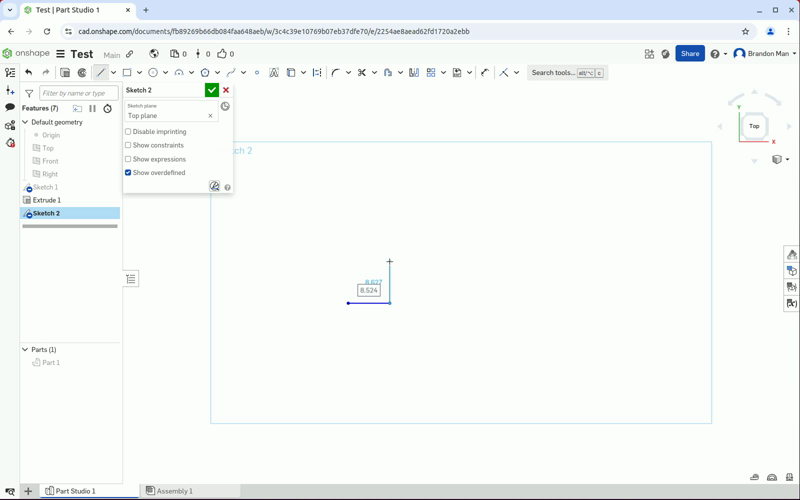
mouse_move(420, 261)
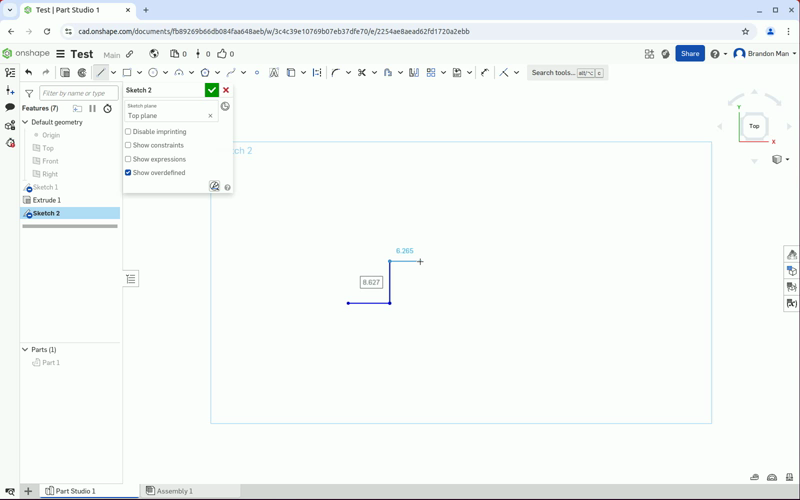
mouse_move(348, 261)
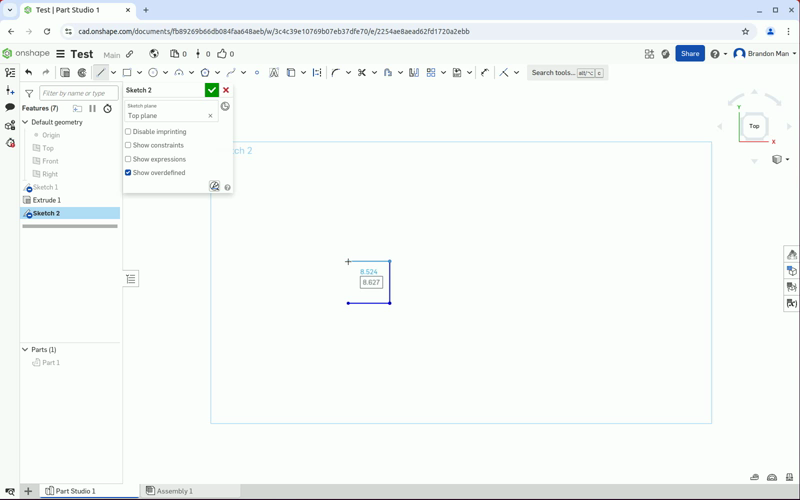
click(348, 261)
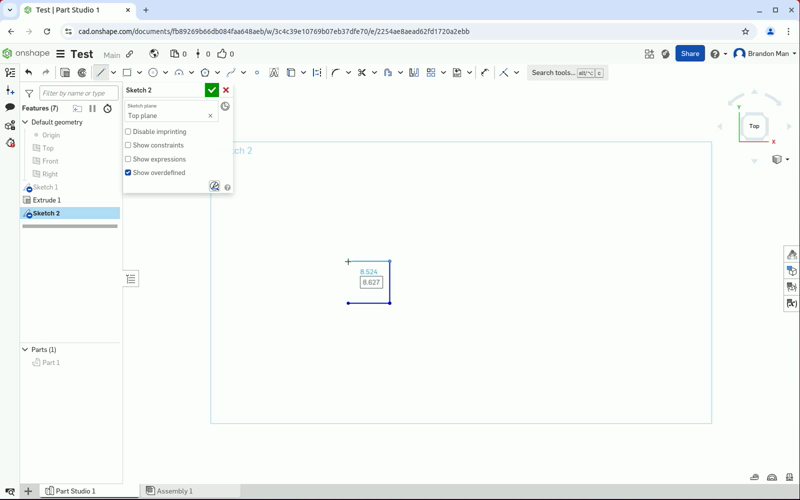
key_up(shift)
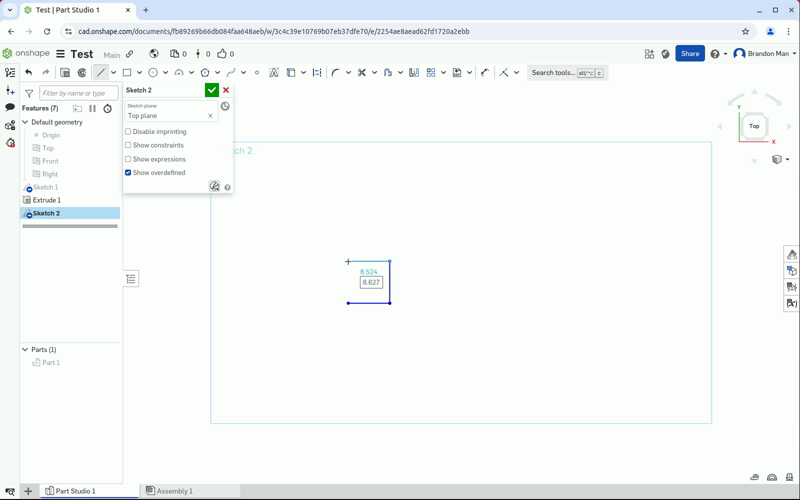
mouse_move(378, 261)
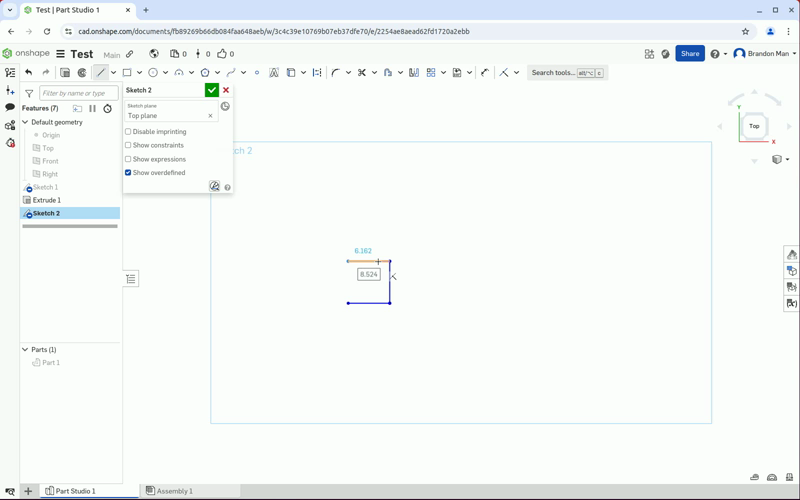
key_down(shift)
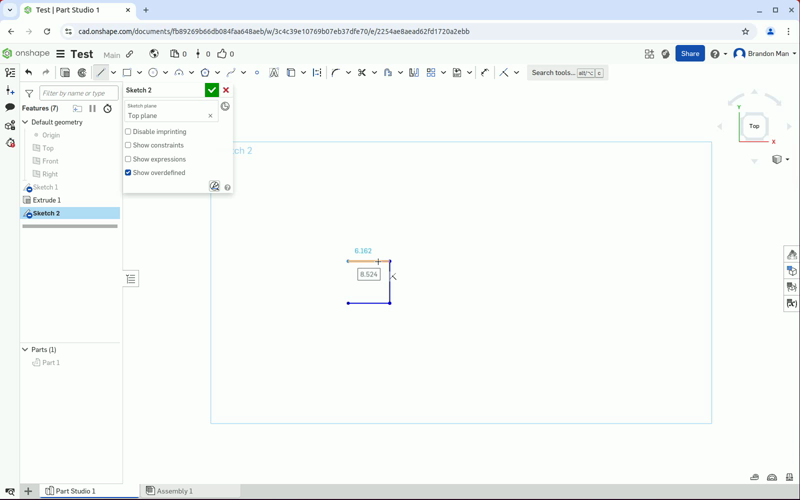
mouse_move(348, 303)
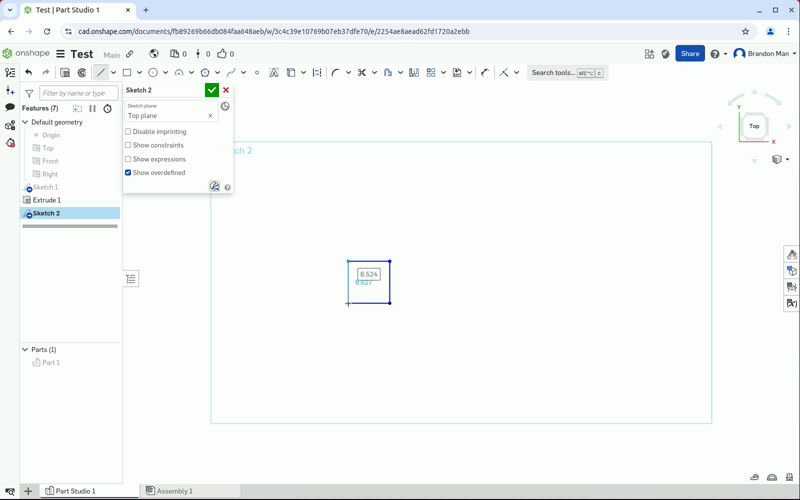
key_up(shift)
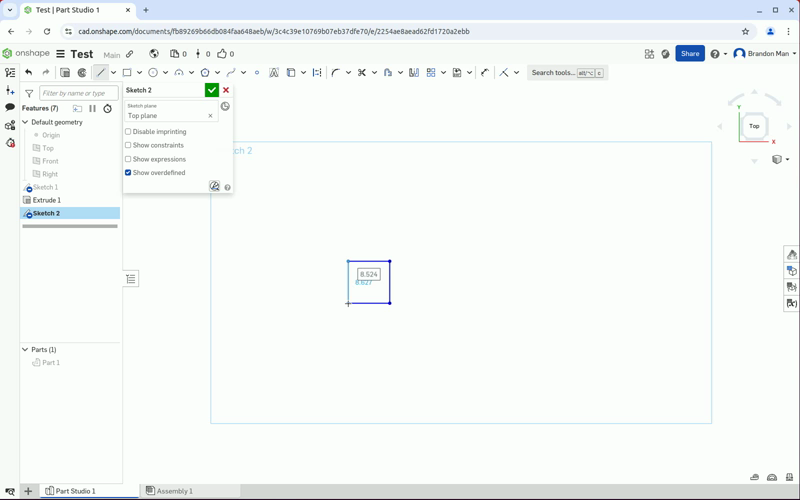
click(348, 303)
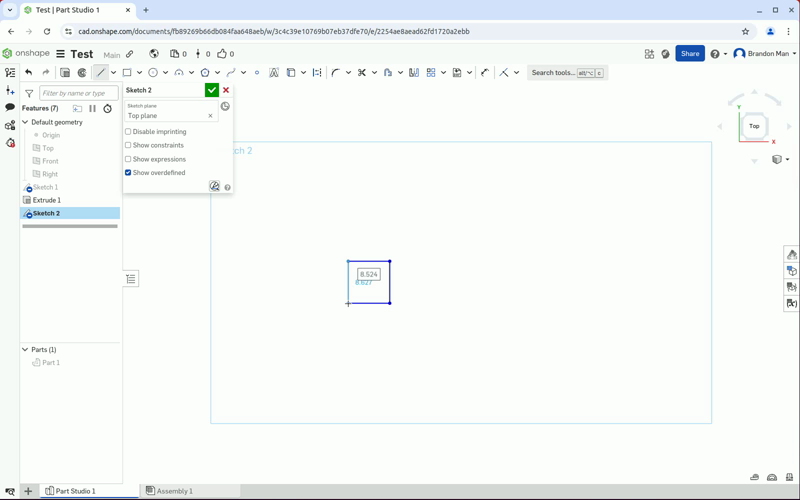
key(esc)
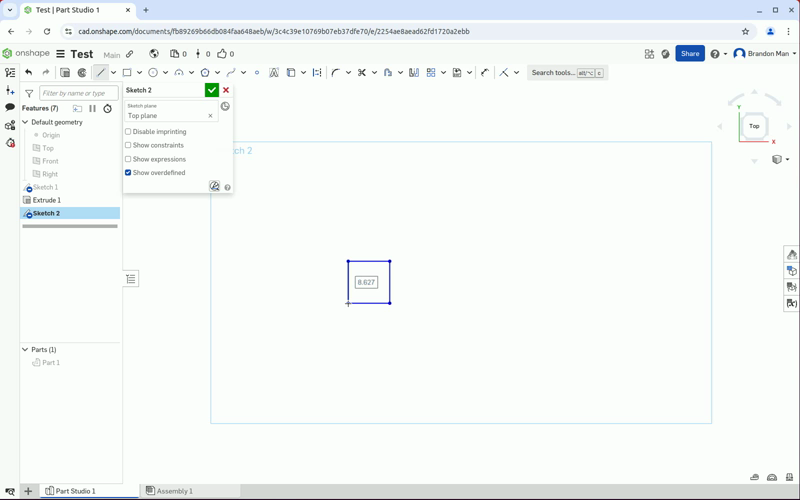
mouse_move(350, 272)
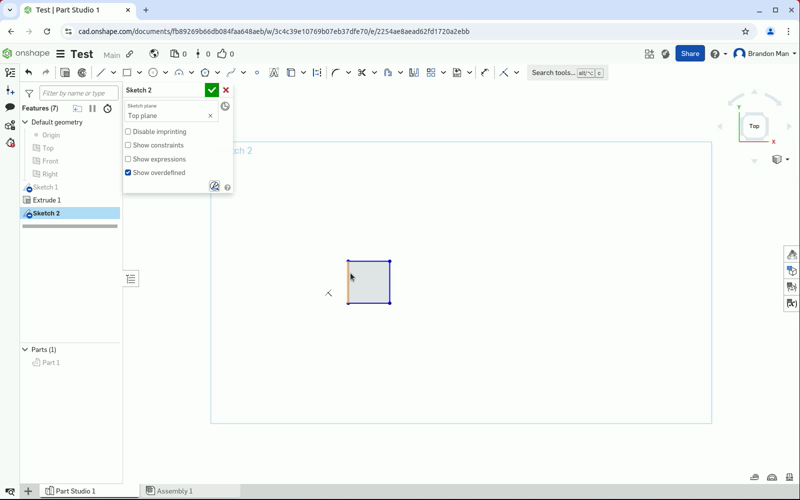
scroll(6)
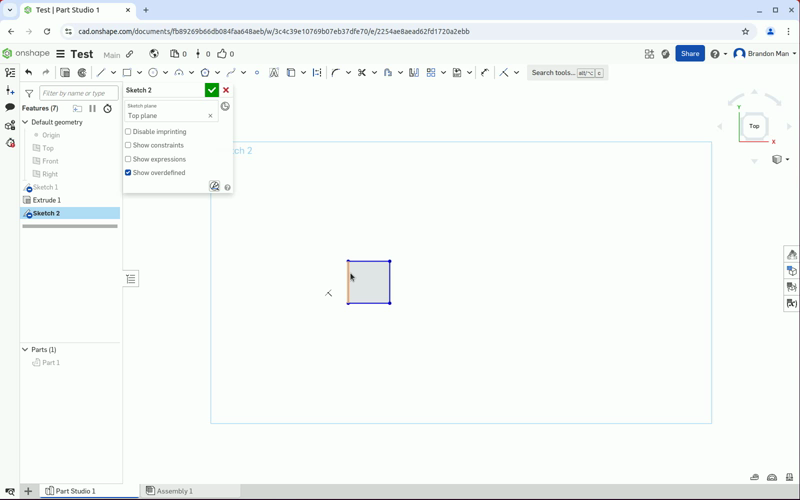
scroll(6)
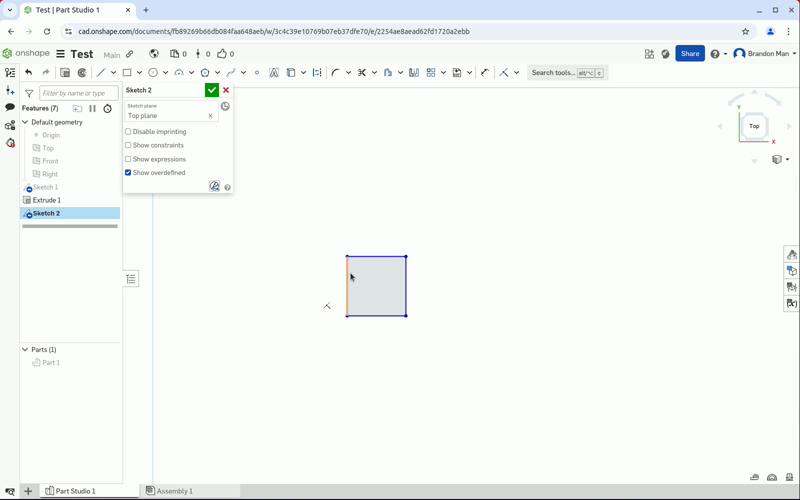
scroll(6)
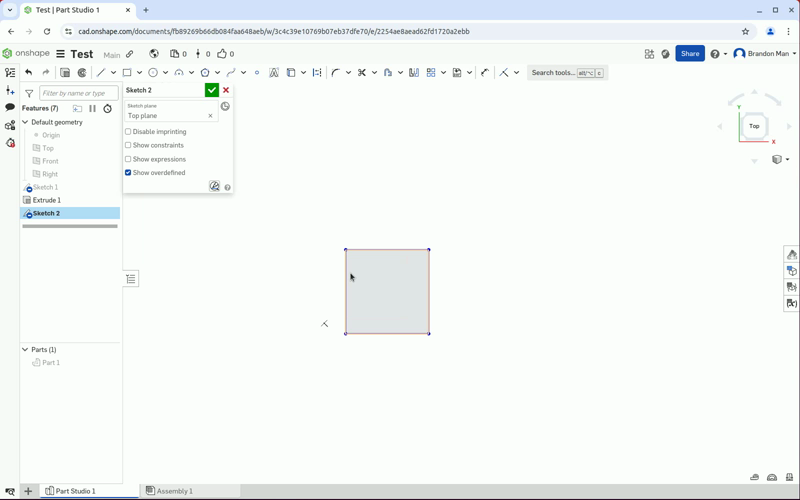
scroll(6)
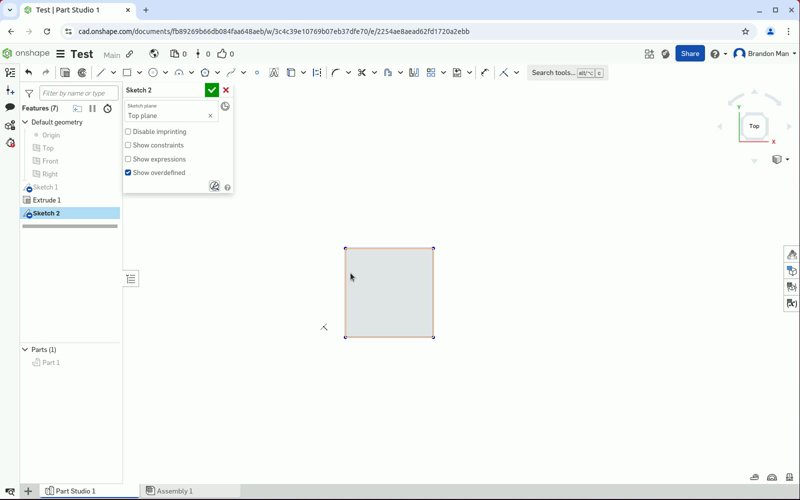
scroll(6)
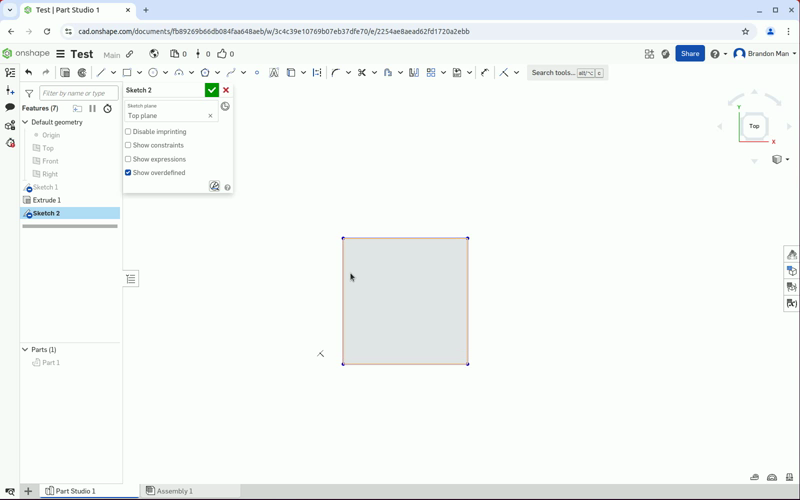
scroll(6)
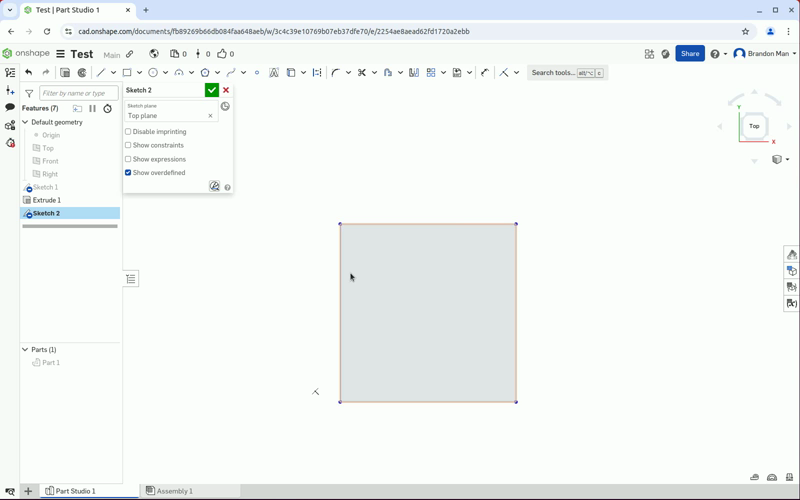
scroll(6)
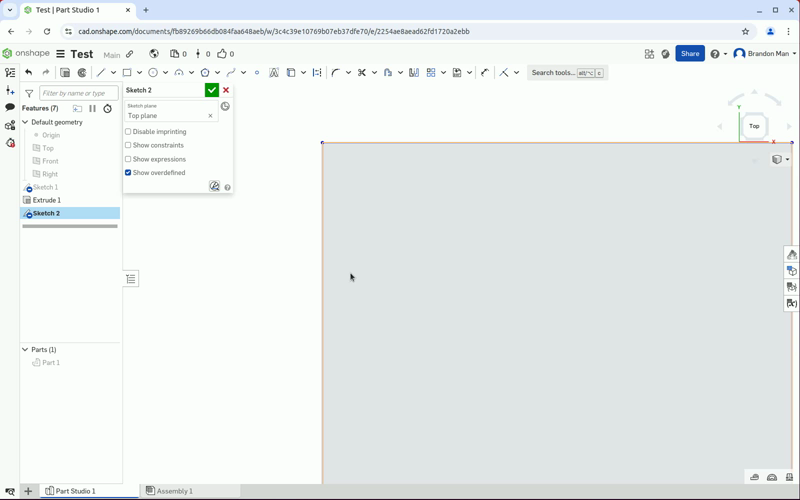
click(350, 272)
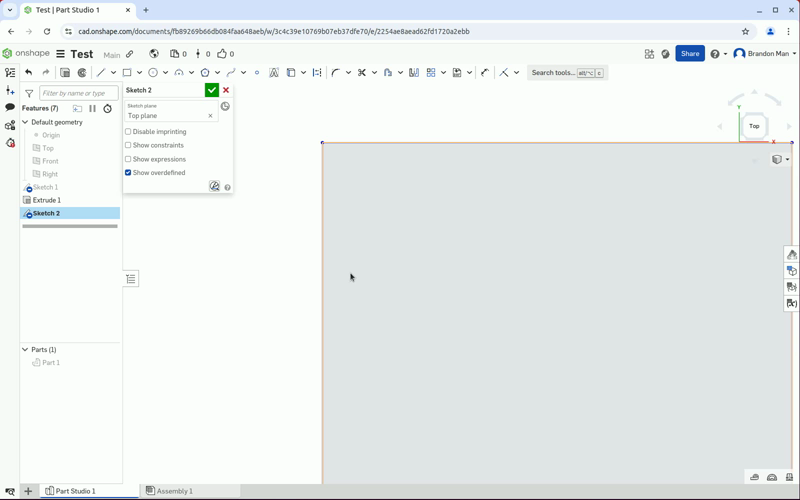
scroll(-6)
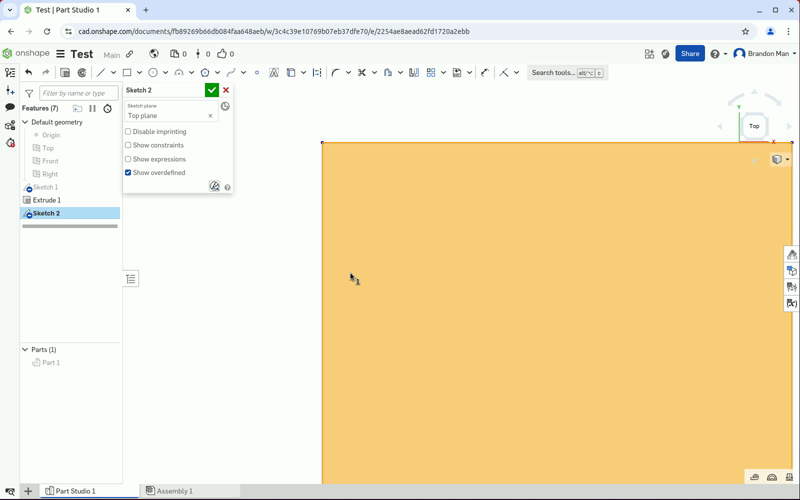
scroll(-6)
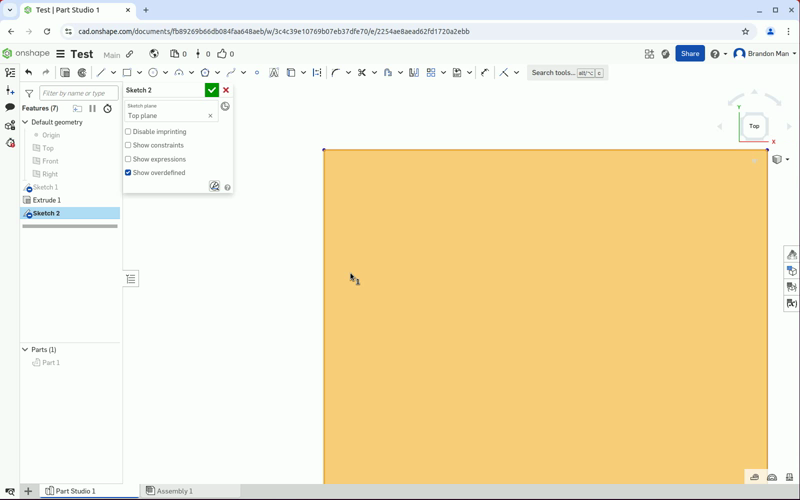
scroll(-6)
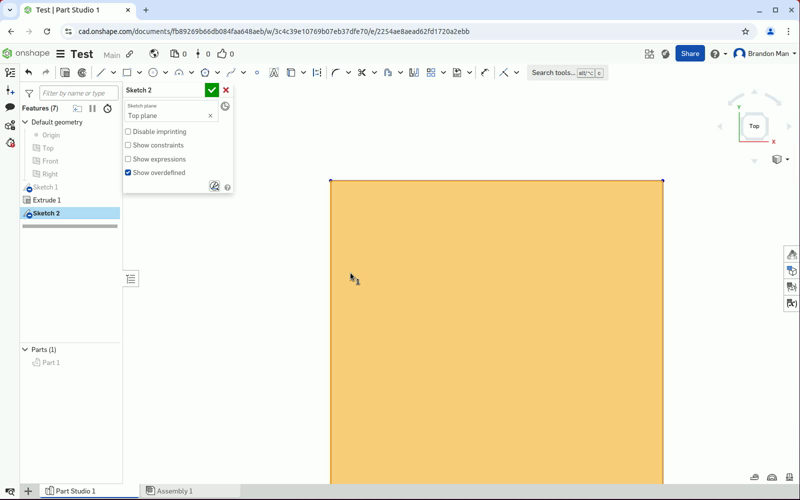
scroll(-6)
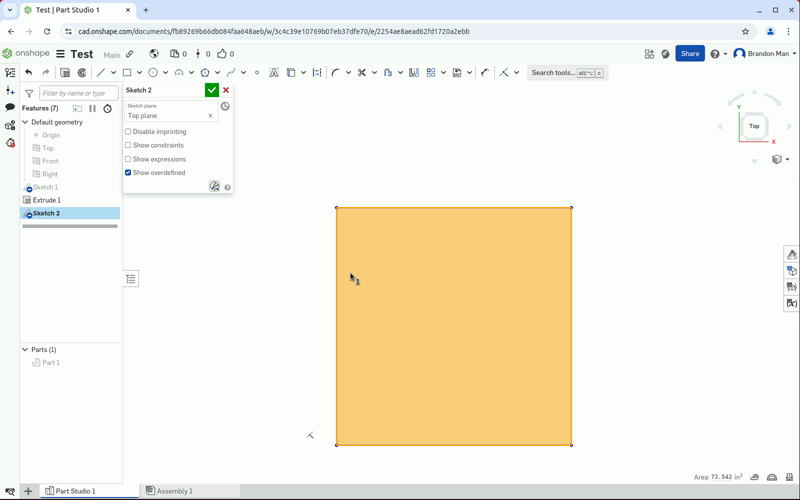
scroll(-6)
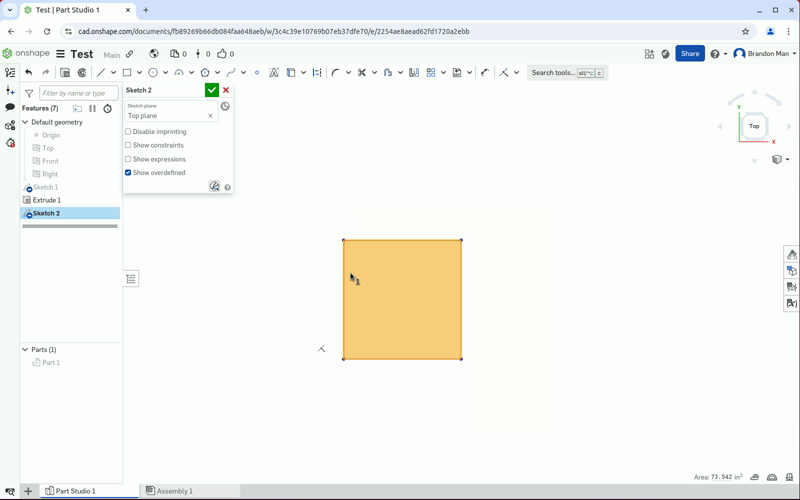
scroll(-6)
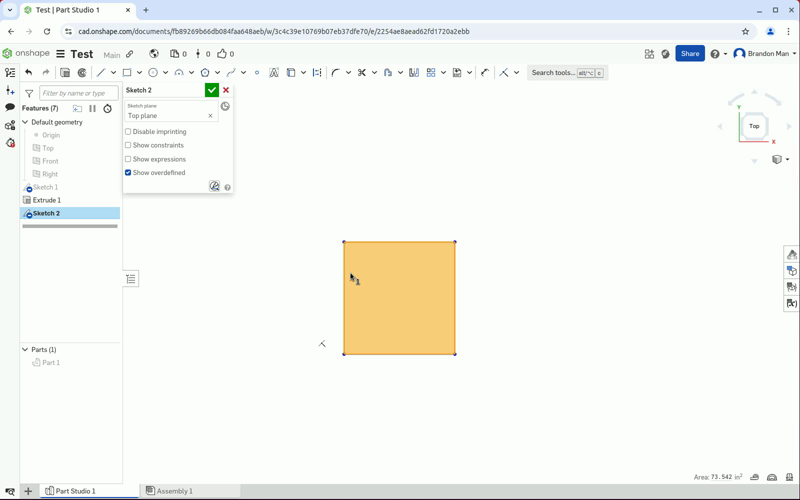
scroll(-6)
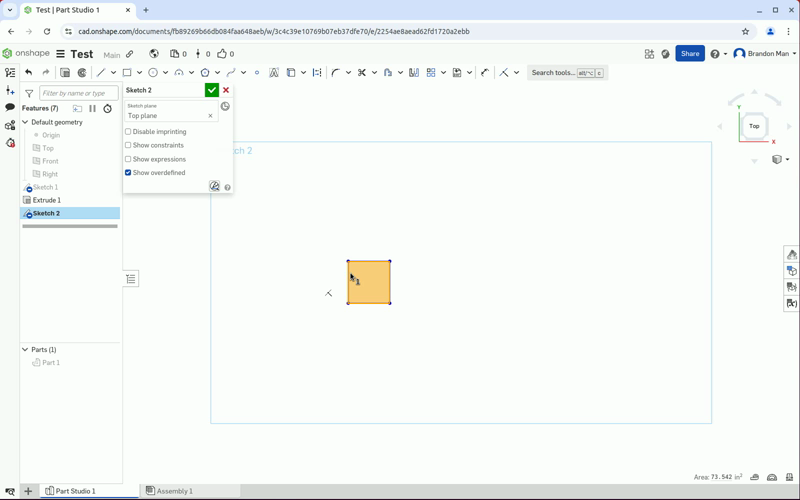
mouse_move(73, 352)
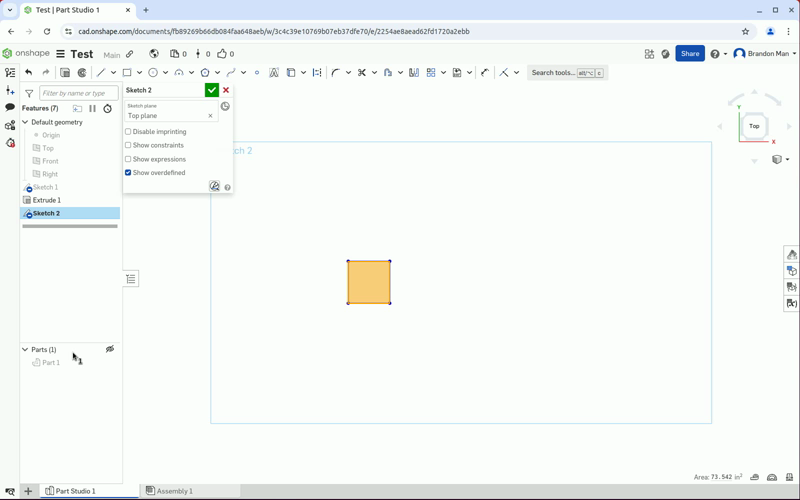
key(shift+y)
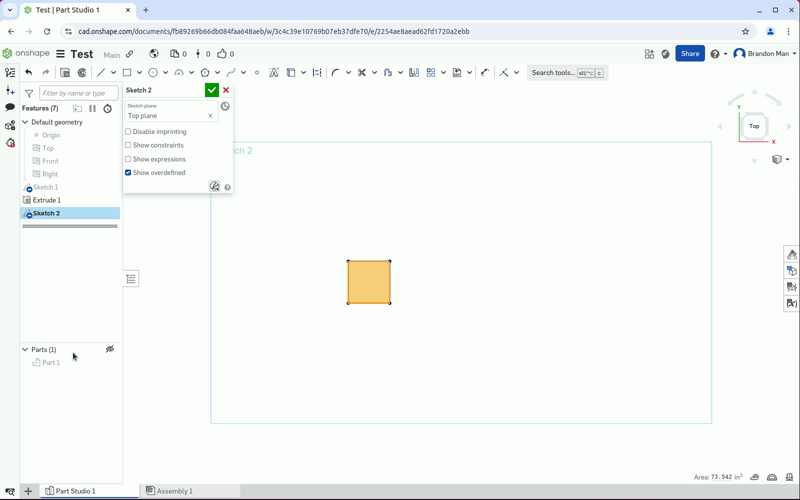
key(shift+e)
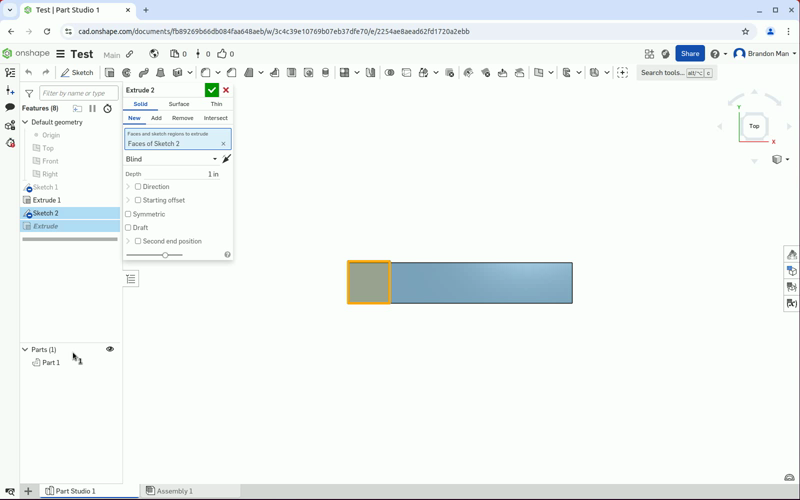
mouse_move(143, 106)
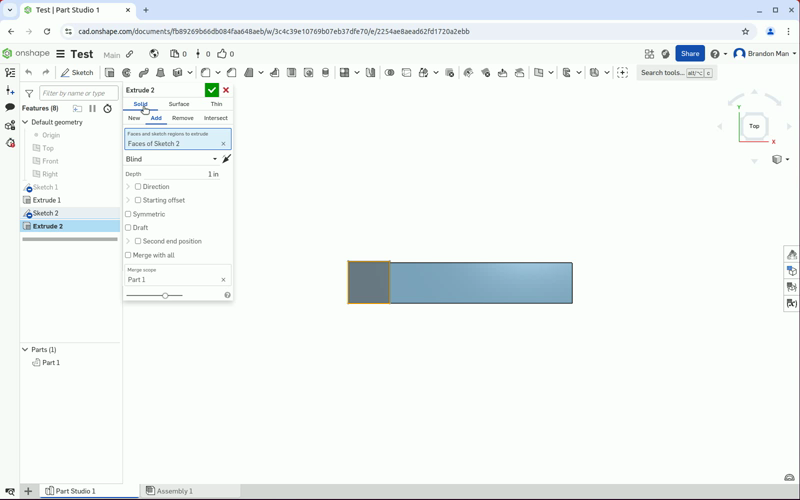
click(143, 106)
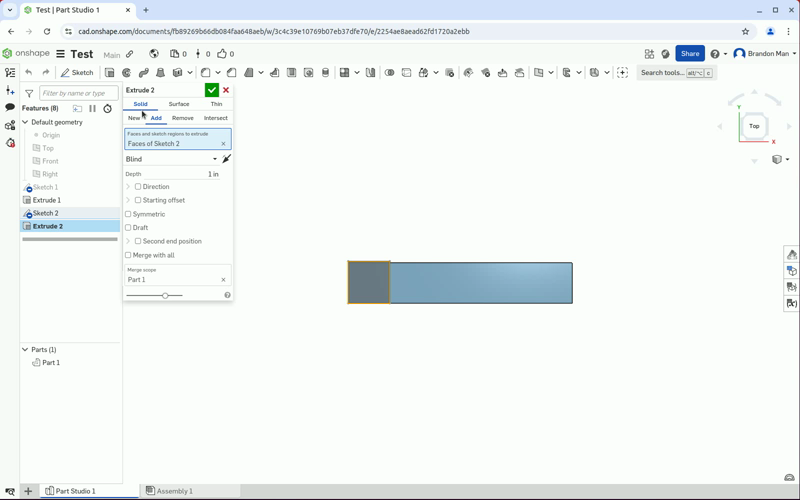
mouse_move(137, 120)
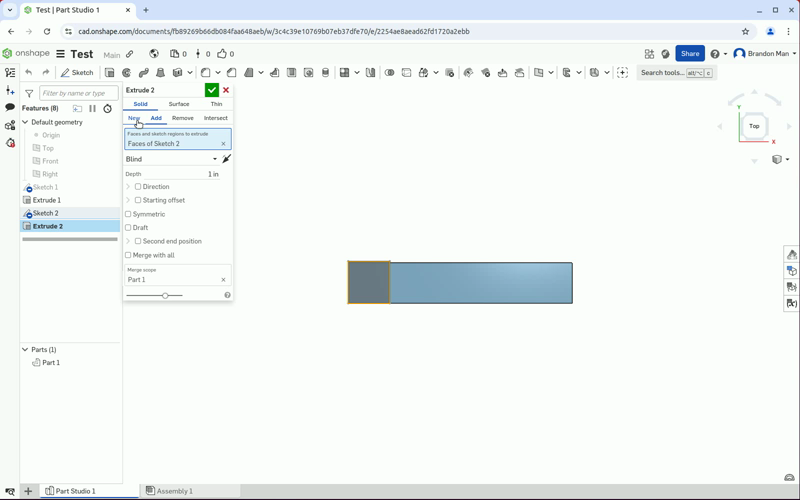
click(137, 120)
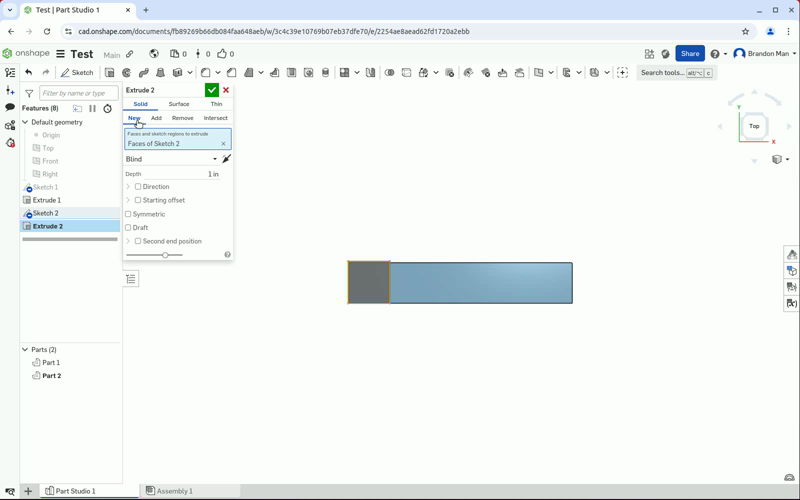
key(tab, 4)
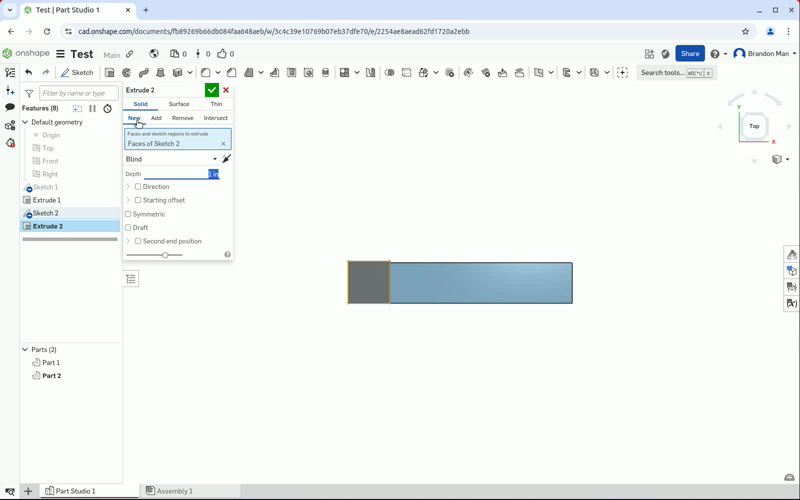
text(20.942)
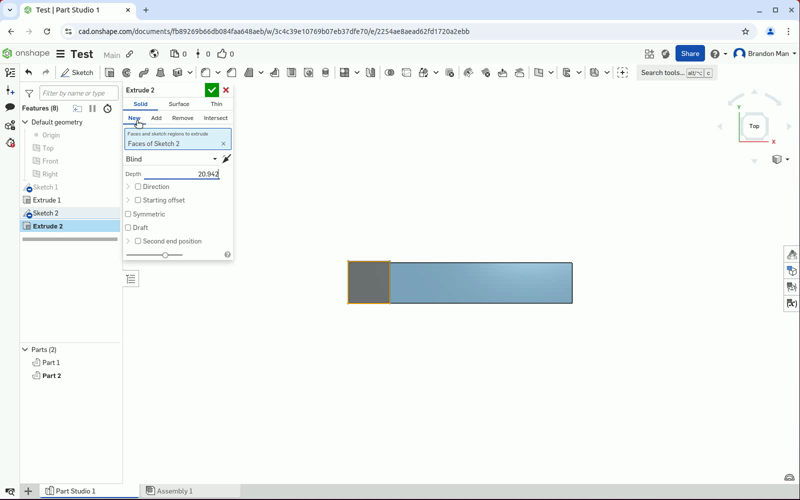
key(enter)
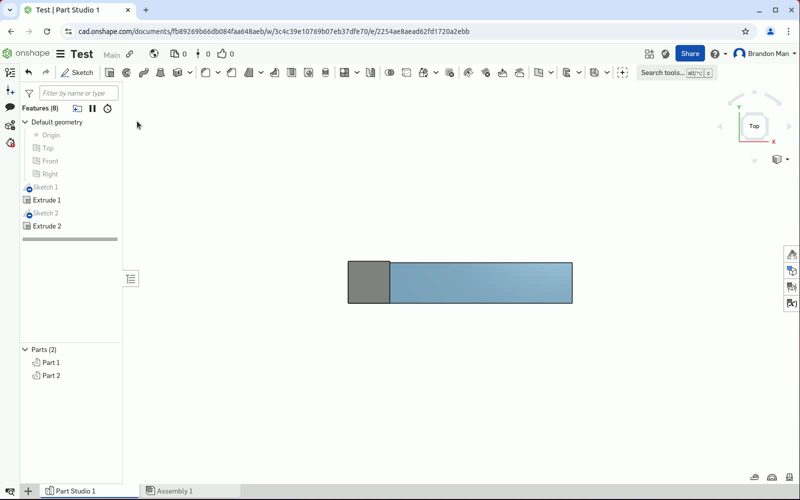
key(shift+h)
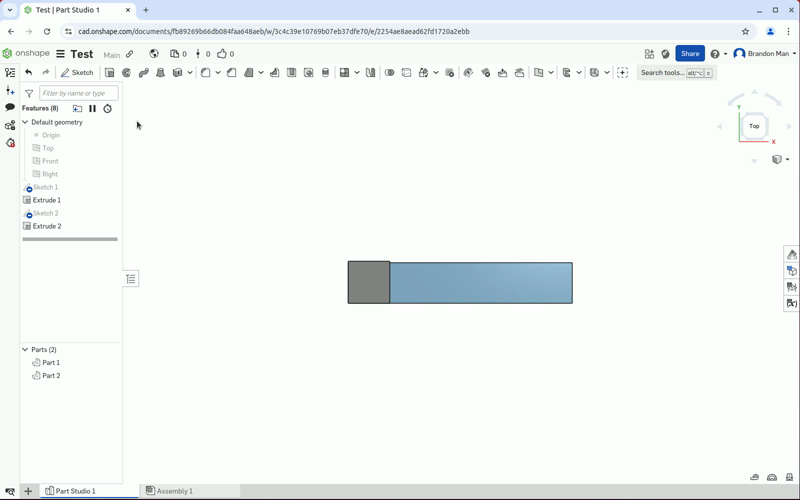
key(shift+h)
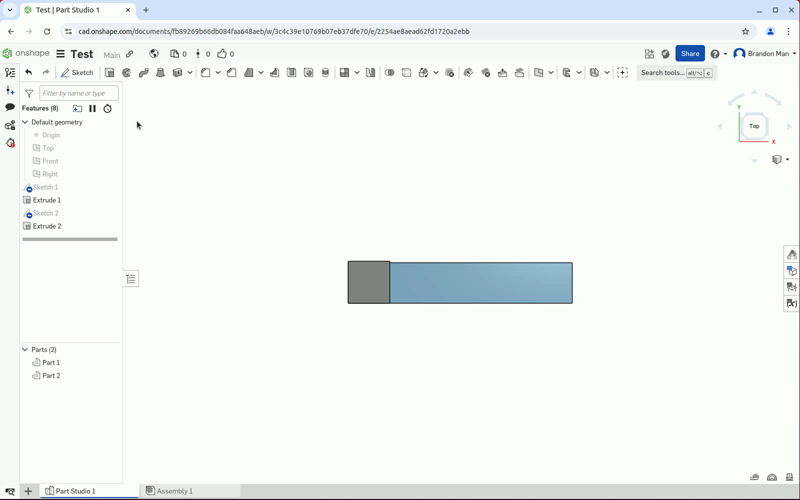
mouse_move(73, 189)
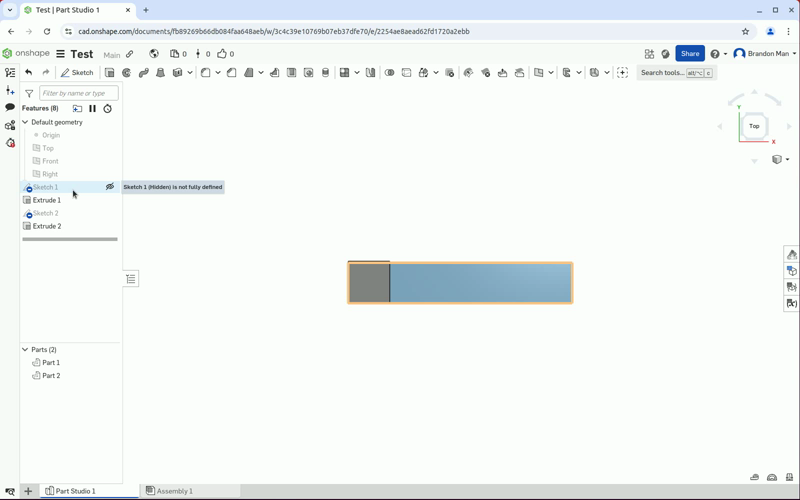
click(73, 189)
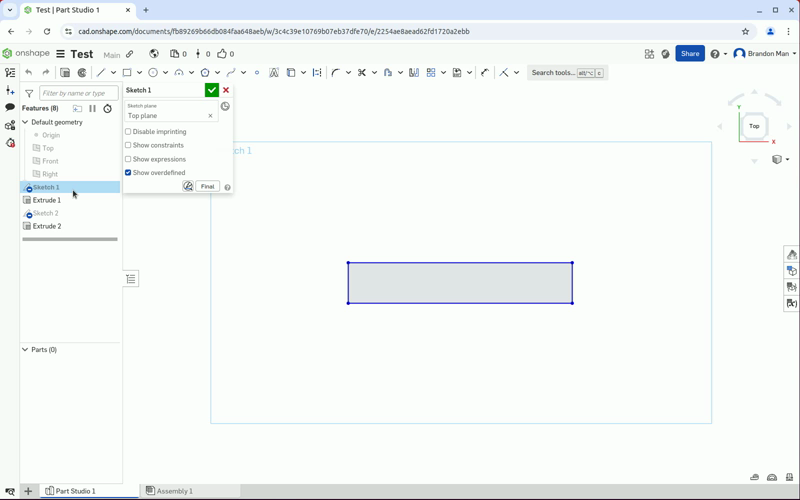
mouse_move(229, 92)
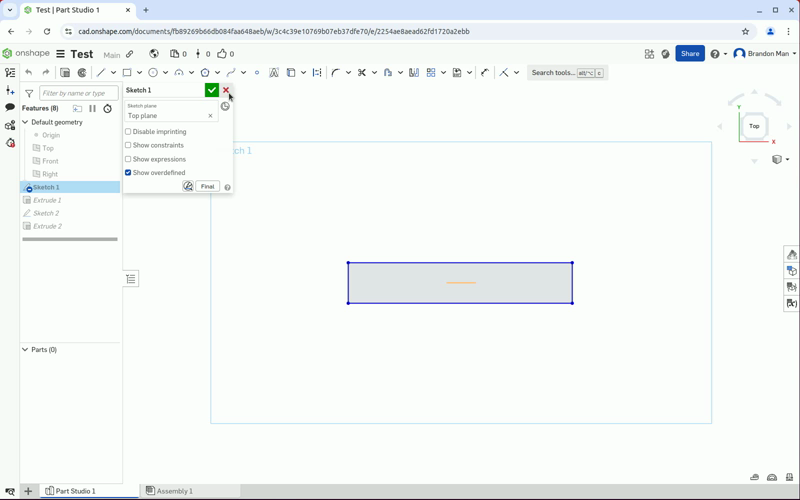
click(229, 92)
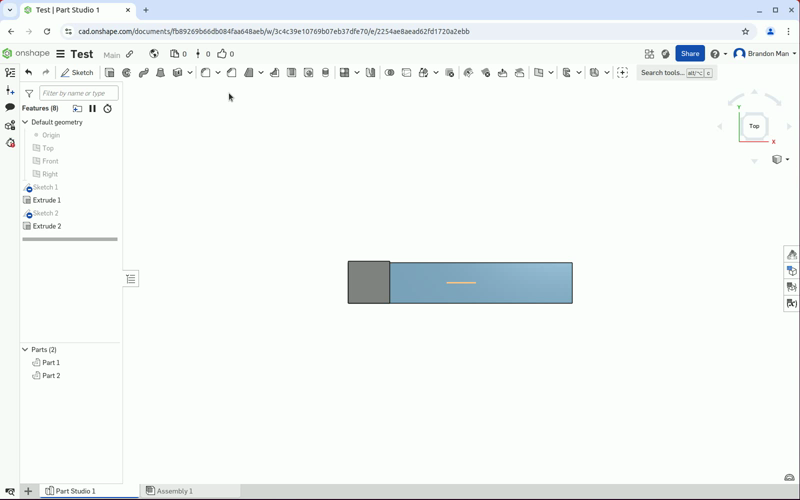
mouse_move(541, 75)
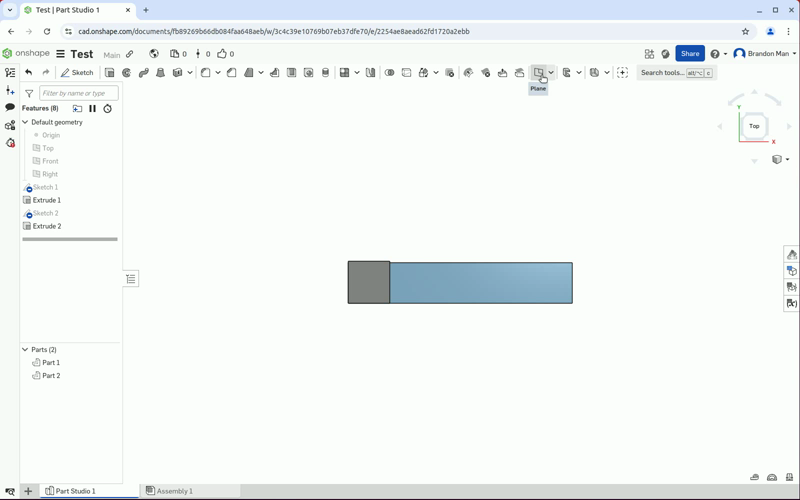
click(541, 75)
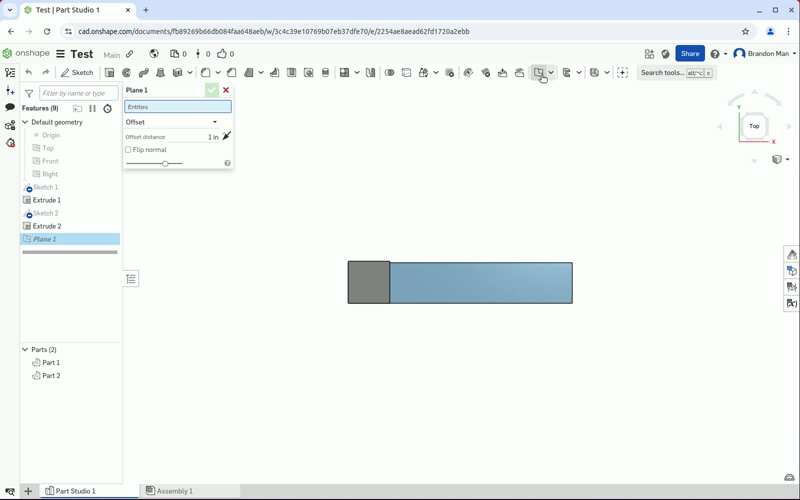
mouse_move(73, 150)
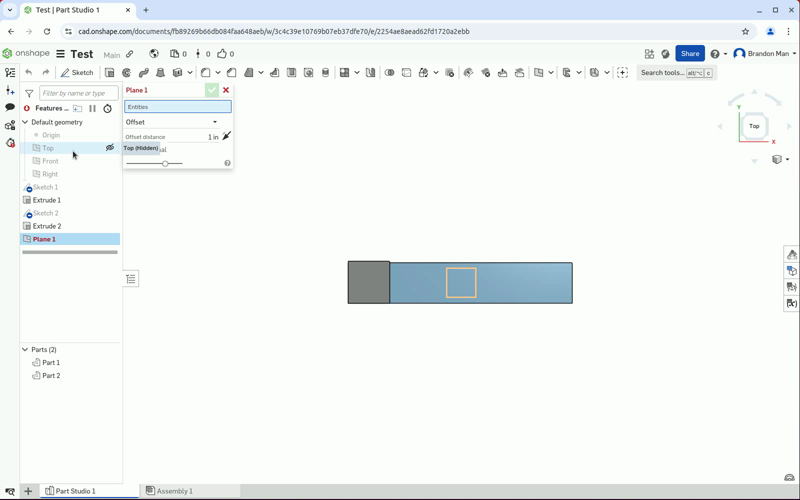
click(73, 150)
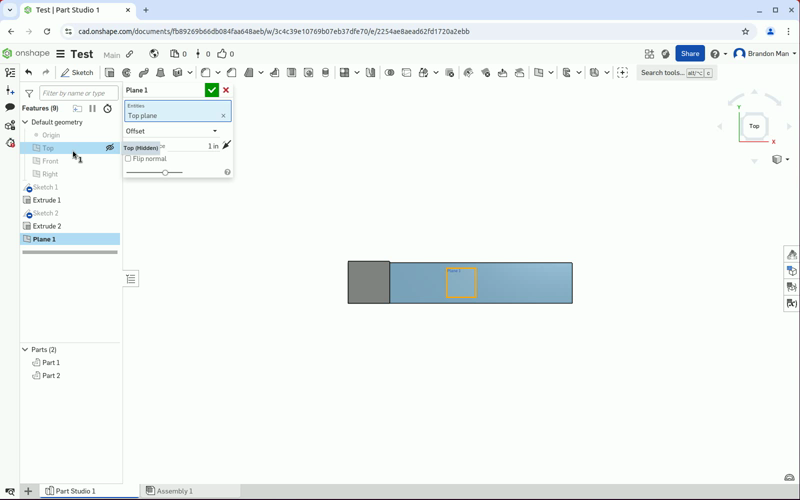
key(tab, 2)
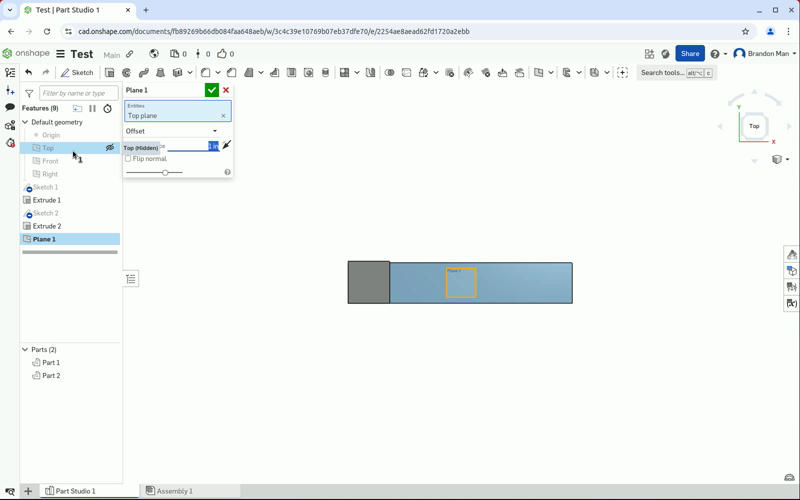
text(20.951)
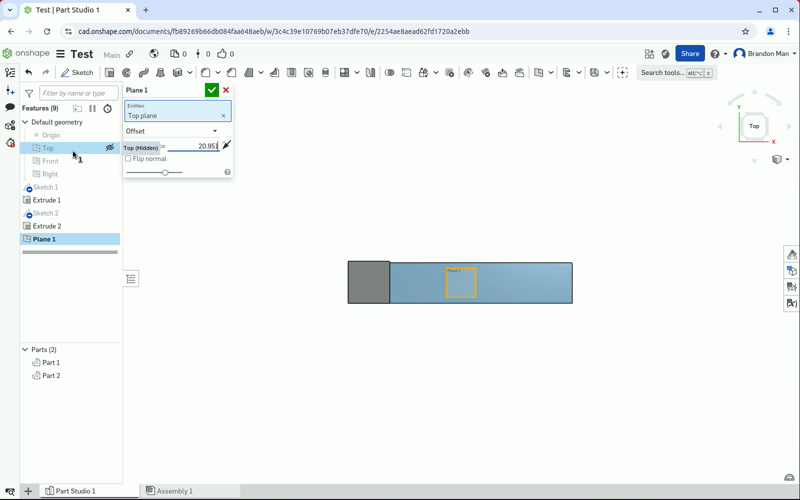
key(enter, 2)
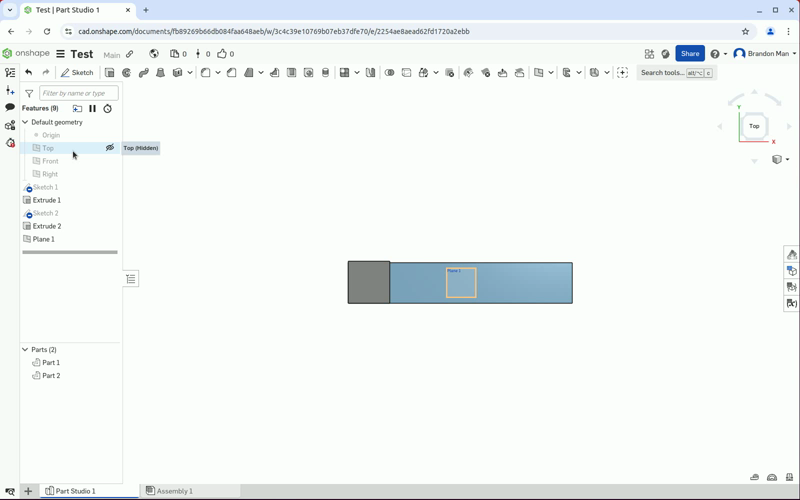
key(shift+s)
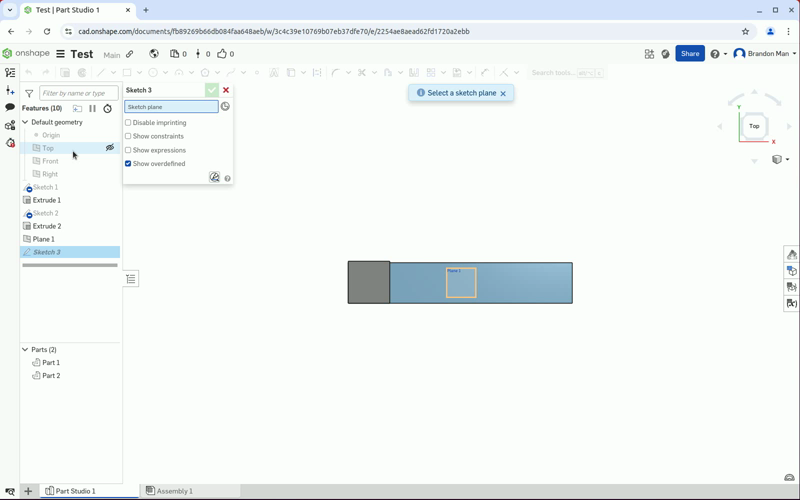
mouse_move(73, 241)
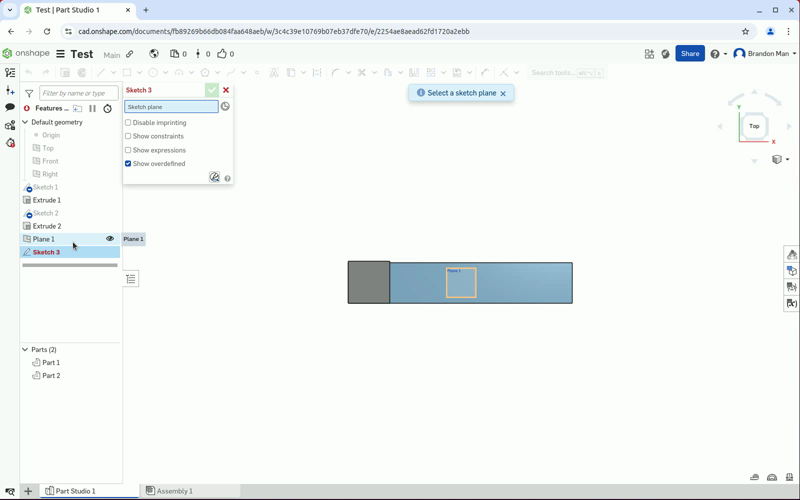
click(73, 241)
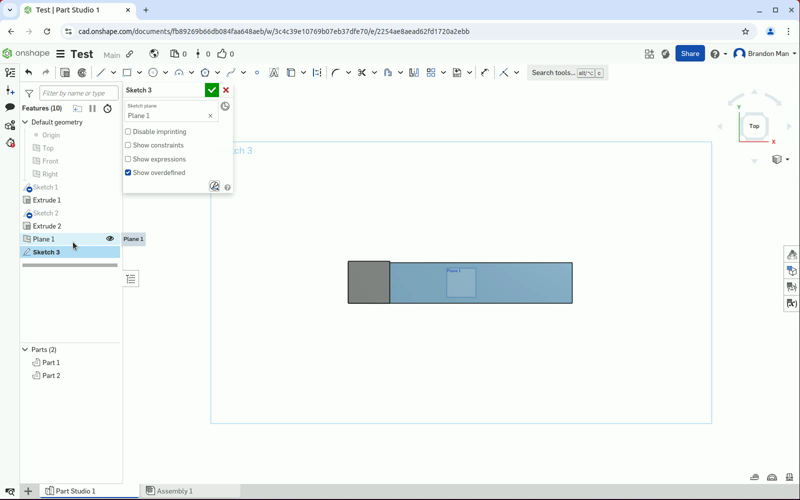
mouse_move(73, 352)
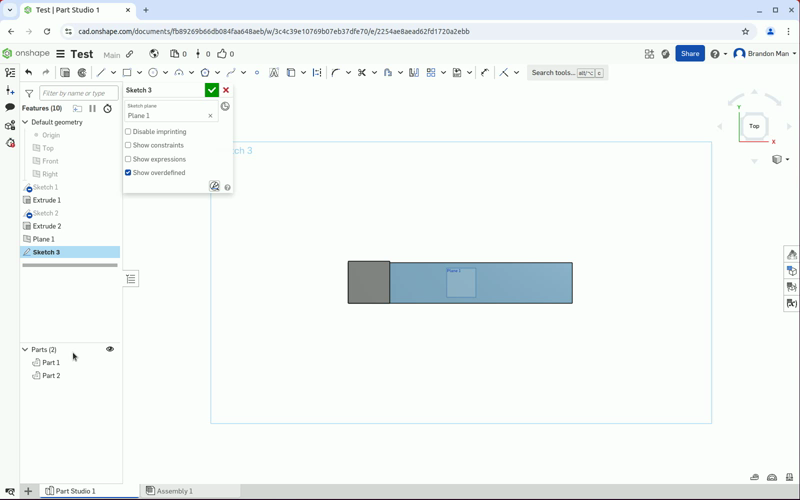
key(y)
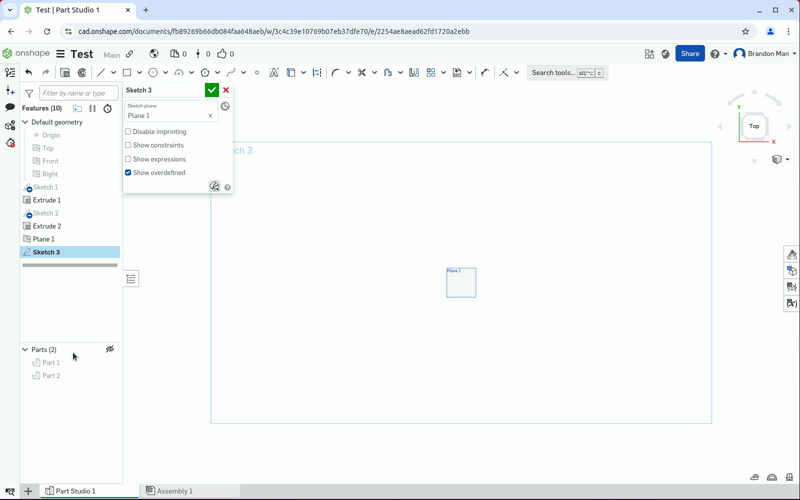
key(l)
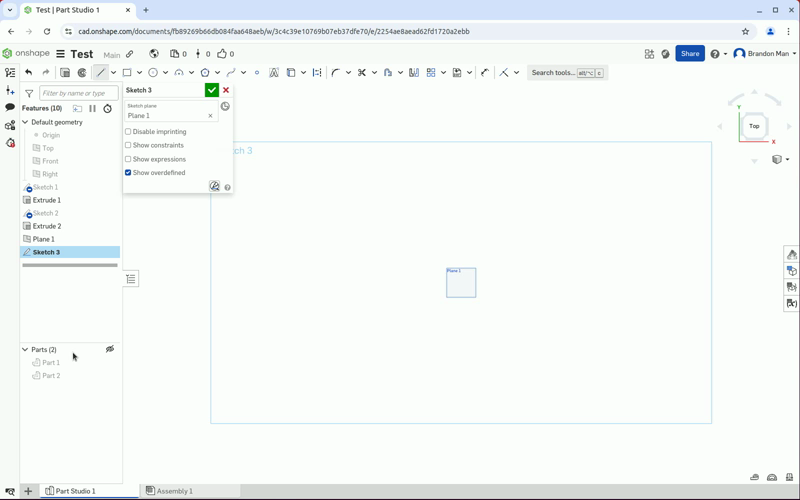
key_down(shift)
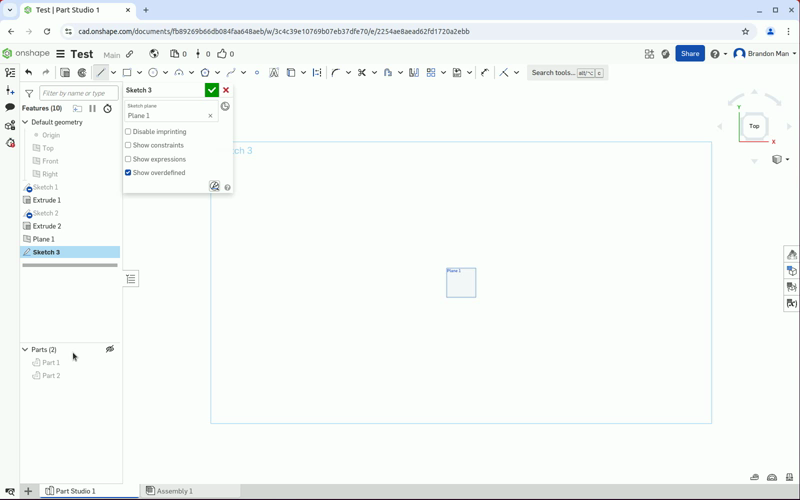
mouse_move(353, 297)
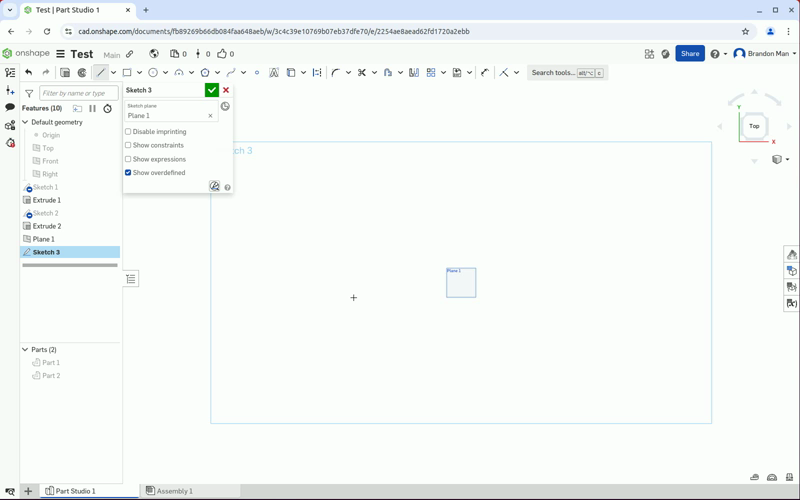
click(353, 297)
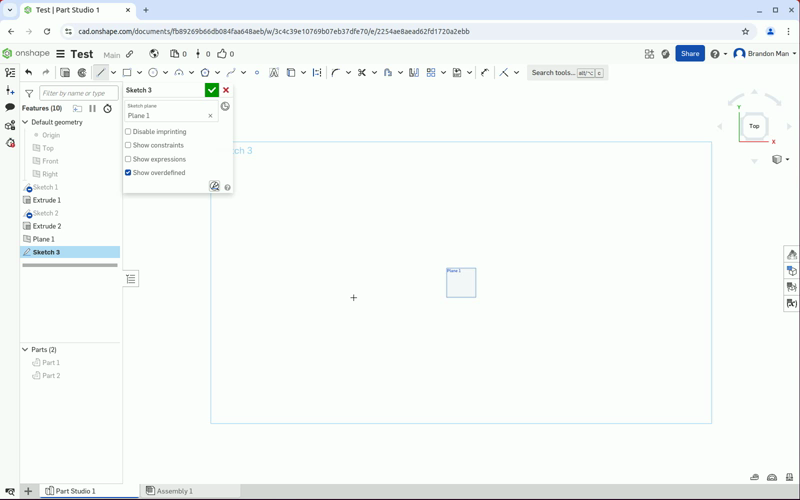
key_up(shift)
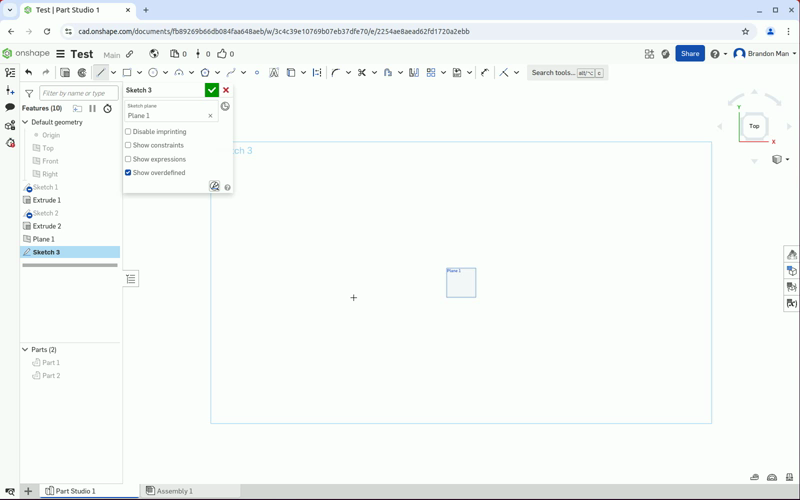
key_down(shift)
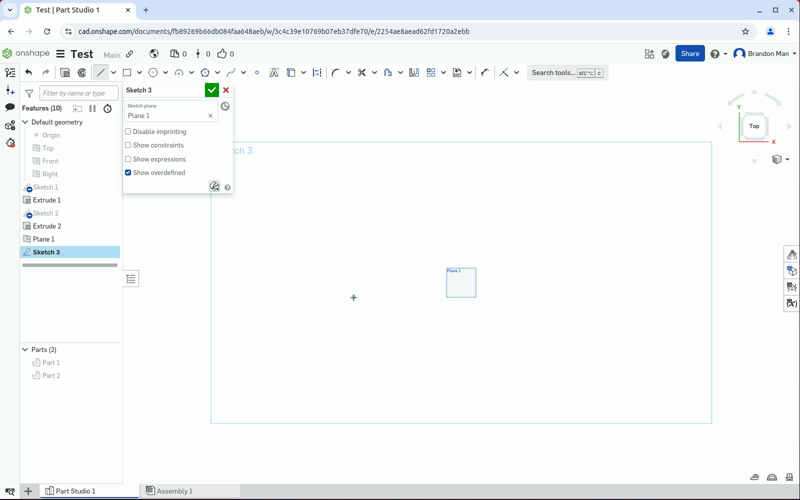
mouse_move(383, 297)
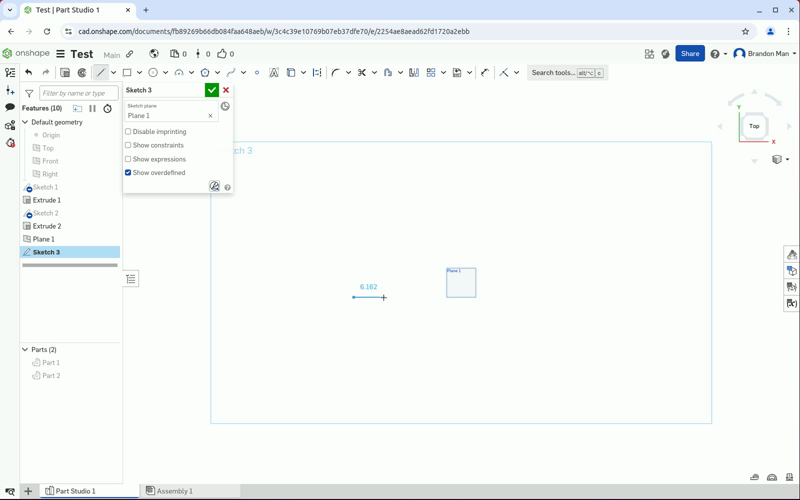
mouse_move(383, 297)
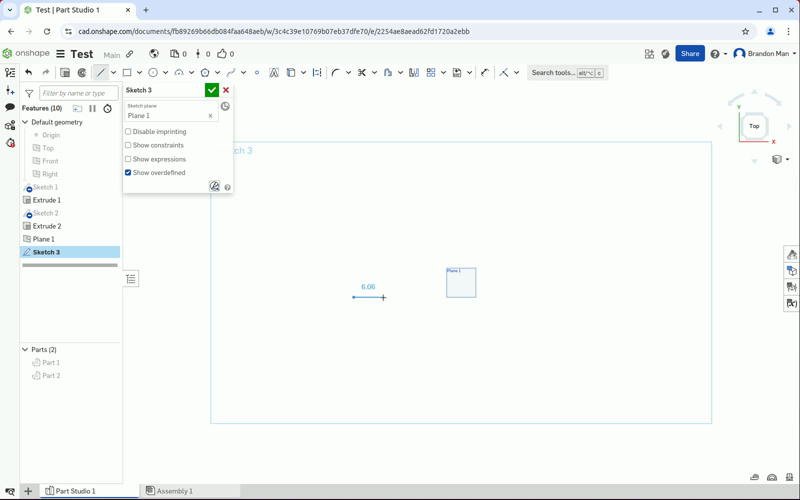
click(383, 297)
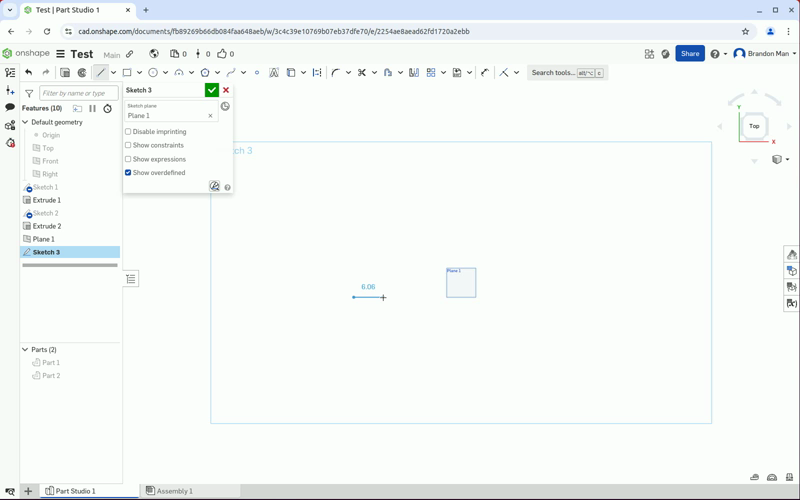
key_up(shift)
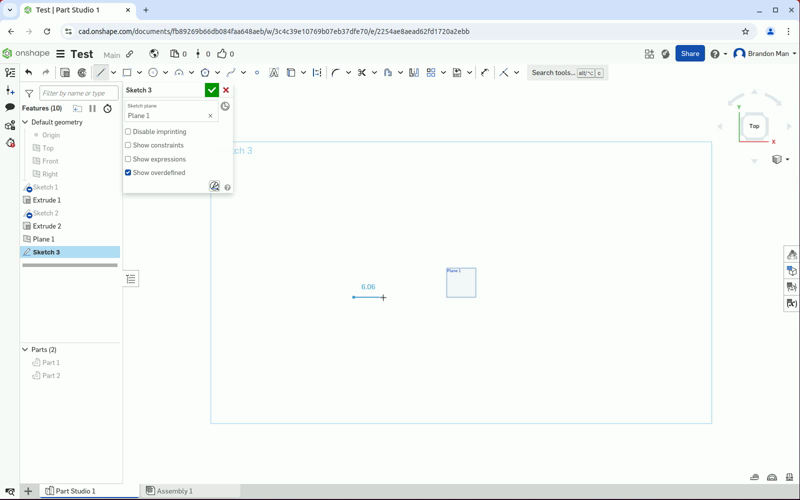
key_down(shift)
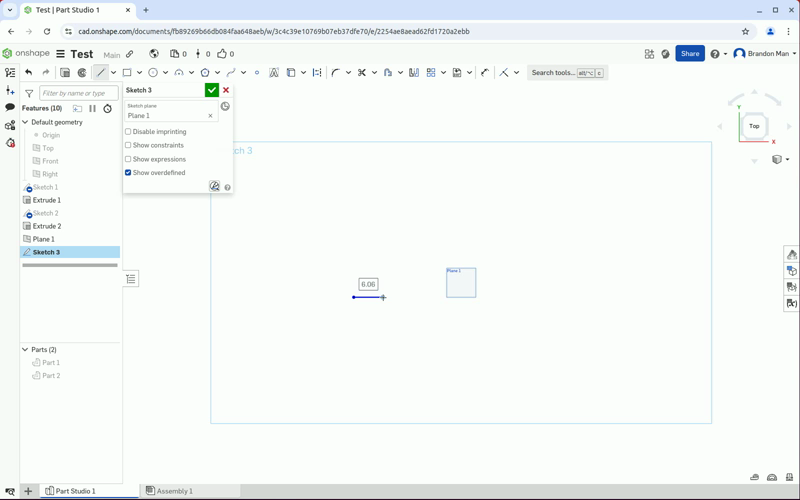
mouse_move(413, 297)
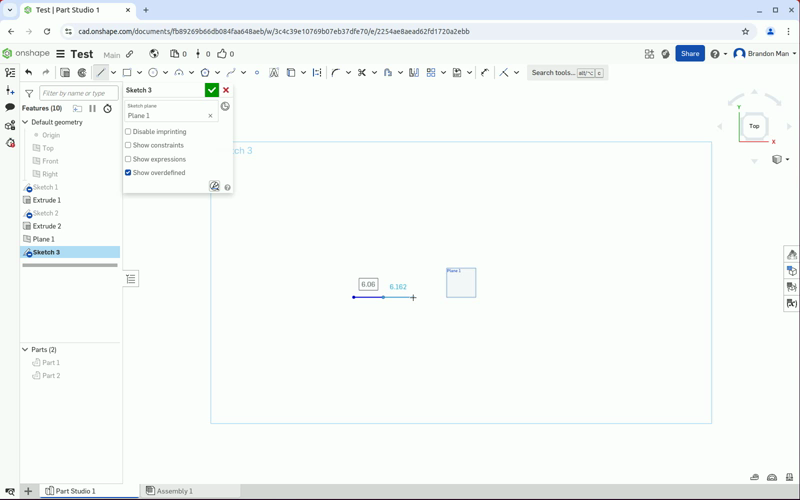
mouse_move(383, 267)
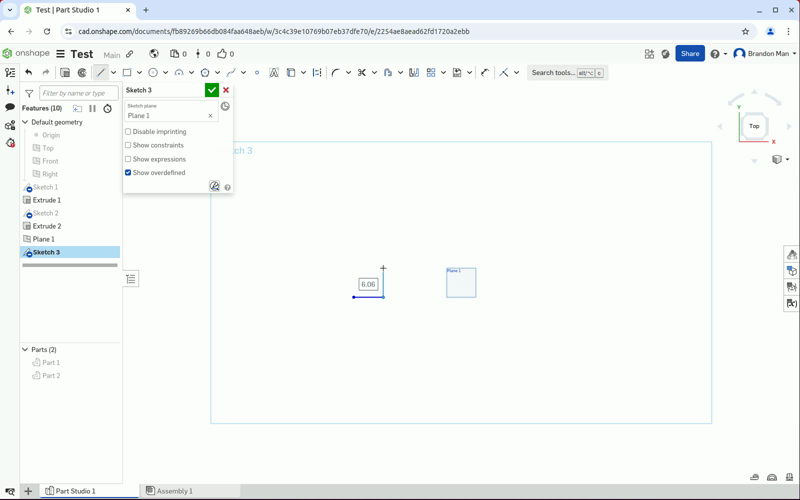
click(383, 267)
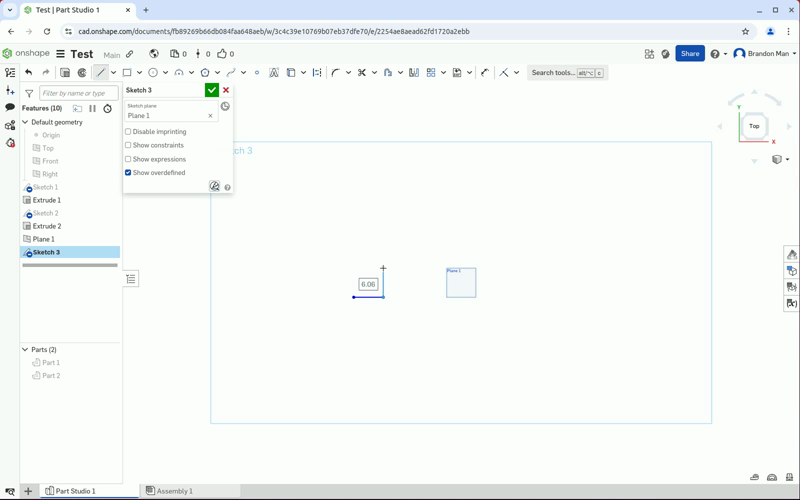
key_up(shift)
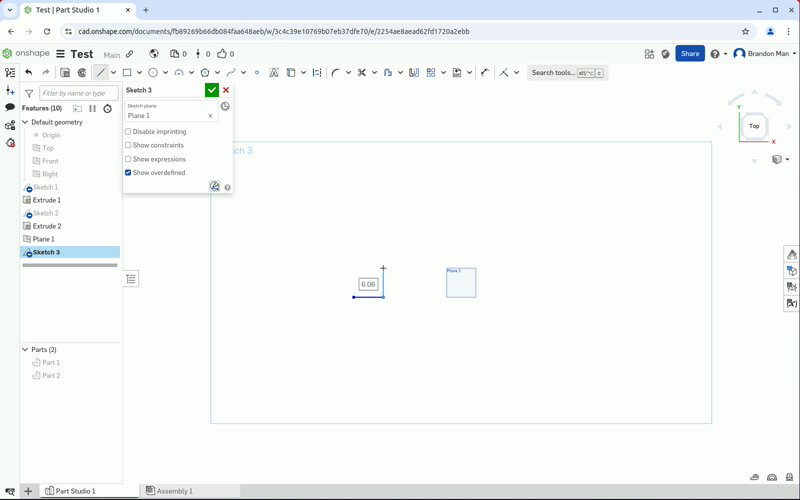
key_down(shift)
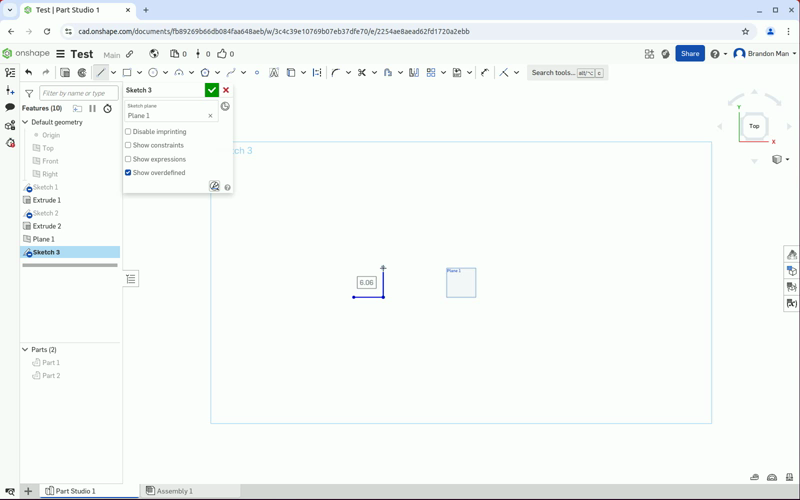
mouse_move(413, 267)
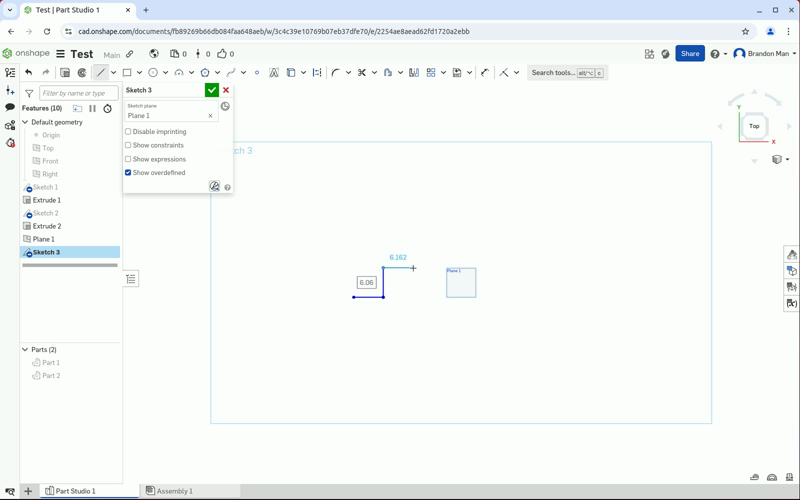
mouse_move(353, 267)
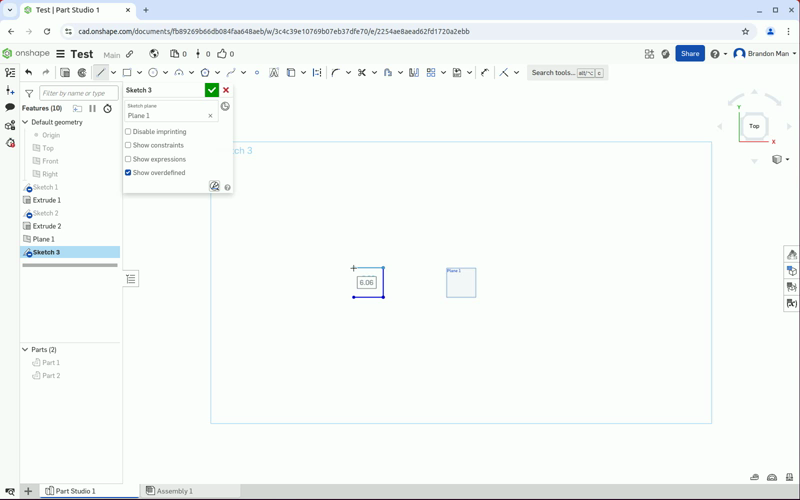
click(353, 267)
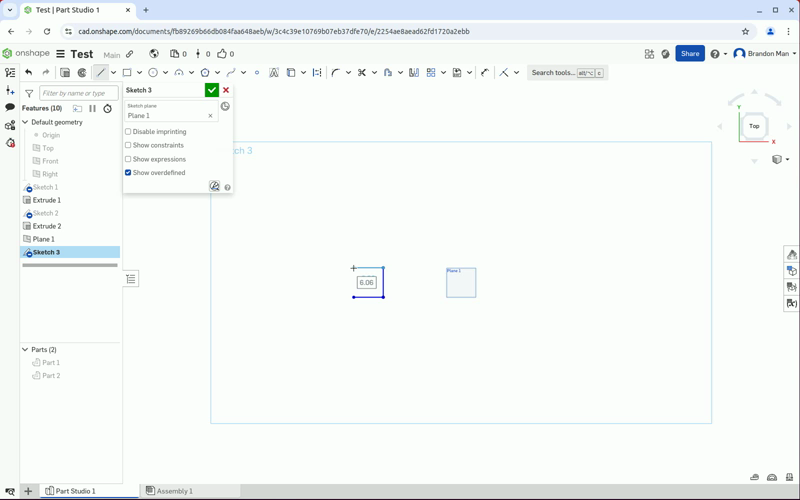
key_up(shift)
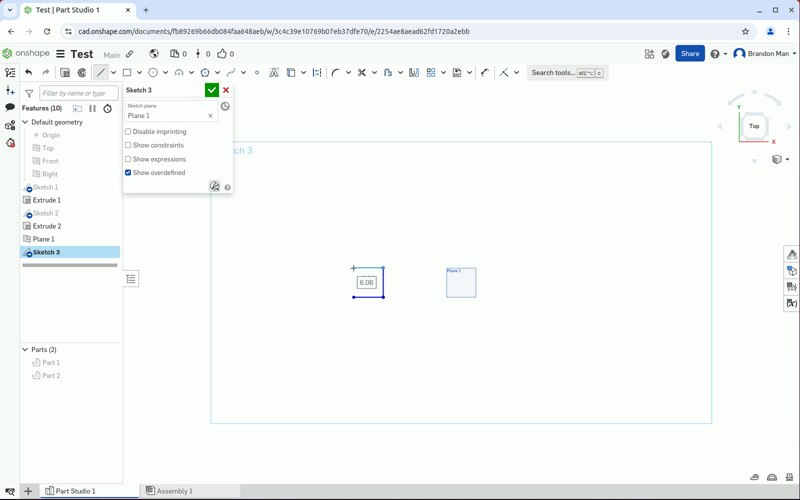
mouse_move(383, 267)
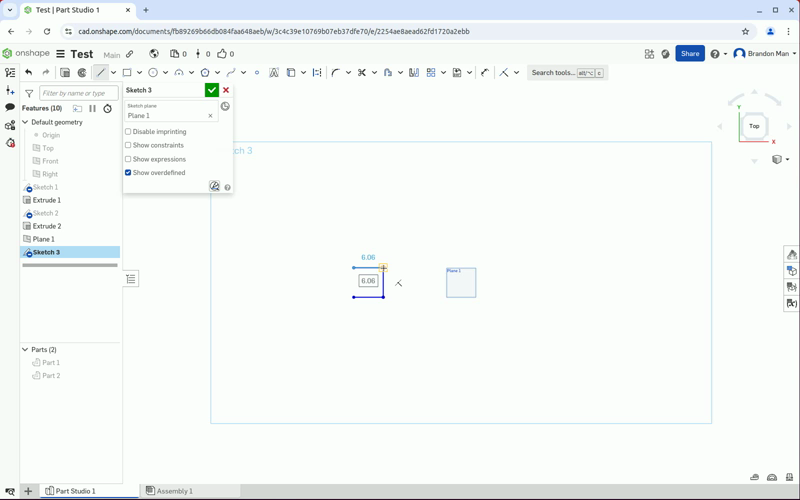
key_down(shift)
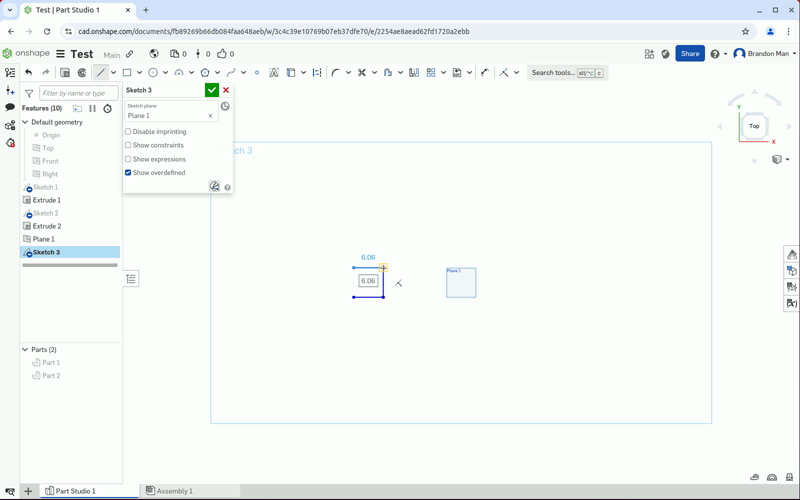
mouse_move(353, 297)
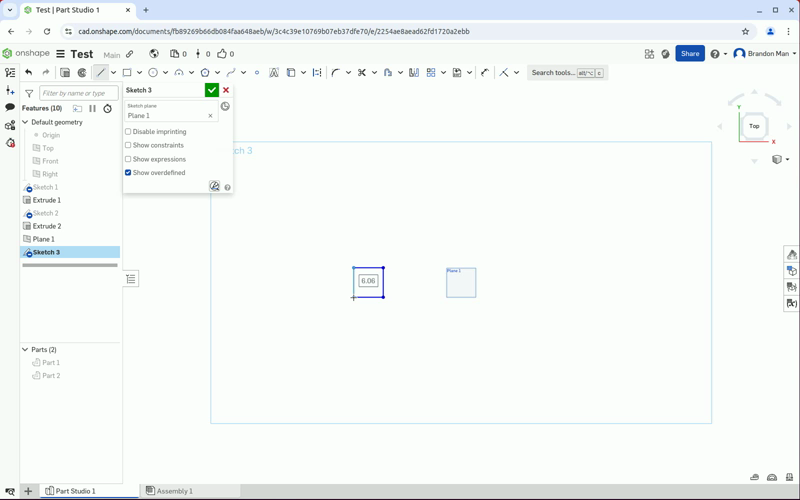
key_up(shift)
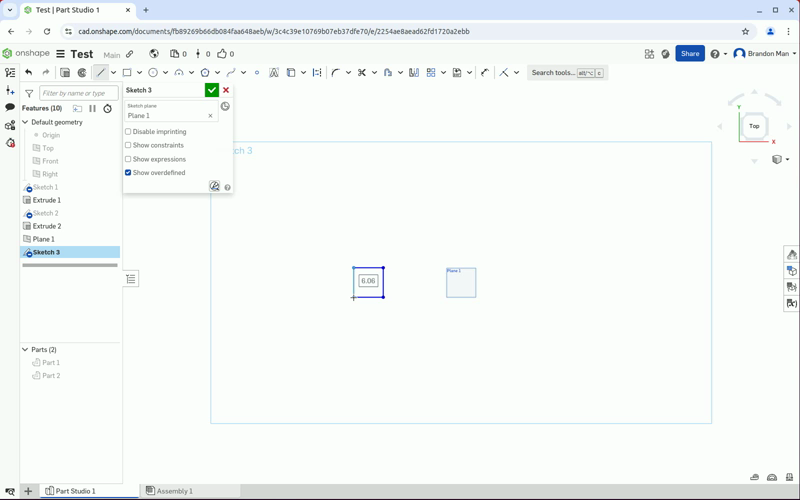
click(353, 297)
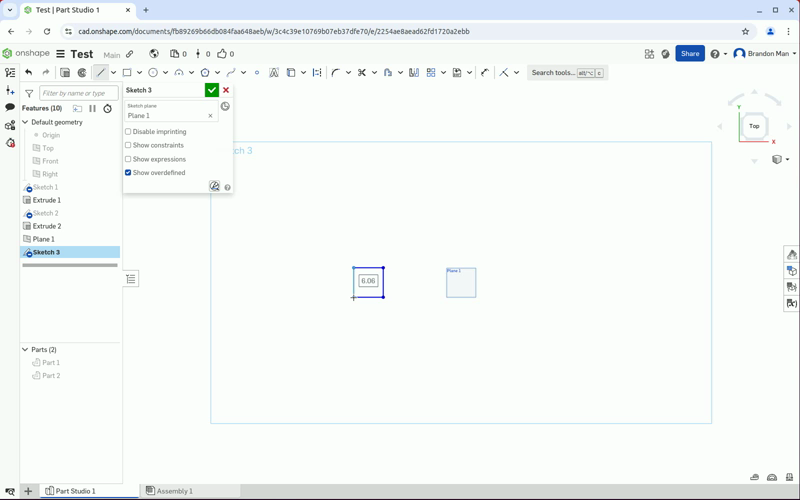
key(esc)
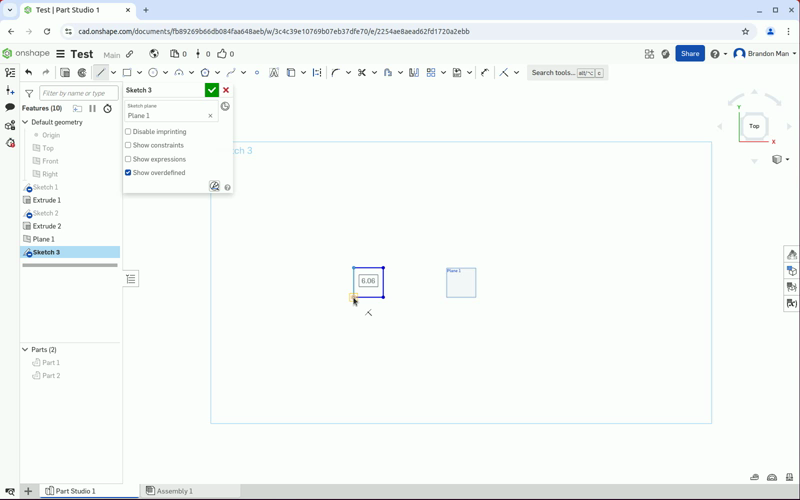
mouse_move(357, 278)
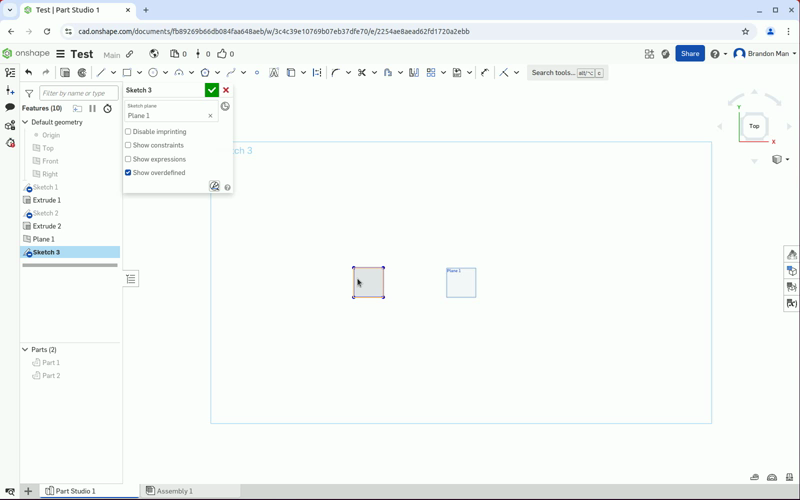
scroll(6)
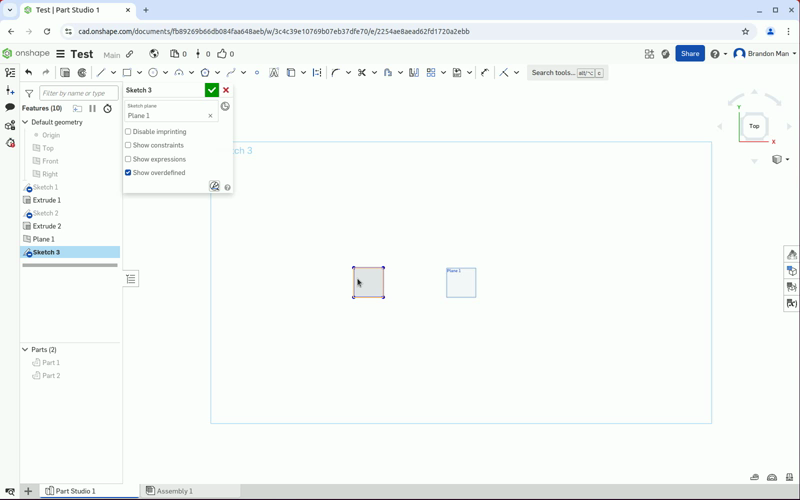
scroll(6)
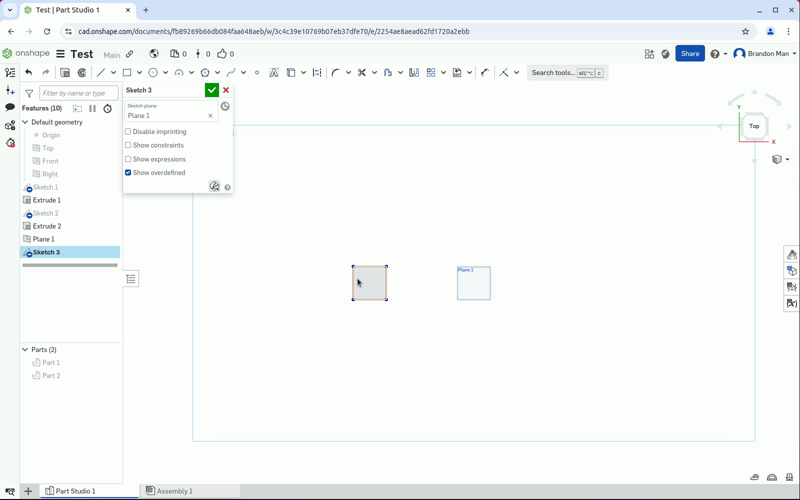
scroll(6)
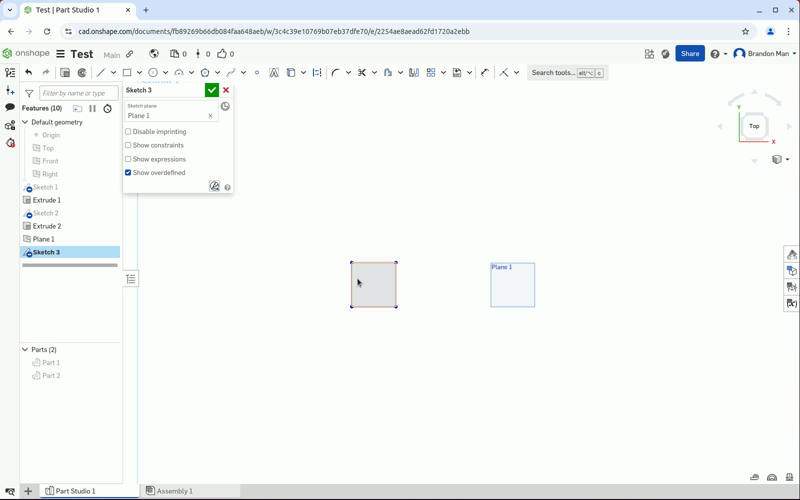
scroll(6)
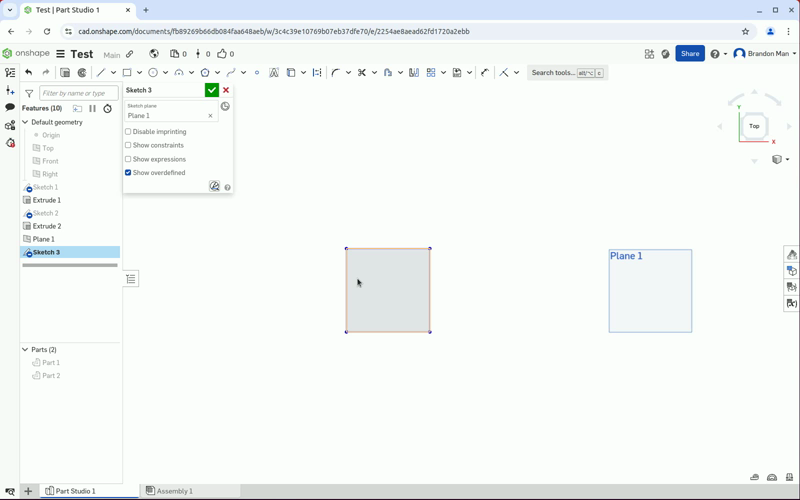
scroll(6)
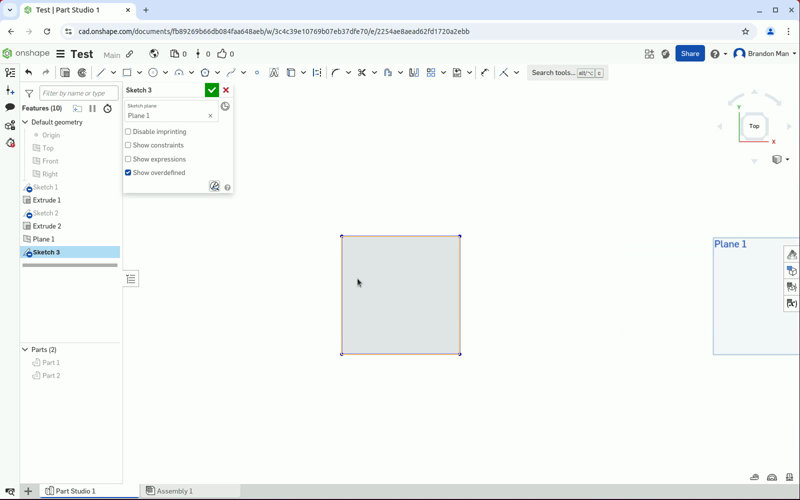
scroll(6)
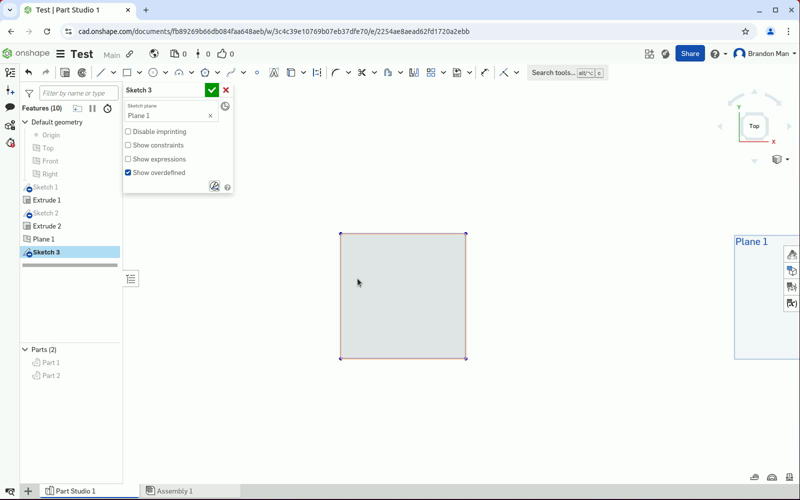
scroll(6)
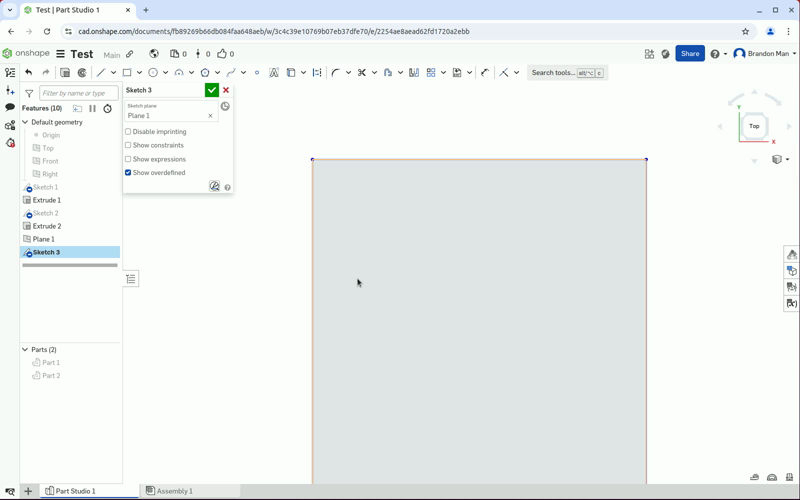
click(357, 278)
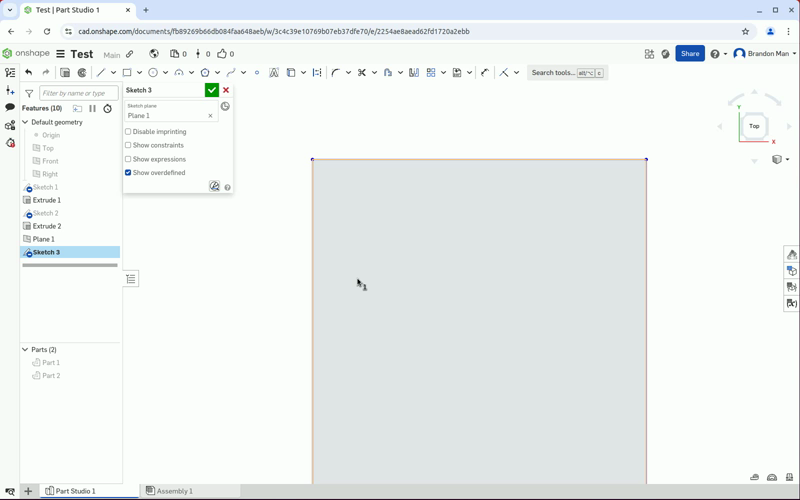
scroll(-6)
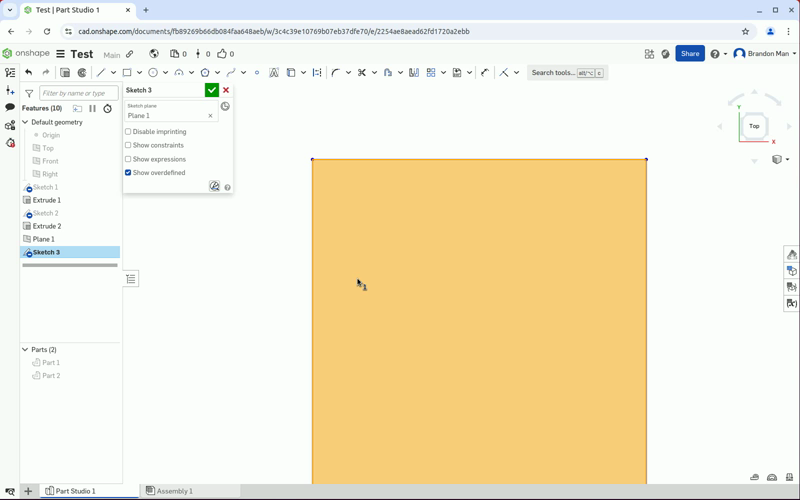
scroll(-6)
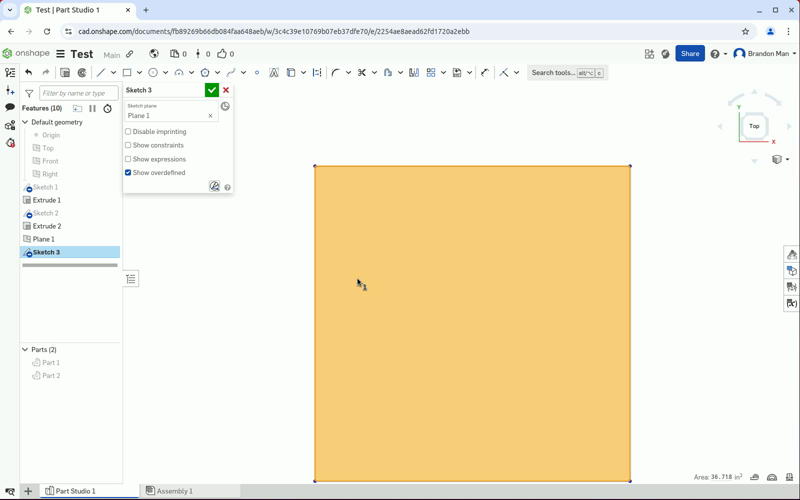
scroll(-6)
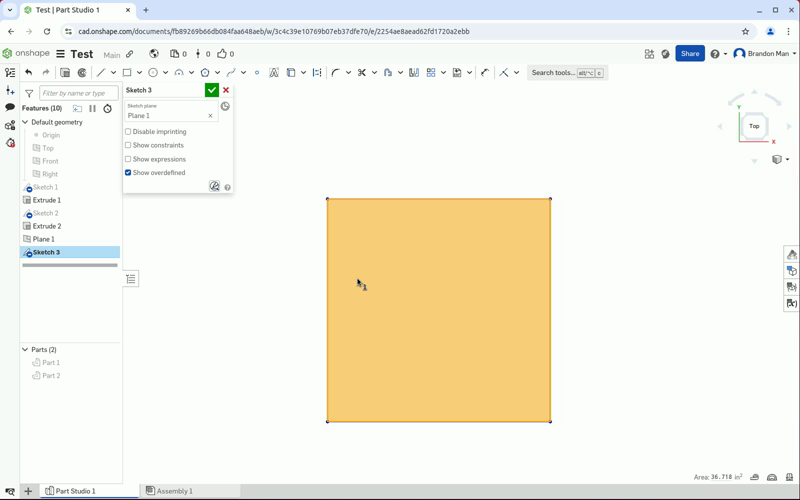
scroll(-6)
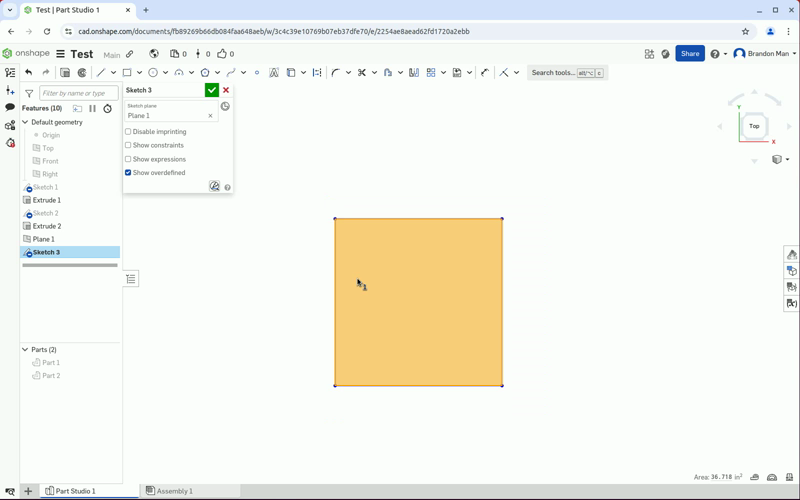
scroll(-6)
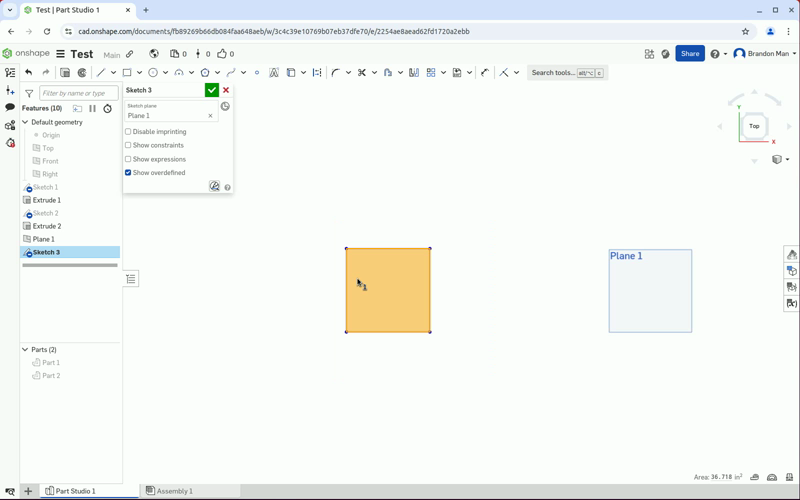
scroll(-6)
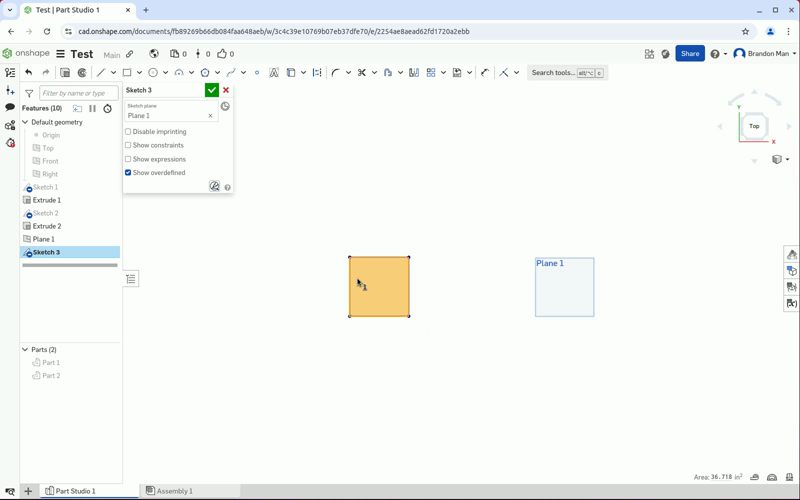
scroll(-6)
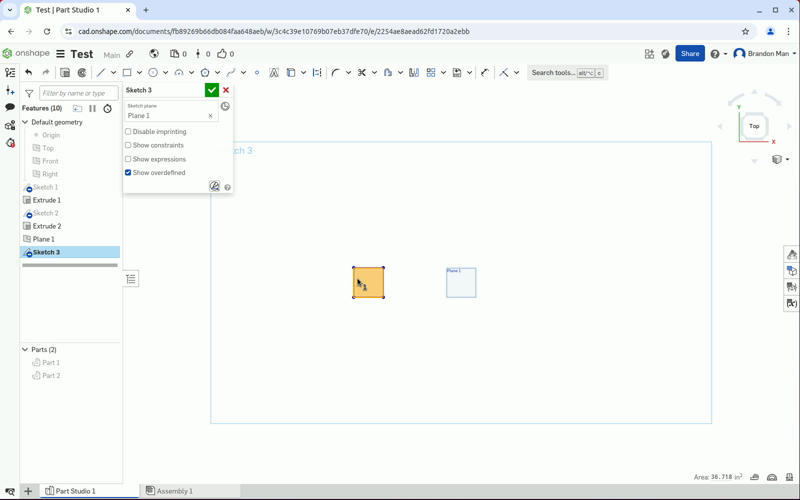
mouse_move(73, 352)
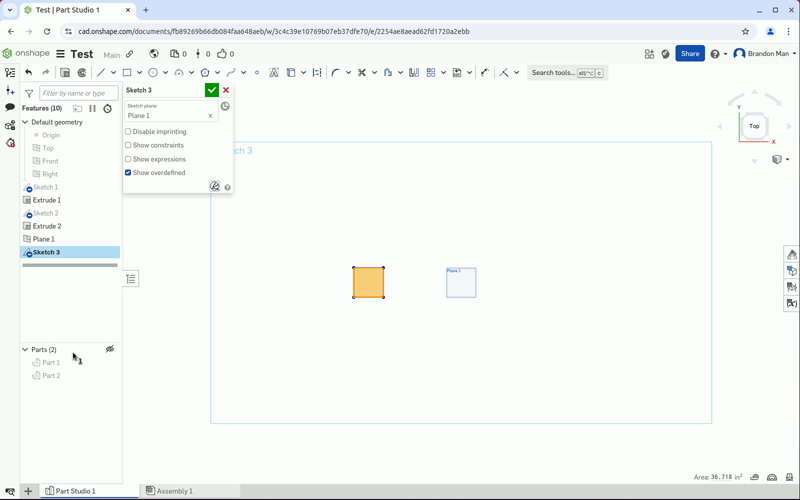
key(shift+y)
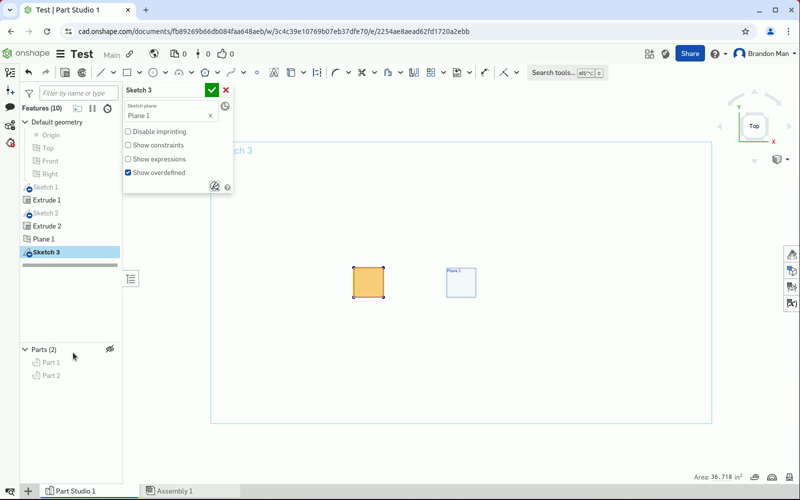
key(shift+e)
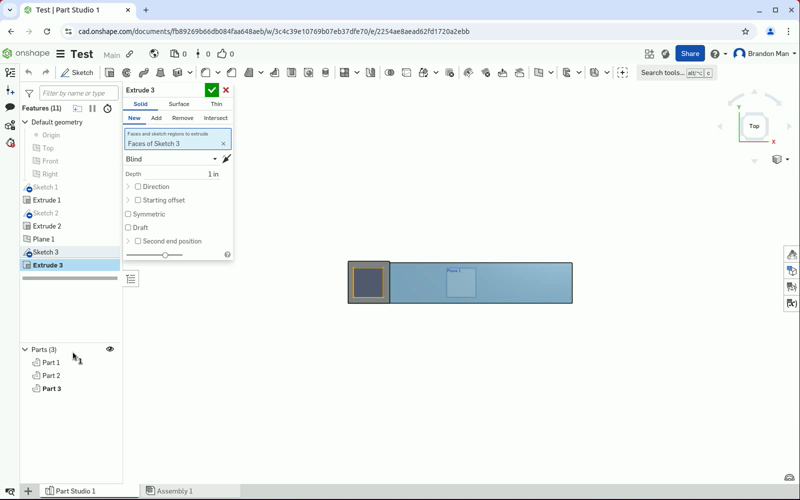
mouse_move(143, 106)
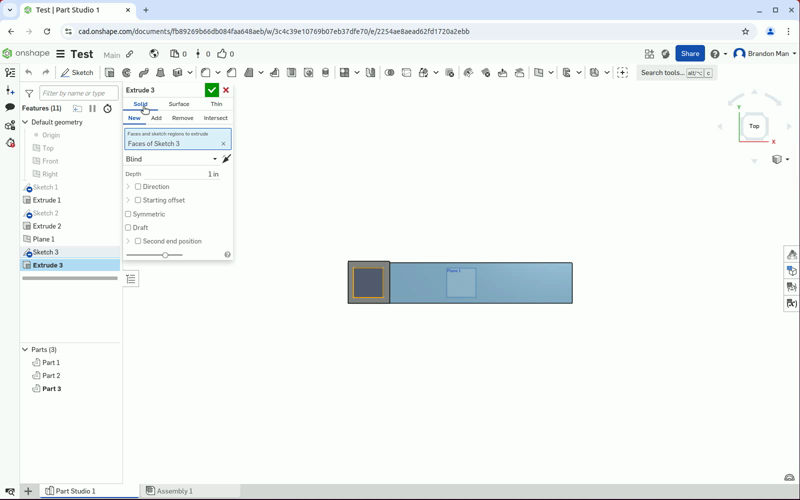
click(143, 106)
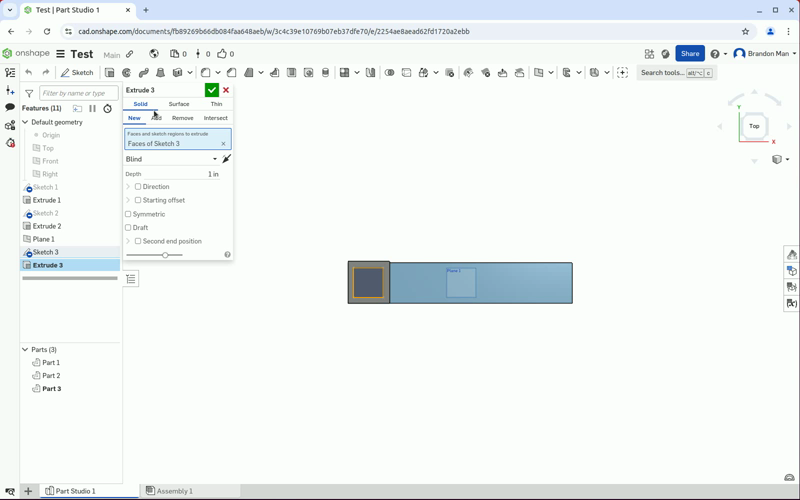
mouse_move(186, 120)
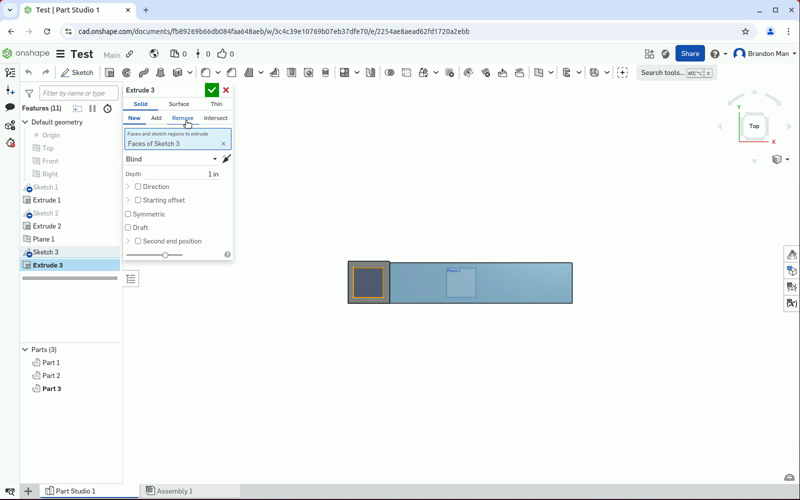
click(186, 120)
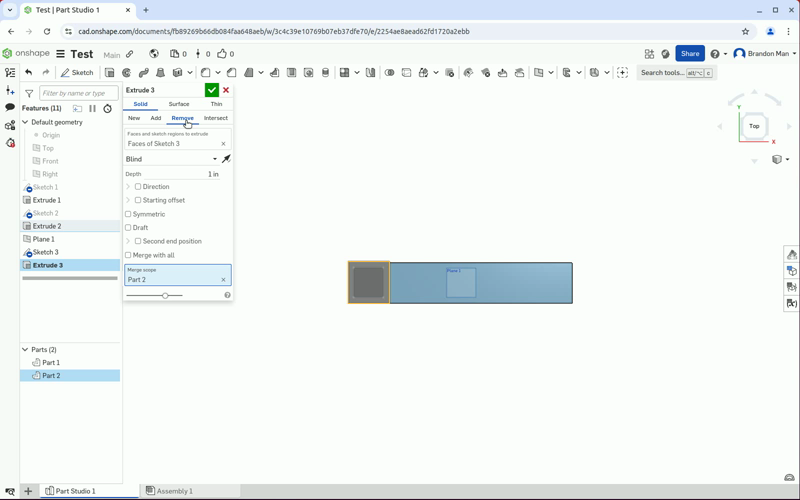
key(tab, 4)
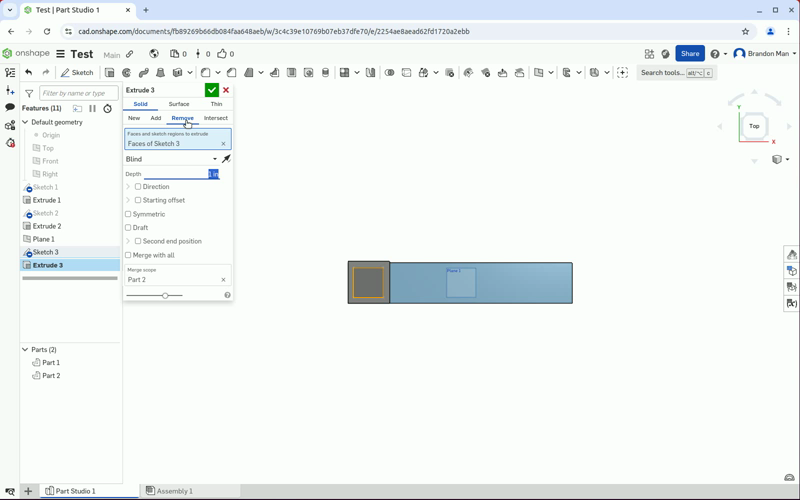
text(20.942)
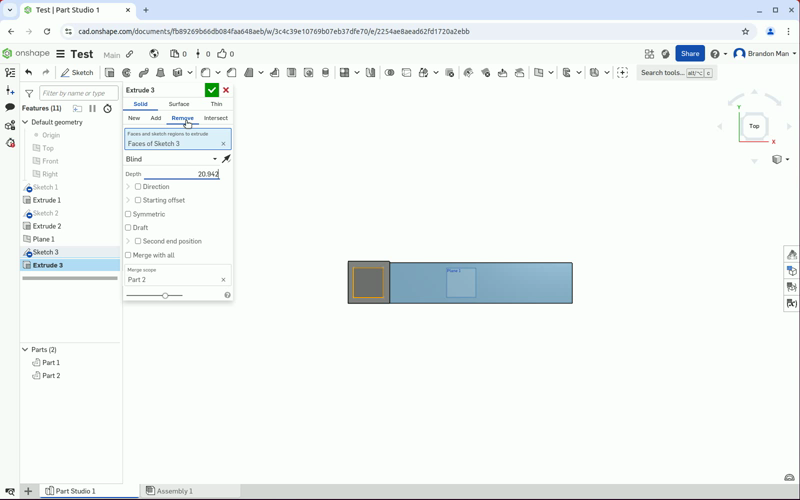
key(tab, 6)
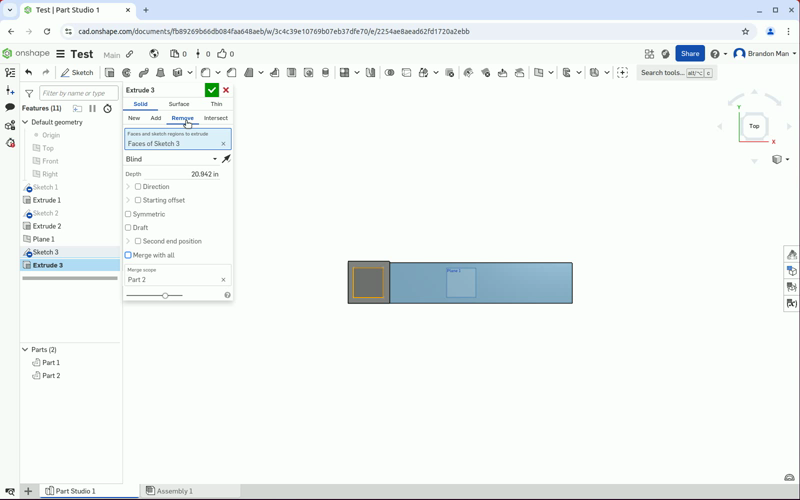
key(space)
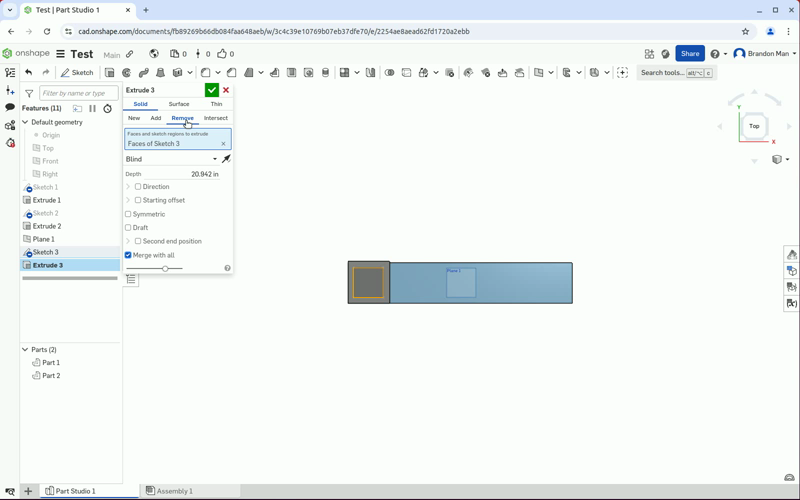
key(enter)
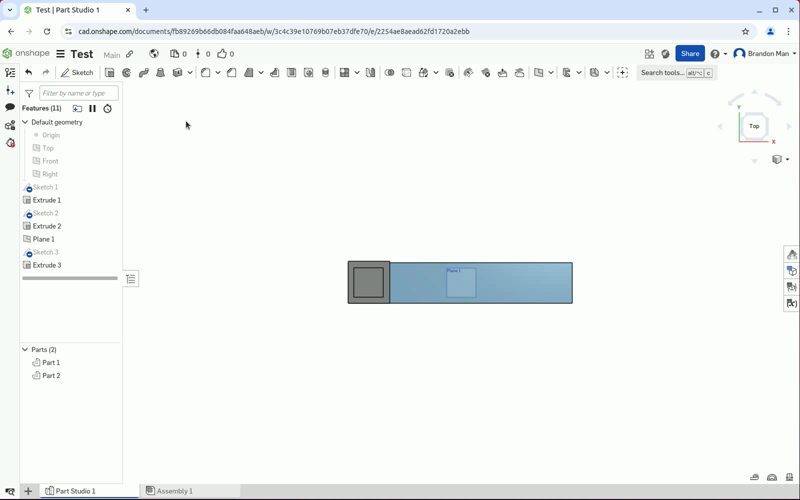
key(shift+h)
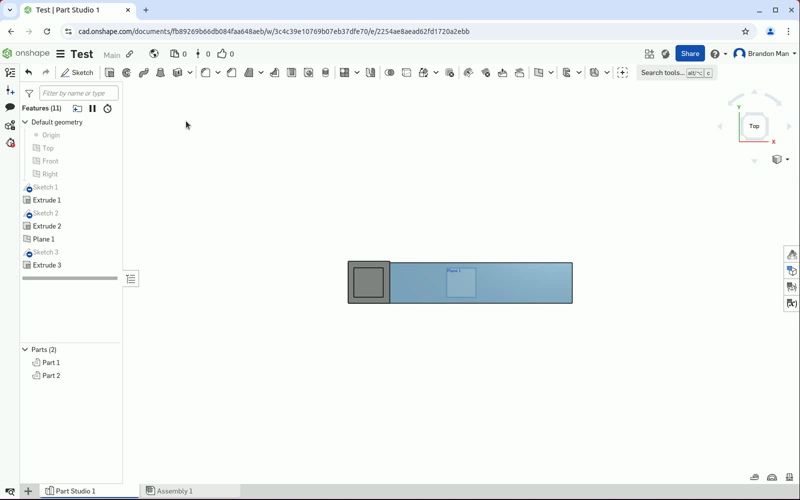
key(shift+h)
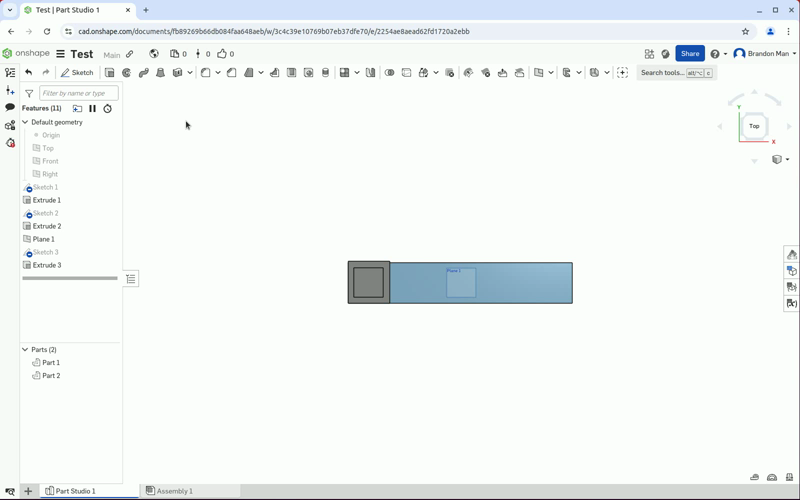
mouse_move(73, 189)
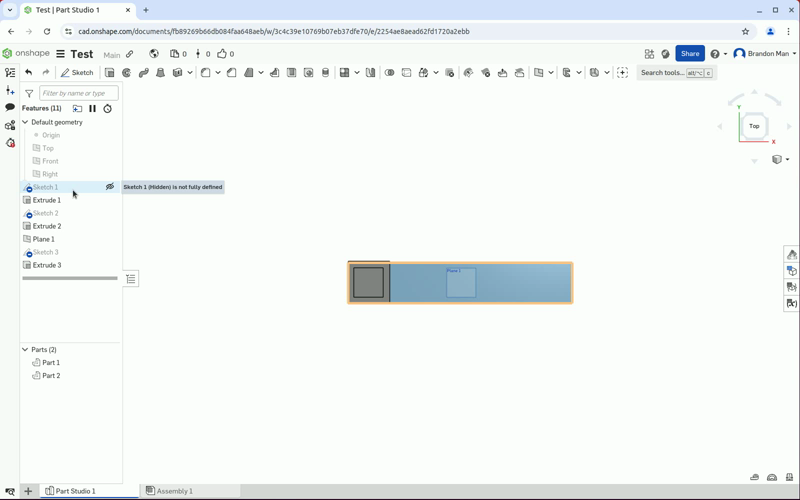
click(73, 189)
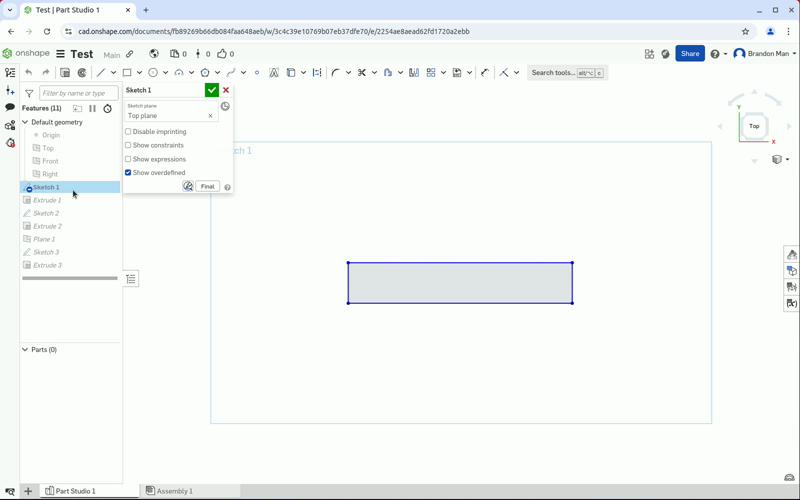
mouse_move(229, 92)
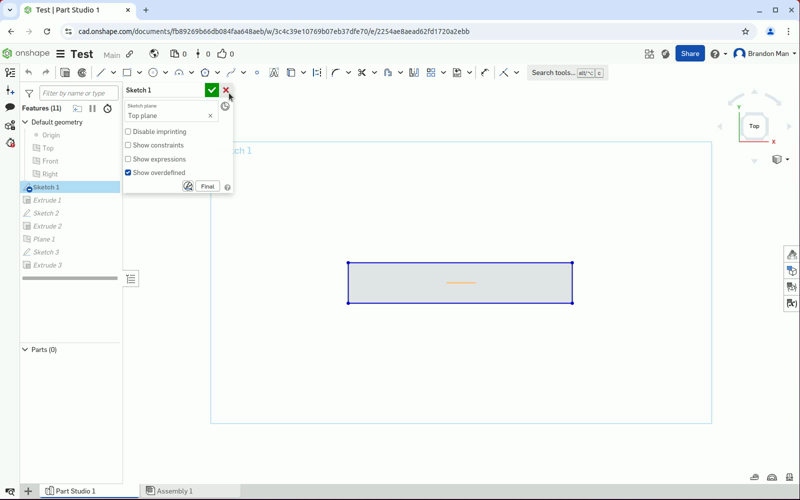
click(229, 92)
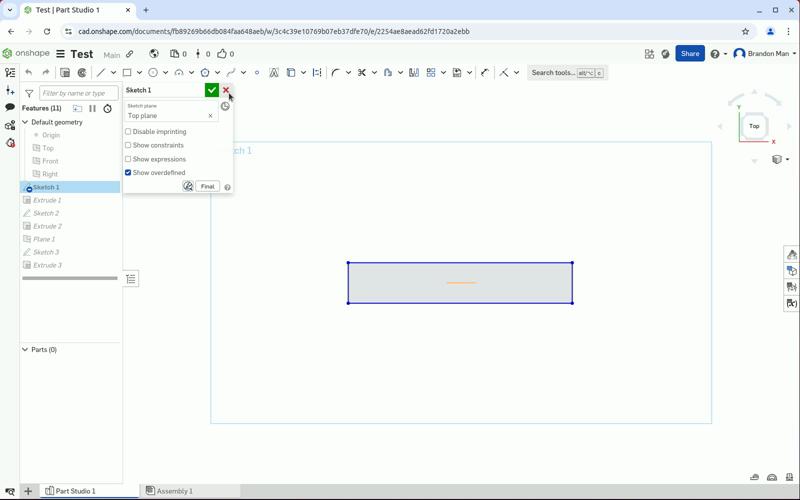
key(shift+s)
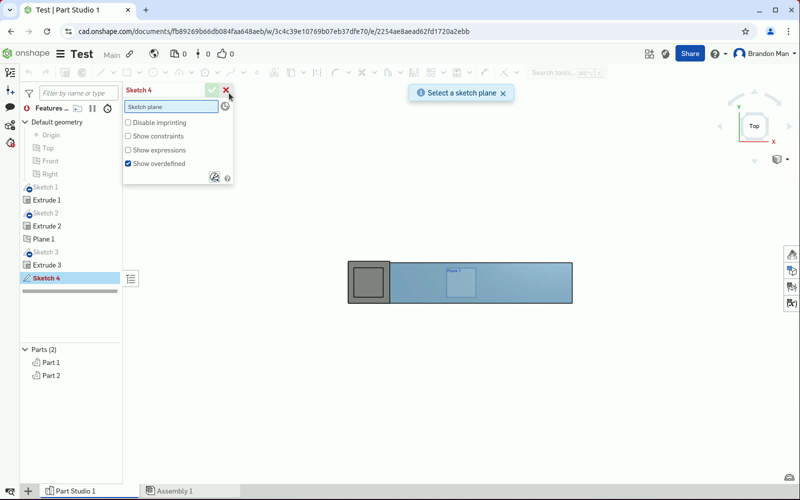
mouse_move(73, 150)
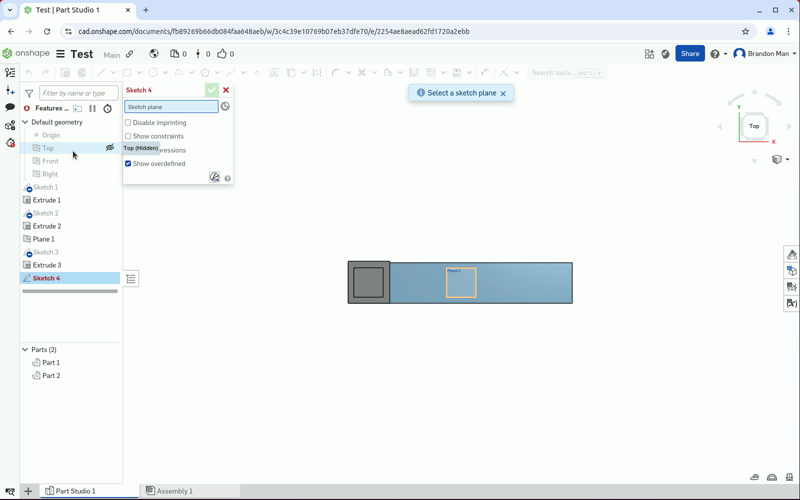
click(73, 150)
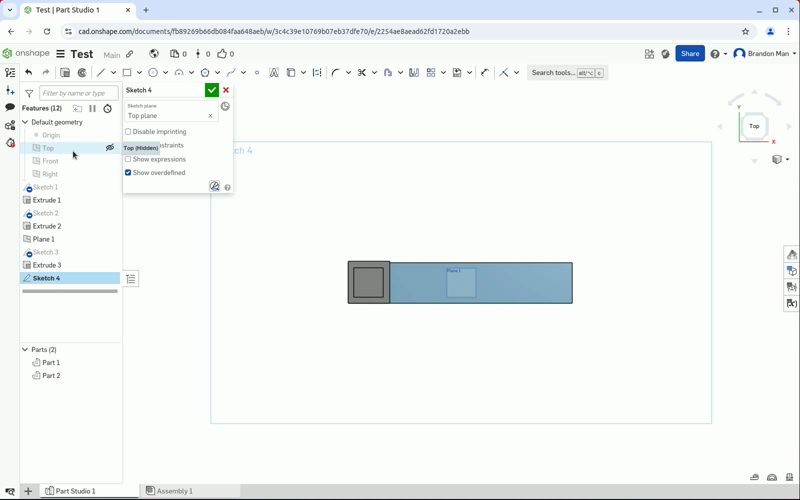
mouse_move(73, 352)
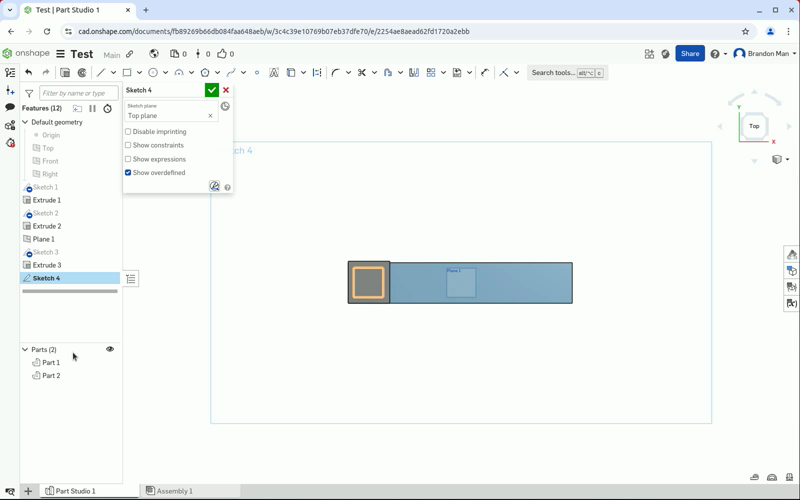
key(y)
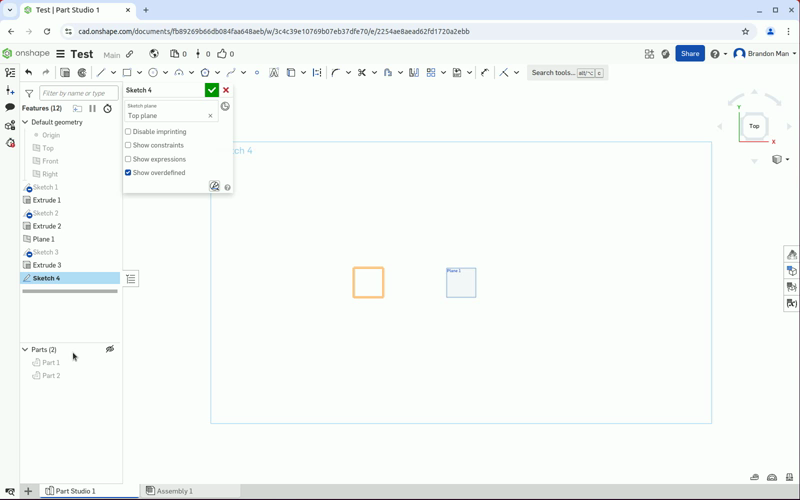
key(c)
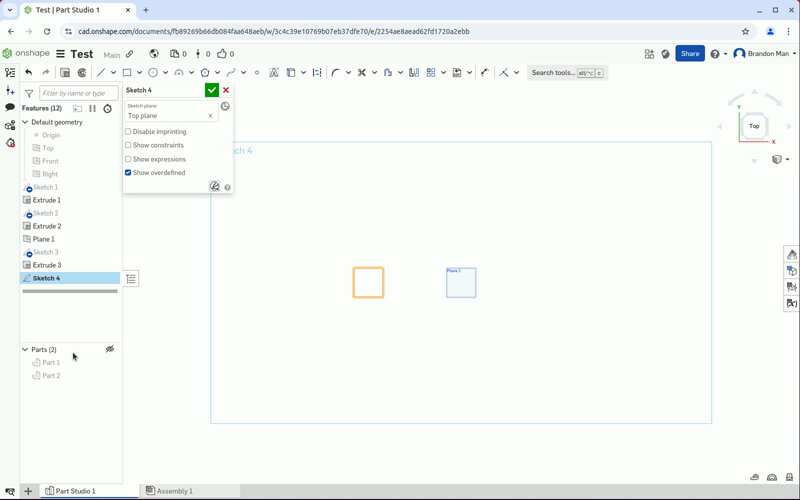
key_down(shift)
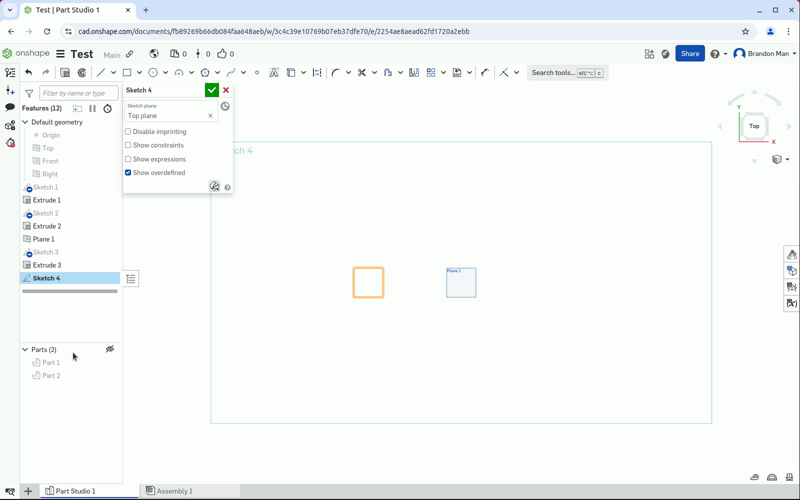
mouse_move(430, 282)
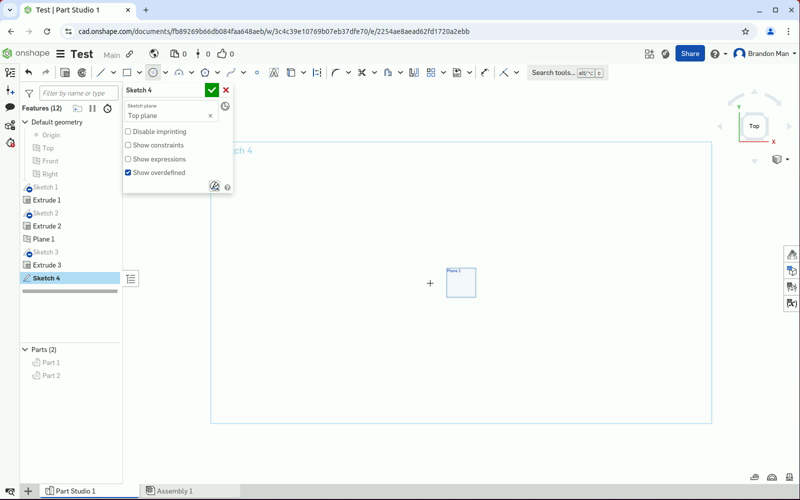
click(430, 282)
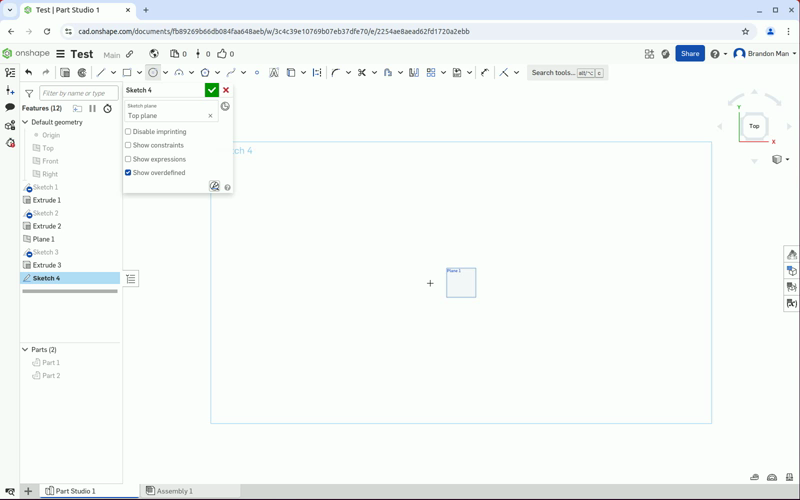
key_up(shift)
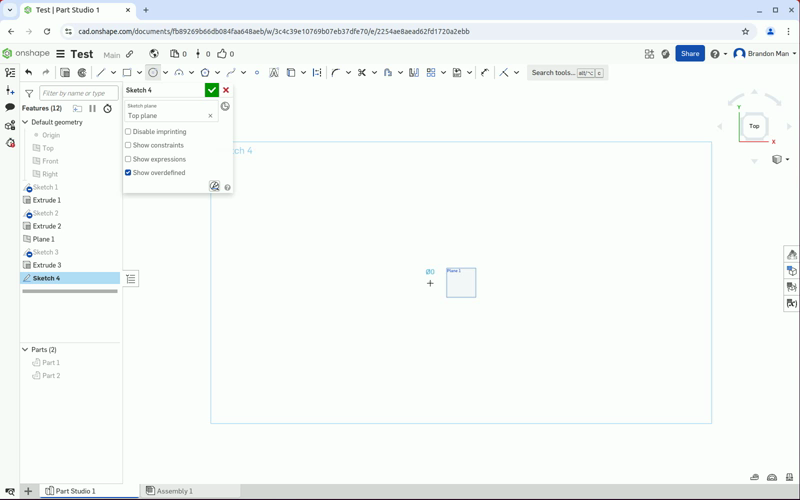
mouse_move(451, 282)
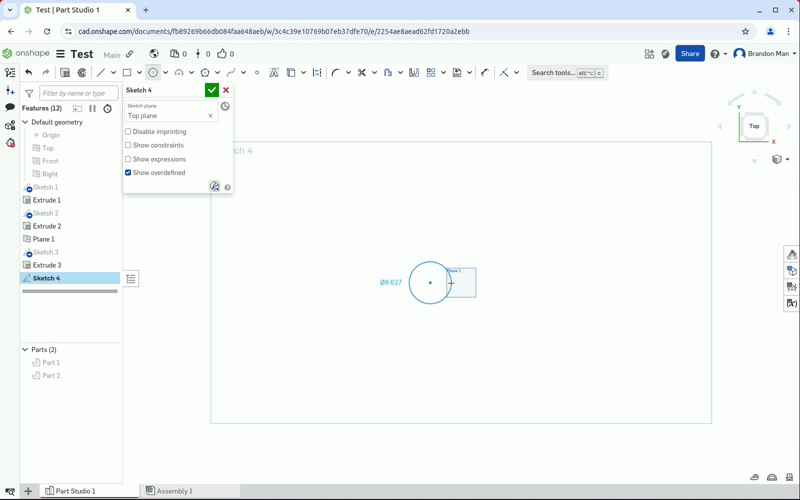
click(451, 282)
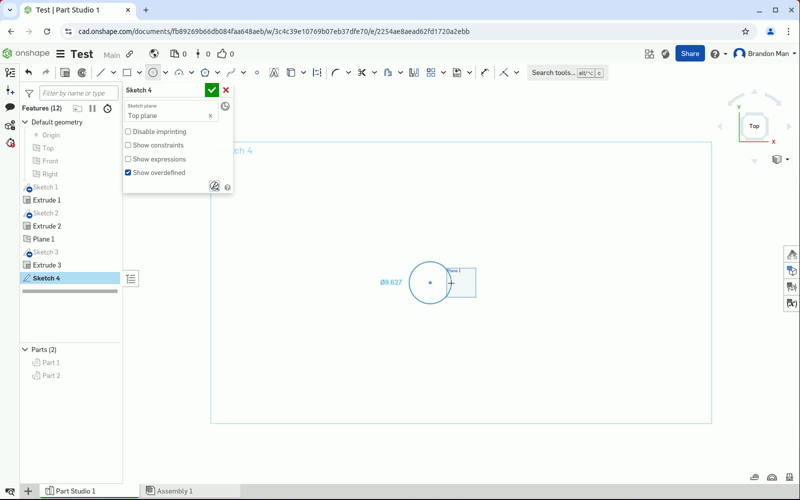
key(esc)
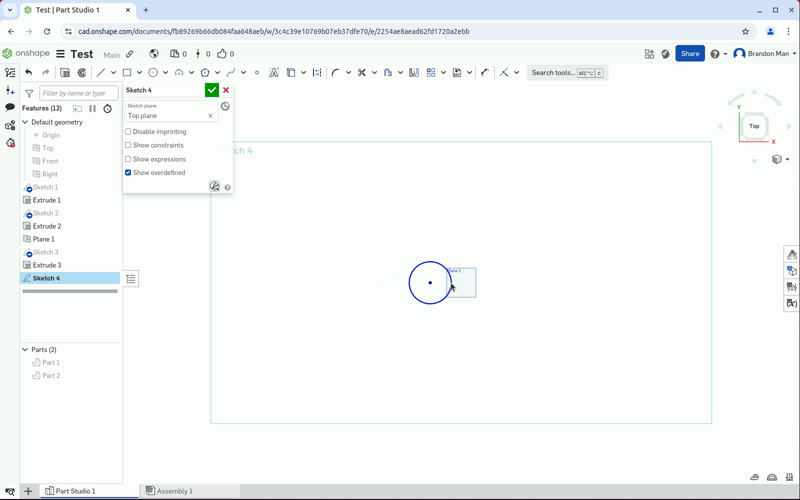
key(c)
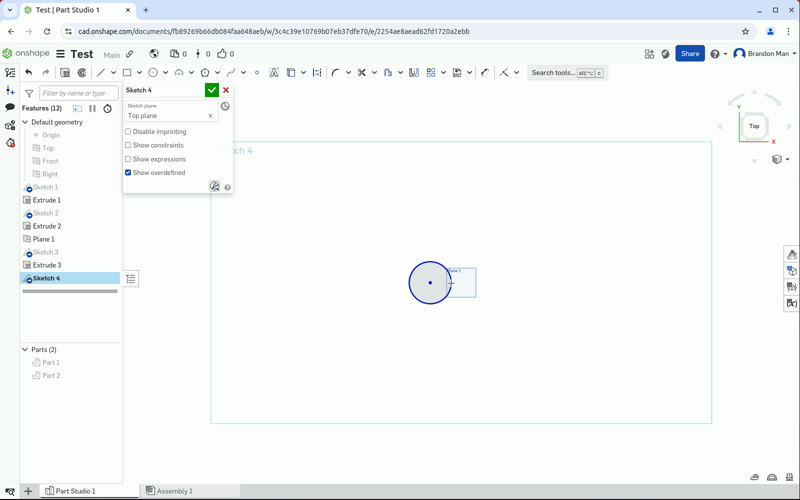
key_down(shift)
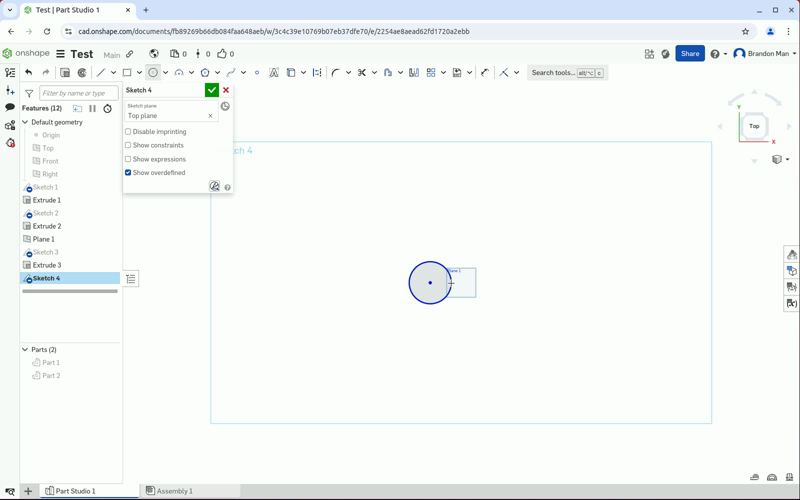
mouse_move(430, 282)
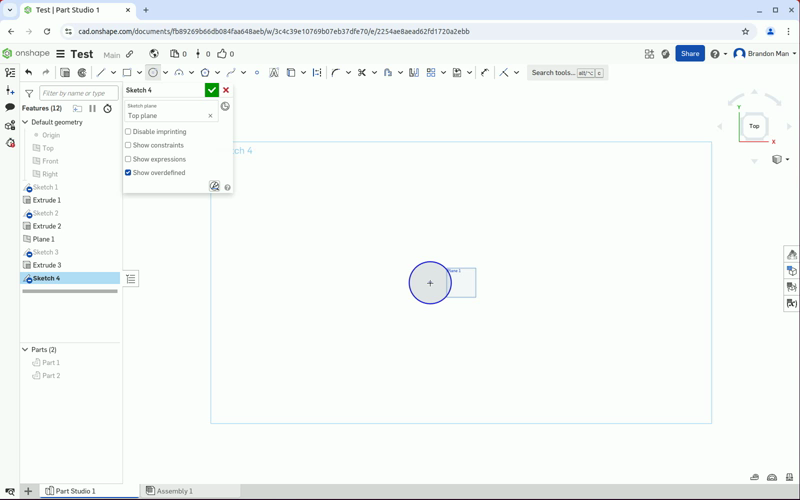
click(430, 282)
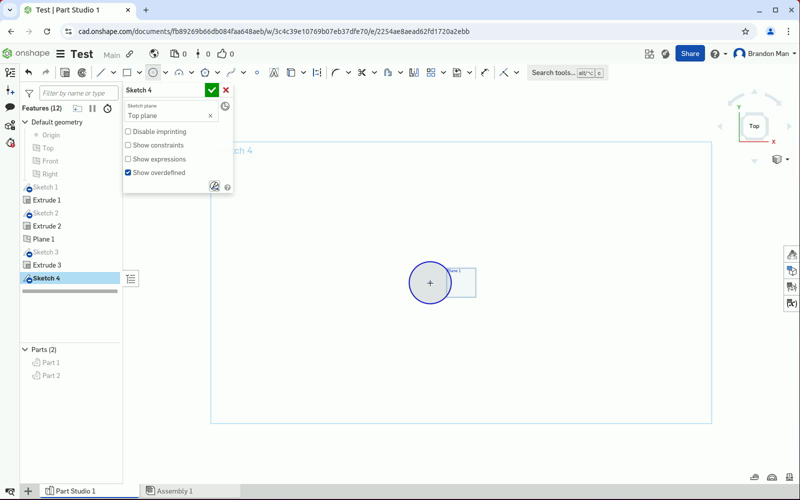
key_up(shift)
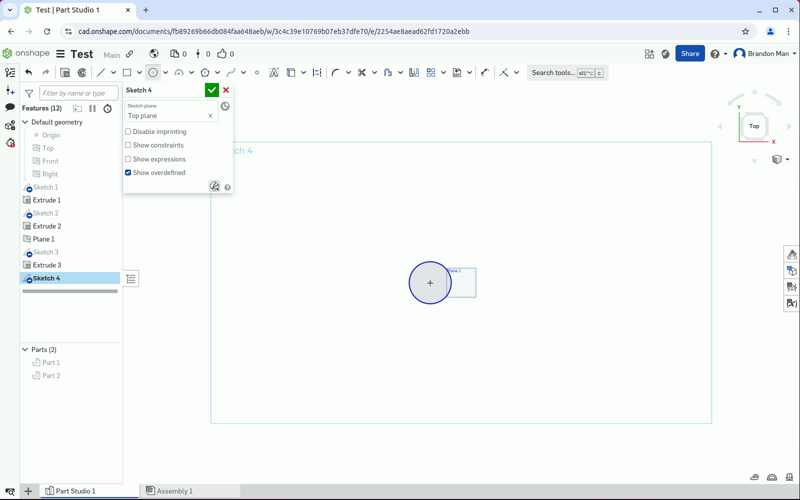
mouse_move(444, 282)
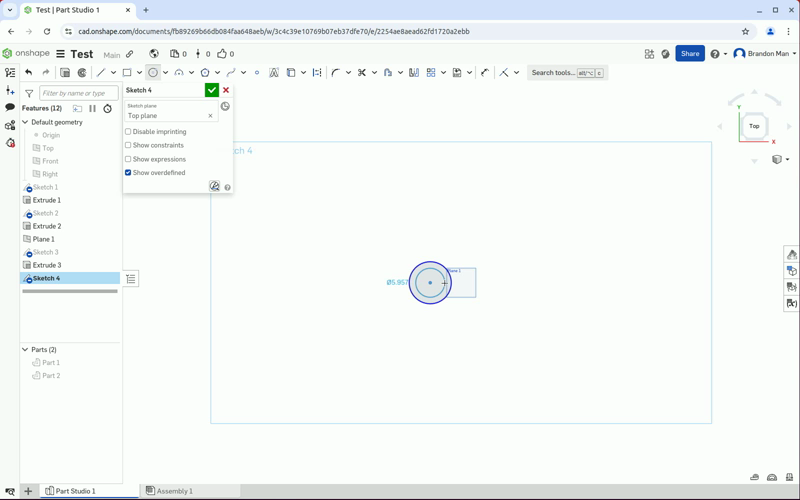
click(444, 282)
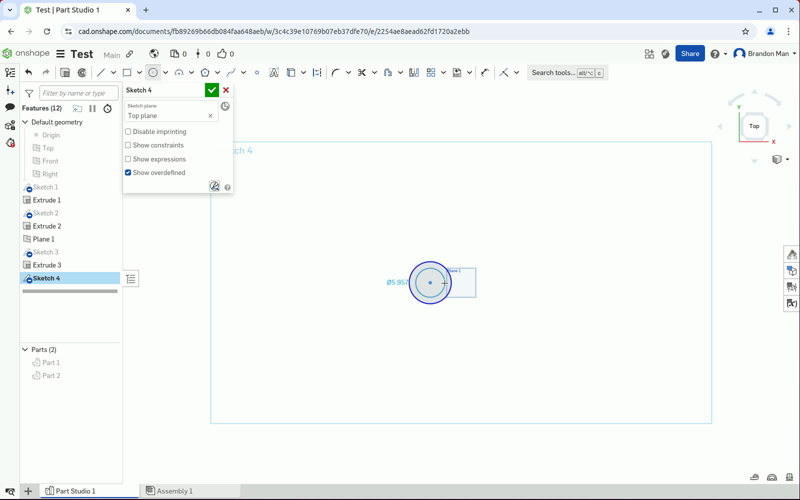
key(esc)
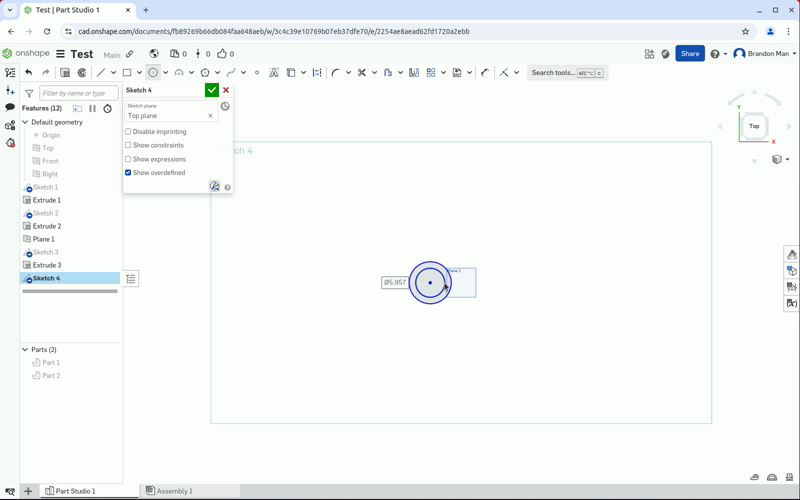
mouse_move(425, 298)
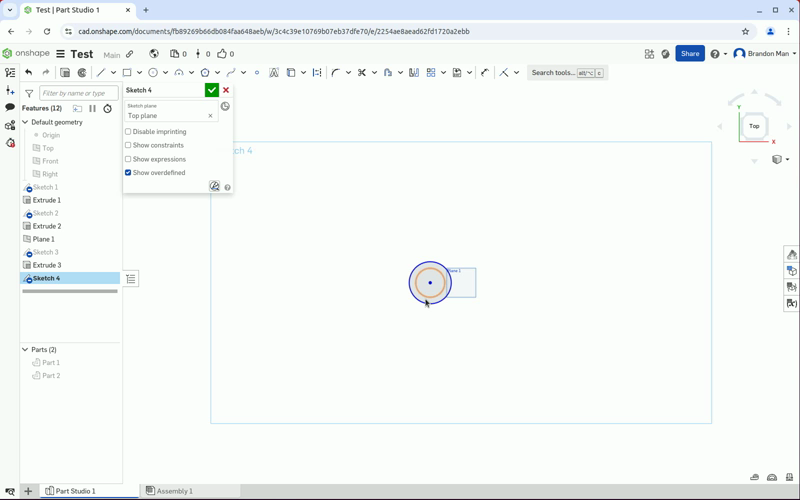
scroll(6)
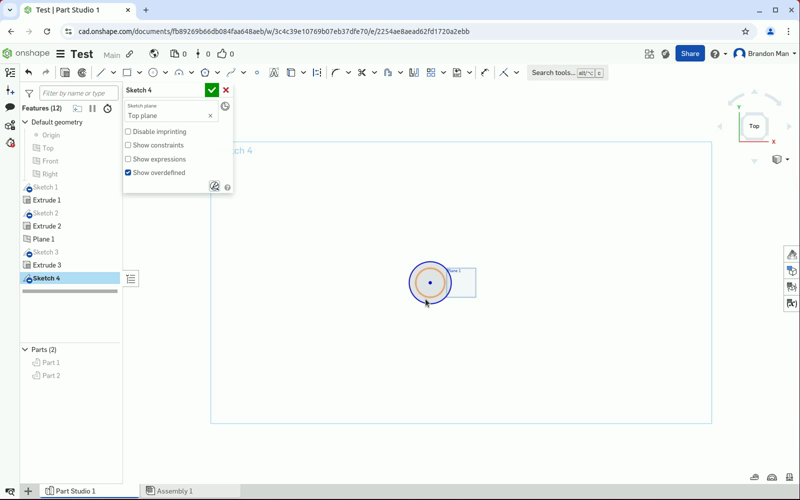
scroll(6)
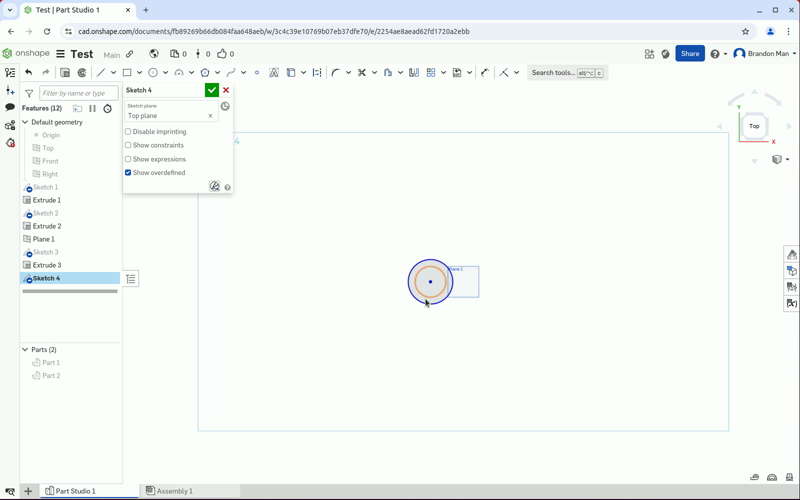
scroll(6)
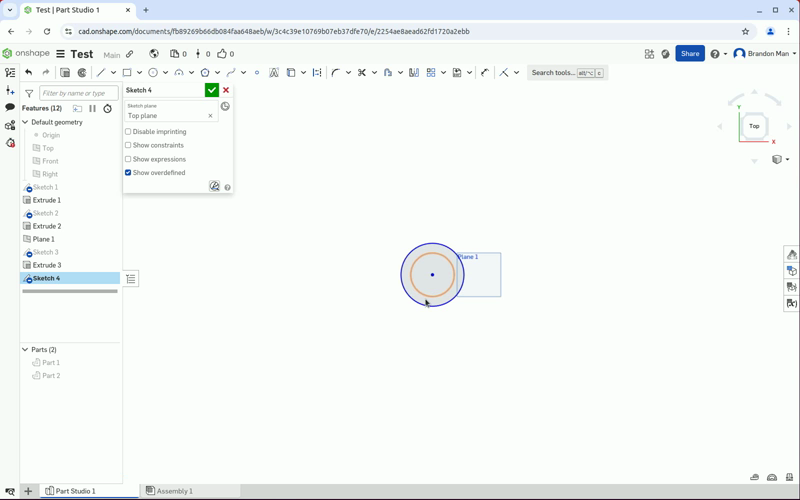
scroll(6)
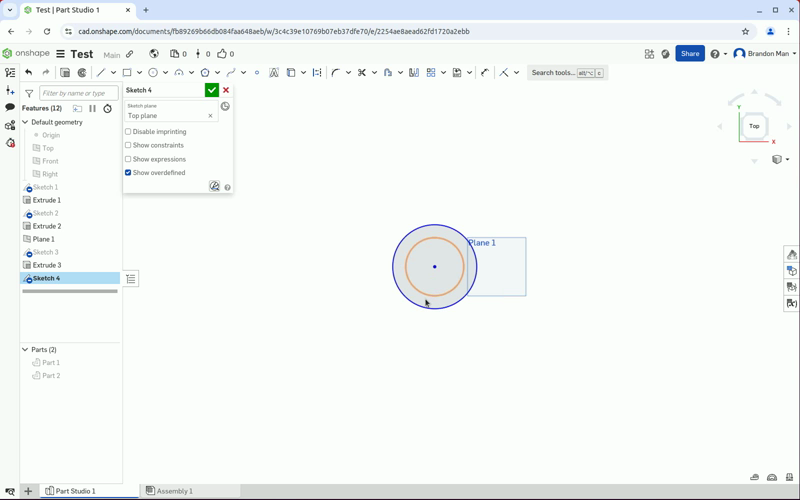
scroll(6)
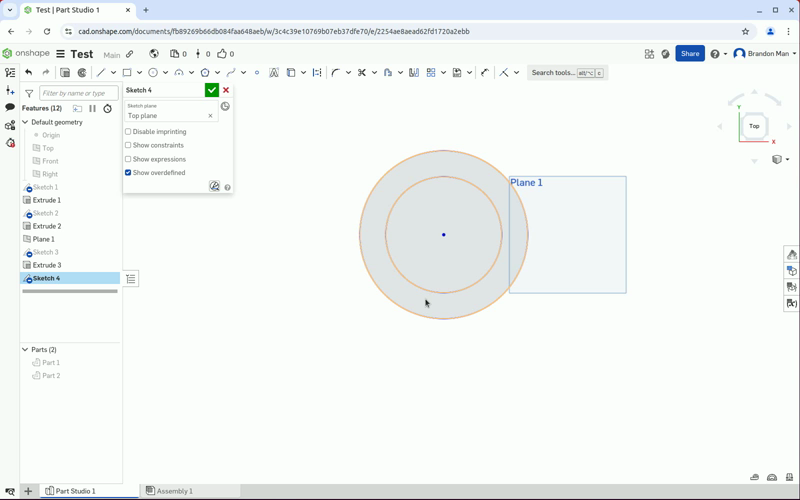
scroll(6)
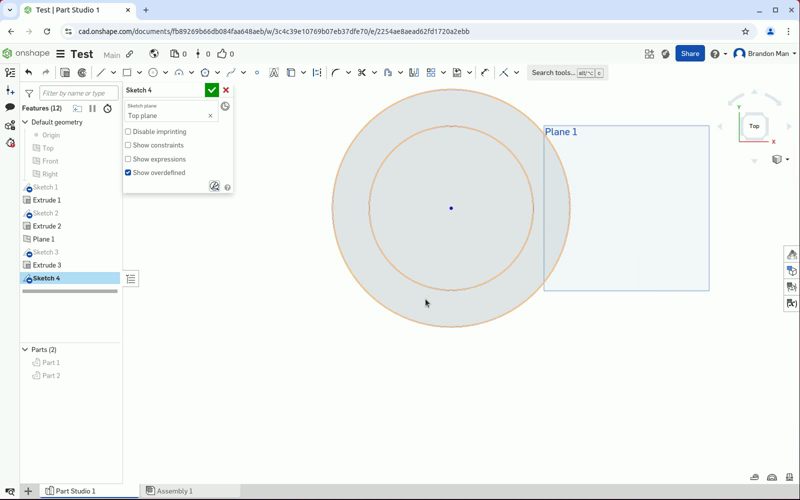
scroll(6)
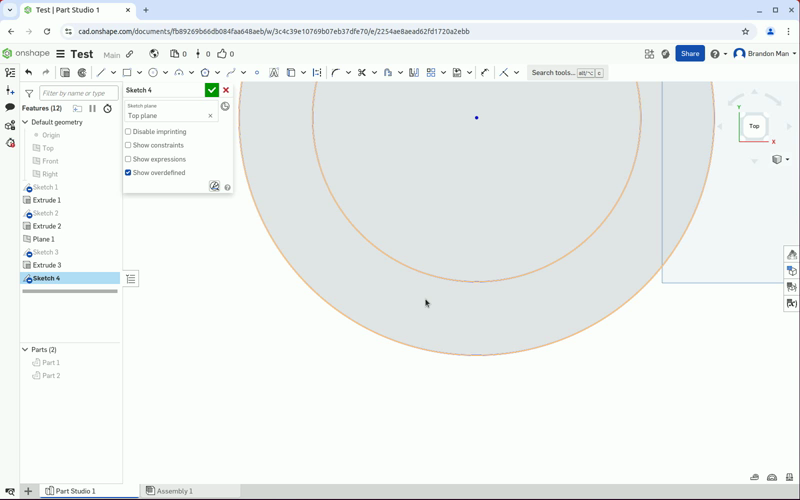
click(425, 298)
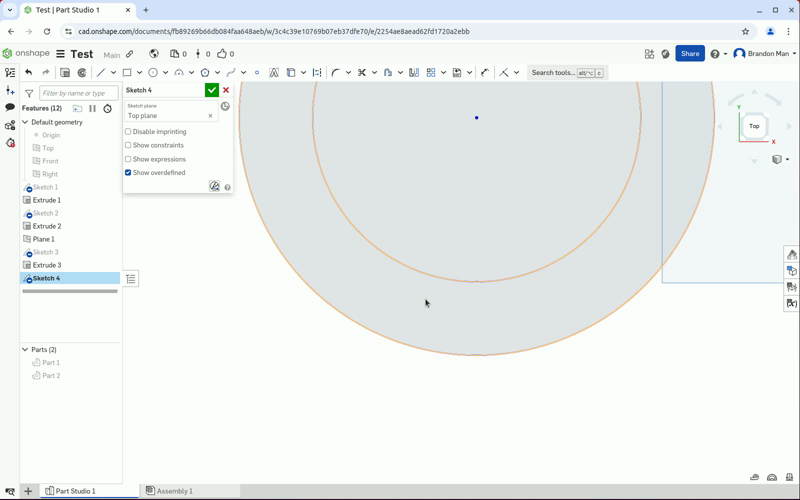
scroll(-6)
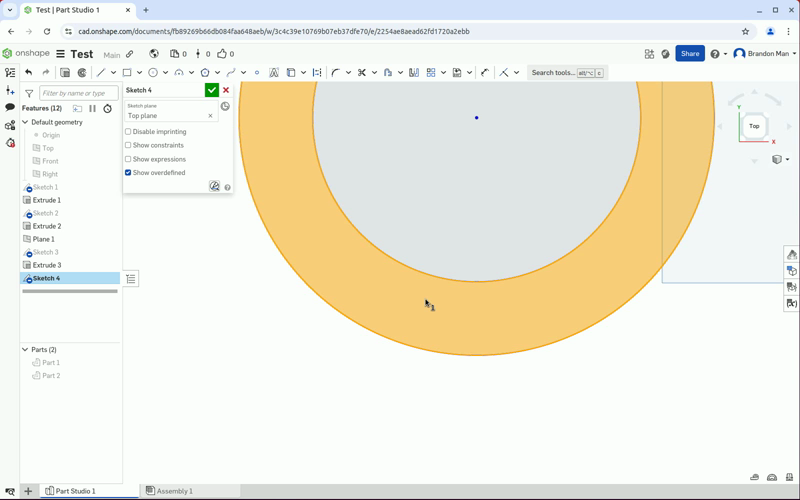
scroll(-6)
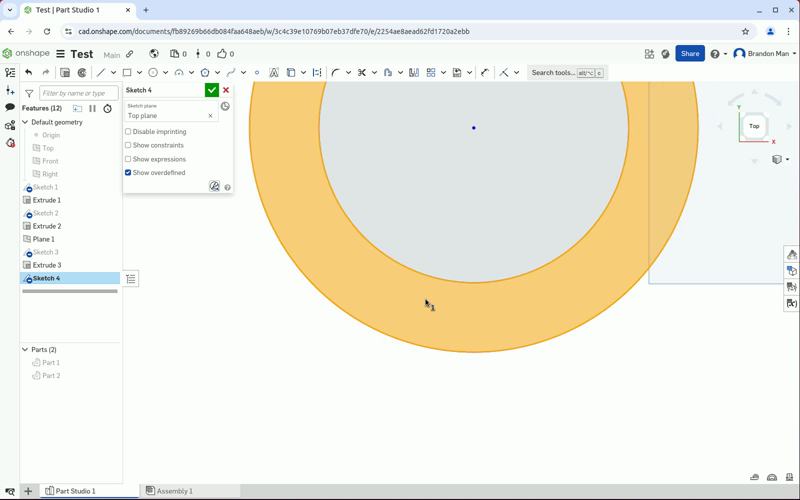
scroll(-6)
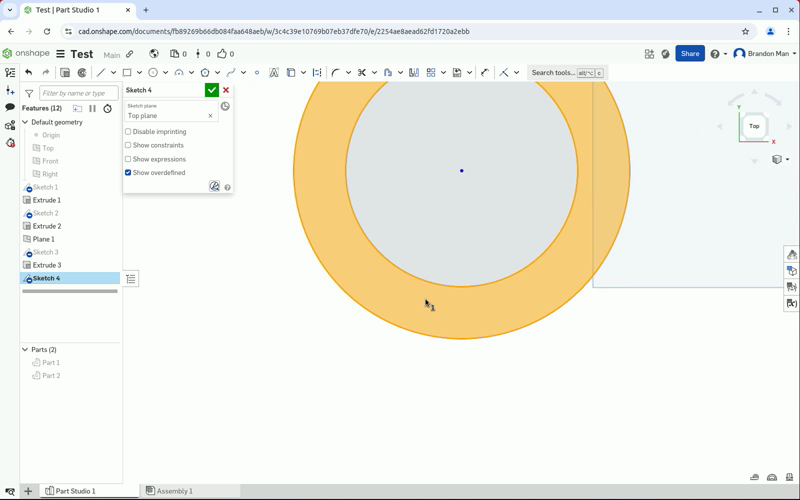
scroll(-6)
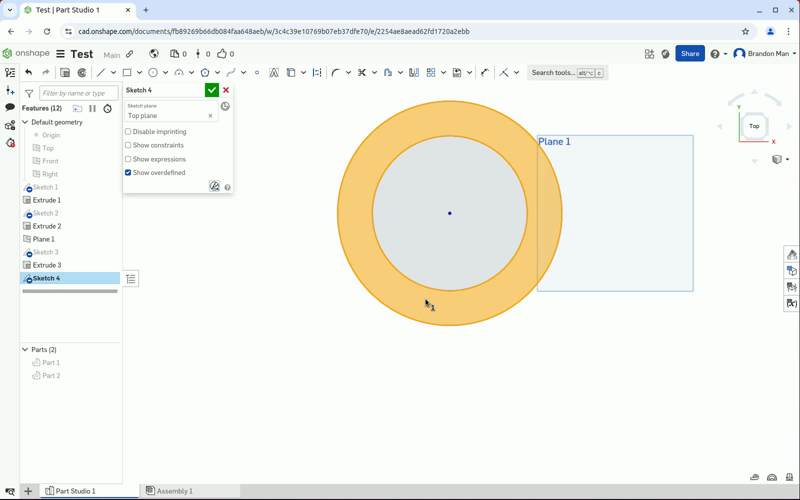
scroll(-6)
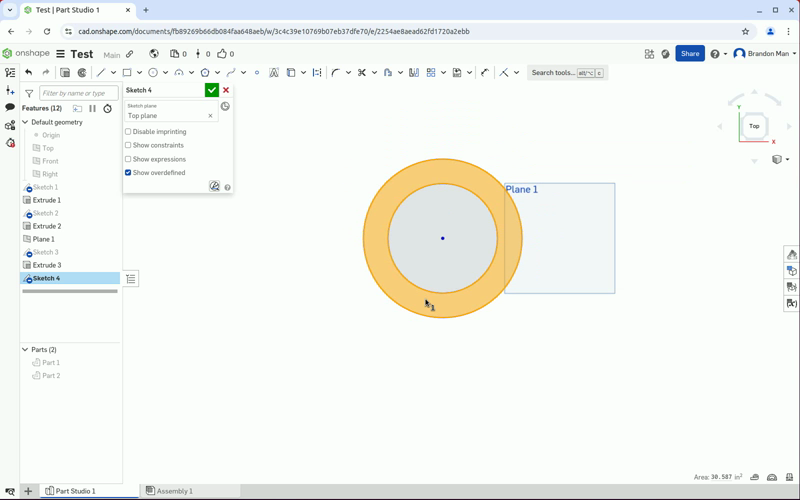
scroll(-6)
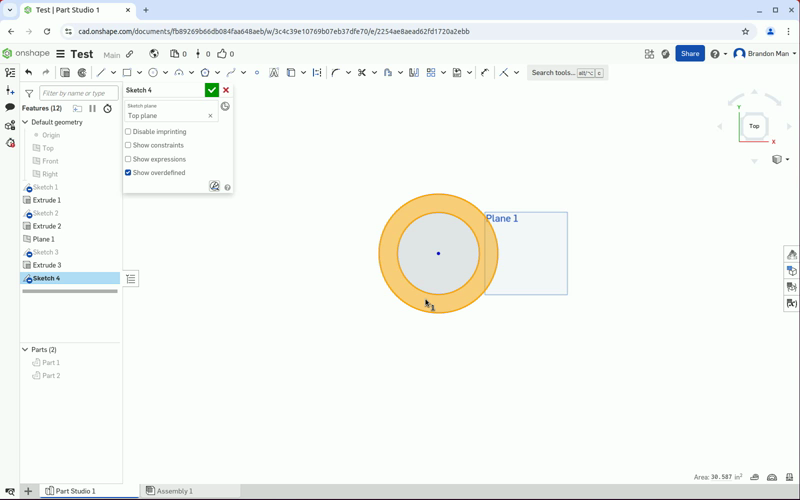
scroll(-6)
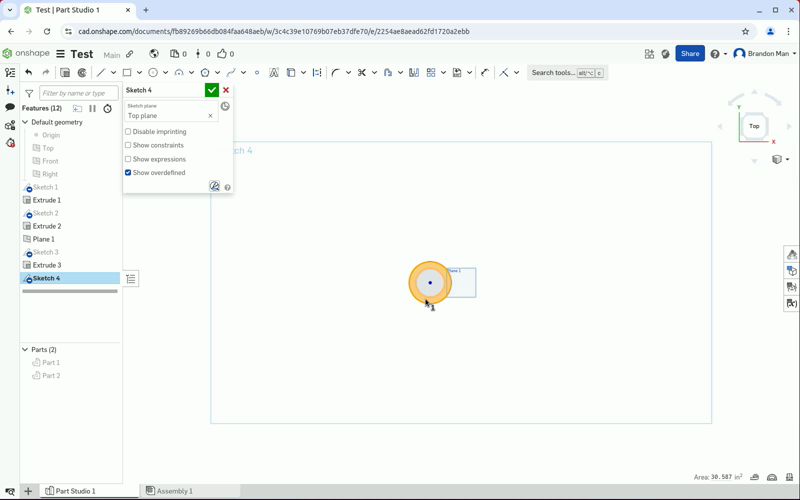
mouse_move(73, 352)
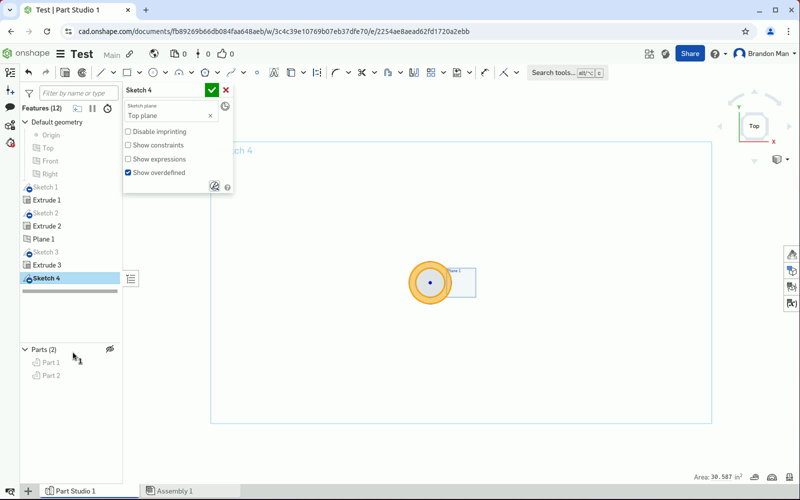
key(shift+y)
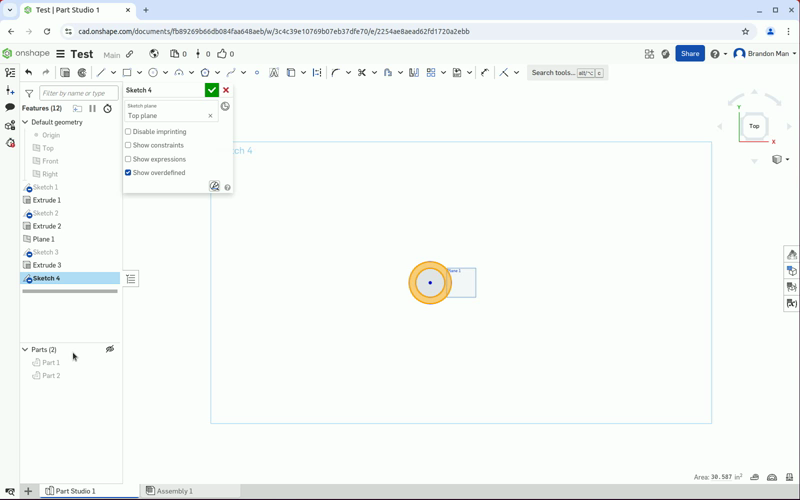
key(shift+e)
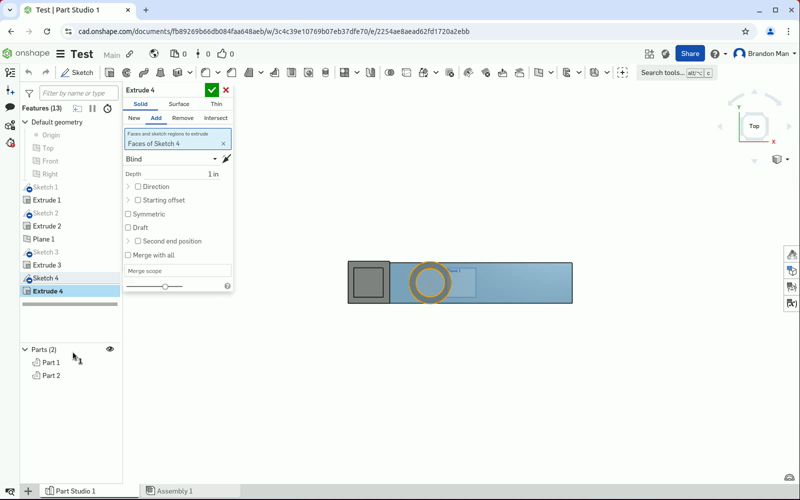
mouse_move(143, 106)
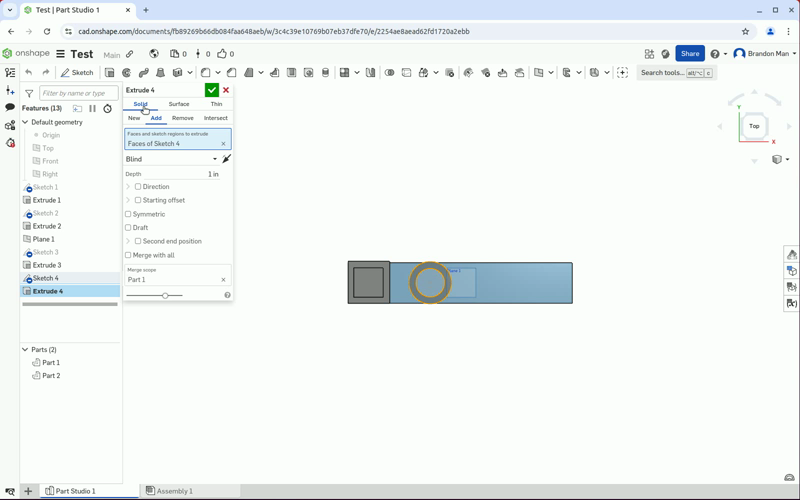
click(143, 106)
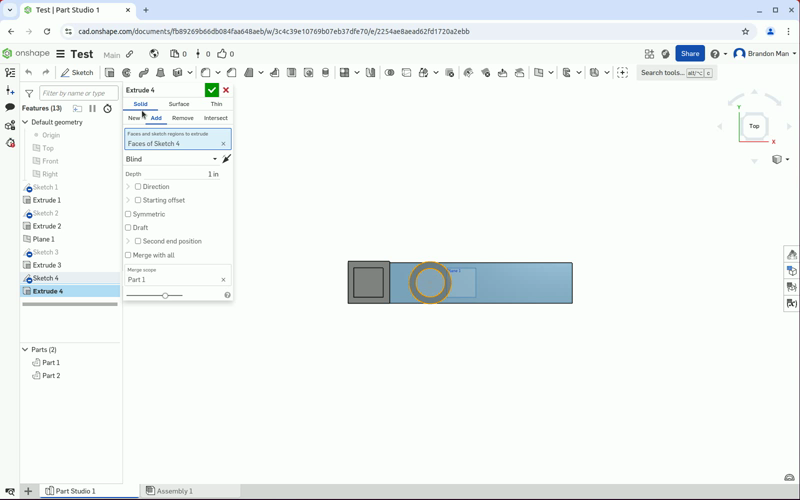
mouse_move(137, 120)
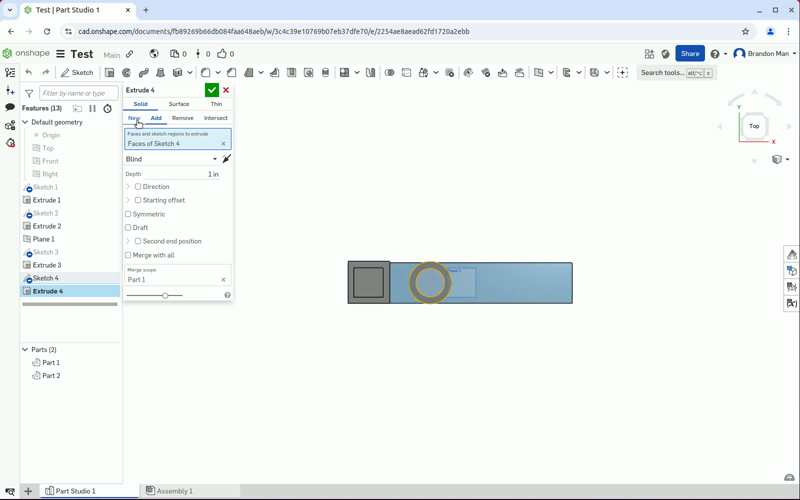
click(137, 120)
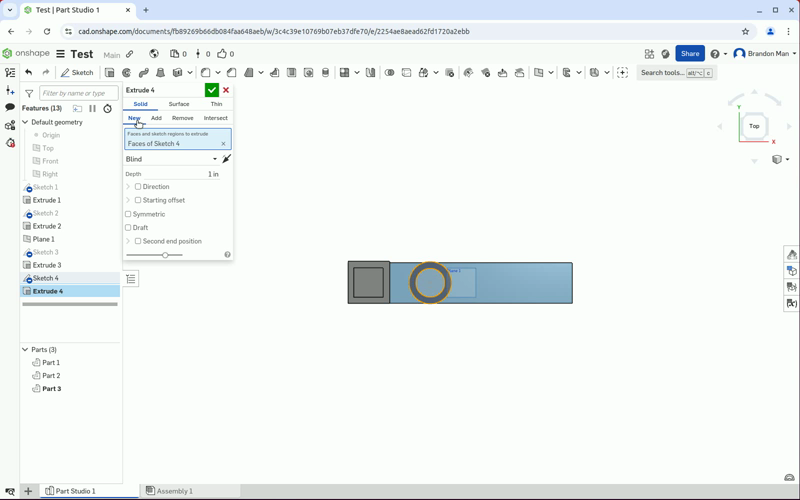
key(tab, 4)
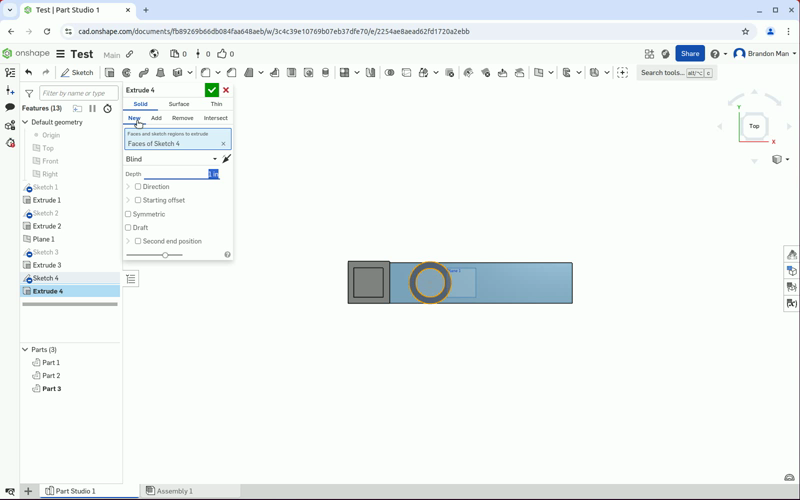
text(20.942)
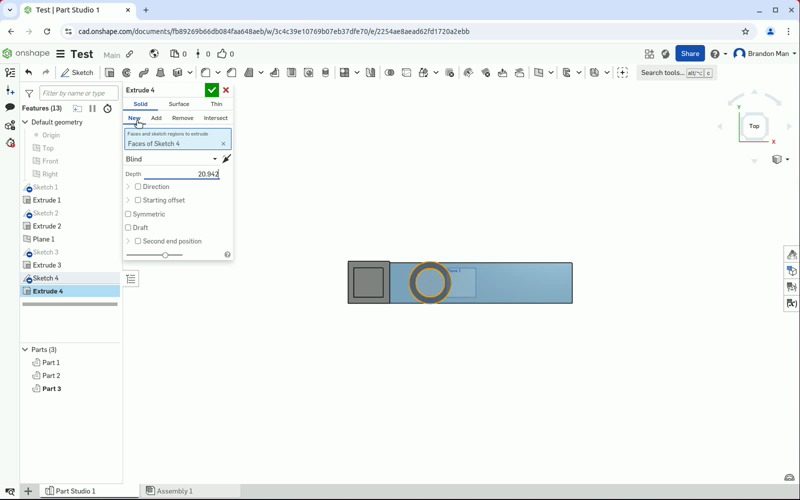
key(enter)
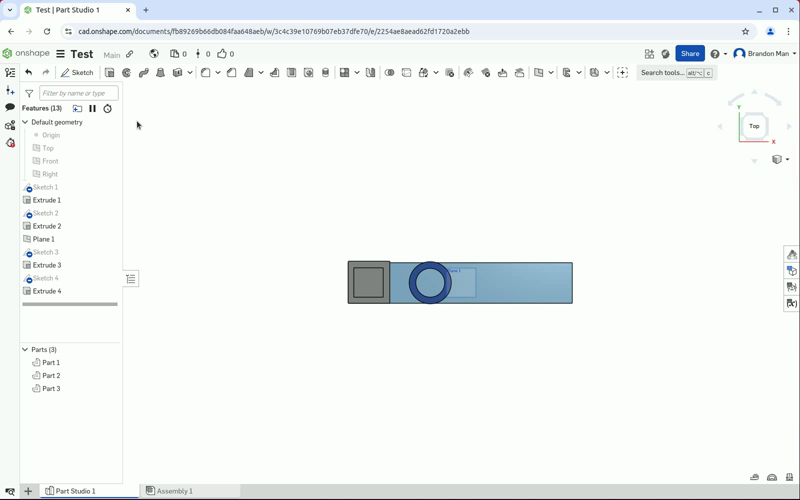
key(shift+h)
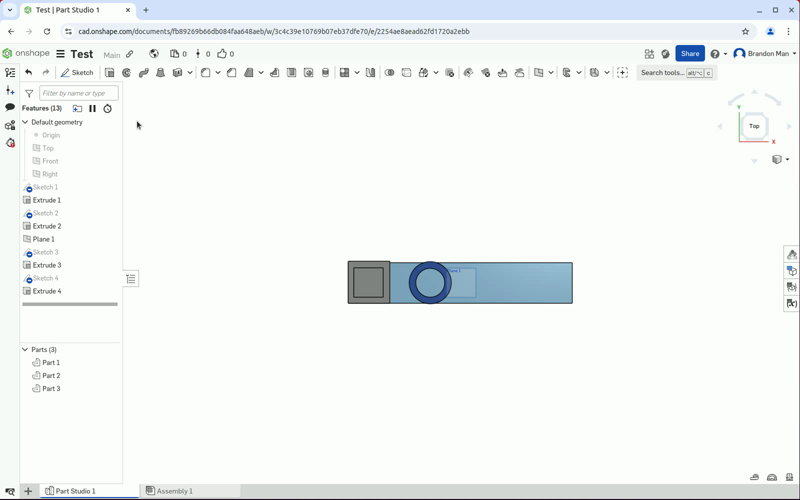
key(shift+h)
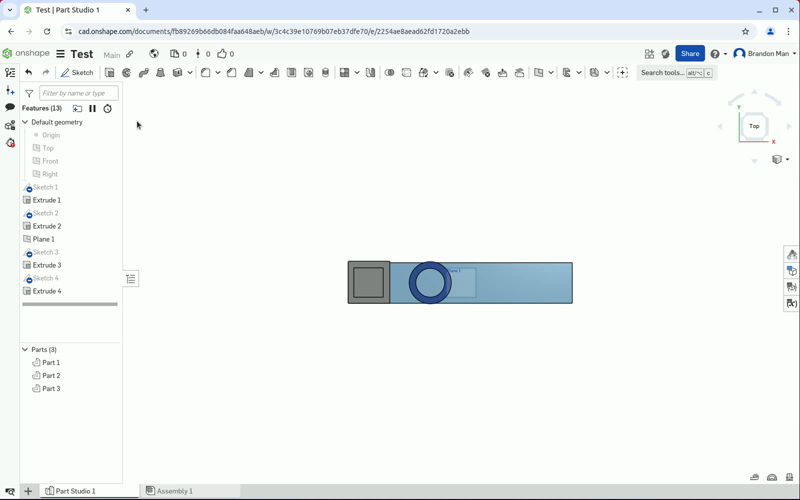
mouse_move(73, 189)
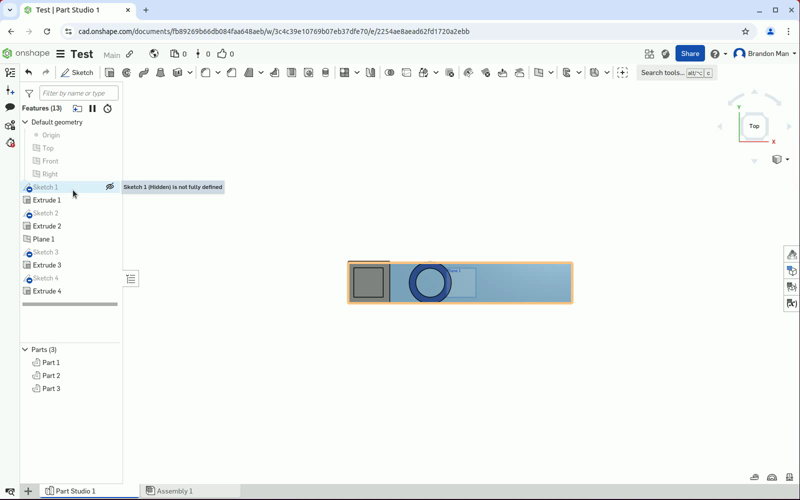
click(73, 189)
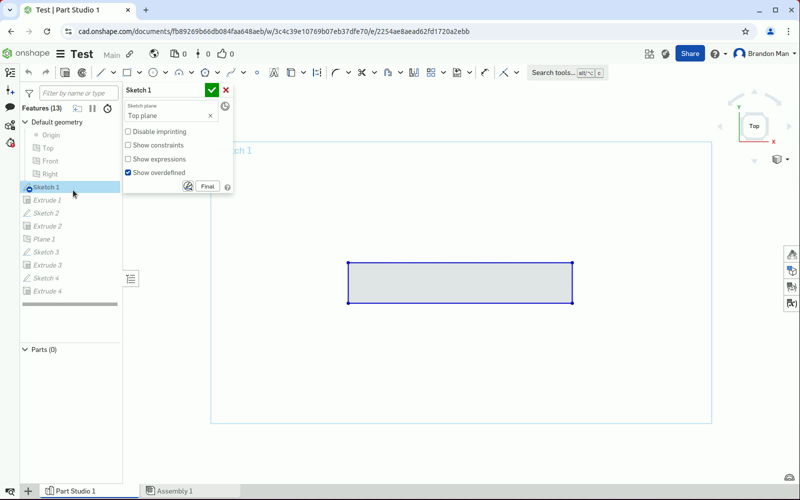
mouse_move(229, 92)
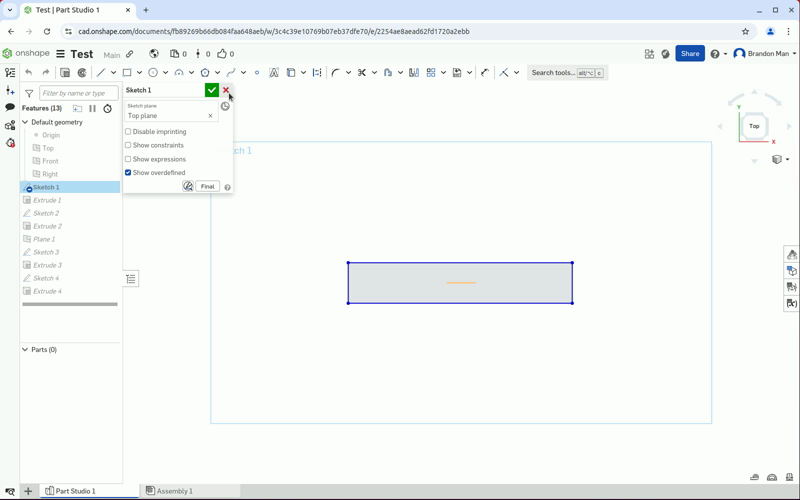
click(229, 92)
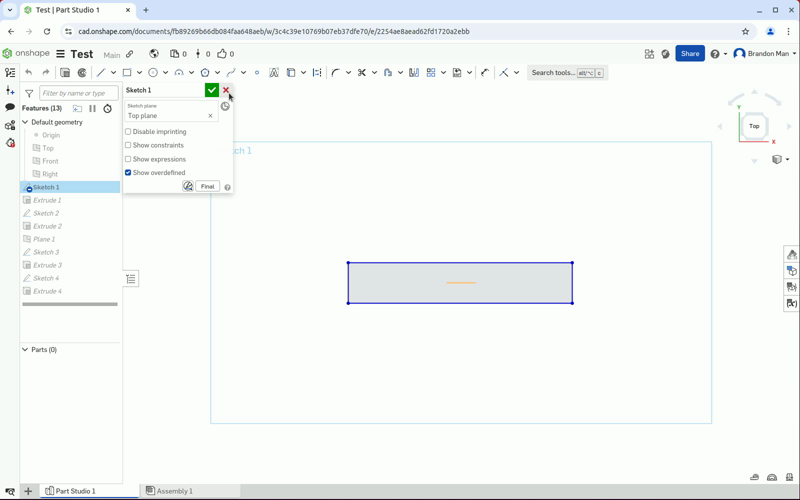
key(shift+s)
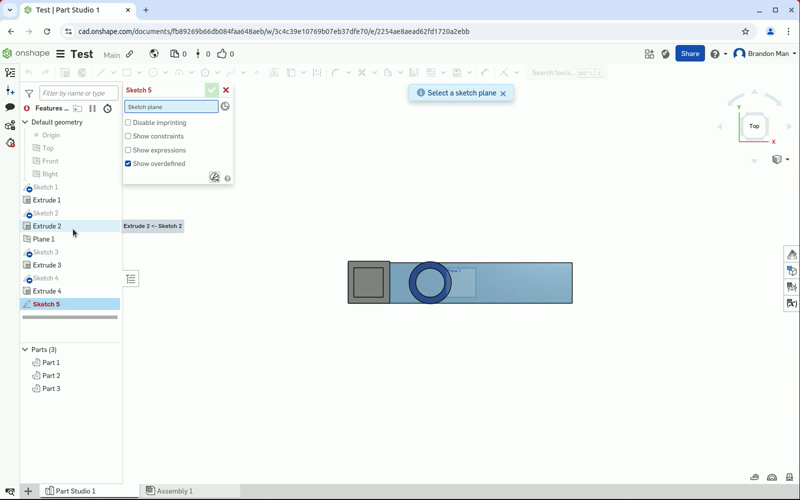
scroll(3)
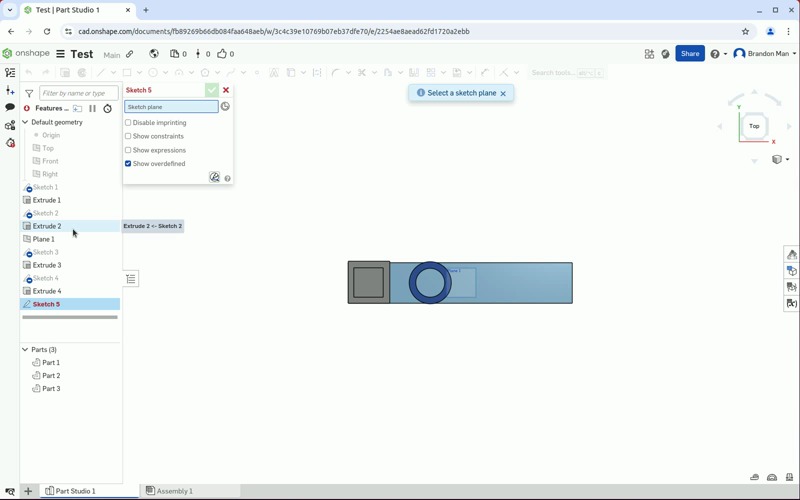
mouse_move(73, 150)
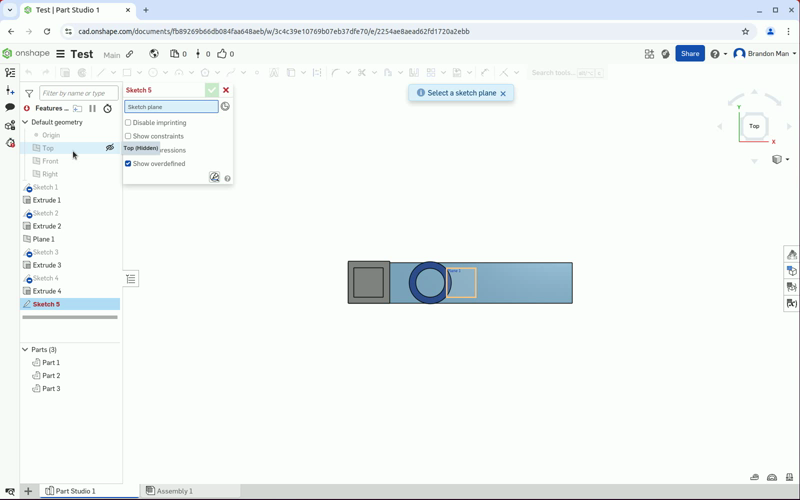
click(73, 150)
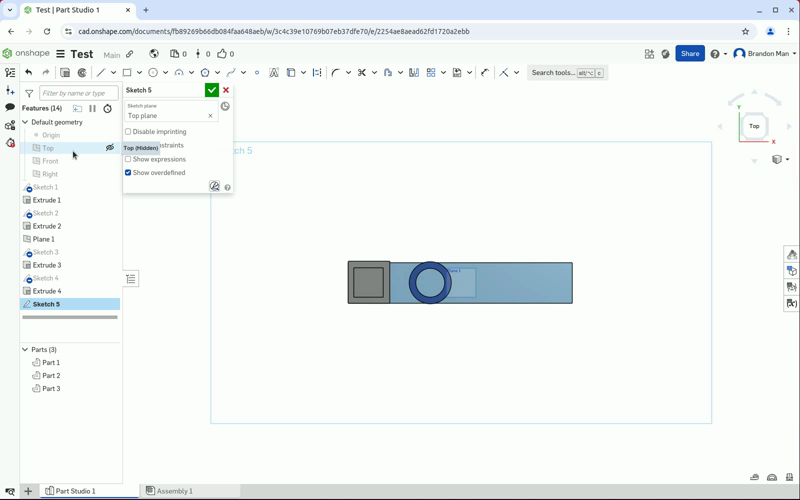
mouse_move(73, 352)
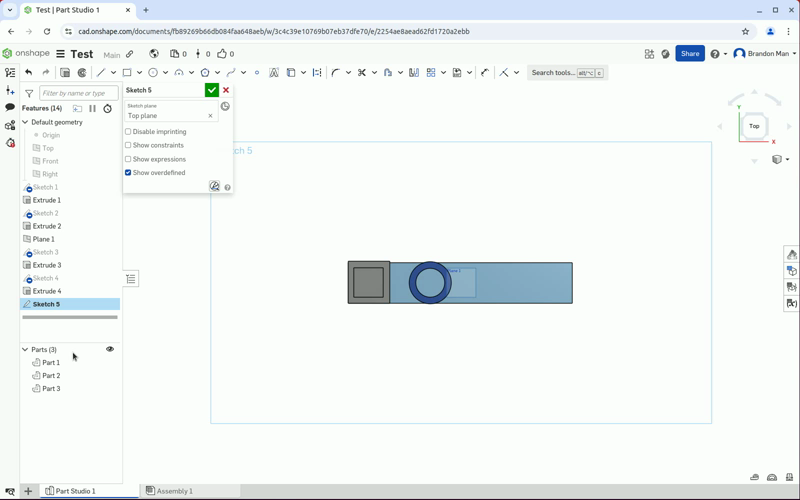
key(y)
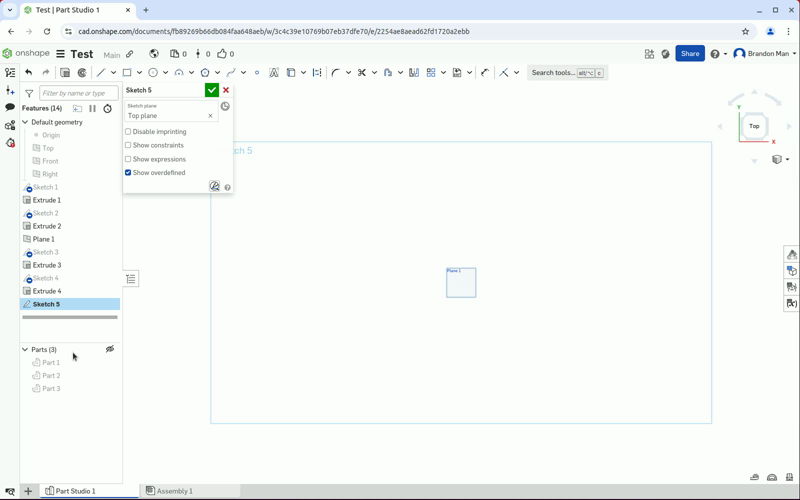
key(l)
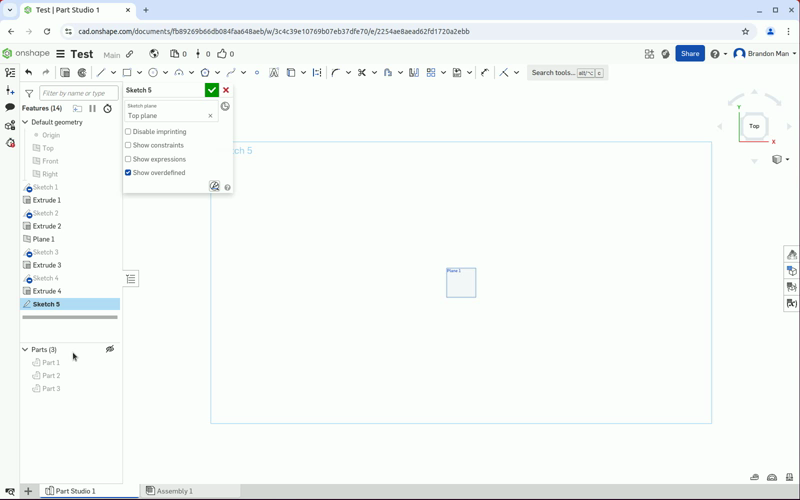
key_down(shift)
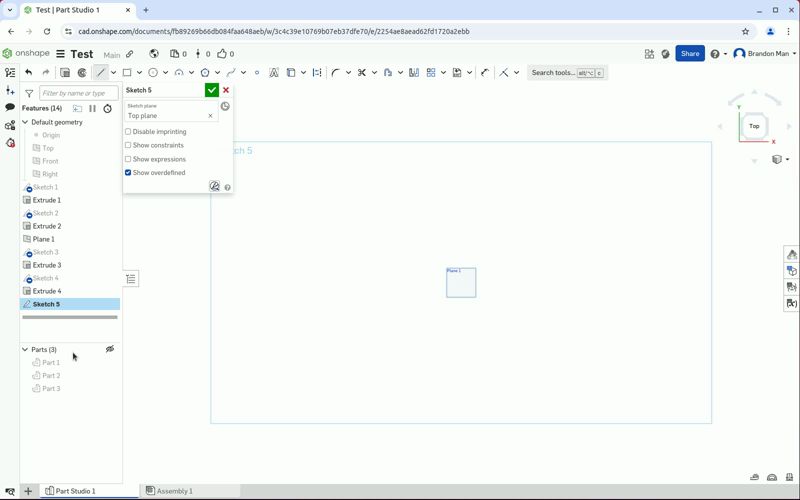
mouse_move(471, 303)
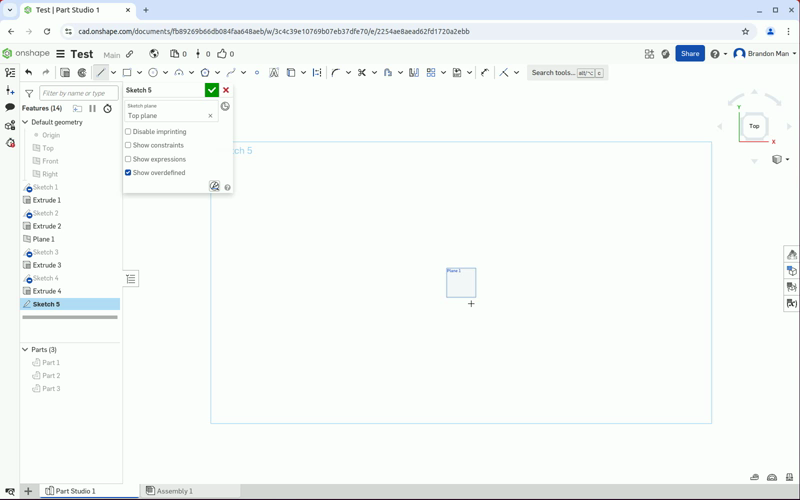
click(471, 303)
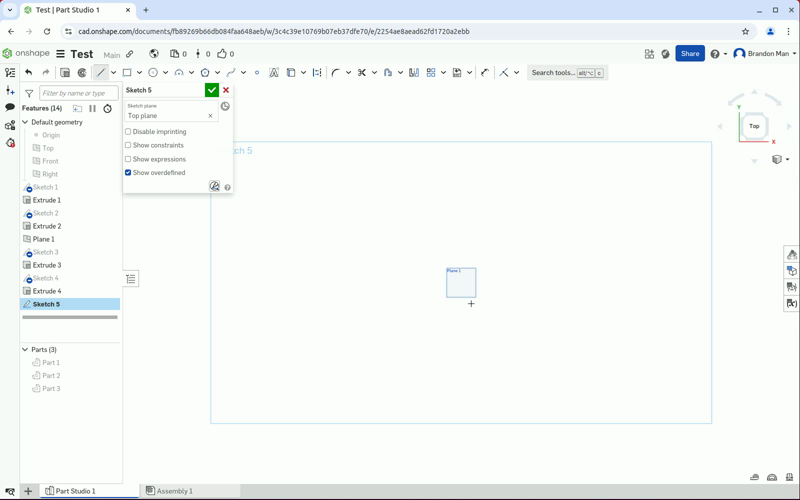
key_up(shift)
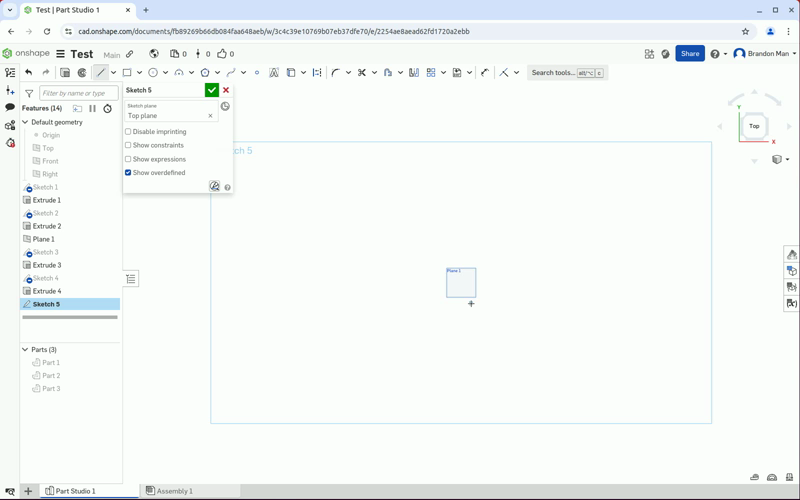
key_down(shift)
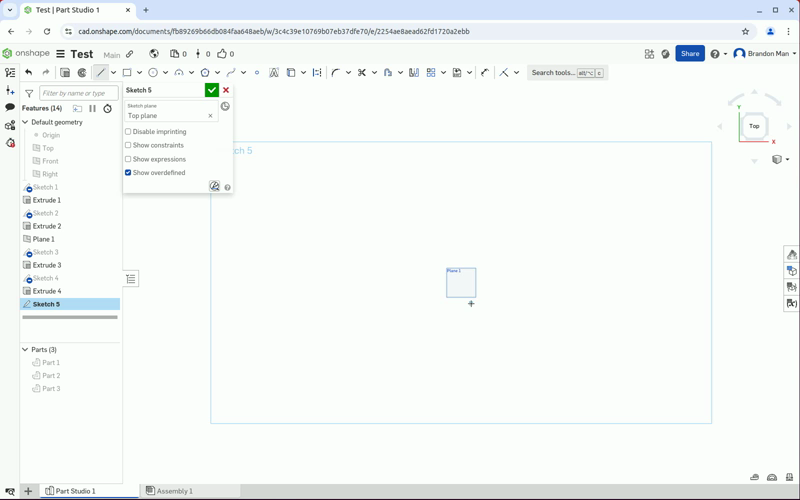
mouse_move(501, 303)
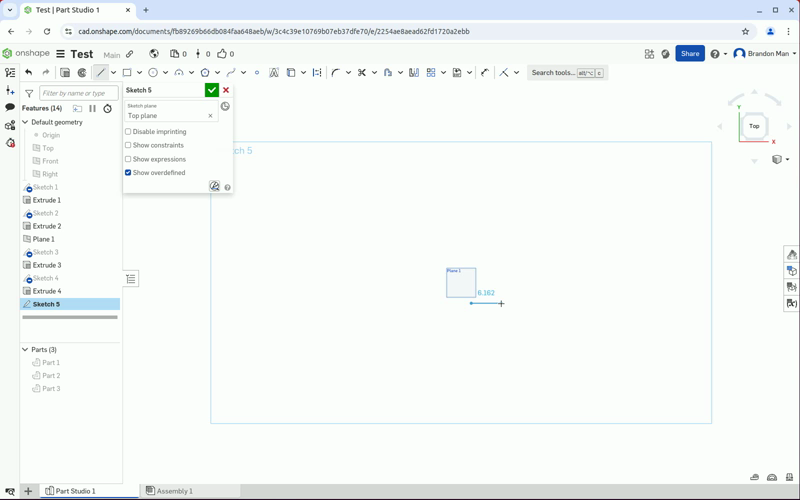
mouse_move(513, 303)
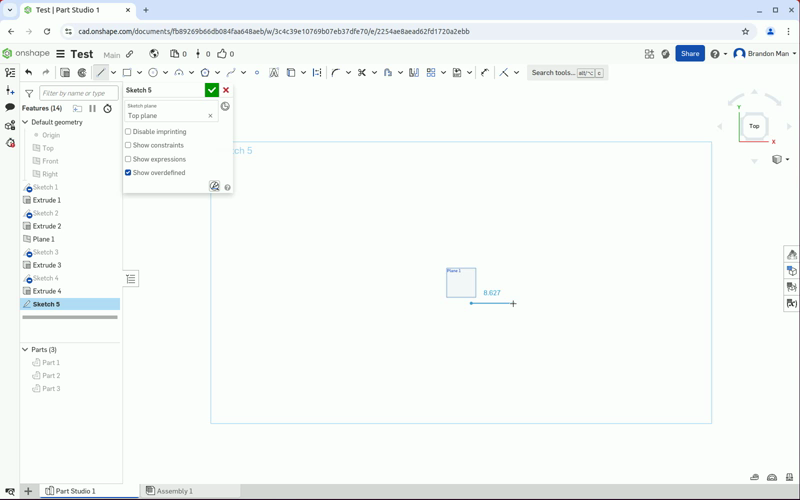
click(513, 303)
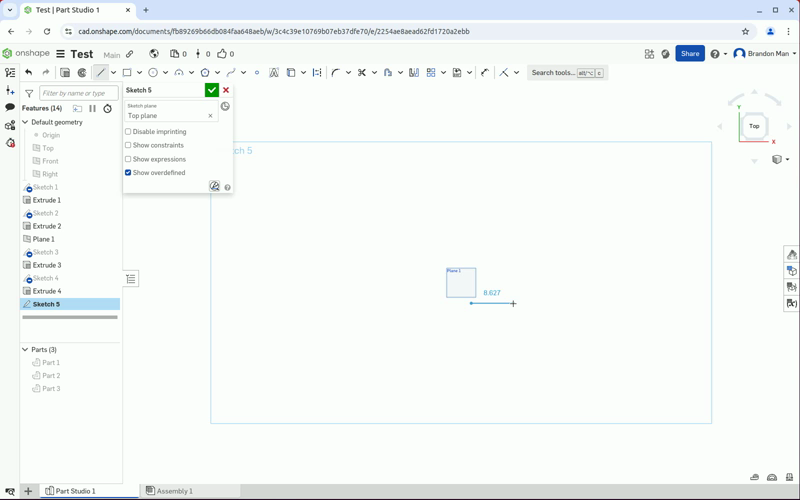
key_up(shift)
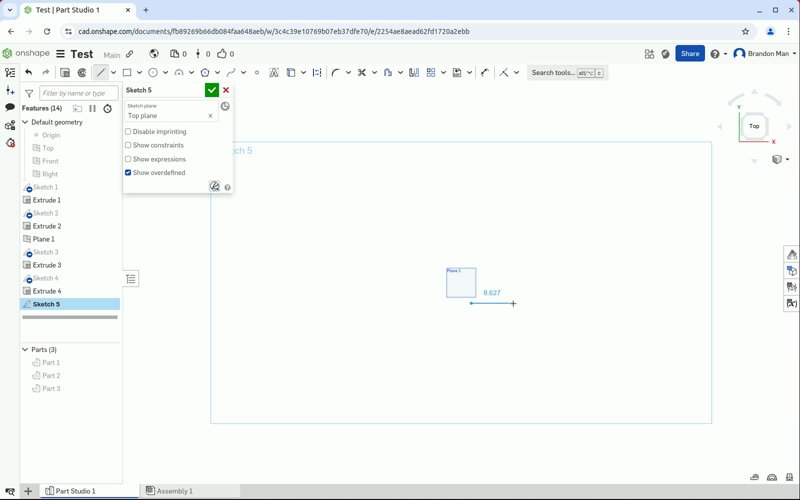
key_down(shift)
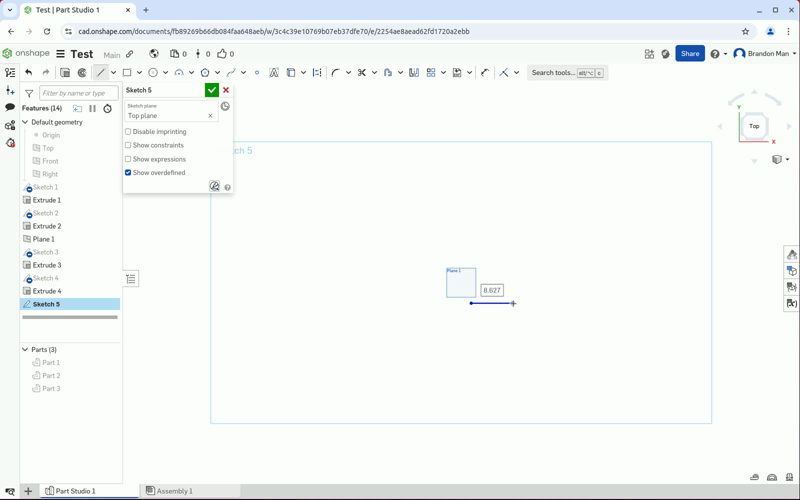
mouse_move(543, 303)
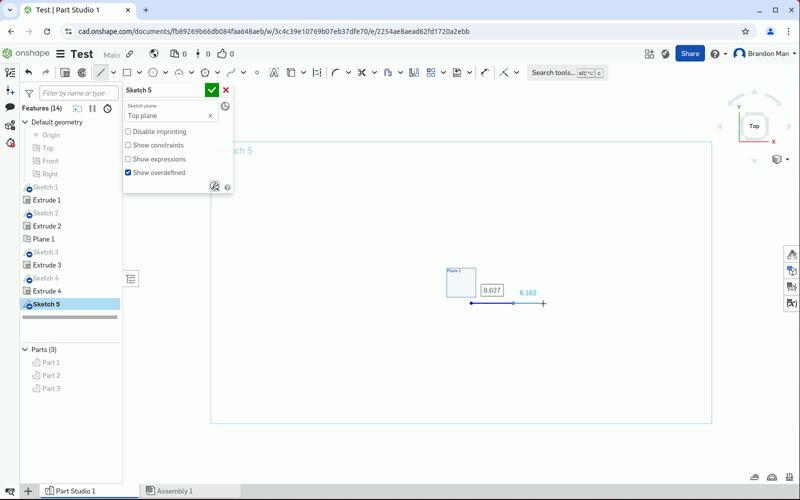
mouse_move(492, 261)
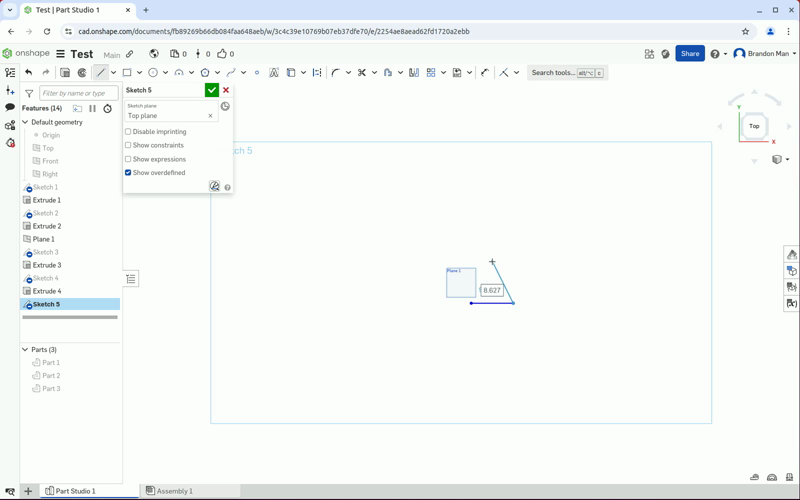
click(492, 261)
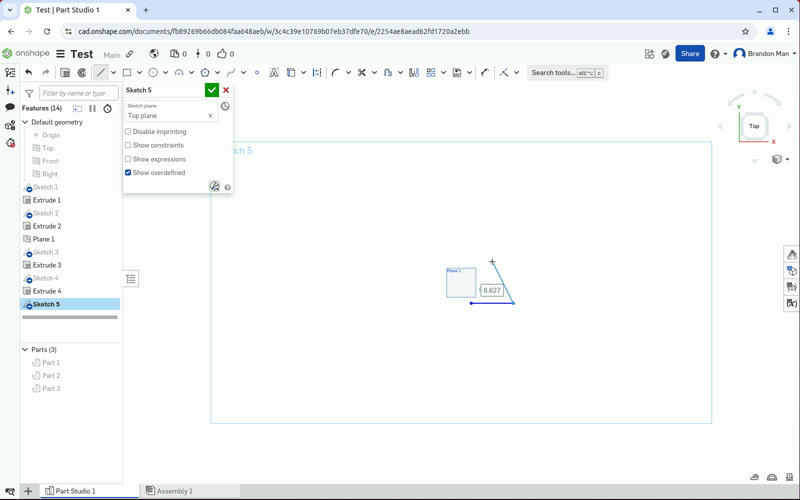
key_up(shift)
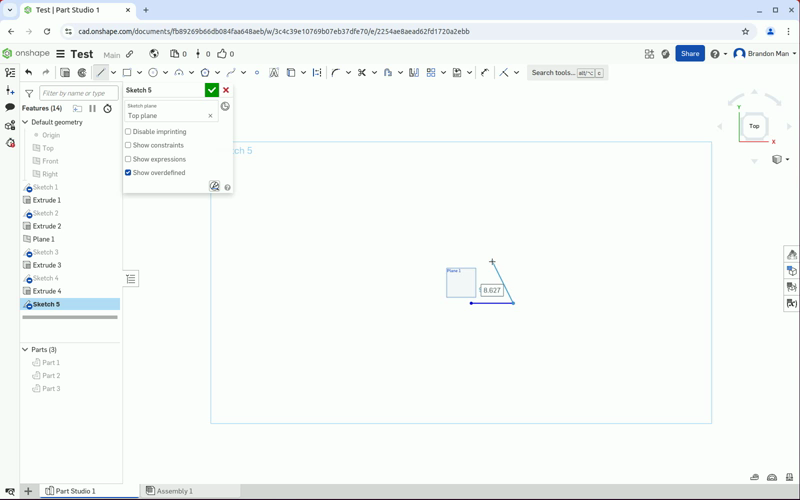
mouse_move(522, 261)
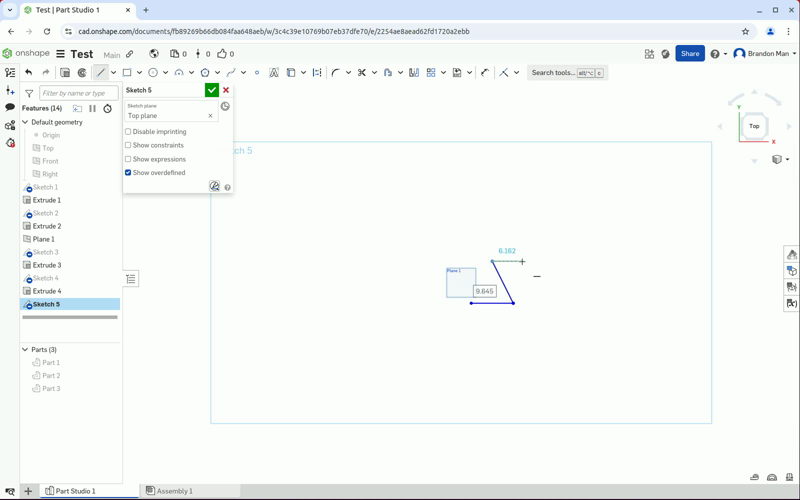
key_down(shift)
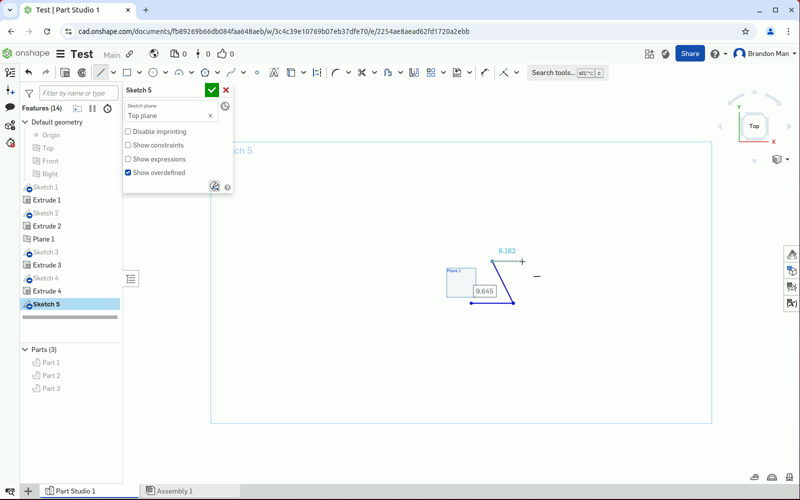
mouse_move(471, 303)
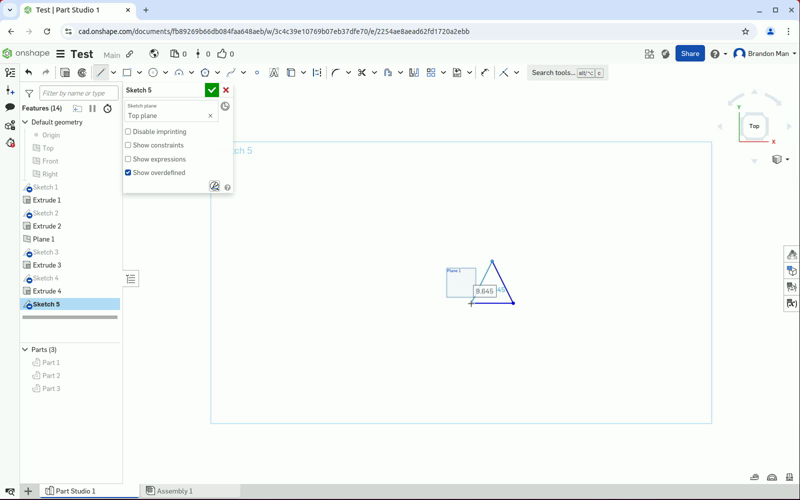
key_up(shift)
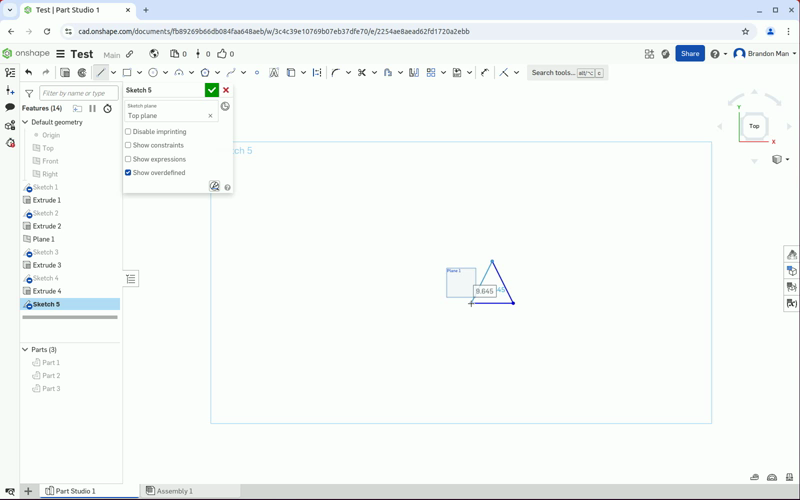
click(471, 303)
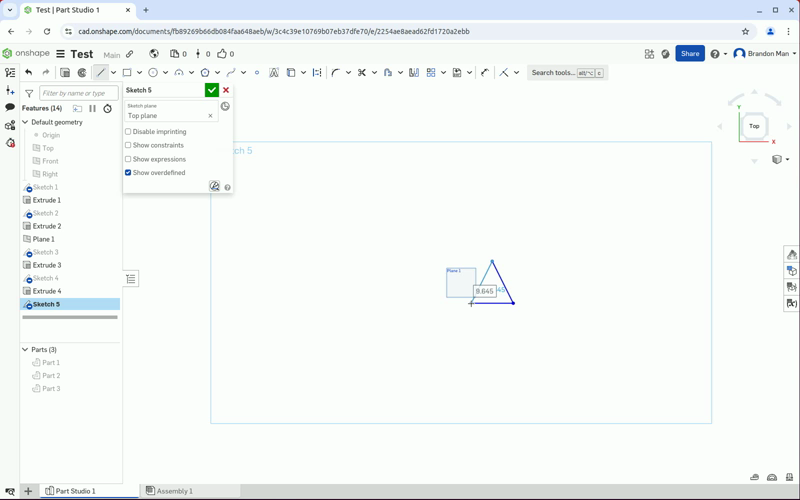
key(esc)
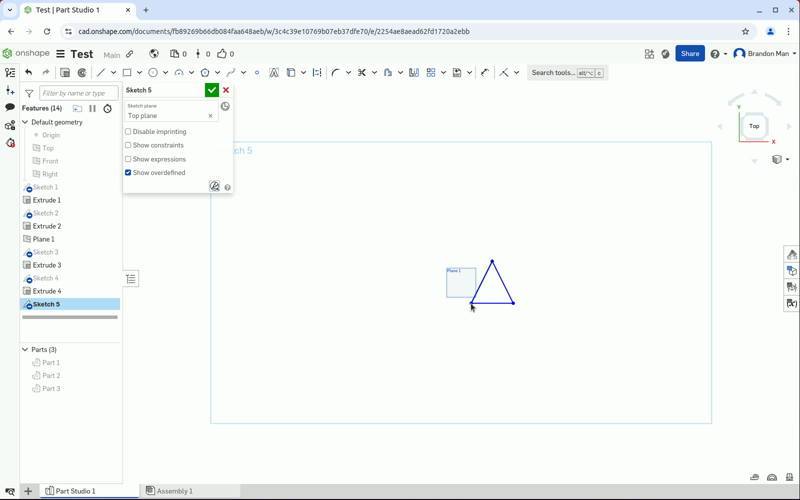
key(l)
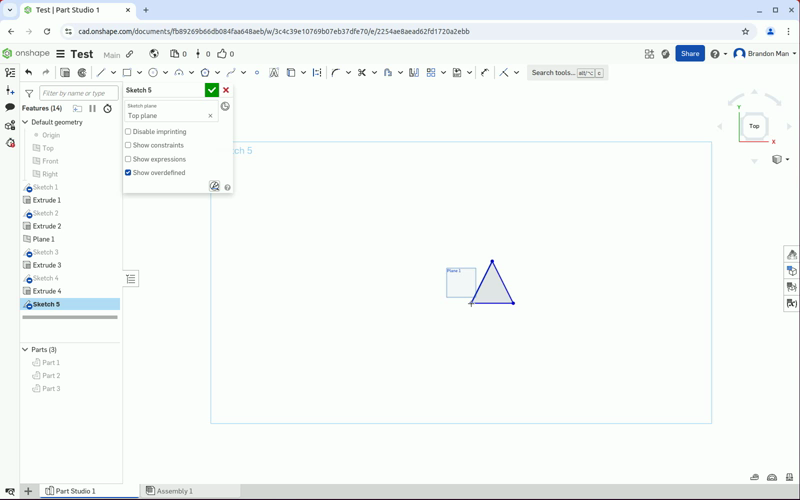
key_down(shift)
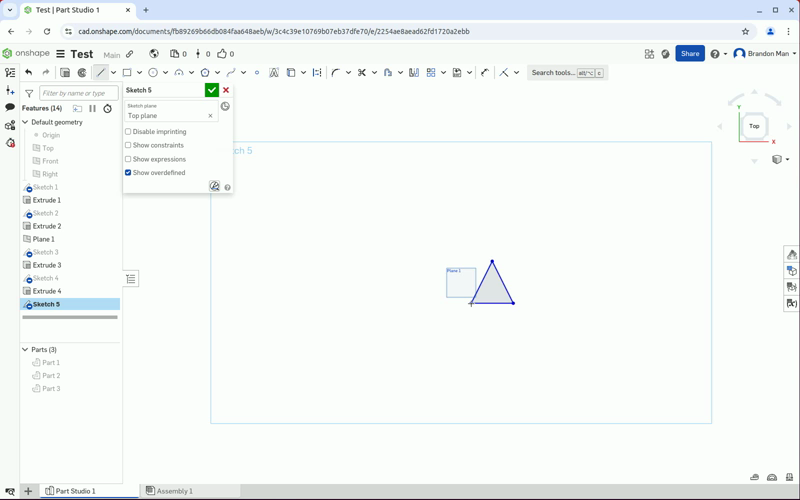
mouse_move(481, 296)
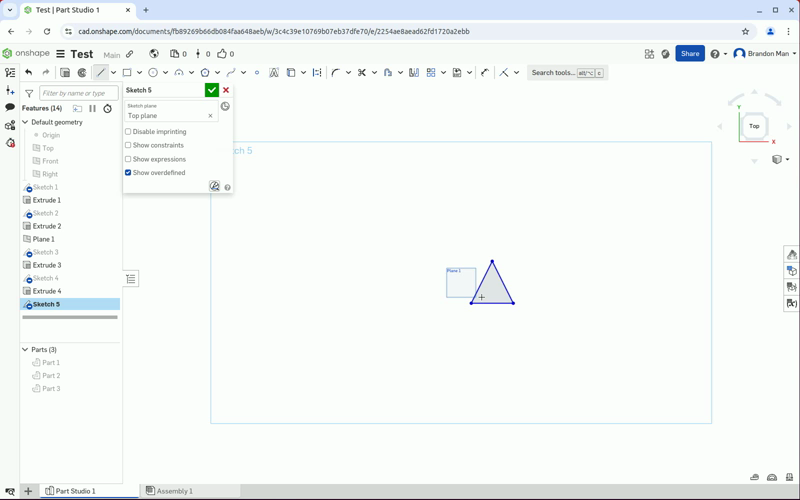
click(481, 296)
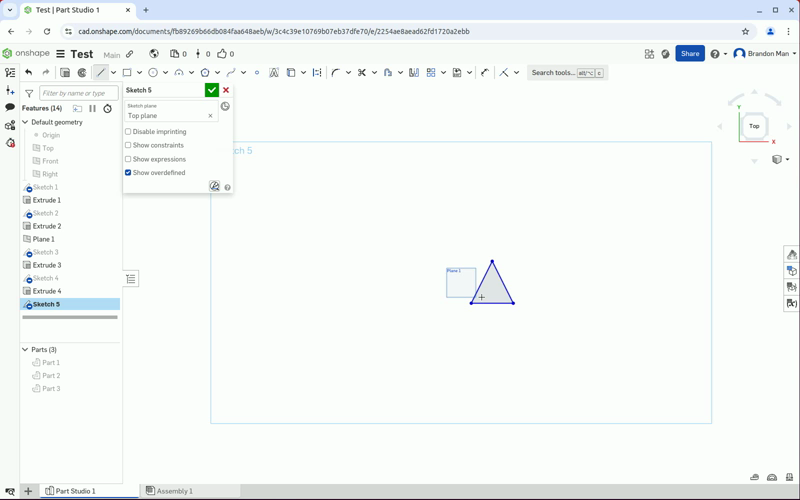
key_up(shift)
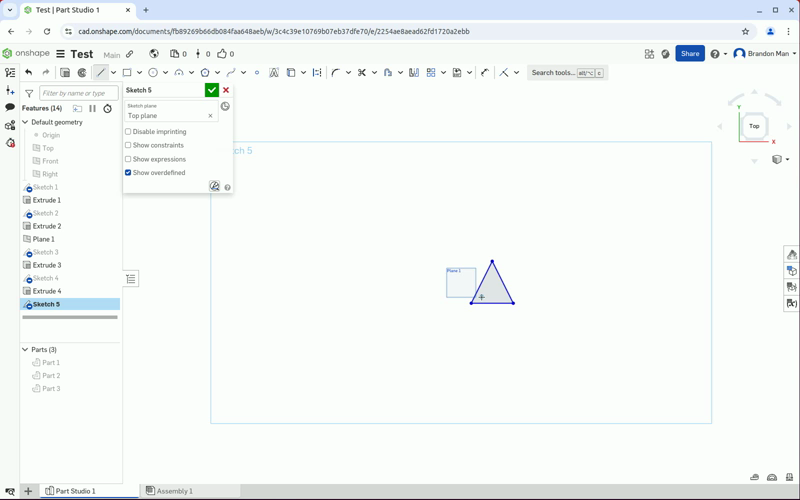
key_down(shift)
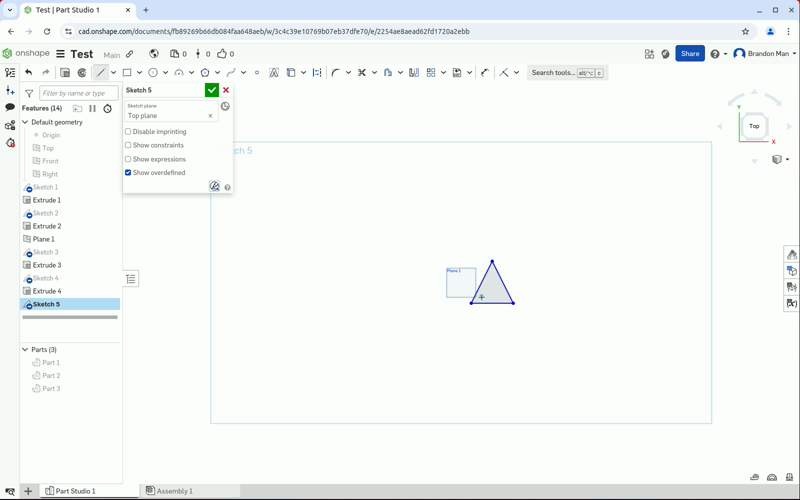
mouse_move(511, 296)
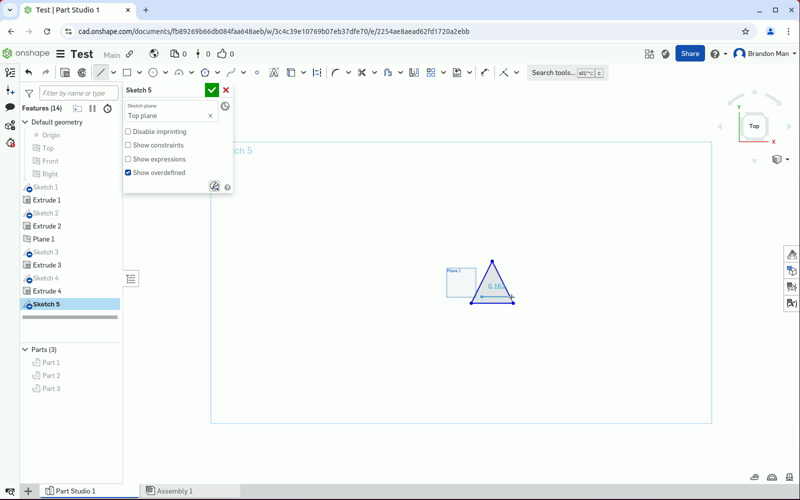
mouse_move(502, 296)
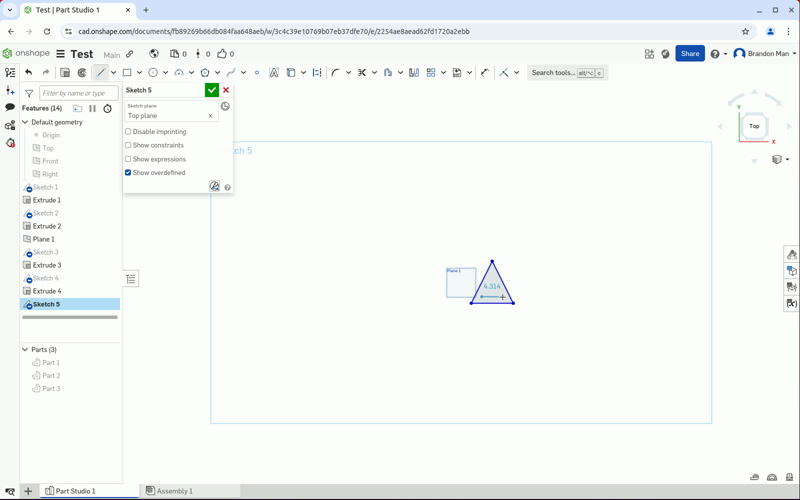
click(502, 296)
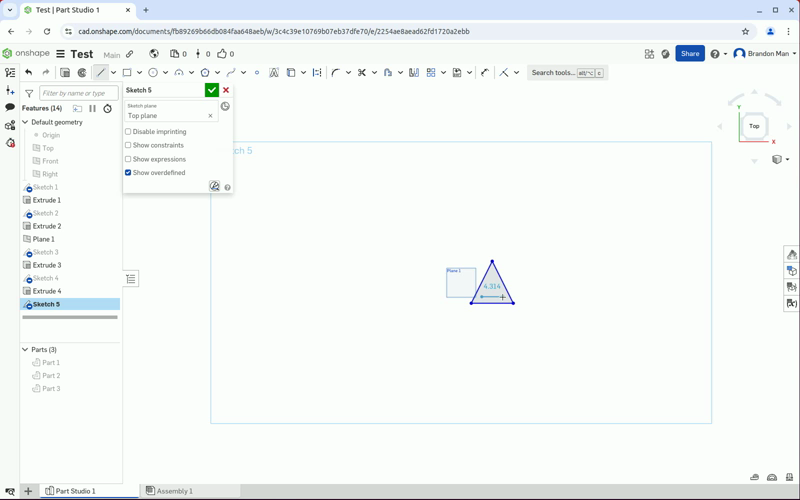
key_up(shift)
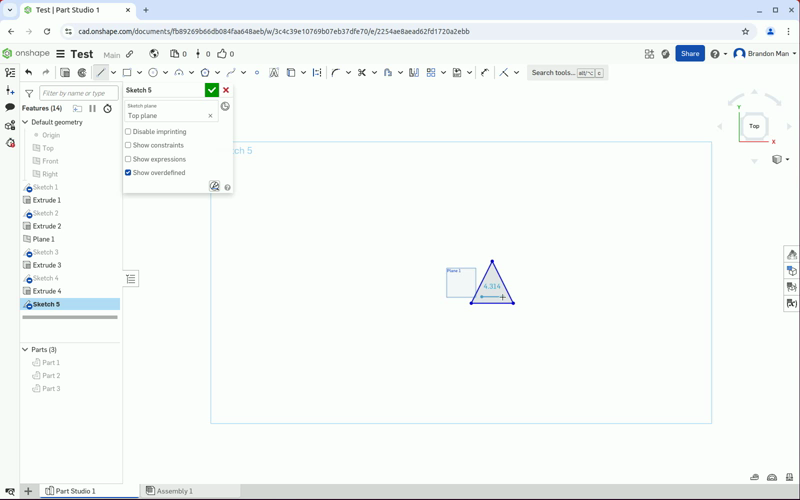
key_down(shift)
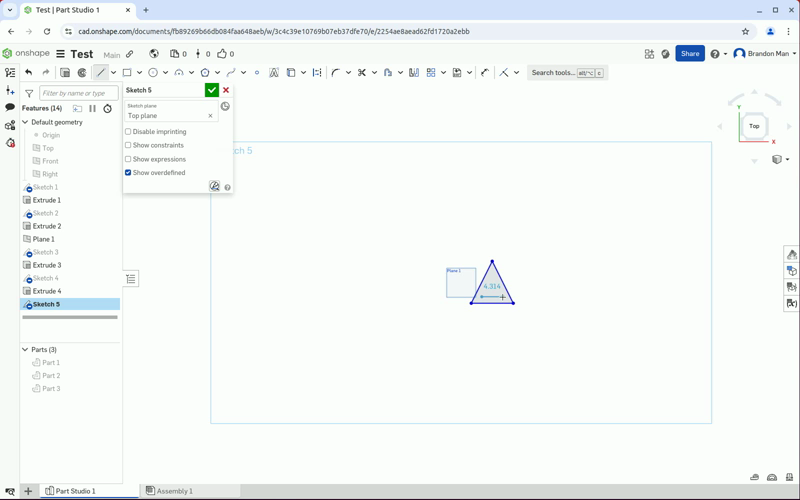
mouse_move(532, 296)
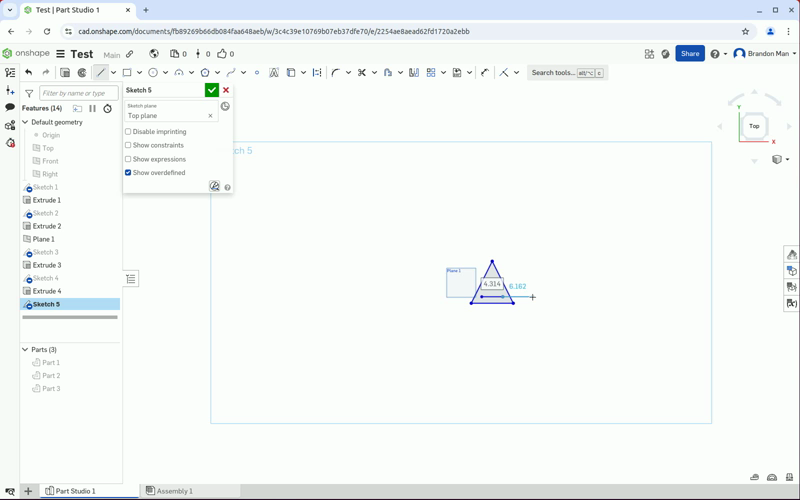
mouse_move(492, 275)
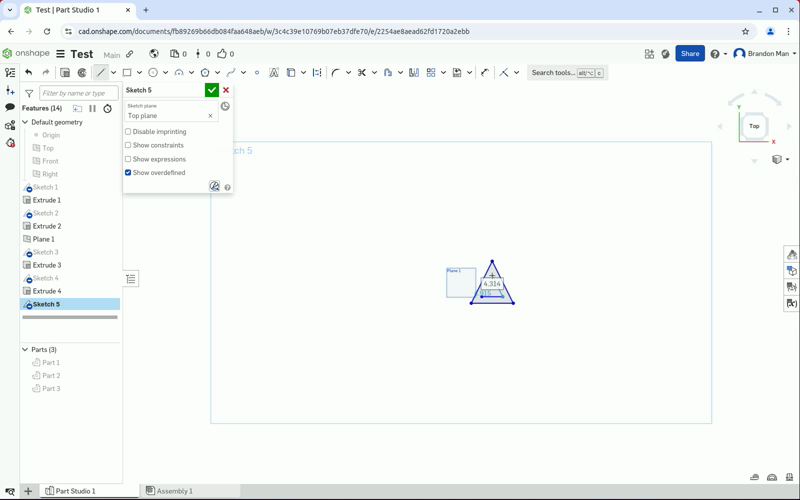
click(492, 275)
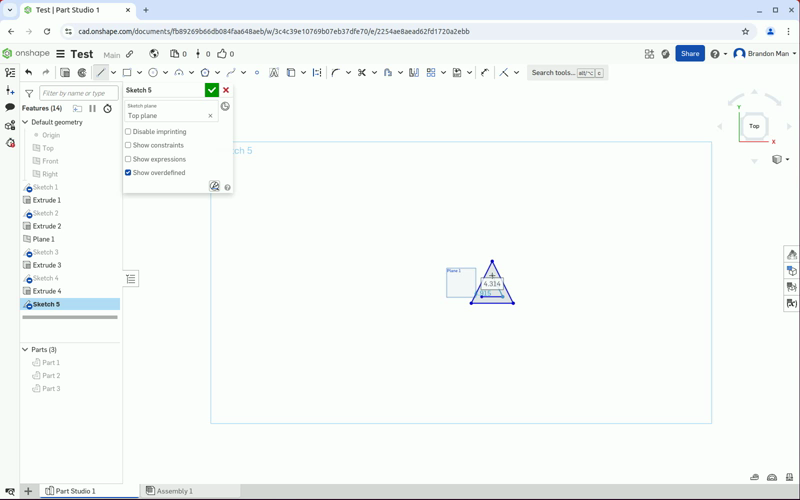
key_up(shift)
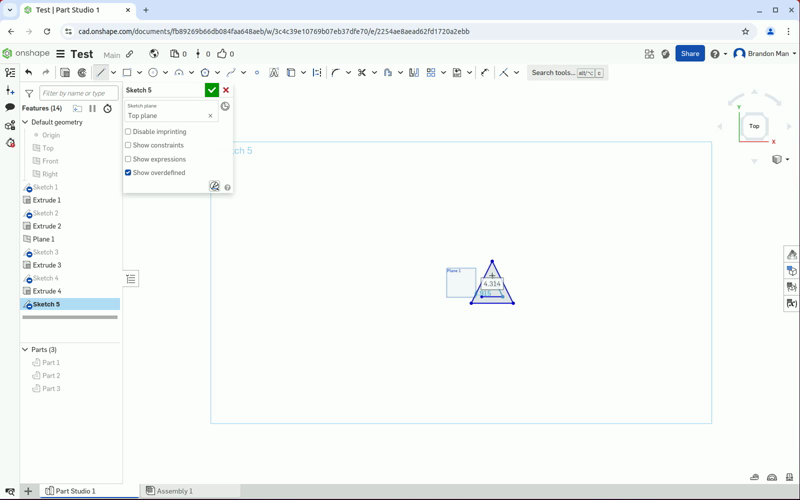
mouse_move(522, 275)
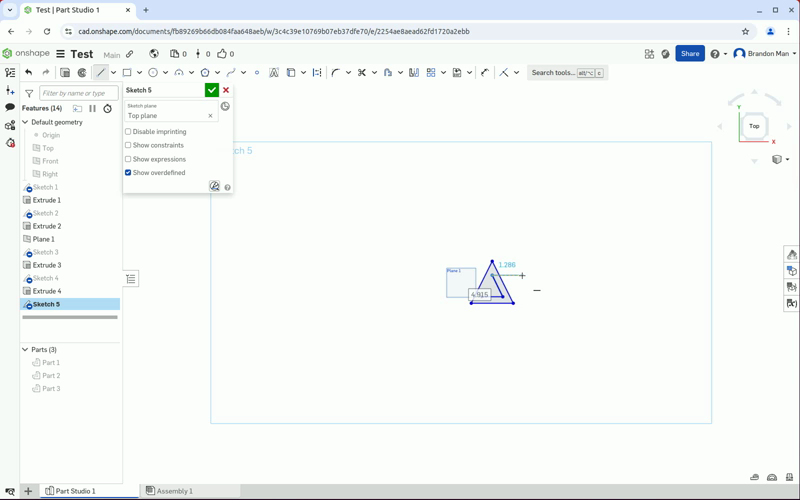
key_down(shift)
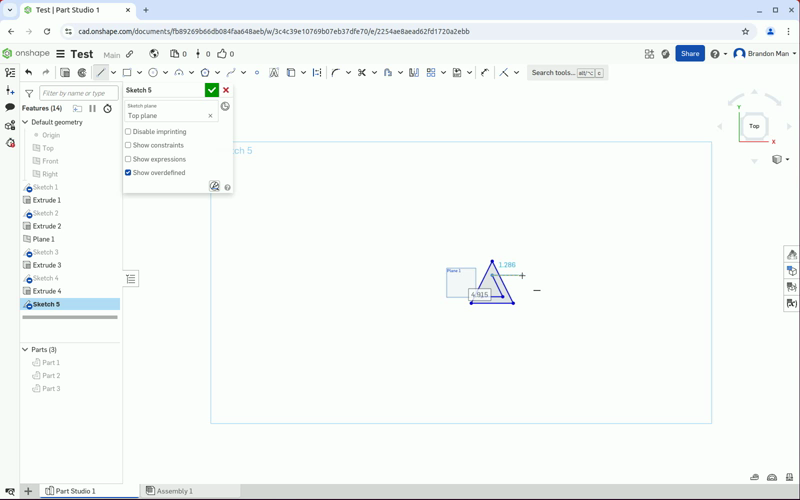
mouse_move(481, 296)
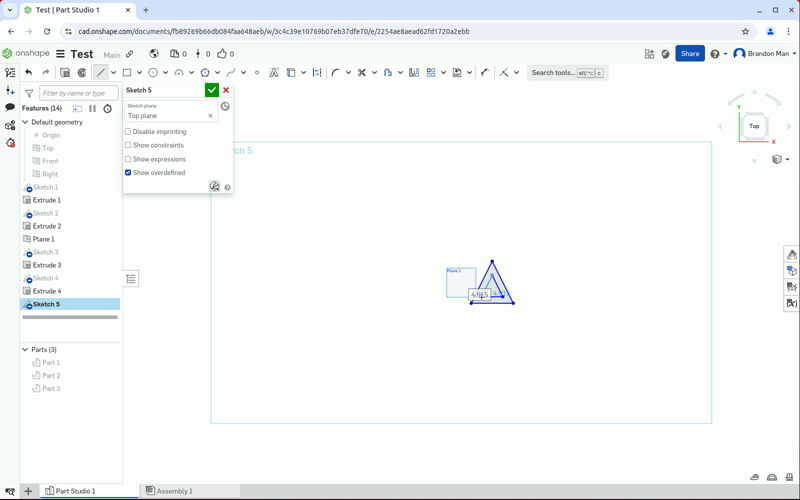
key_up(shift)
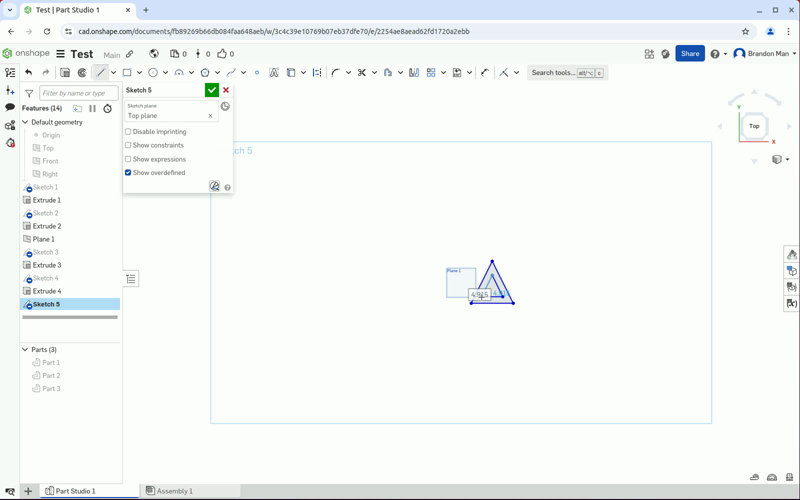
click(481, 296)
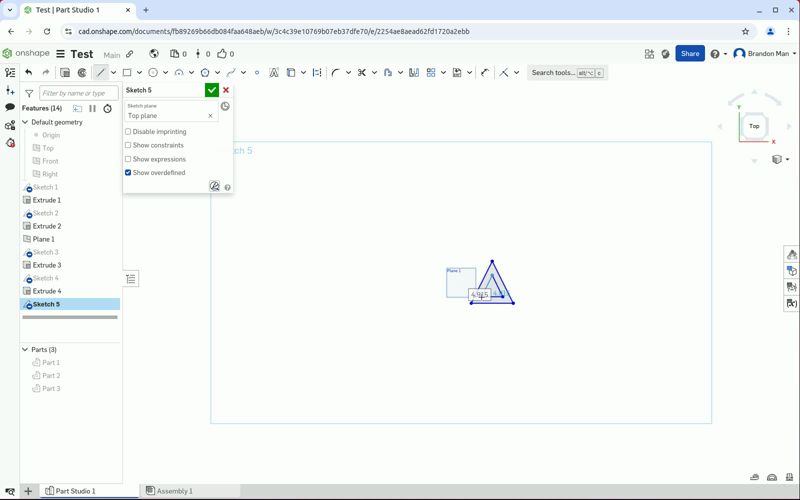
key(esc)
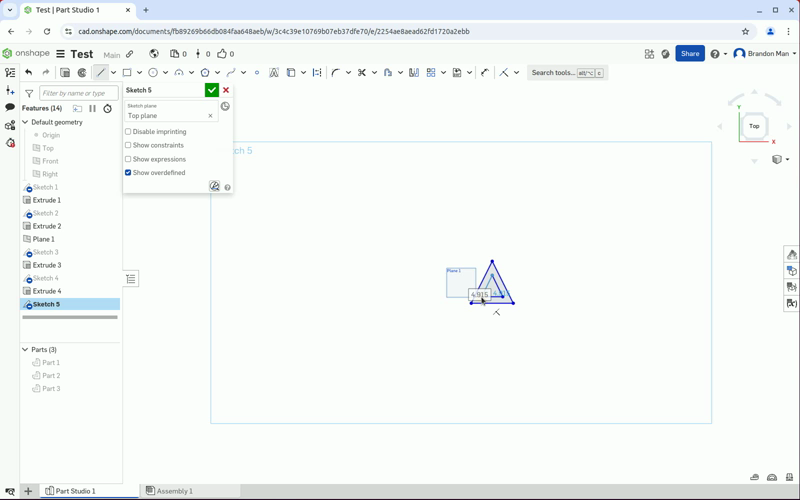
mouse_move(500, 300)
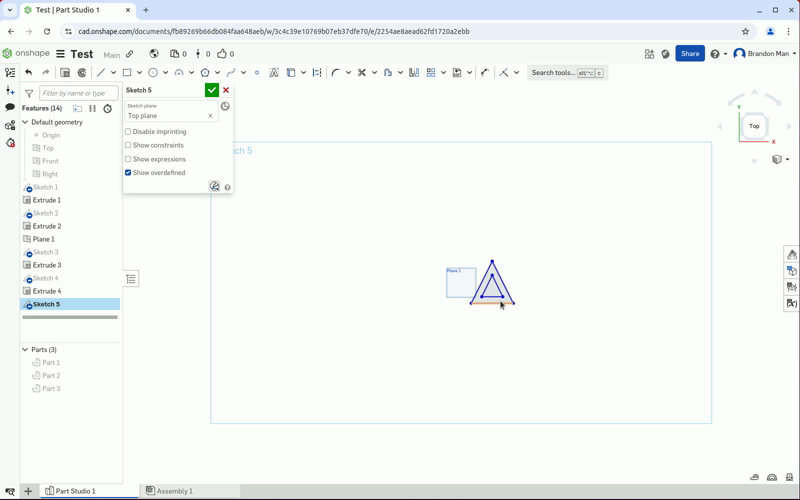
scroll(6)
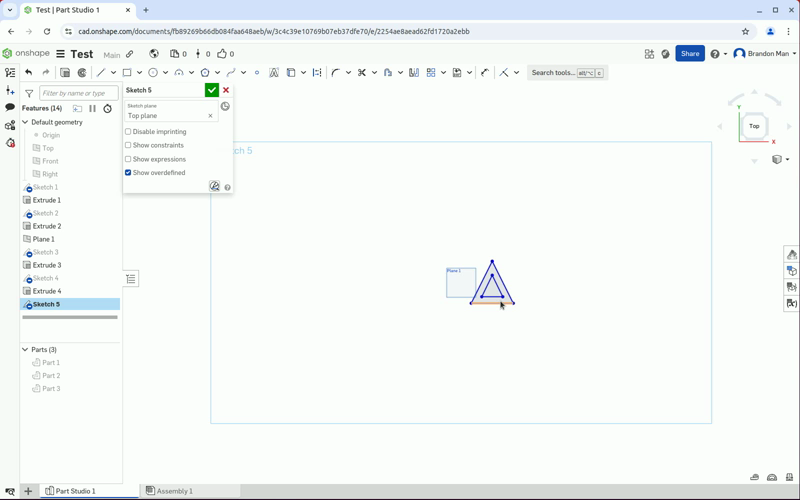
scroll(6)
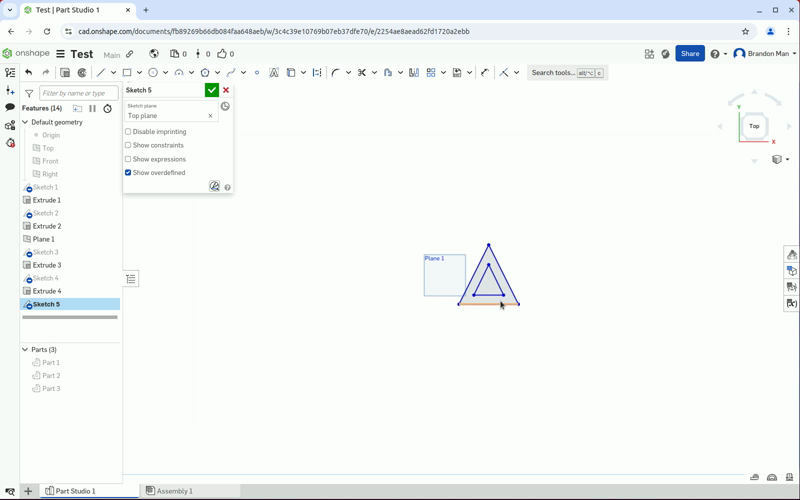
scroll(6)
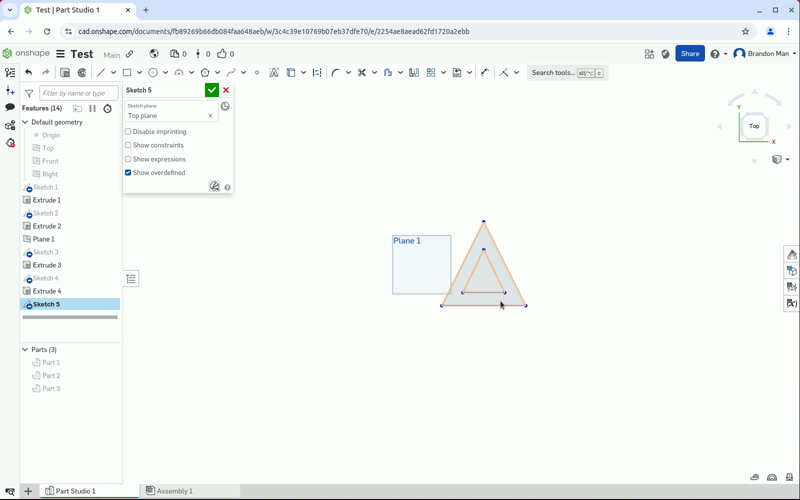
scroll(6)
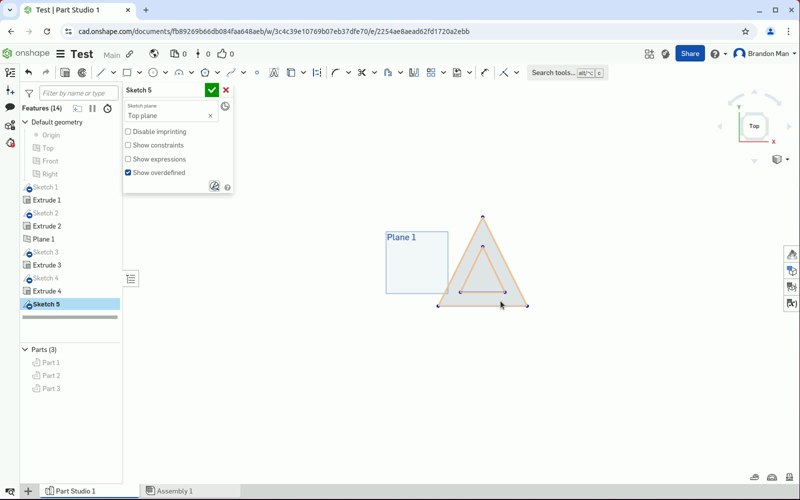
scroll(6)
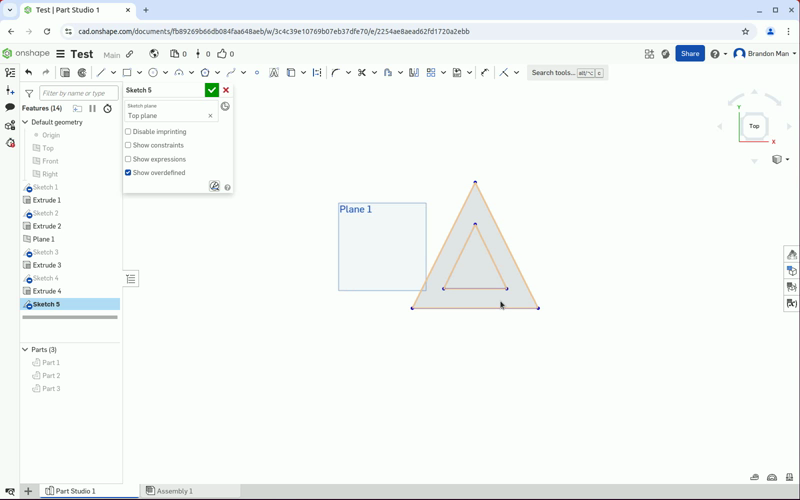
scroll(6)
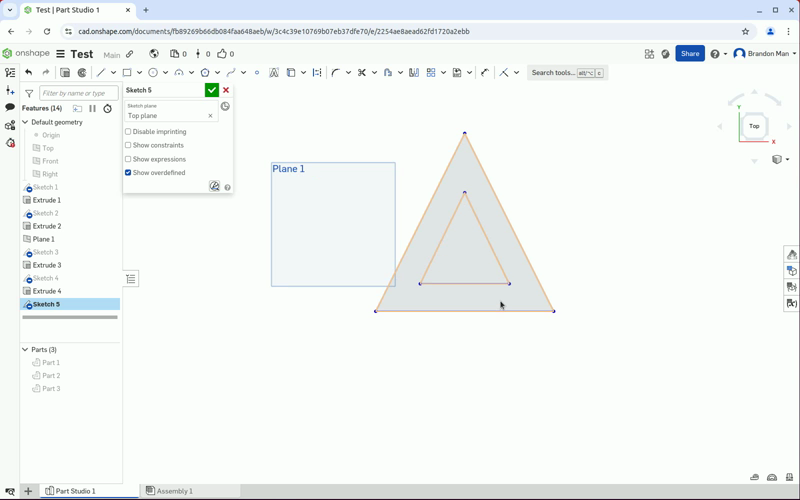
scroll(6)
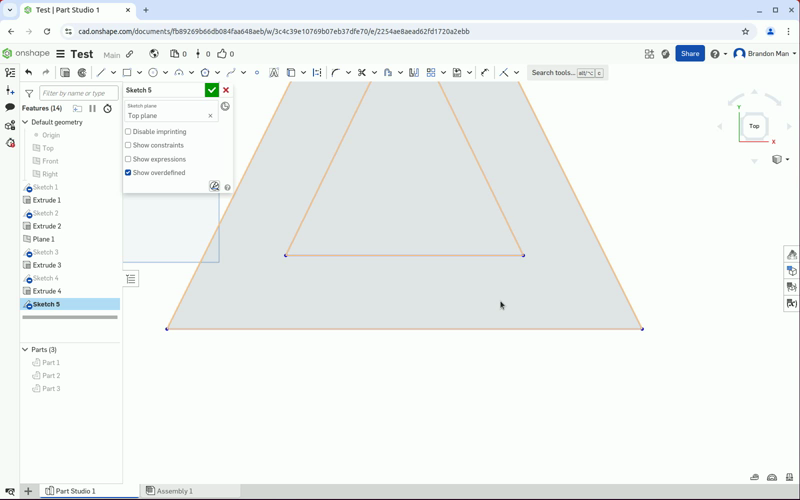
click(500, 300)
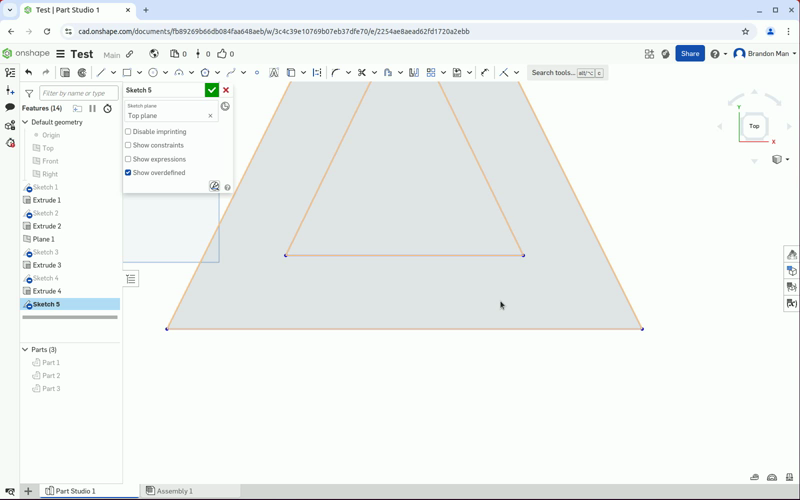
scroll(-6)
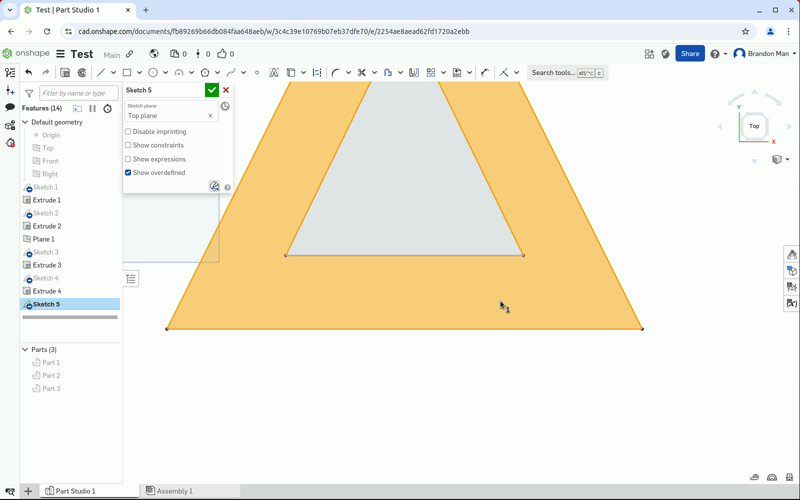
scroll(-6)
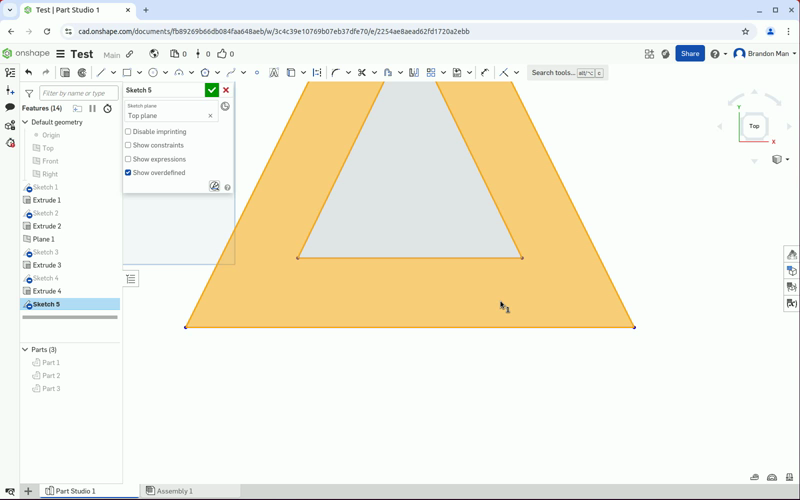
scroll(-6)
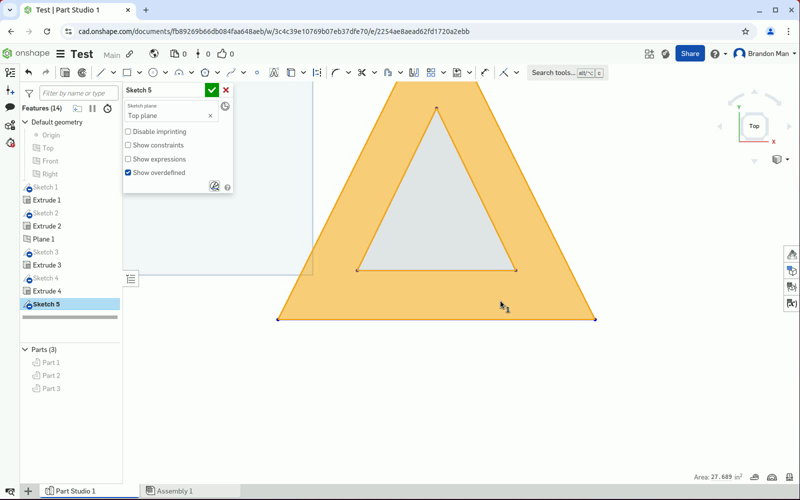
scroll(-6)
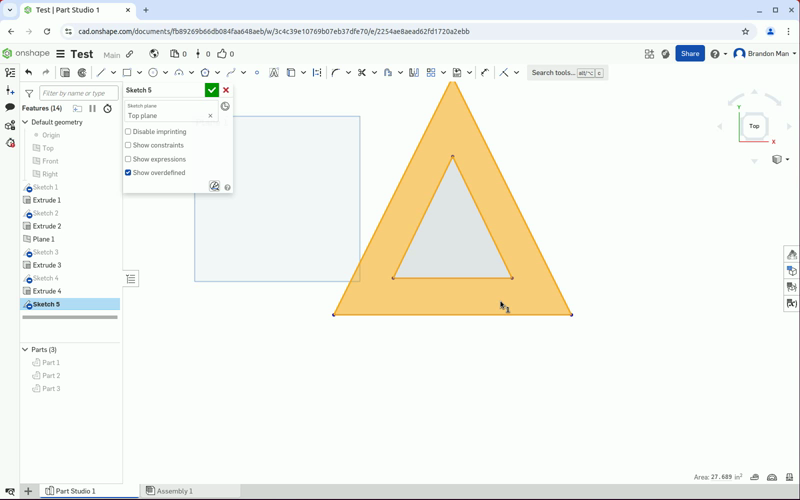
scroll(-6)
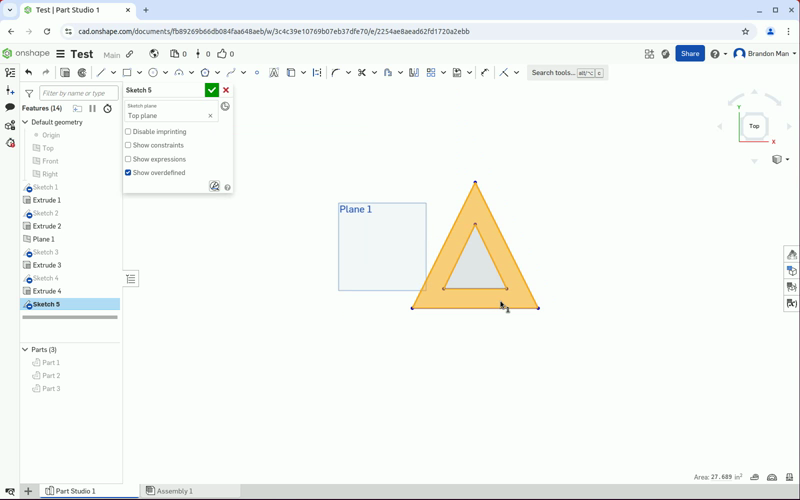
scroll(-6)
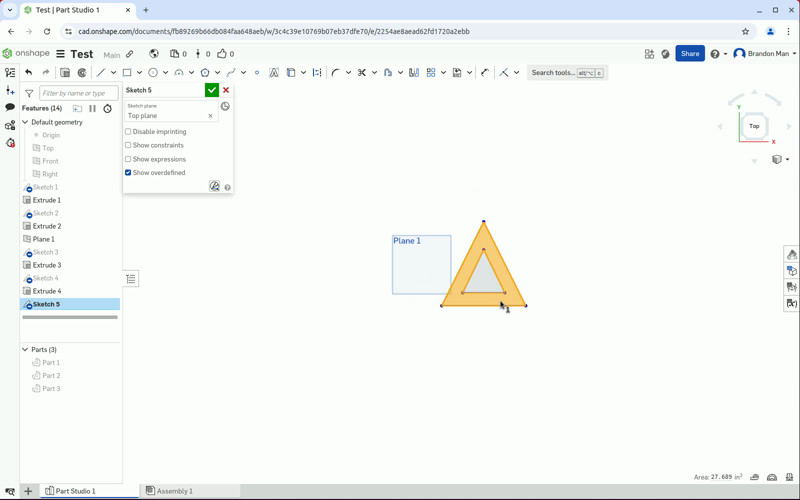
scroll(-6)
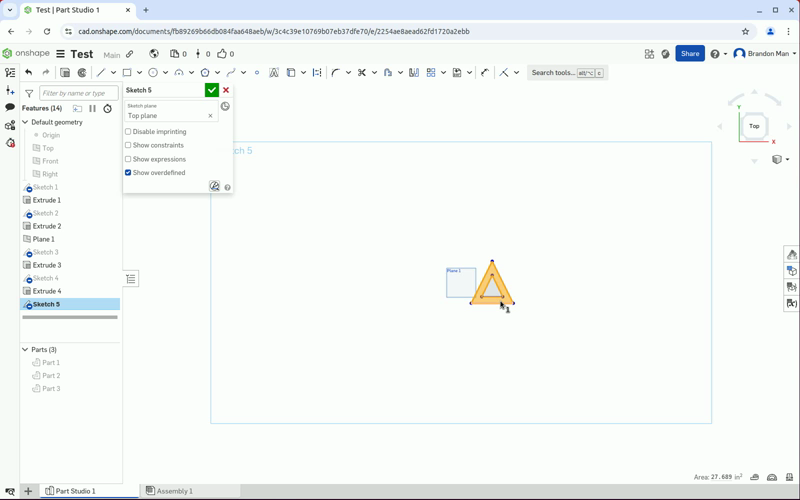
mouse_move(73, 352)
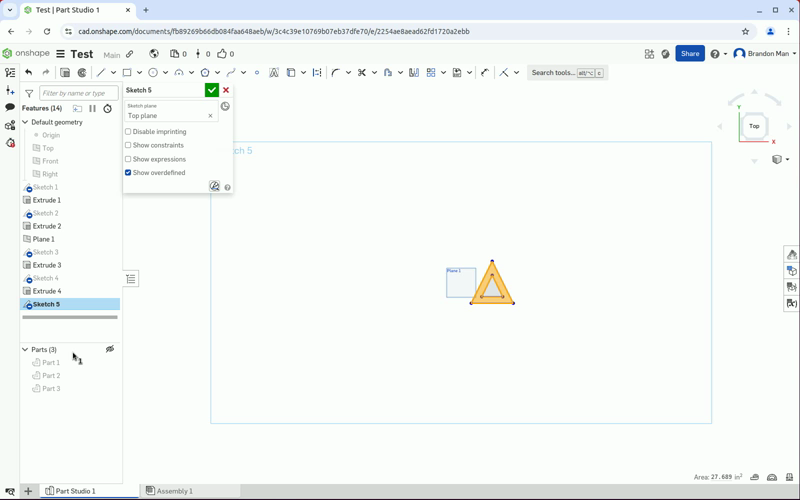
key(shift+y)
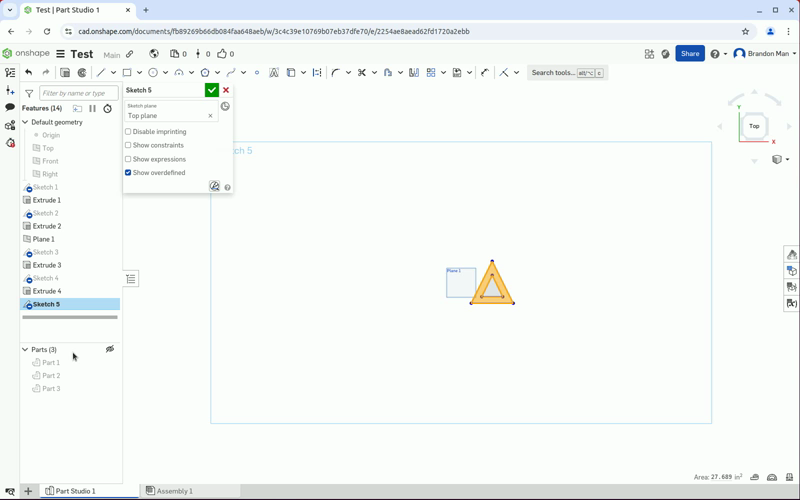
key(shift+e)
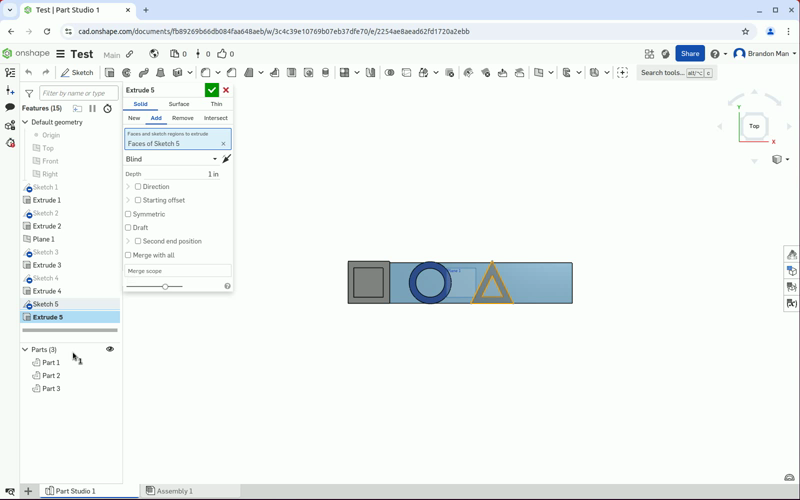
mouse_move(143, 106)
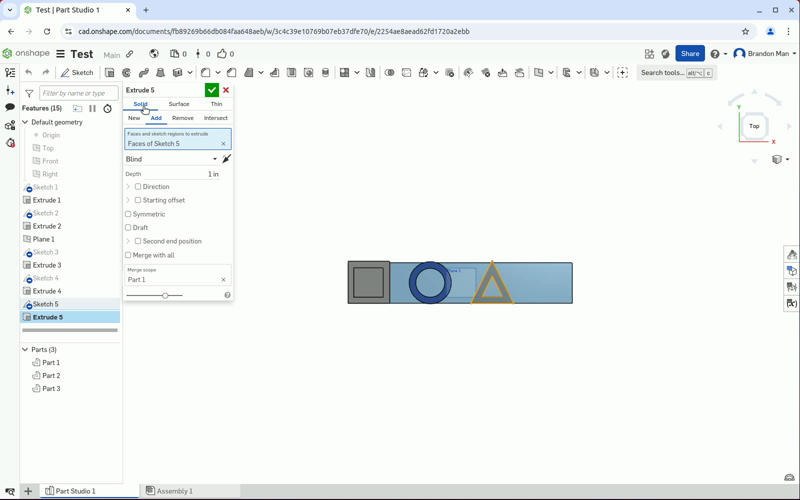
click(143, 106)
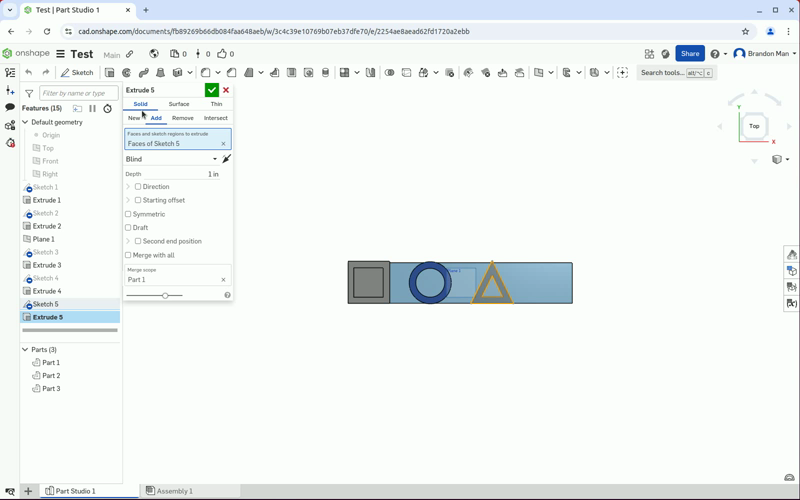
mouse_move(137, 120)
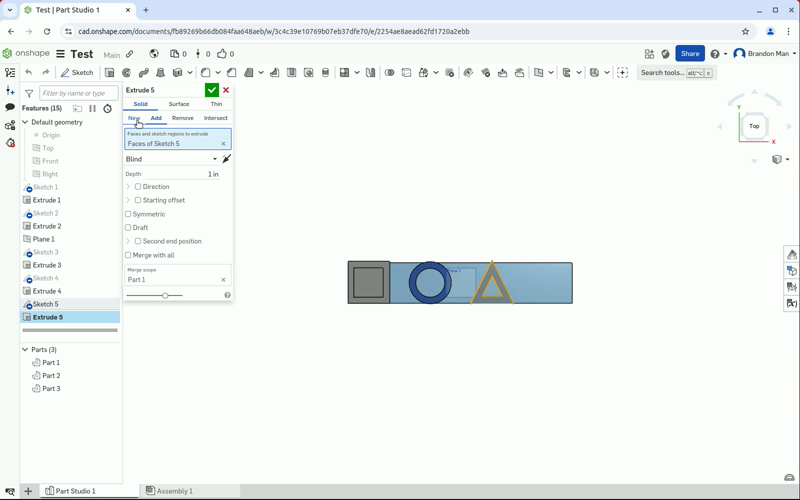
click(137, 120)
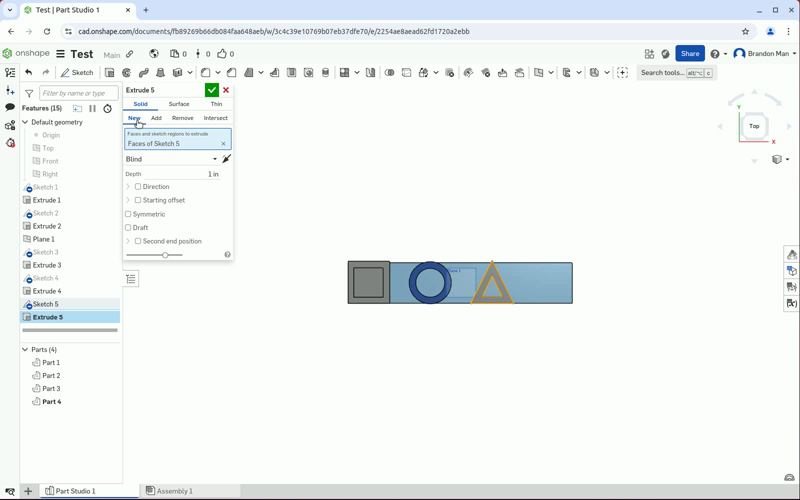
key(tab, 4)
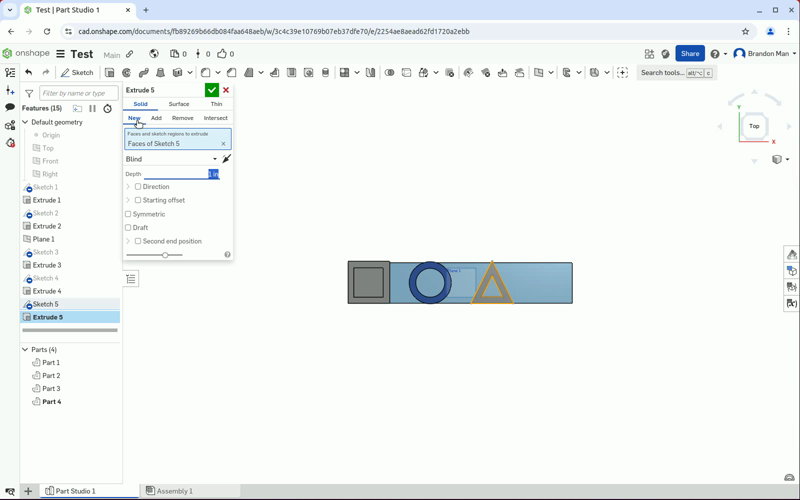
text(20.942)
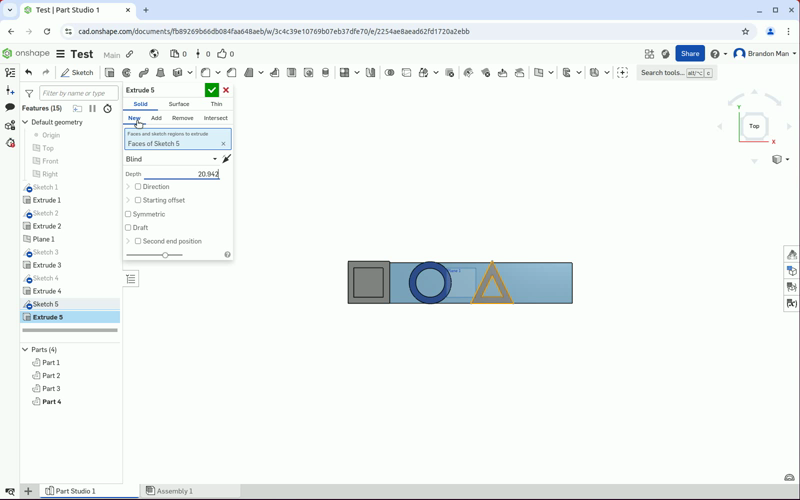
key(enter)
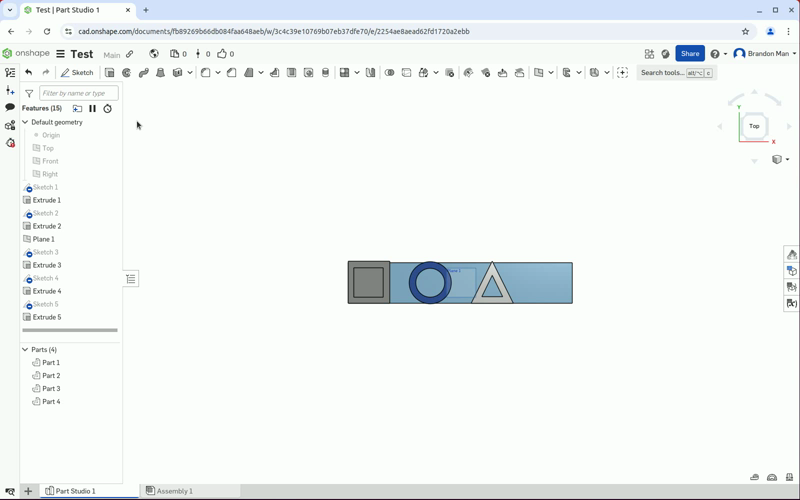
key(shift+h)
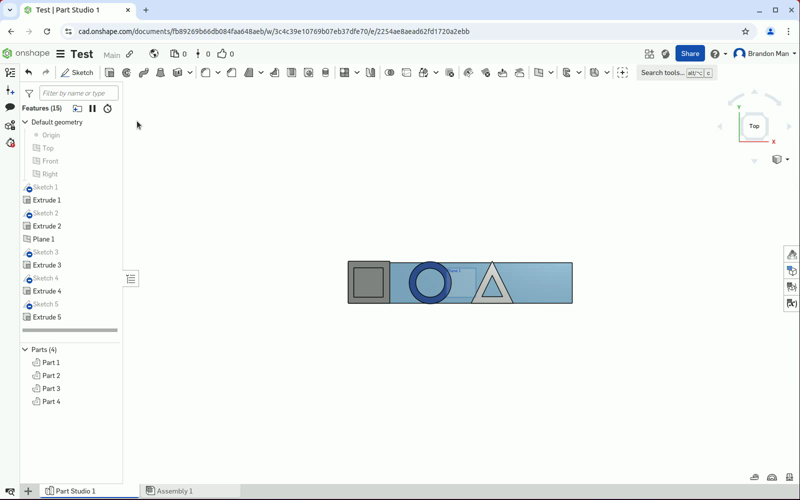
key(shift+h)
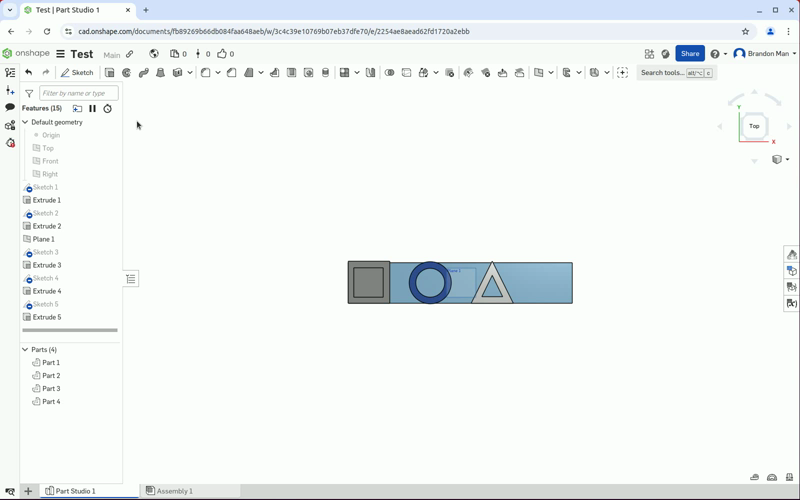
mouse_move(73, 189)
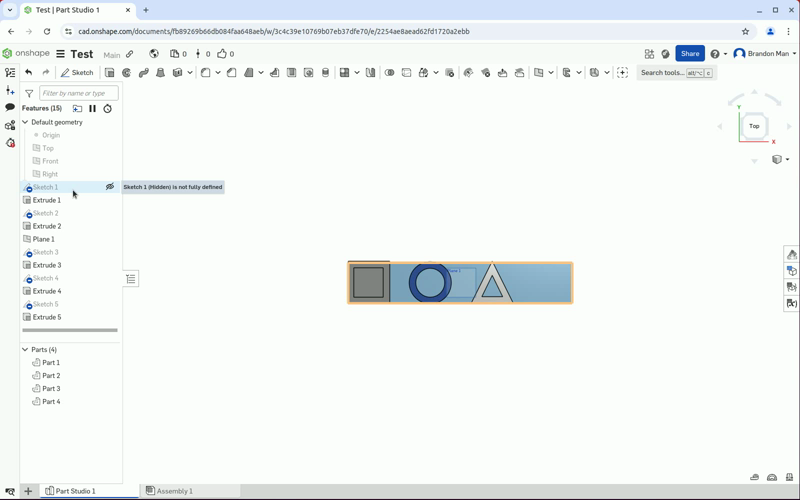
click(73, 189)
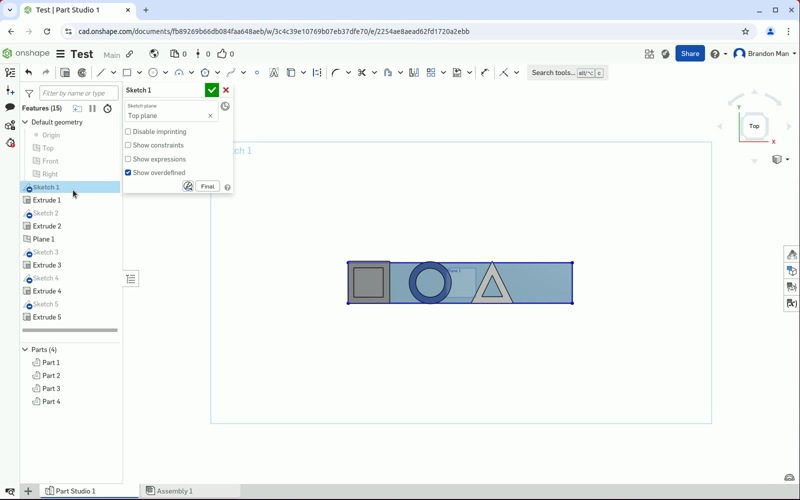
mouse_move(229, 92)
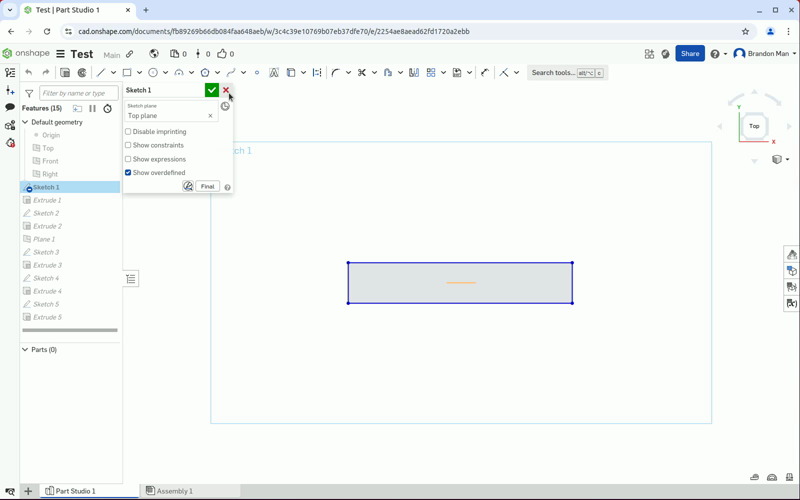
click(229, 92)
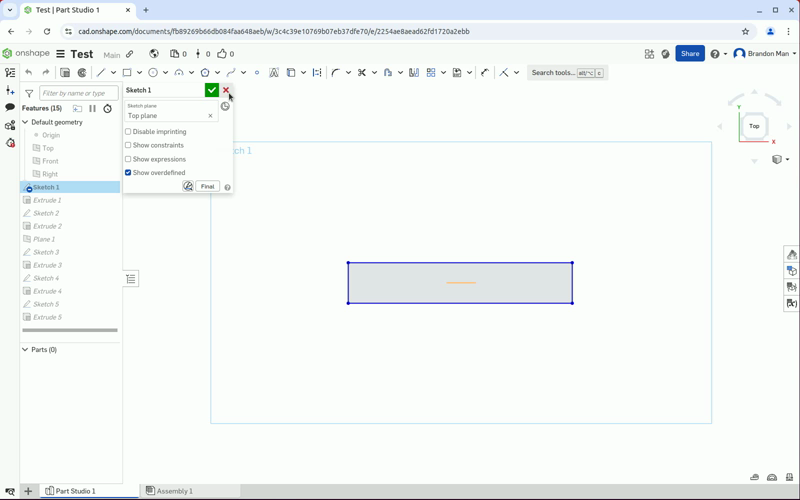
key(shift+s)
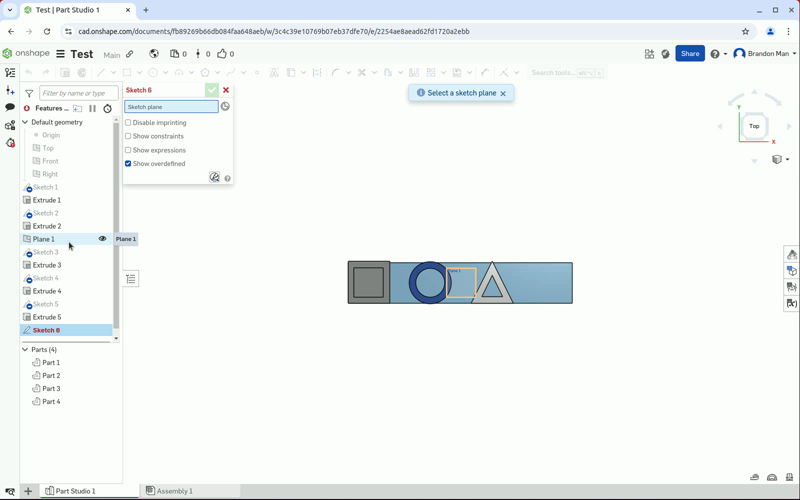
scroll(3)
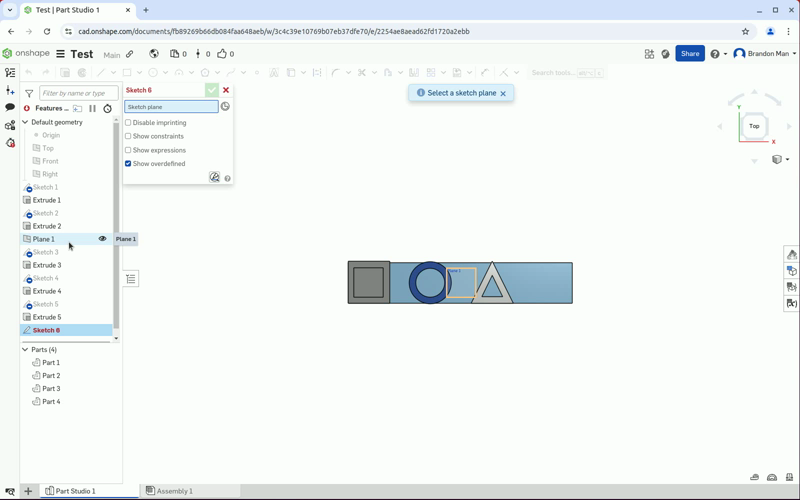
mouse_move(69, 150)
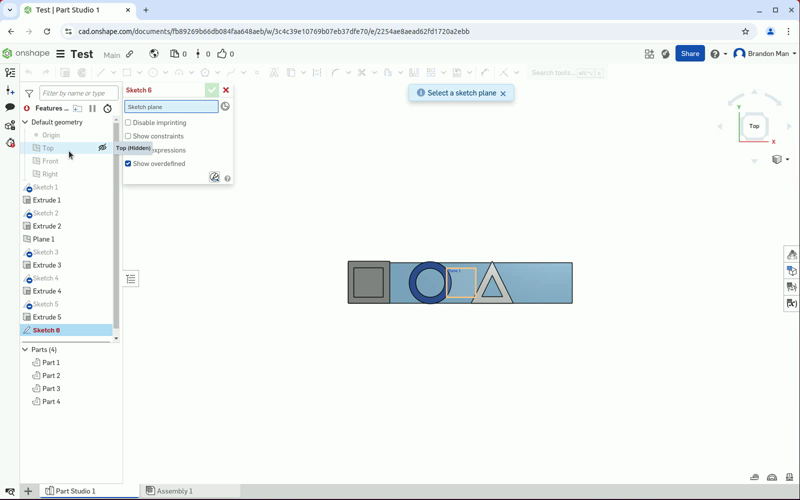
click(69, 150)
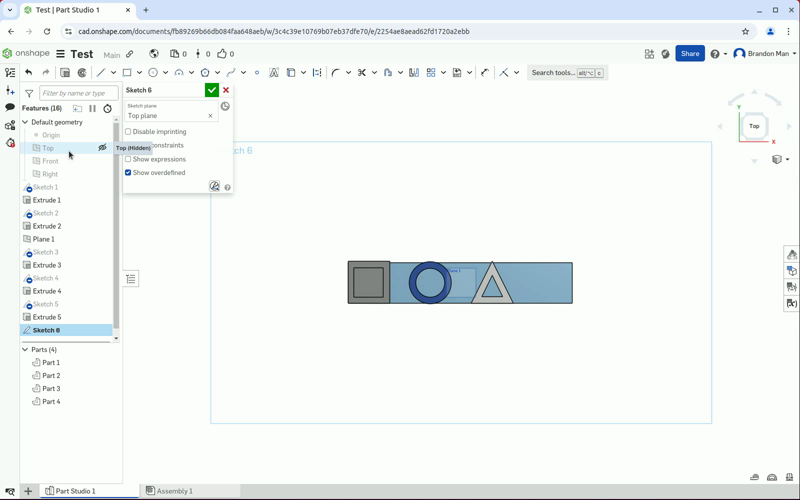
mouse_move(73, 352)
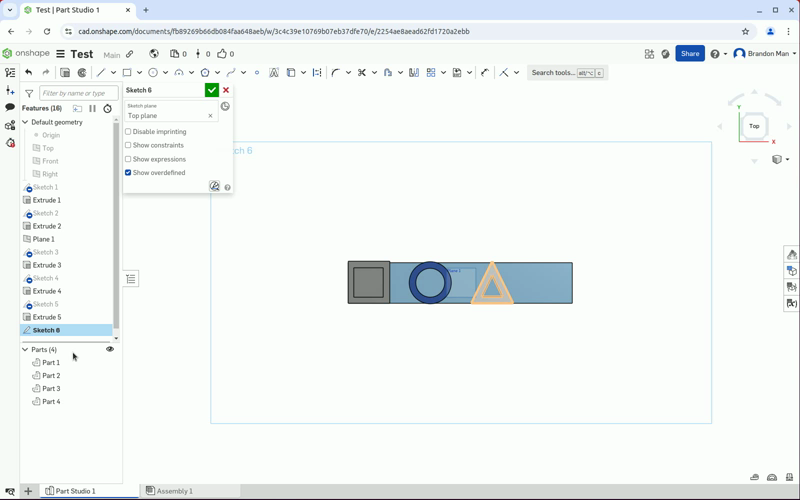
key(y)
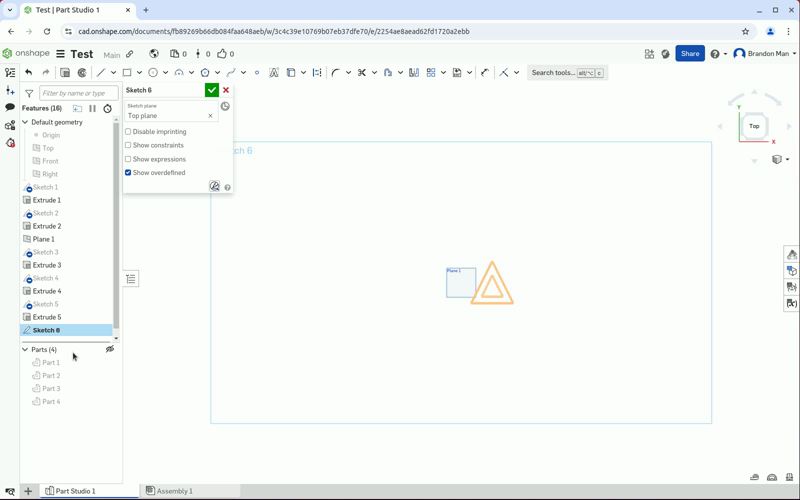
key(l)
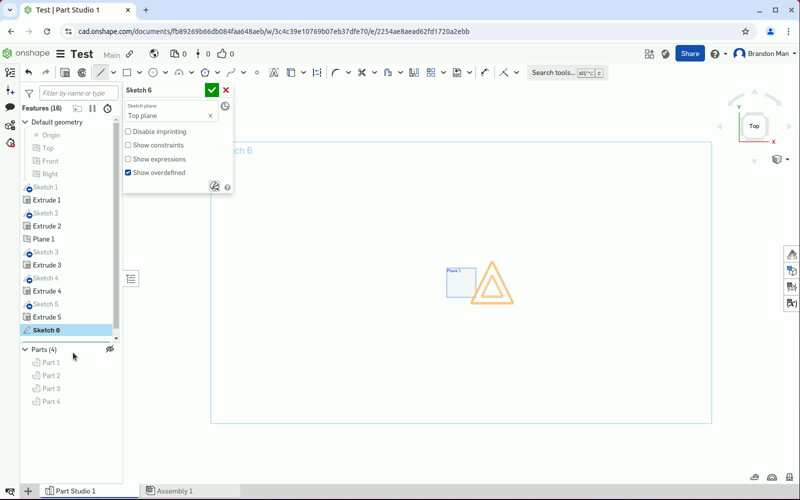
key_down(shift)
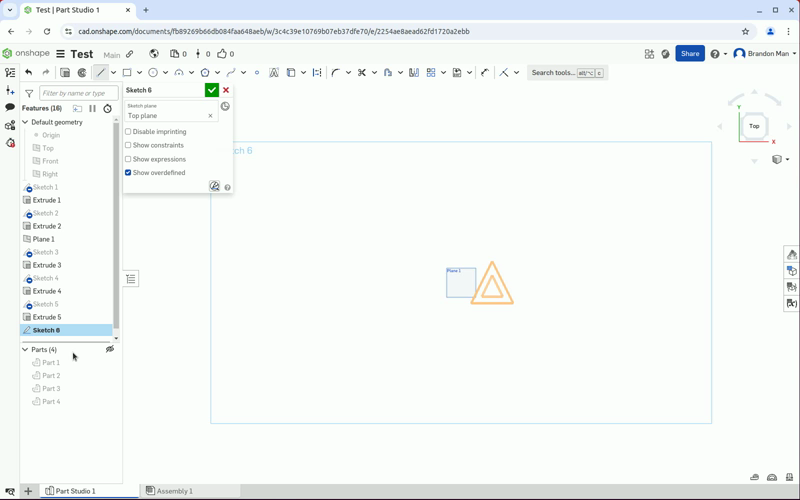
mouse_move(532, 303)
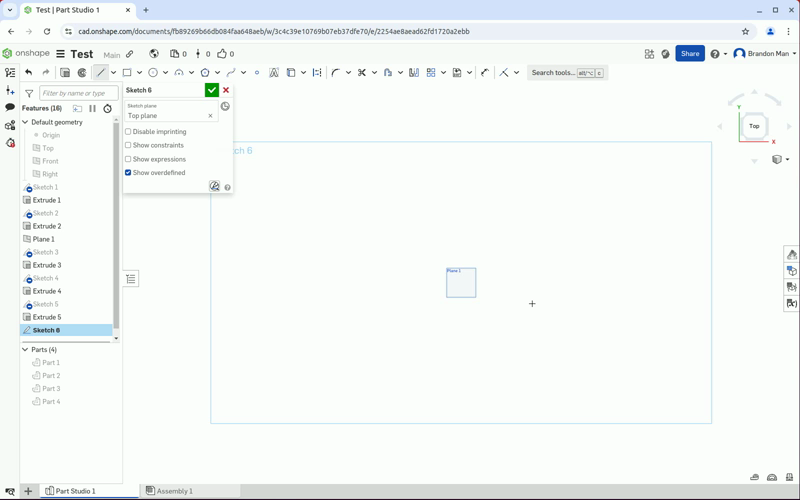
click(532, 303)
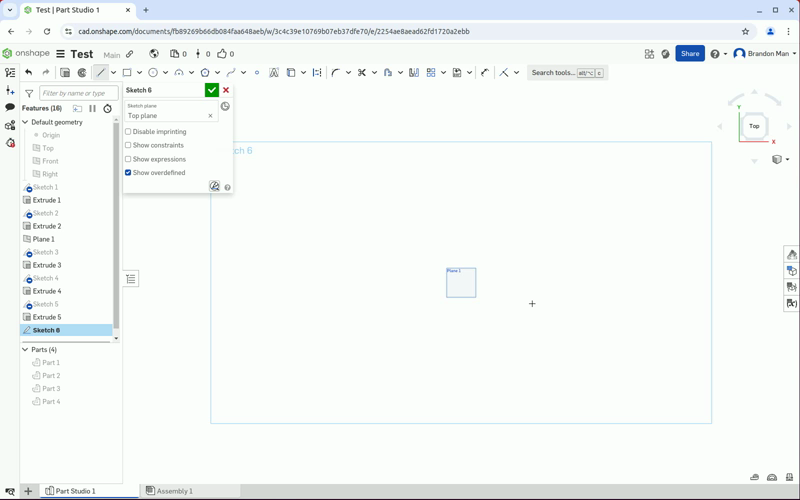
key_up(shift)
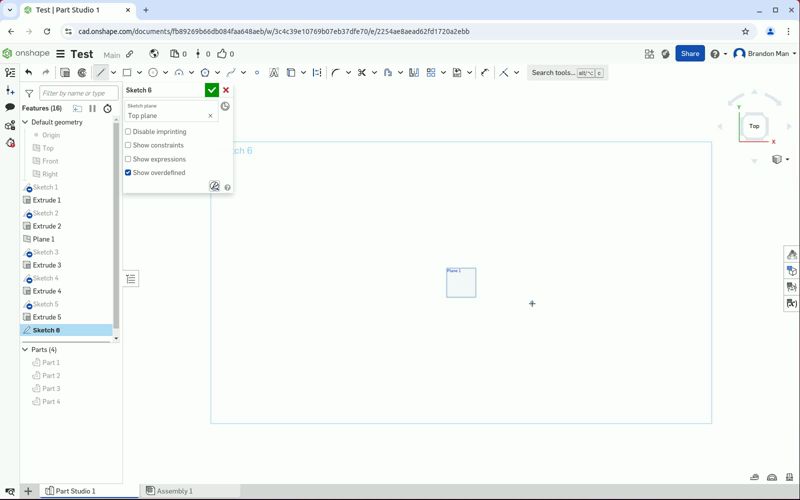
key_down(shift)
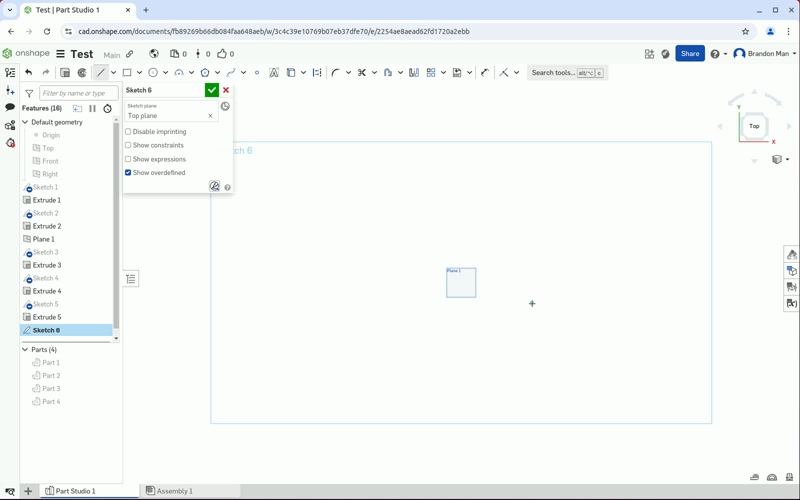
mouse_move(562, 303)
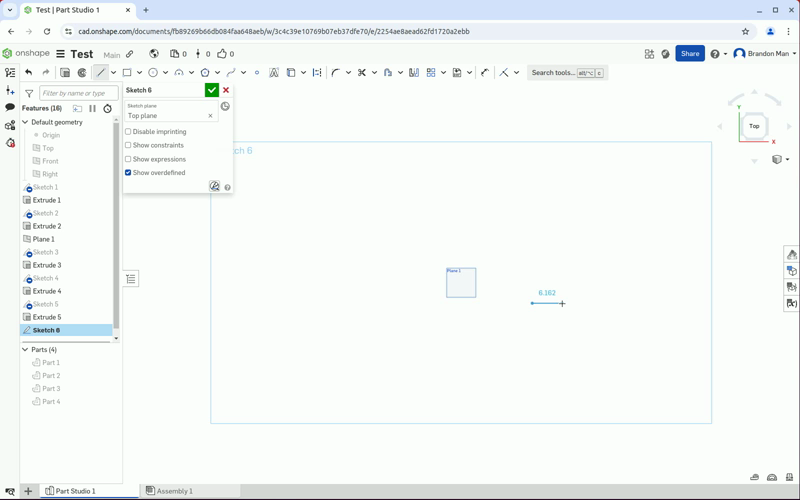
mouse_move(538, 303)
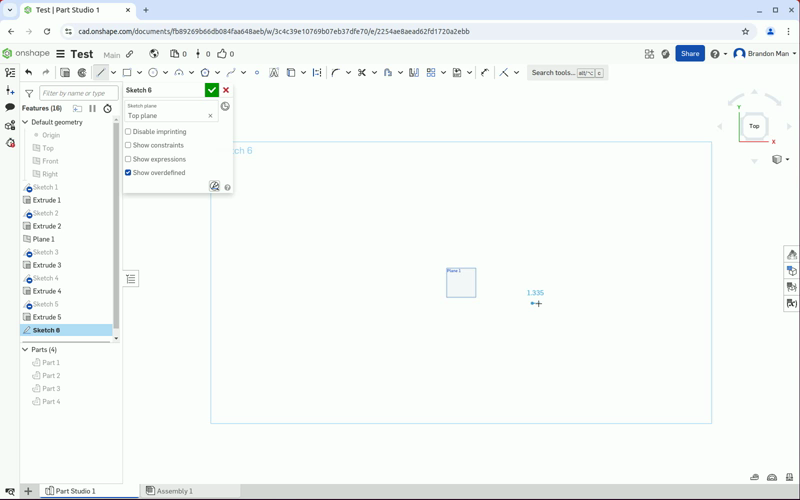
scroll(6)
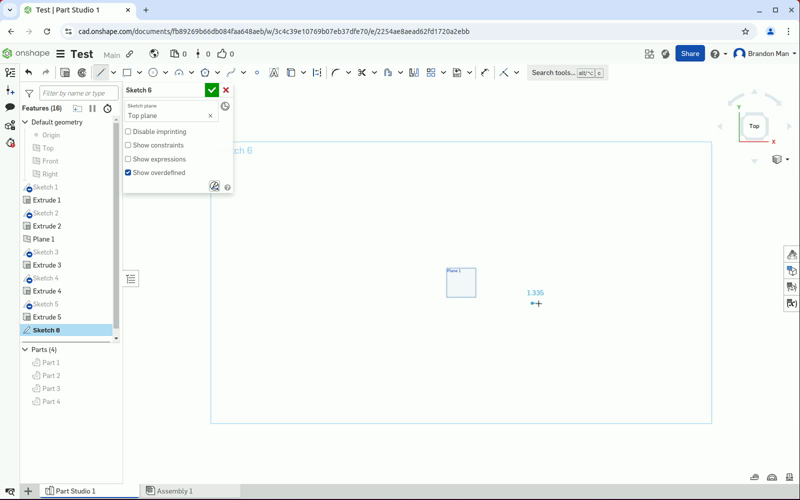
scroll(6)
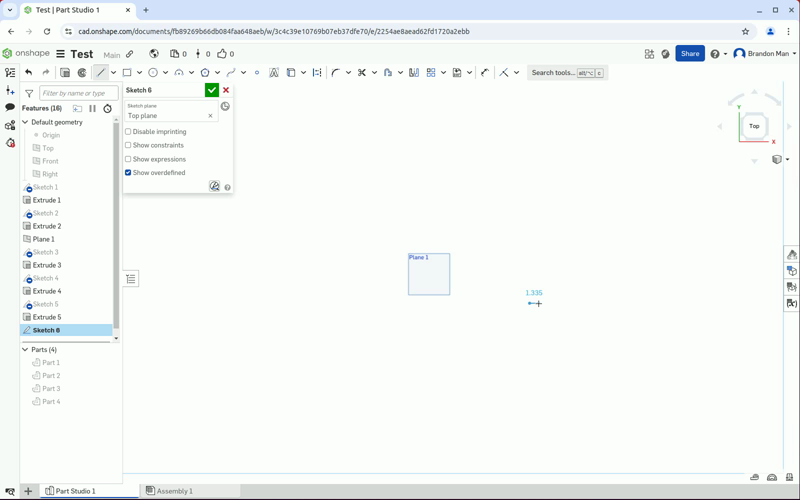
scroll(6)
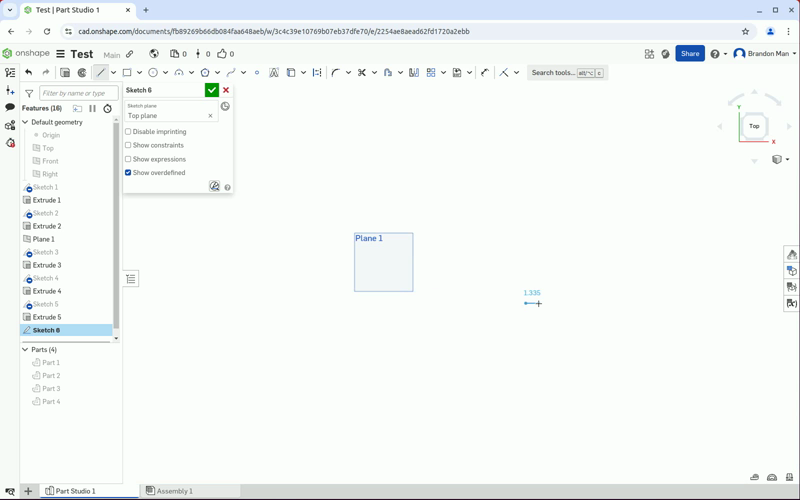
scroll(6)
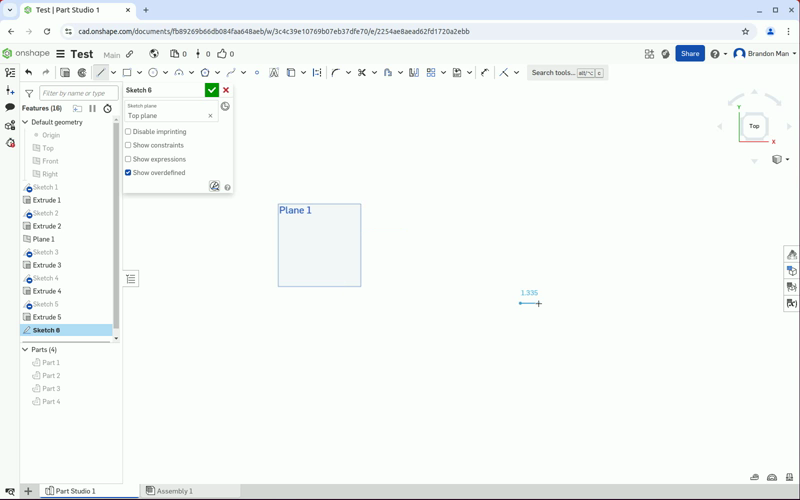
scroll(6)
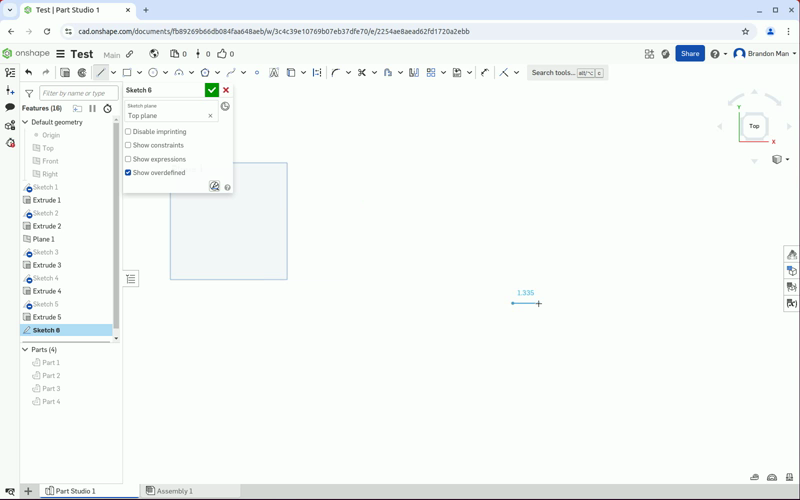
scroll(6)
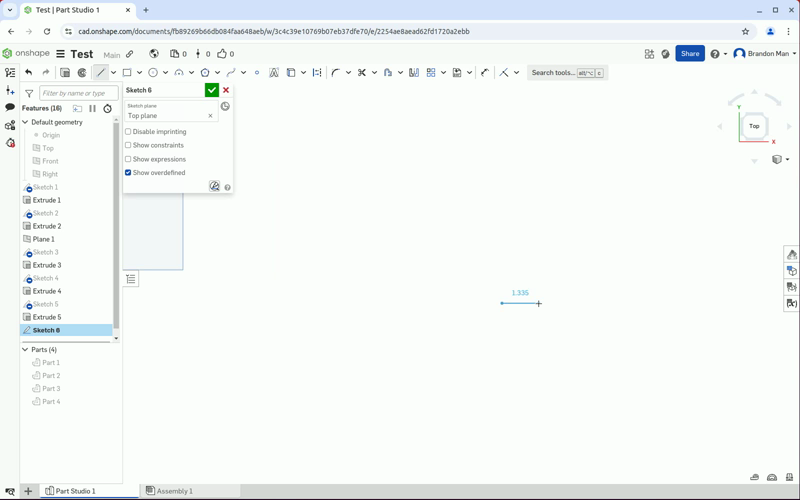
scroll(6)
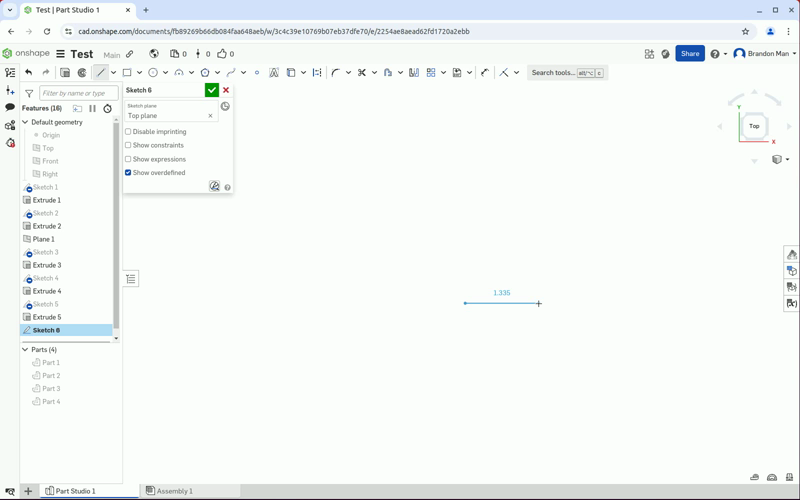
click(538, 303)
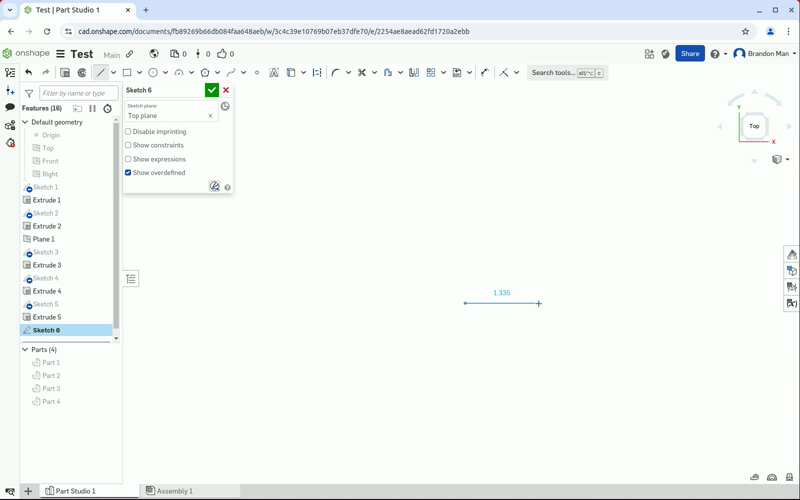
scroll(-6)
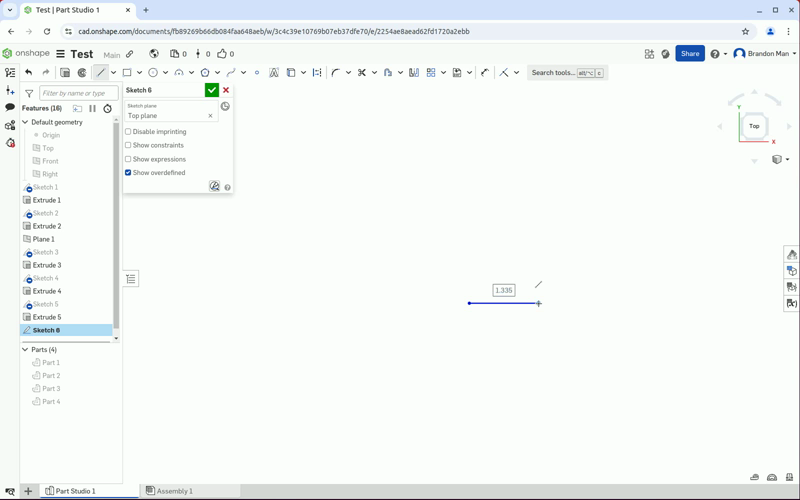
scroll(-6)
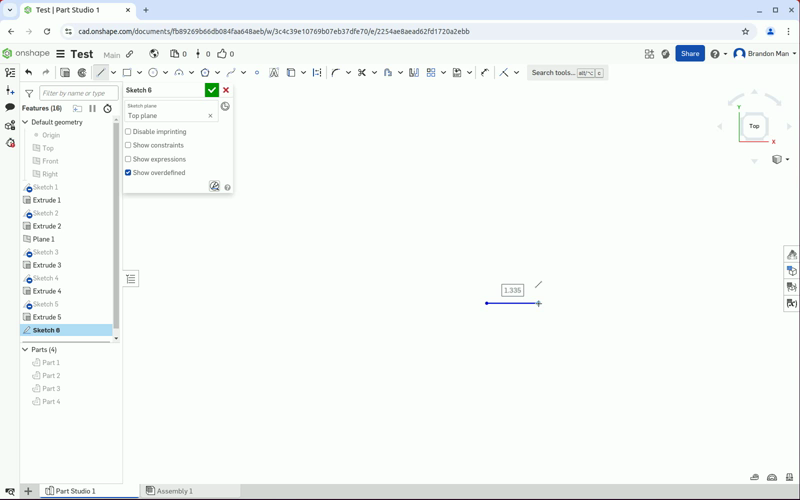
scroll(-6)
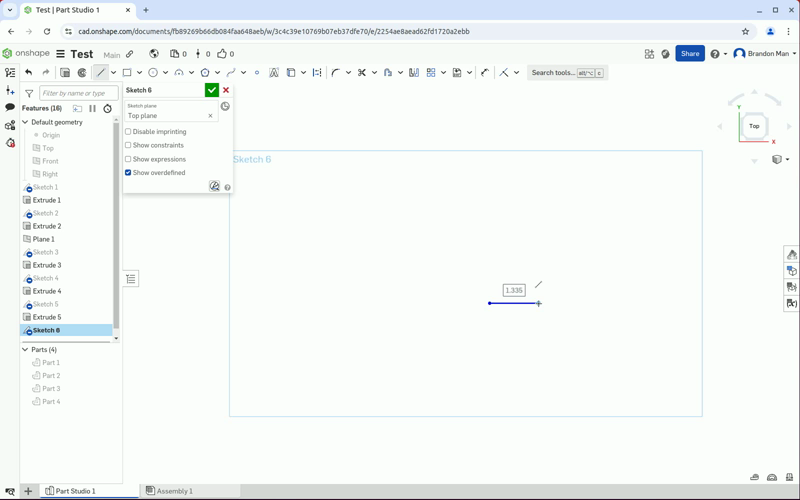
scroll(-6)
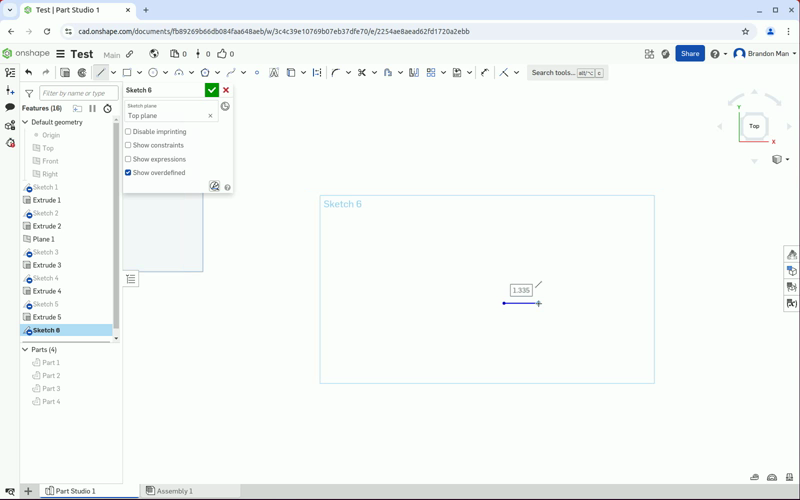
scroll(-6)
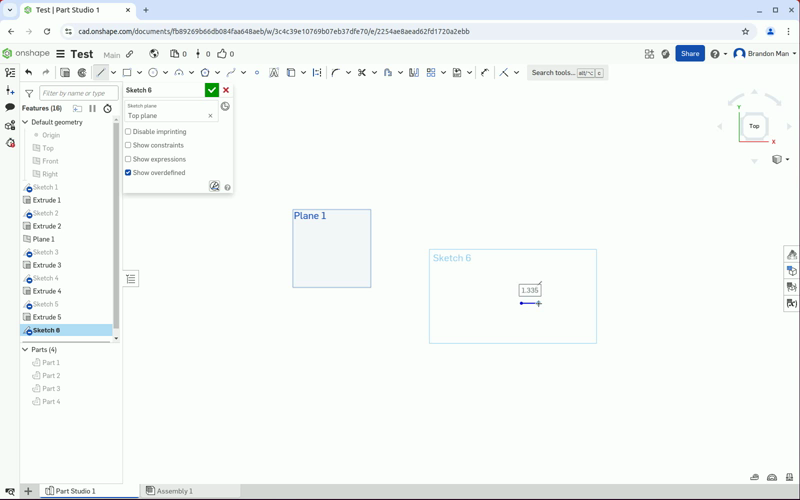
scroll(-6)
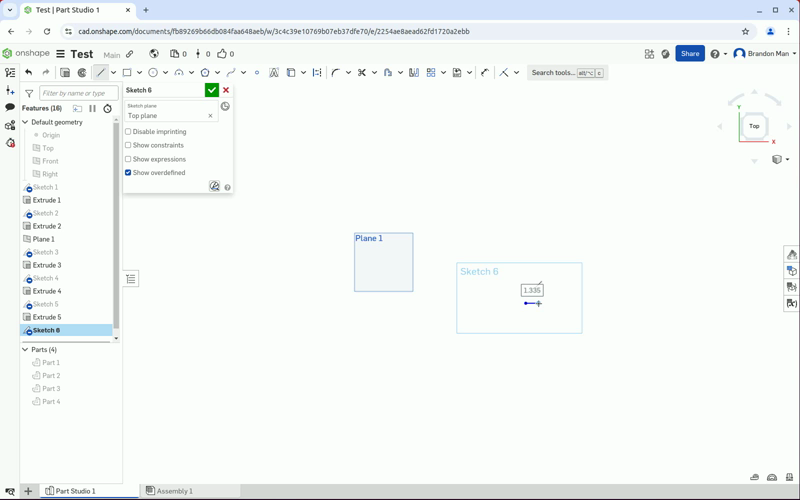
scroll(-6)
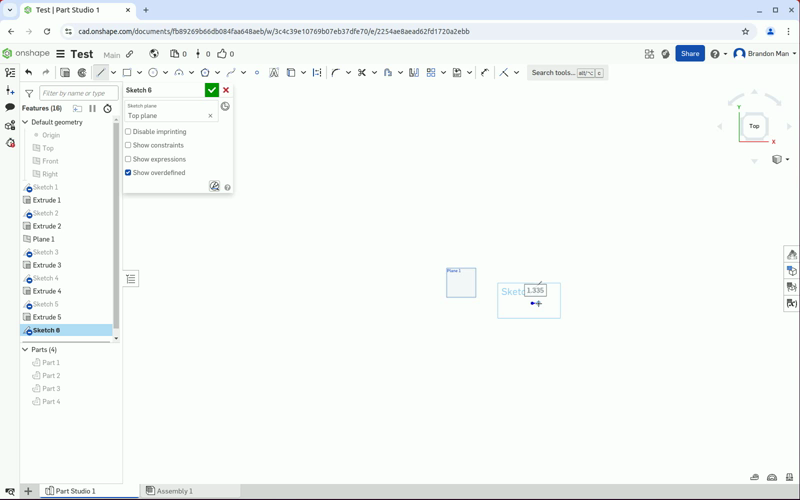
key_up(shift)
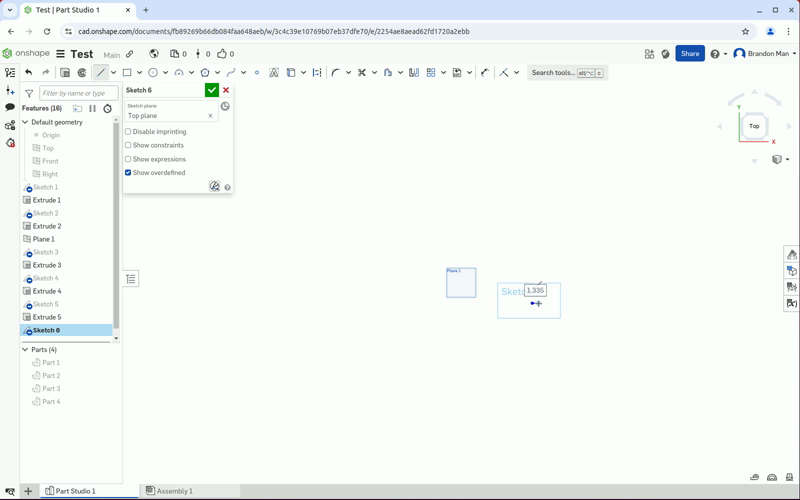
key_down(shift)
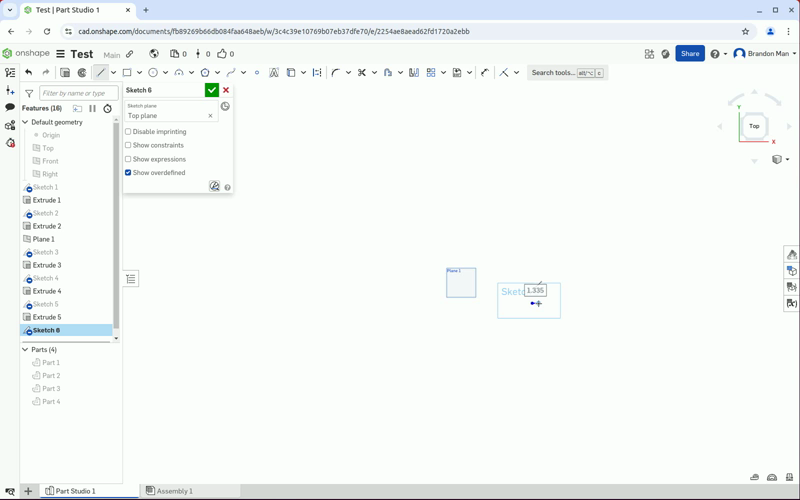
mouse_move(568, 303)
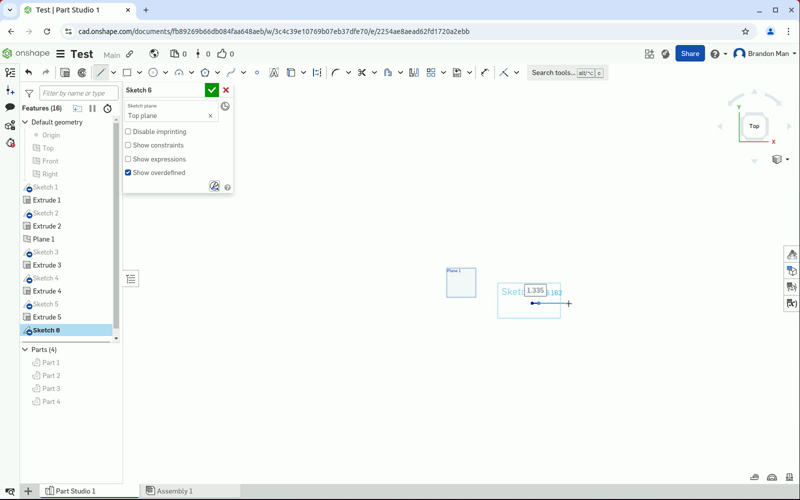
mouse_move(553, 285)
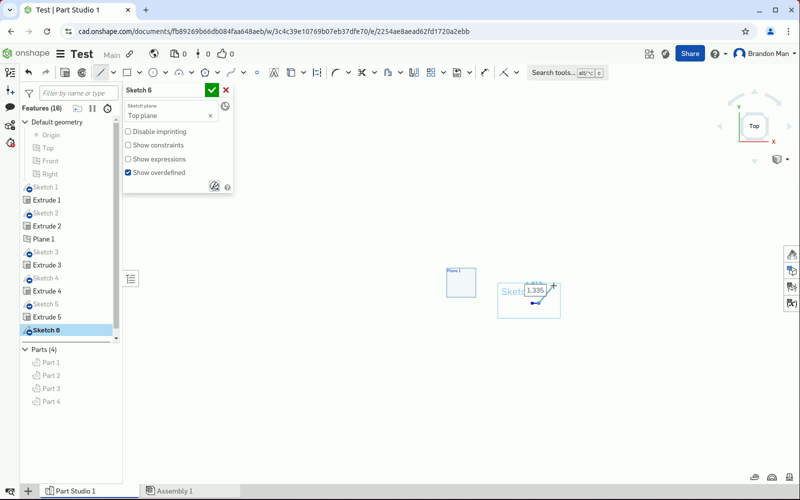
click(553, 285)
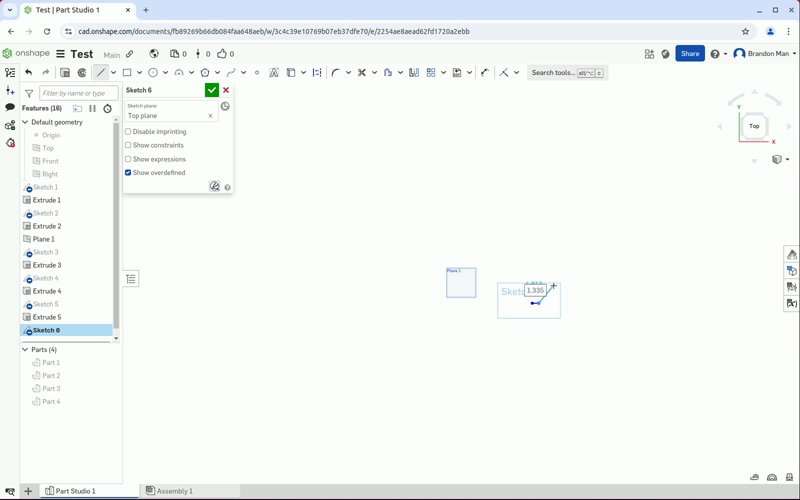
key_up(shift)
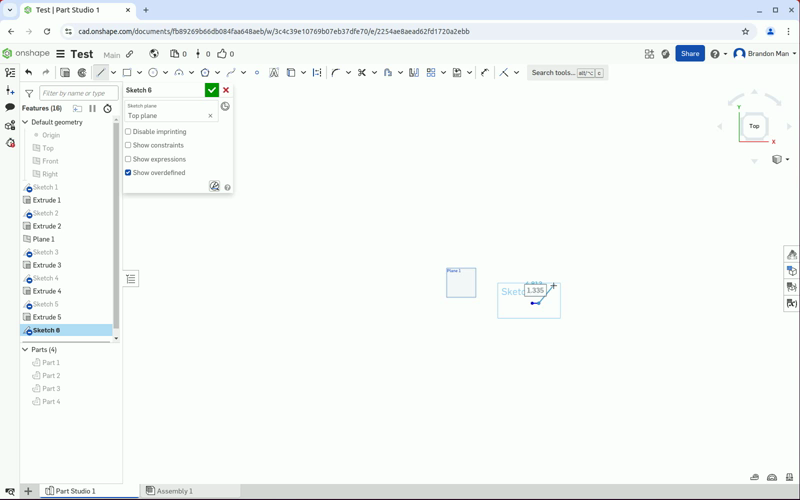
key_down(shift)
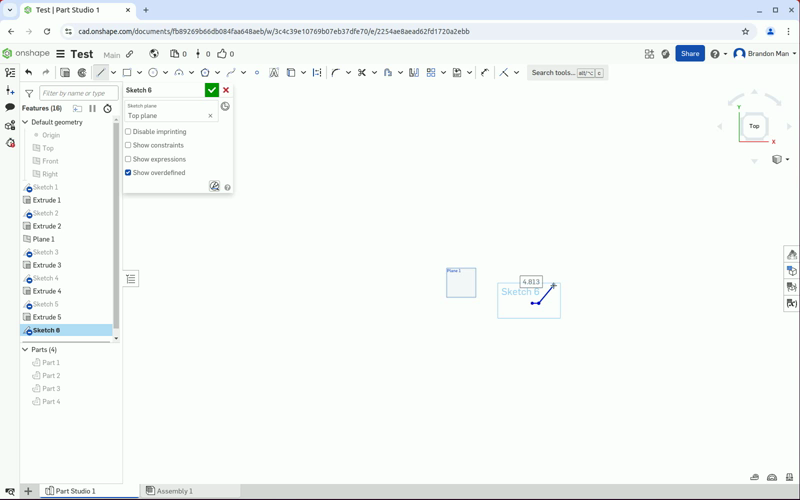
mouse_move(583, 285)
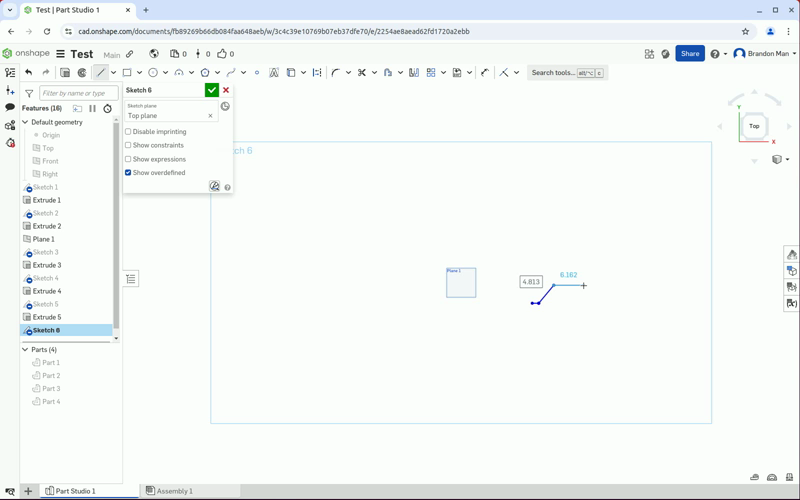
mouse_move(567, 303)
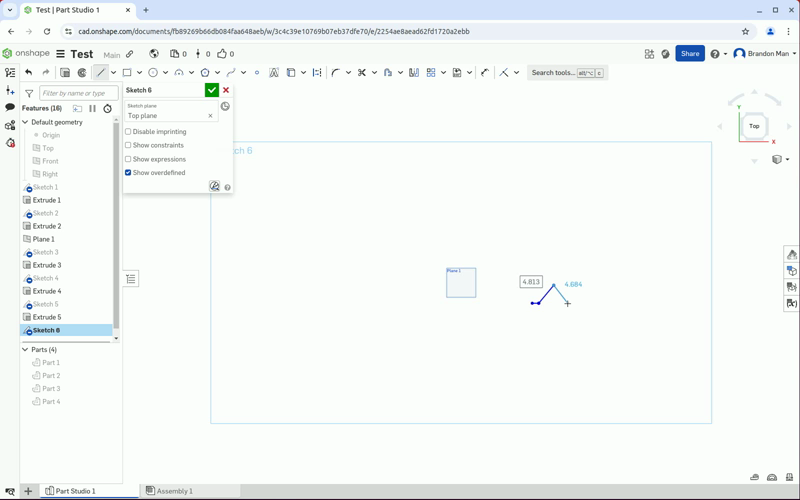
click(567, 303)
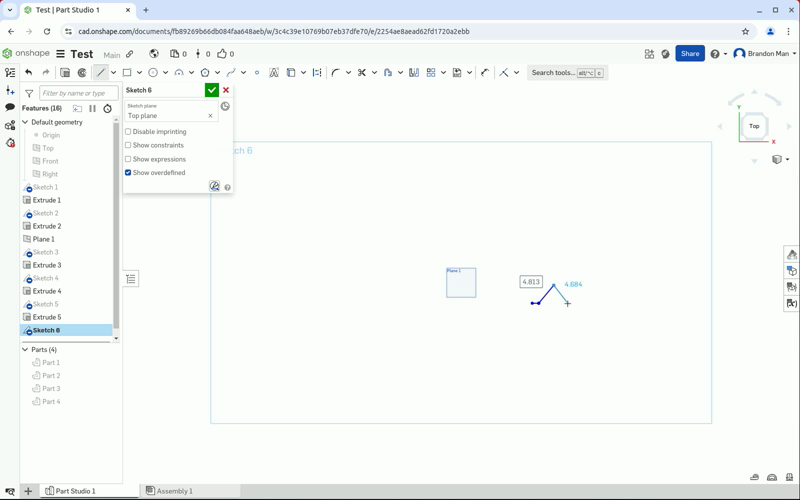
key_up(shift)
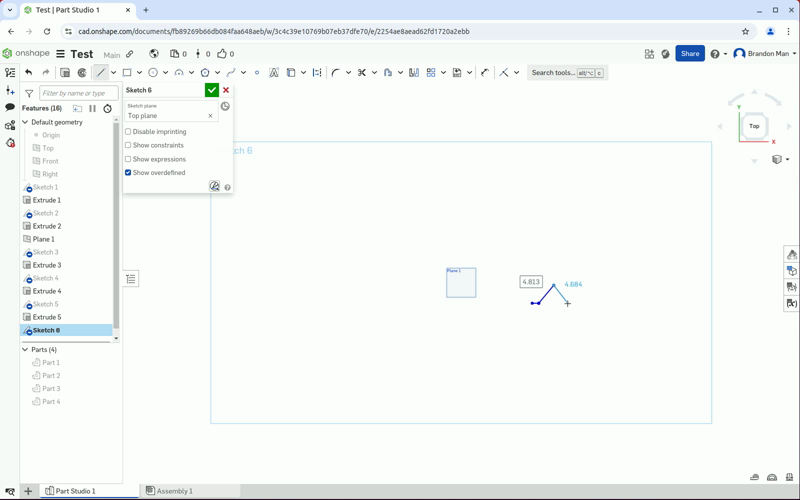
key_down(shift)
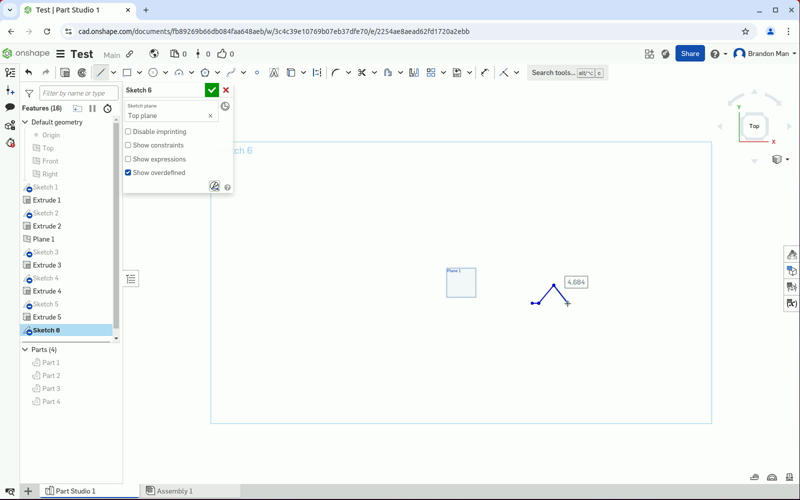
mouse_move(589, 303)
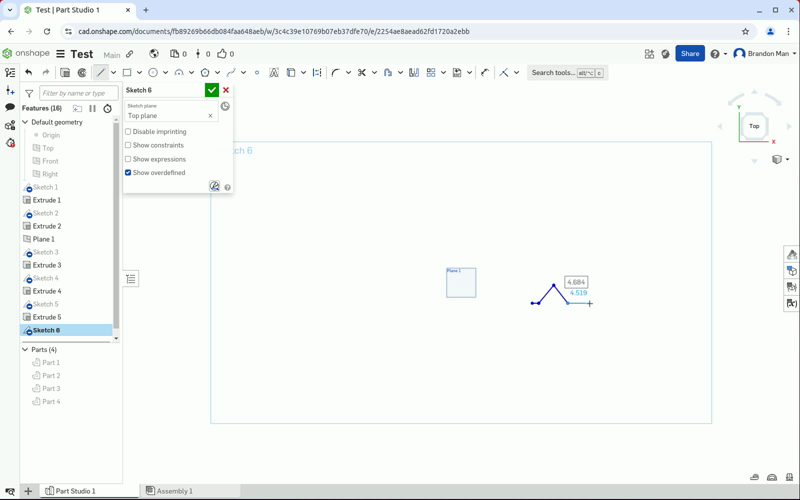
mouse_move(574, 303)
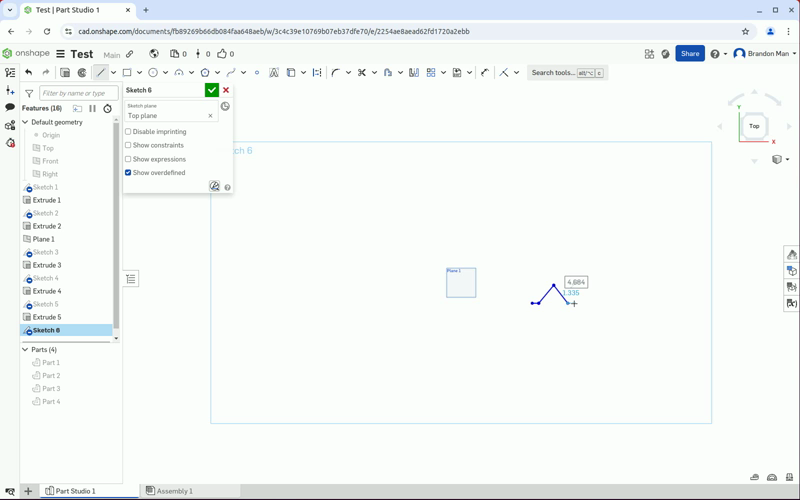
scroll(6)
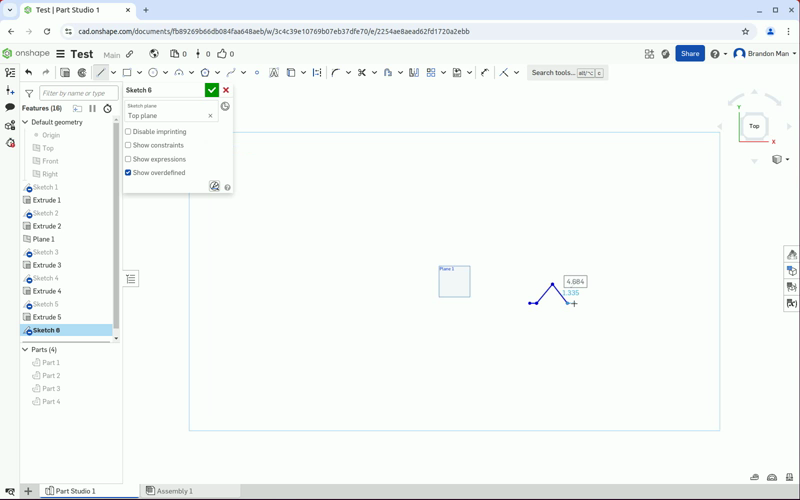
scroll(6)
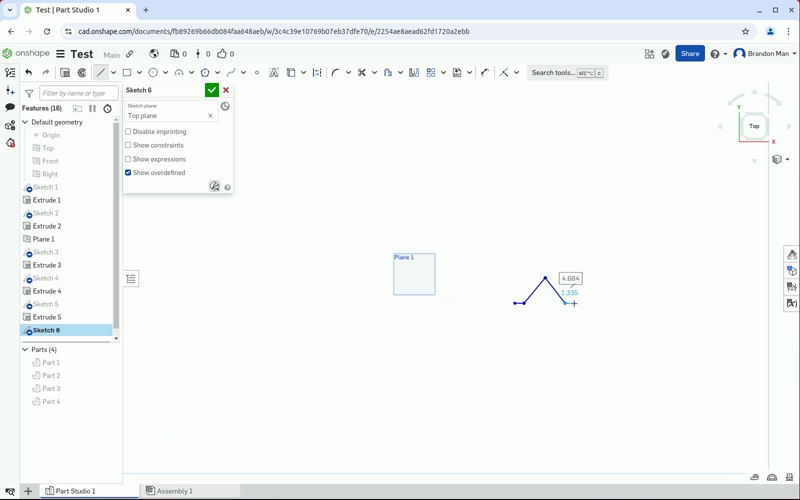
scroll(6)
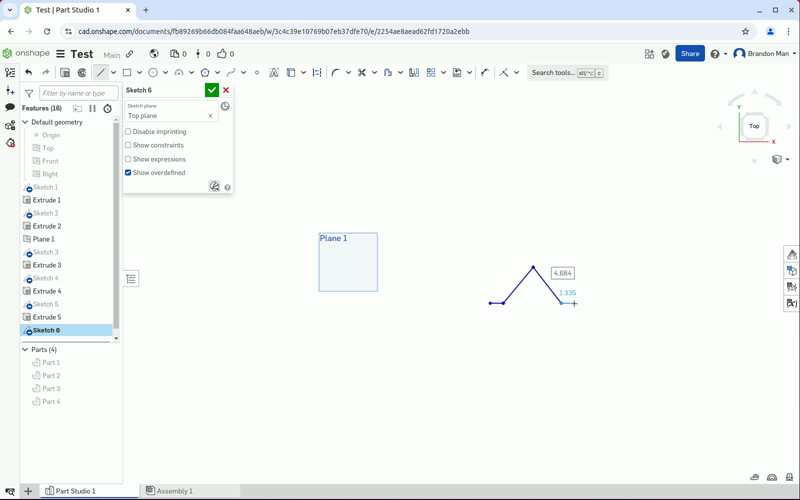
scroll(6)
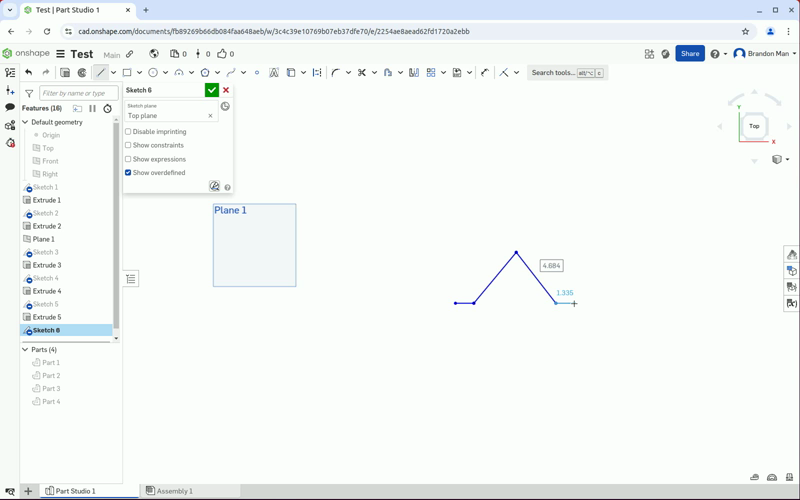
scroll(6)
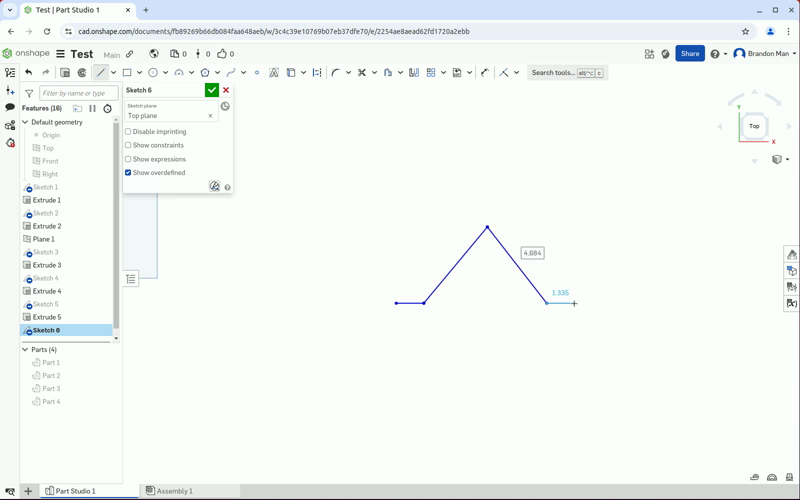
scroll(6)
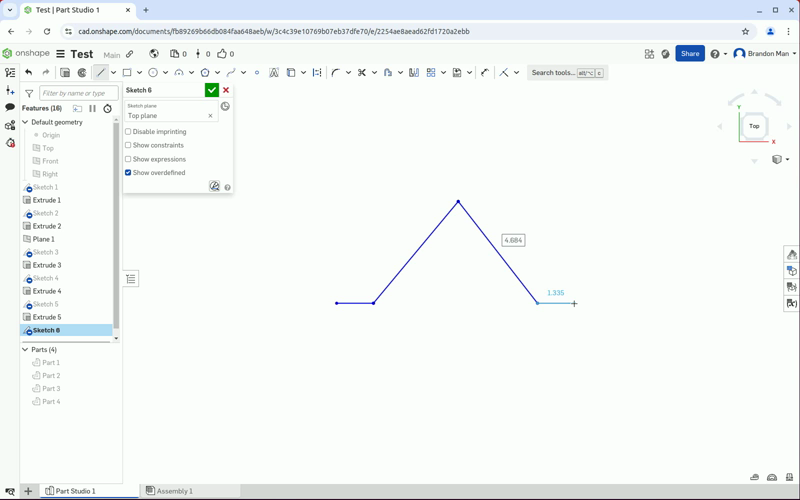
scroll(6)
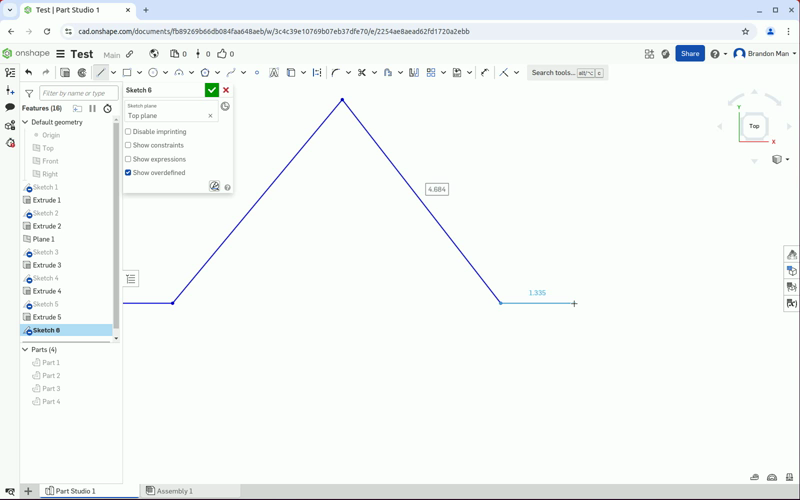
click(574, 303)
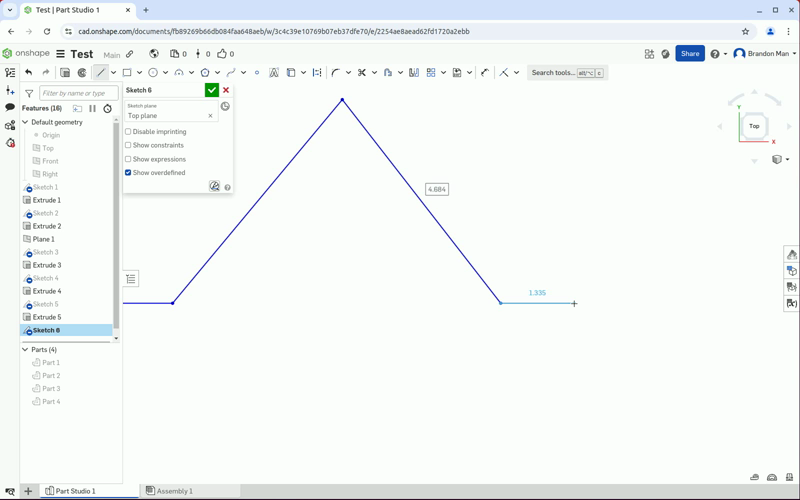
scroll(-6)
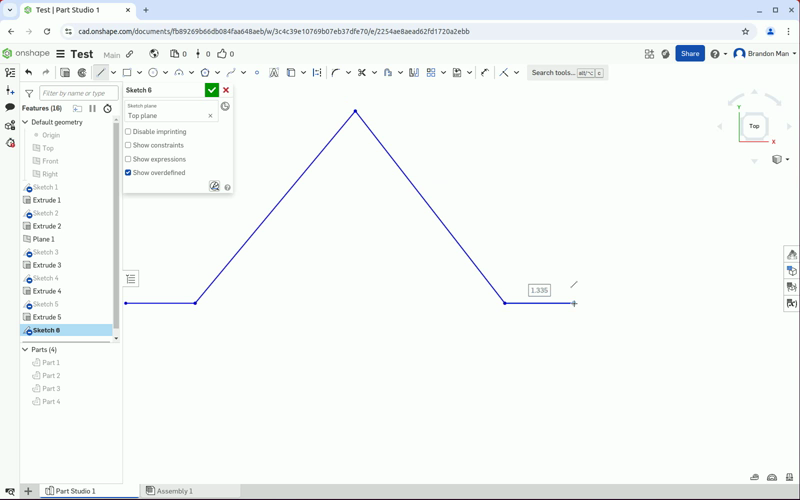
scroll(-6)
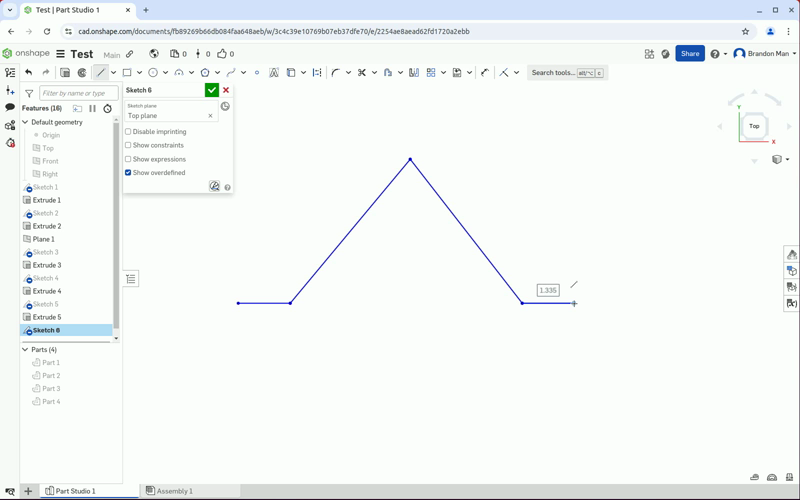
scroll(-6)
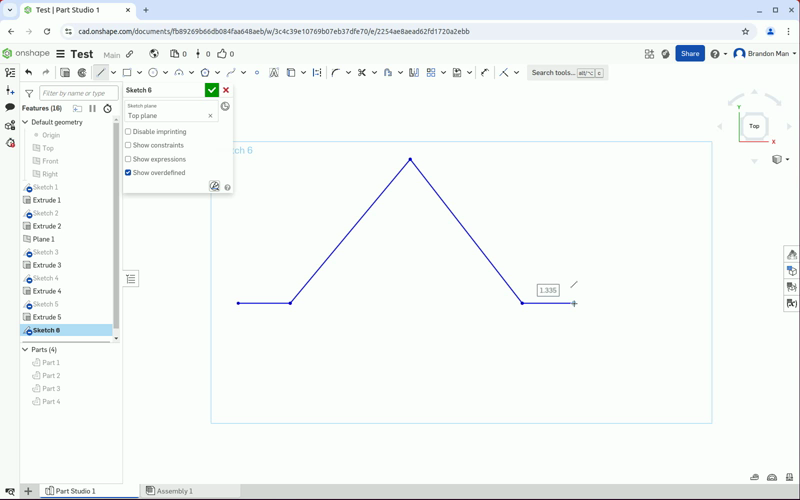
scroll(-6)
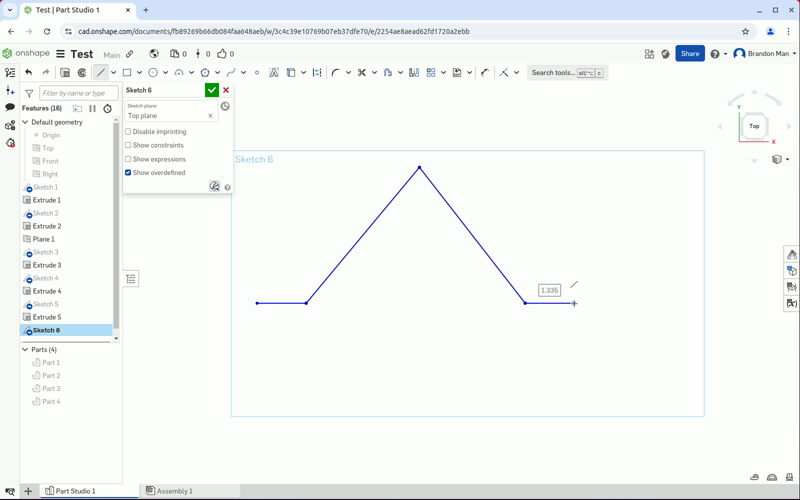
scroll(-6)
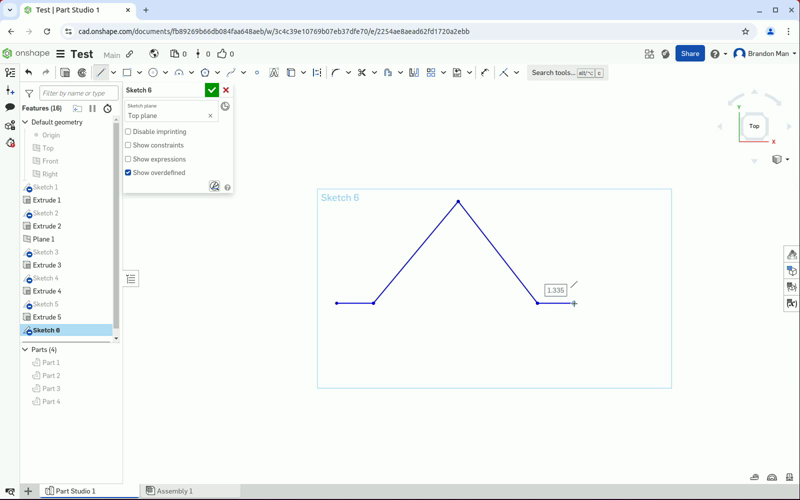
scroll(-6)
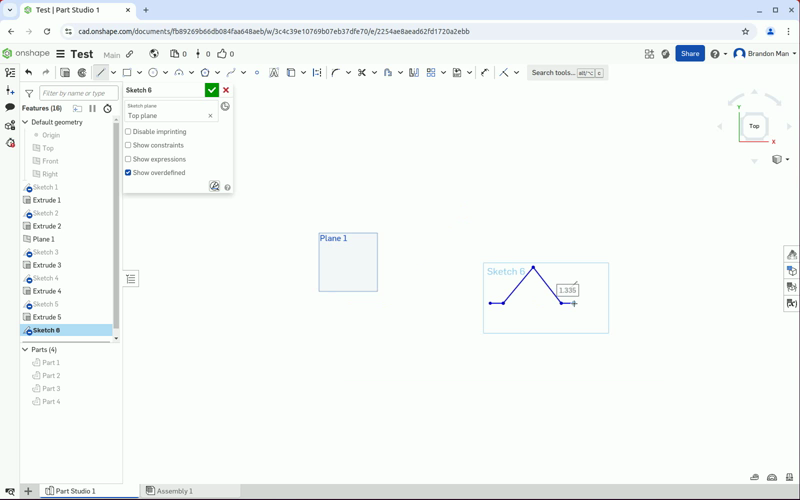
scroll(-6)
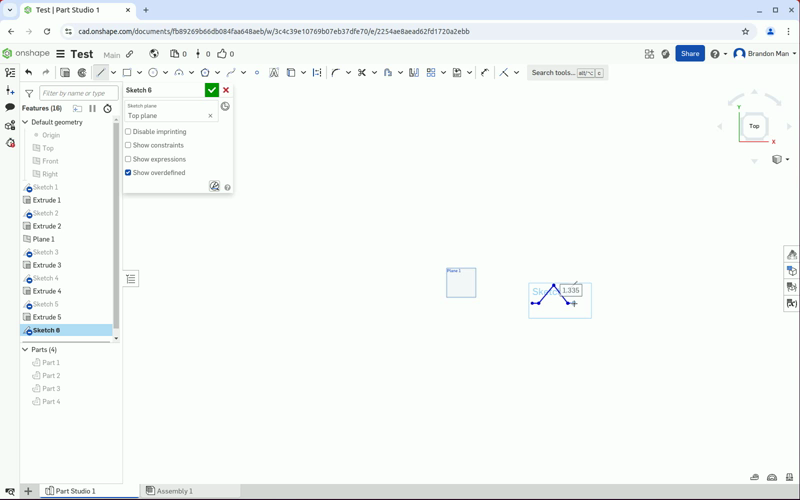
key_up(shift)
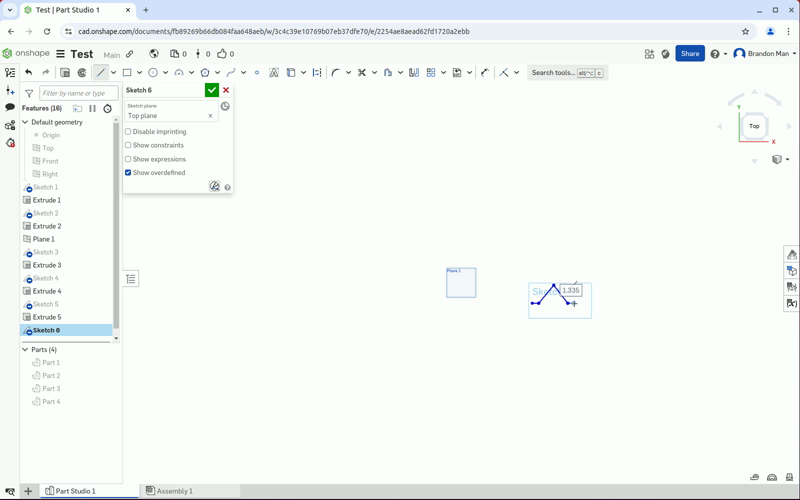
key_down(shift)
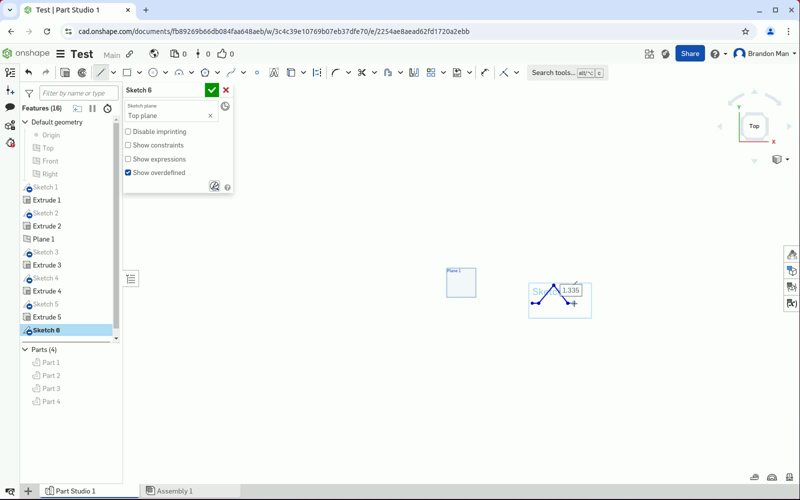
mouse_move(589, 303)
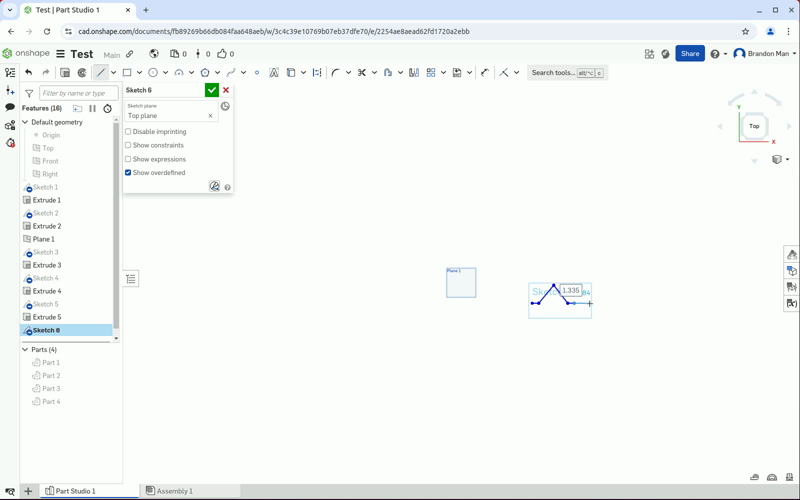
mouse_move(556, 281)
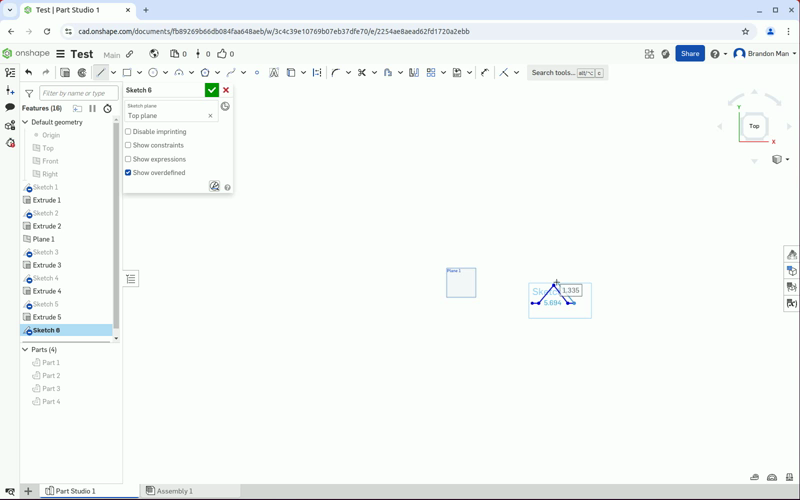
click(556, 281)
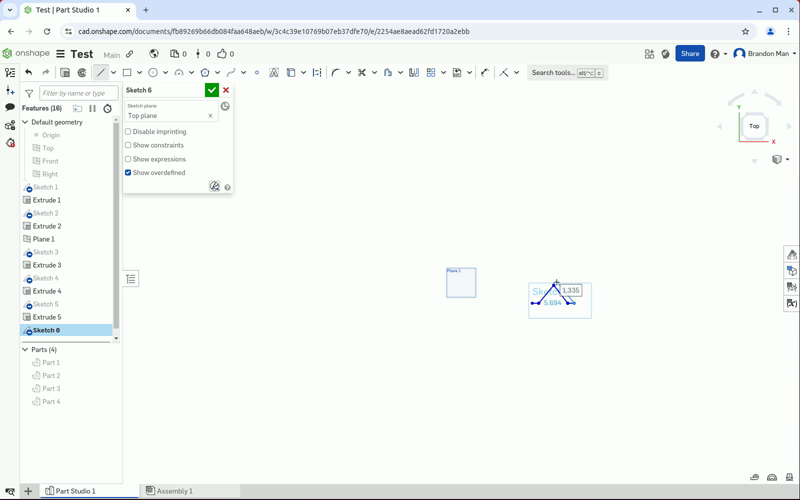
key_up(shift)
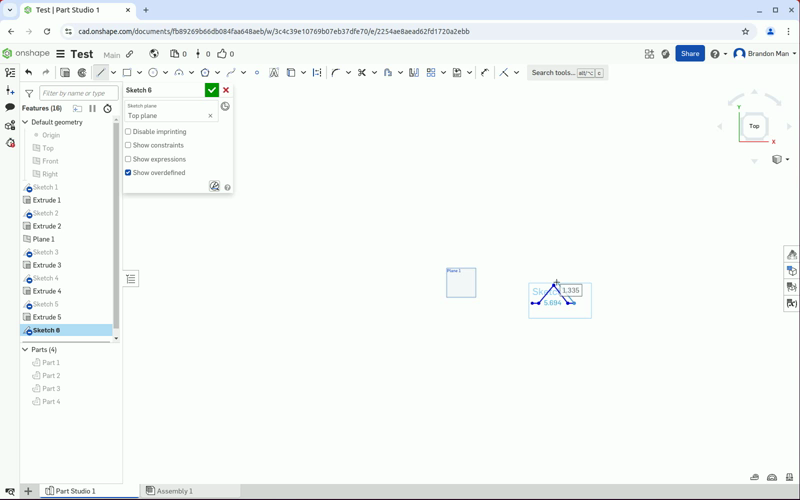
key_down(shift)
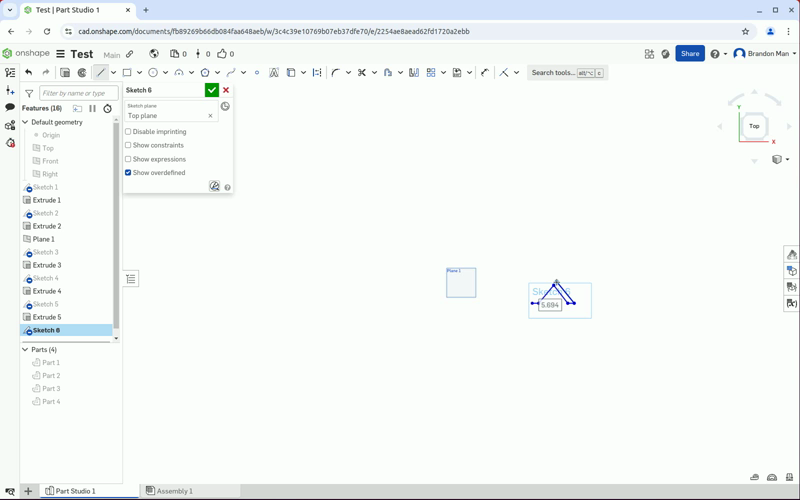
mouse_move(586, 281)
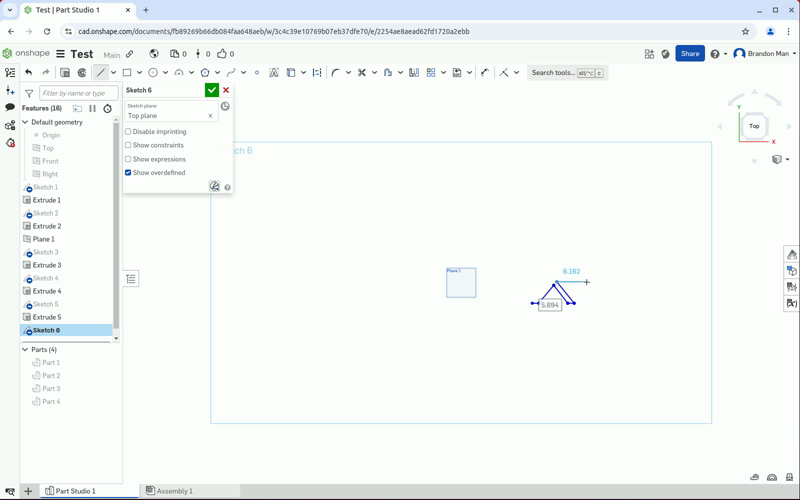
mouse_move(574, 261)
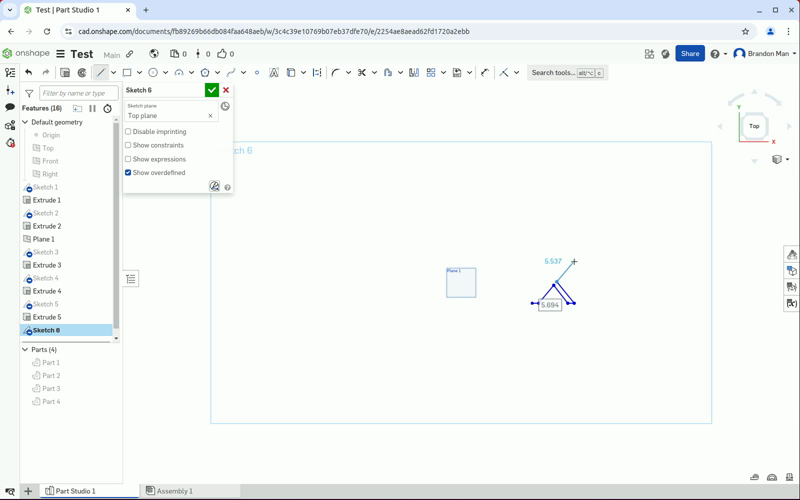
click(574, 261)
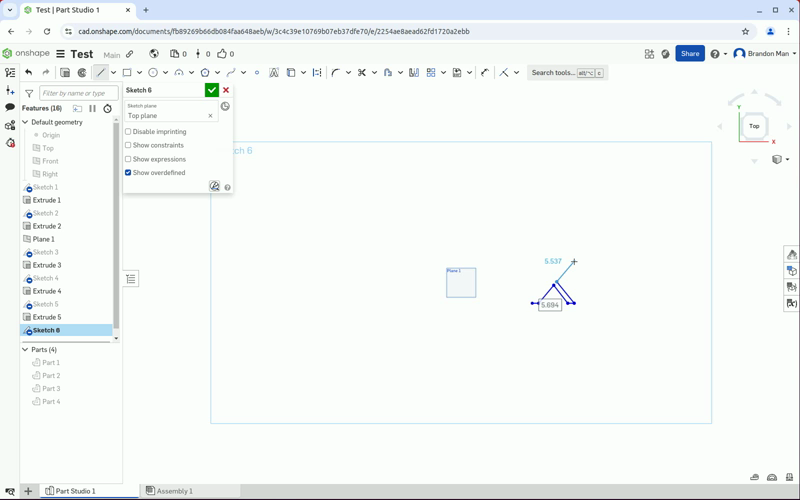
key_up(shift)
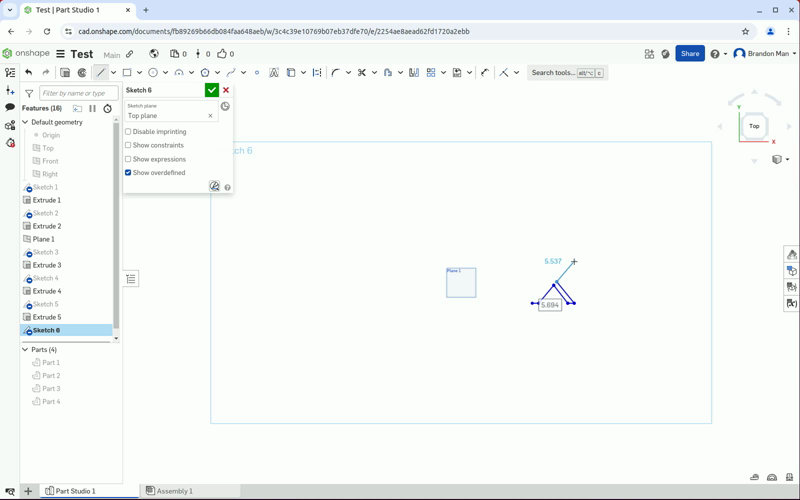
key_down(shift)
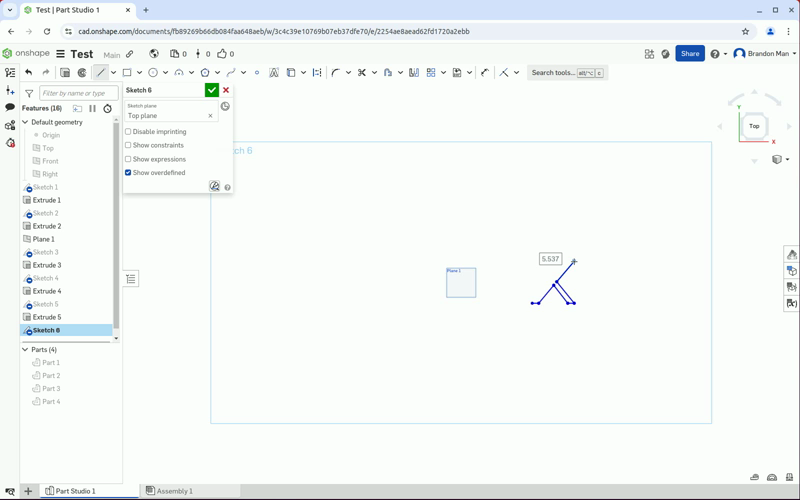
mouse_move(589, 261)
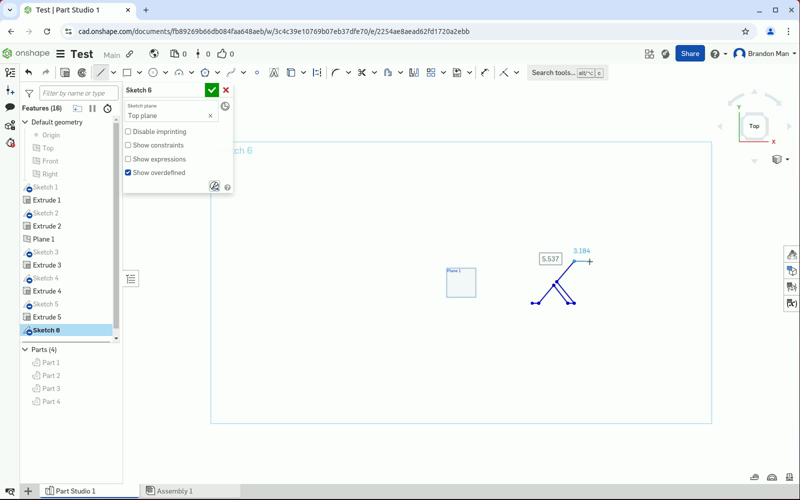
mouse_move(567, 261)
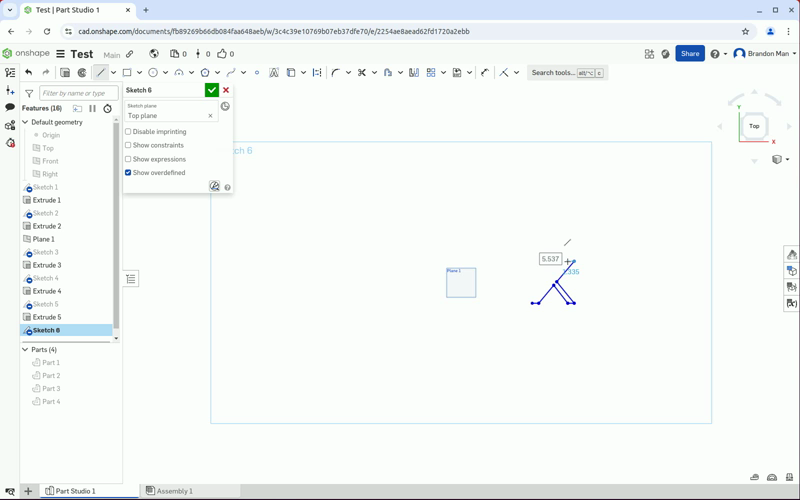
scroll(6)
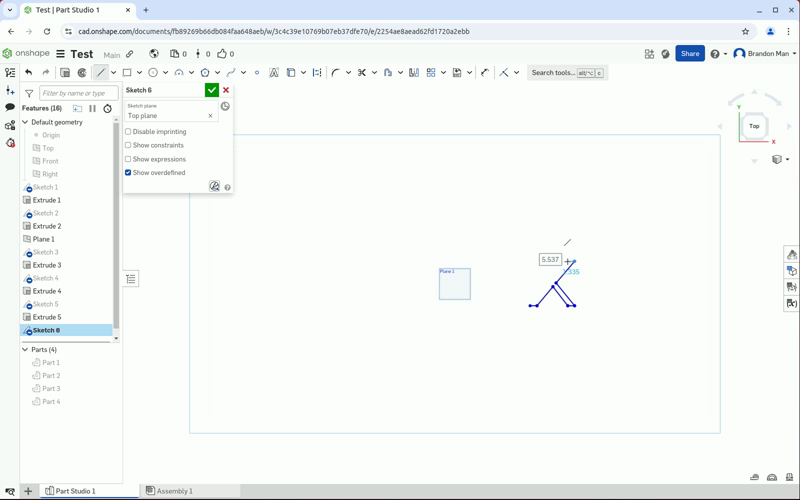
scroll(6)
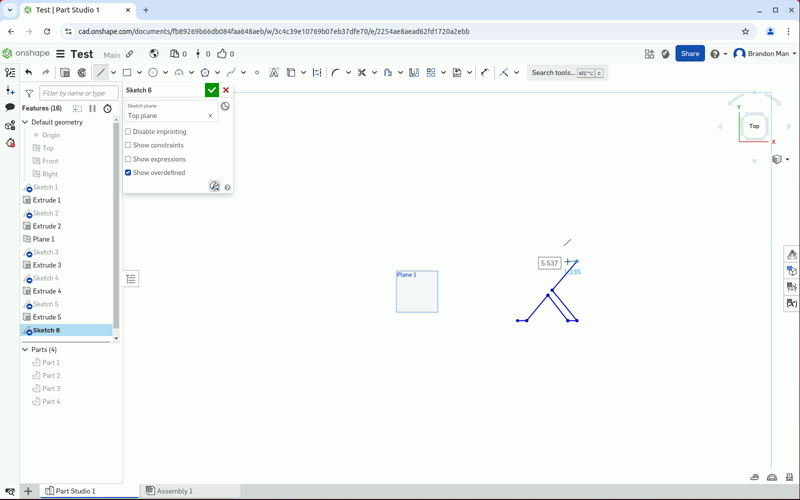
scroll(6)
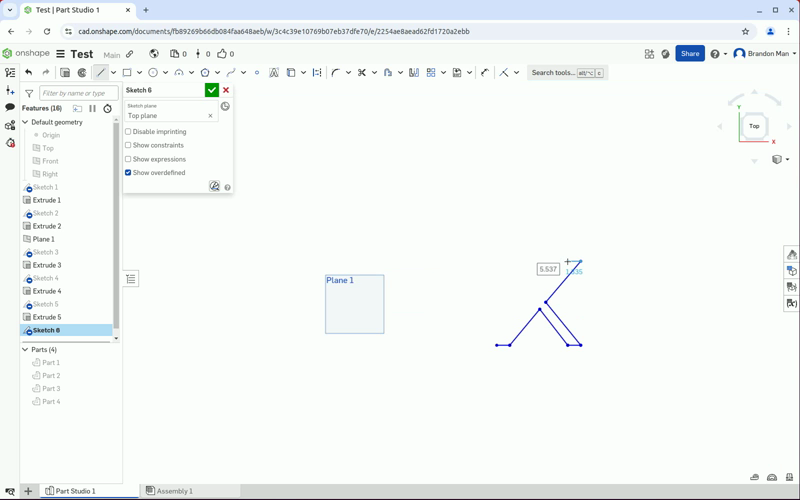
scroll(6)
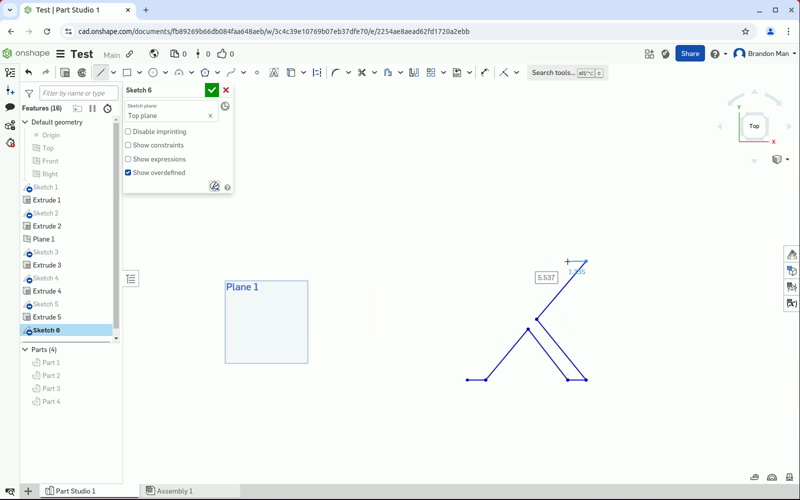
scroll(6)
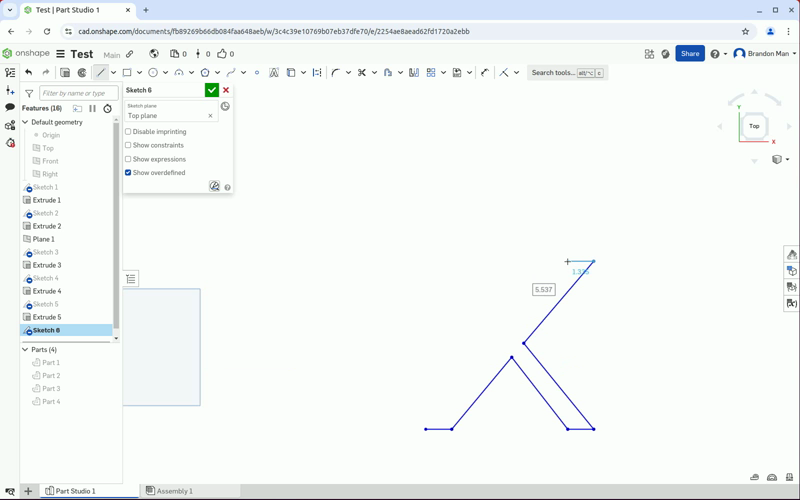
scroll(6)
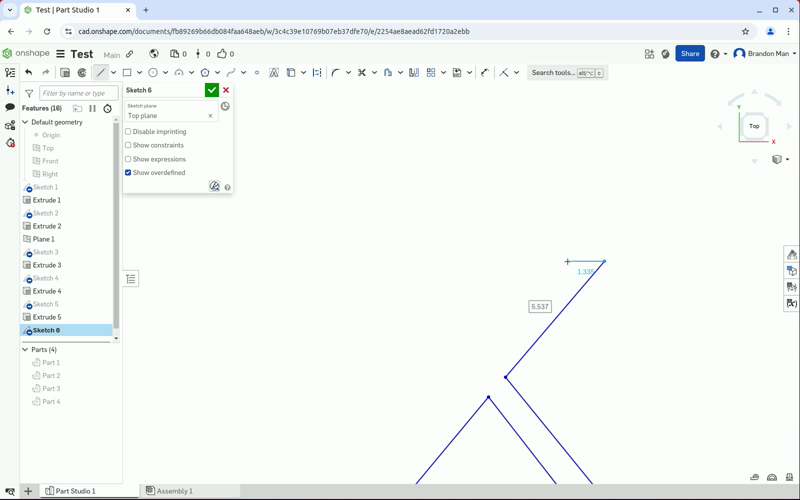
scroll(6)
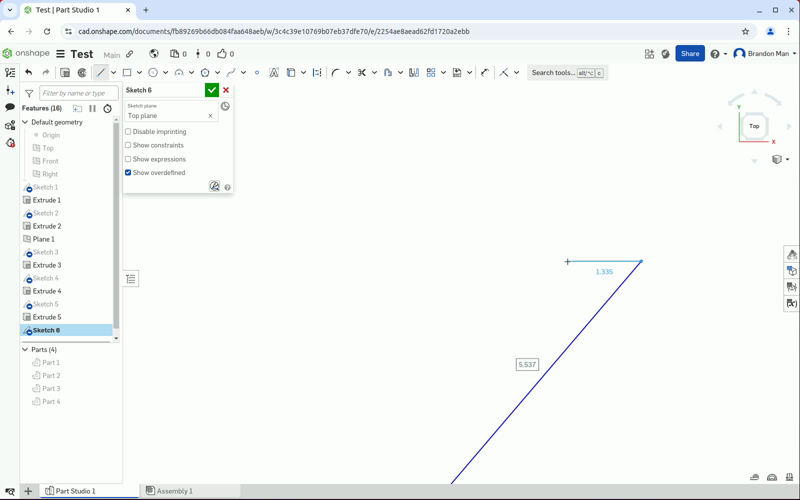
click(567, 261)
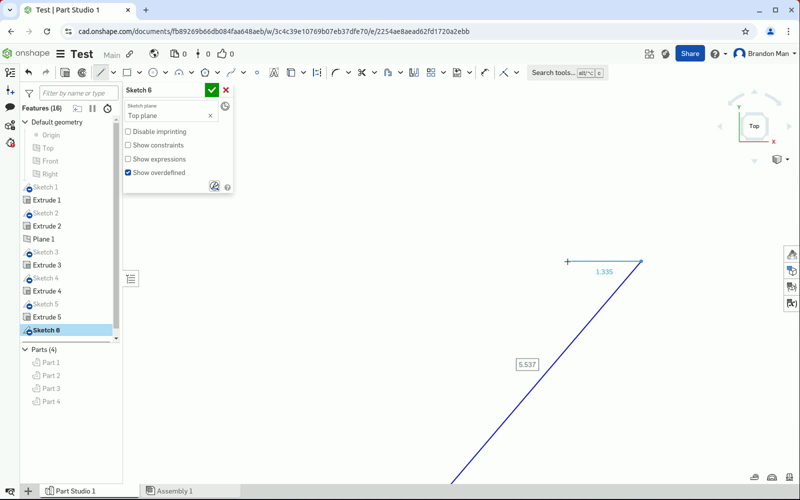
scroll(-6)
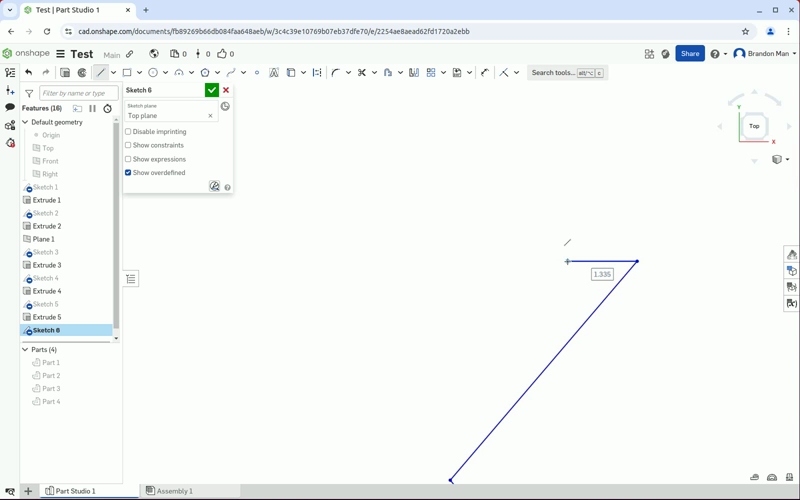
scroll(-6)
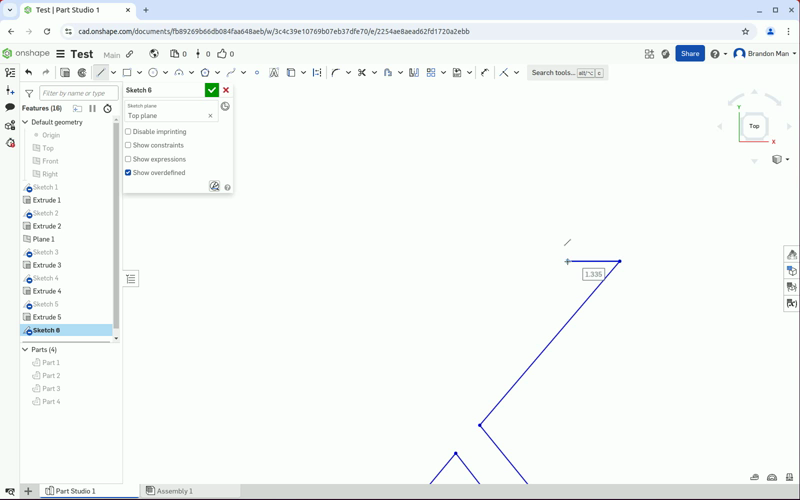
scroll(-6)
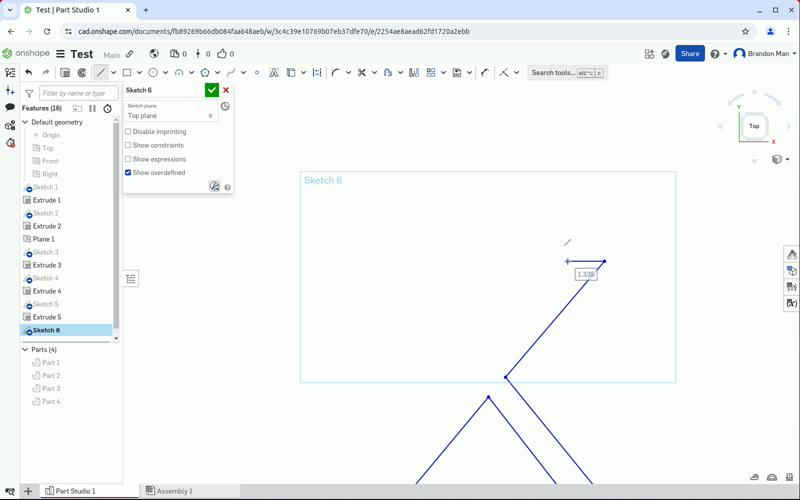
scroll(-6)
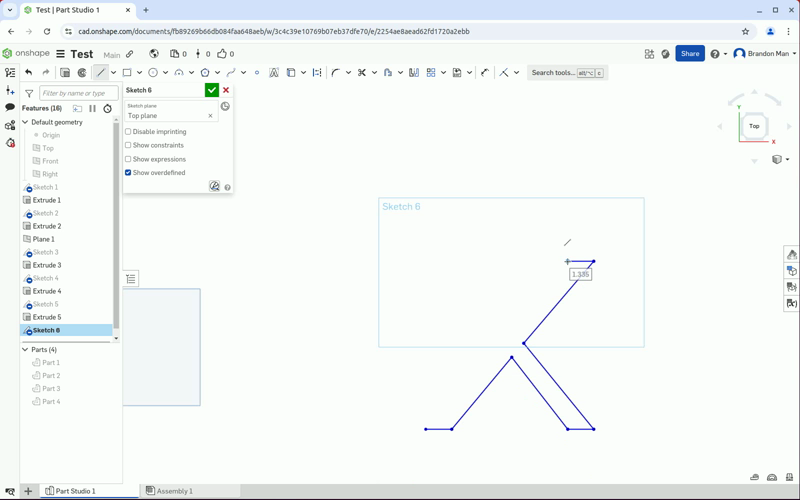
scroll(-6)
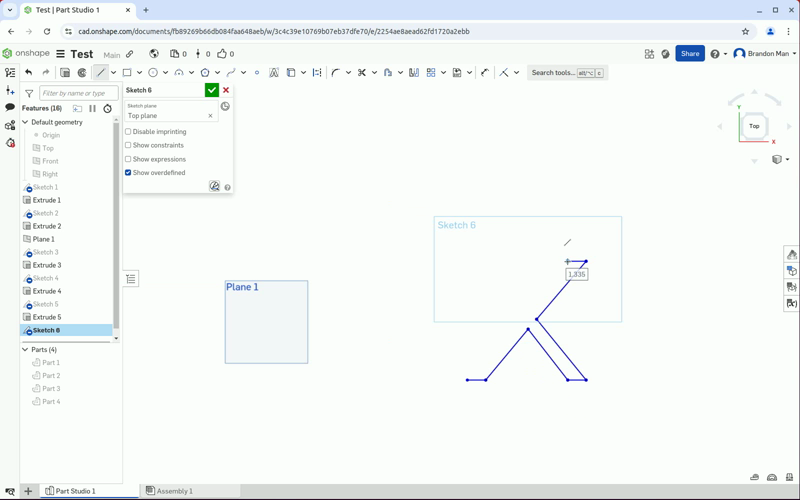
scroll(-6)
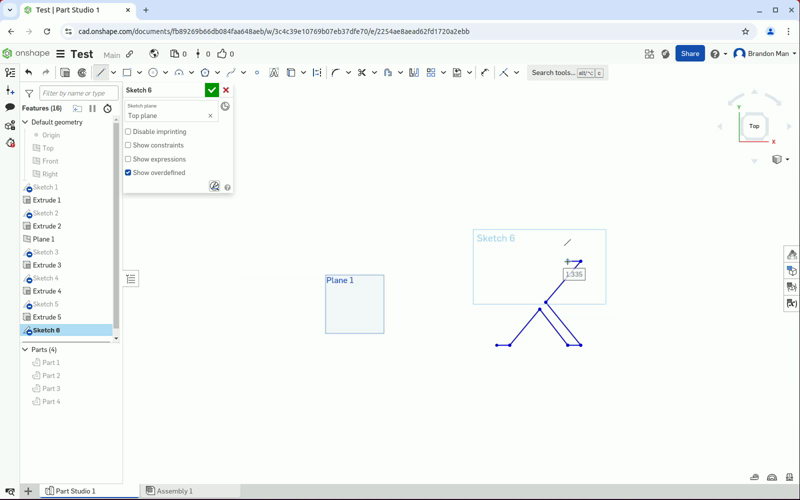
scroll(-6)
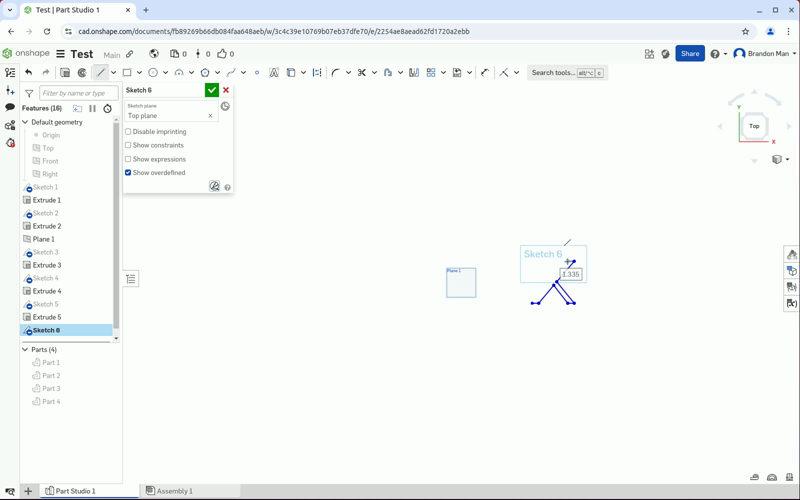
key_up(shift)
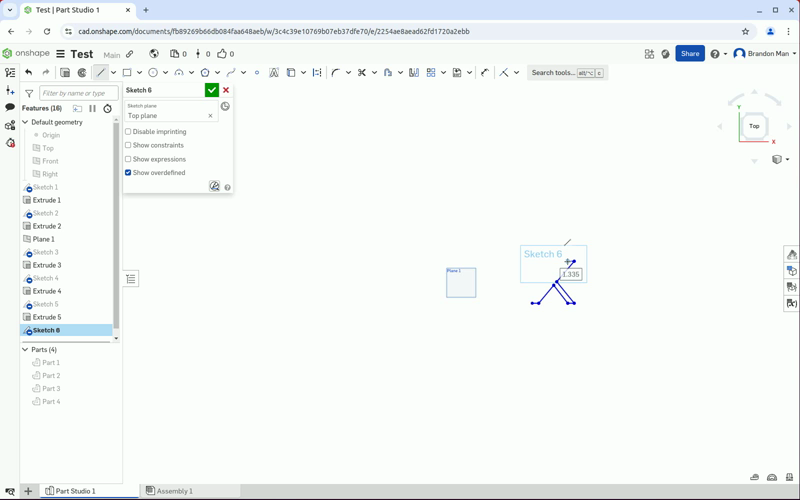
key_down(shift)
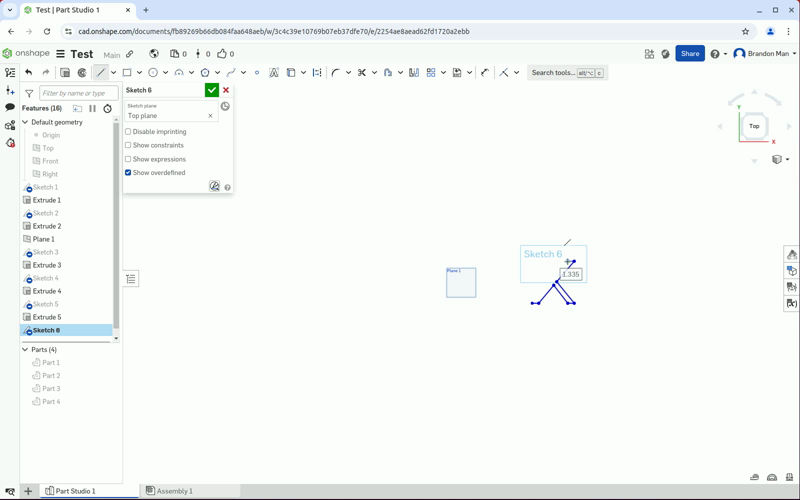
mouse_move(589, 261)
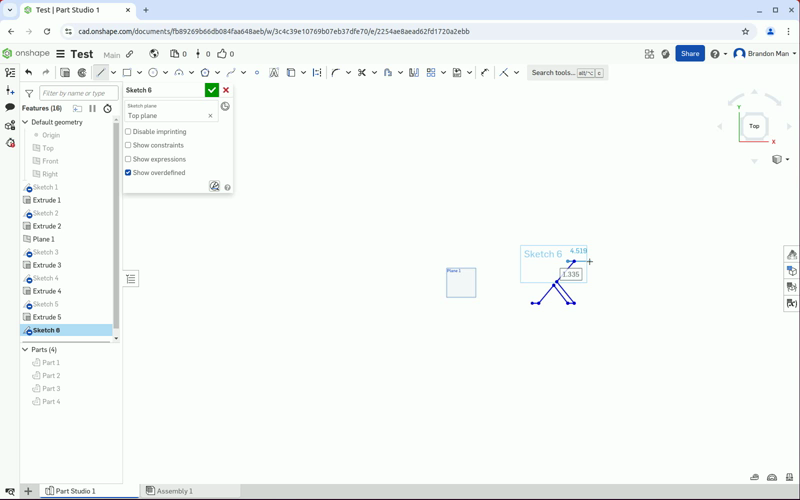
mouse_move(553, 278)
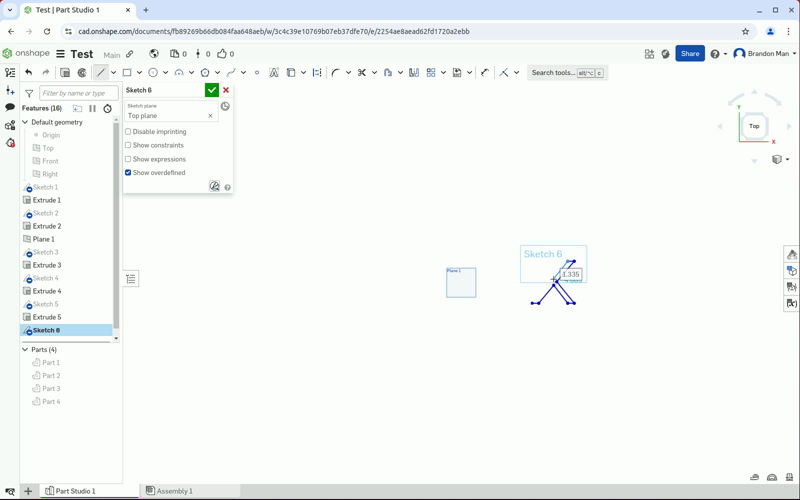
scroll(6)
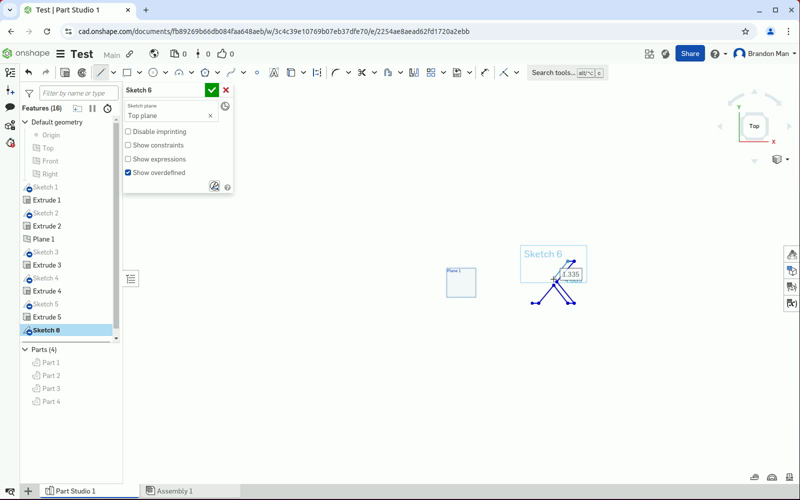
scroll(6)
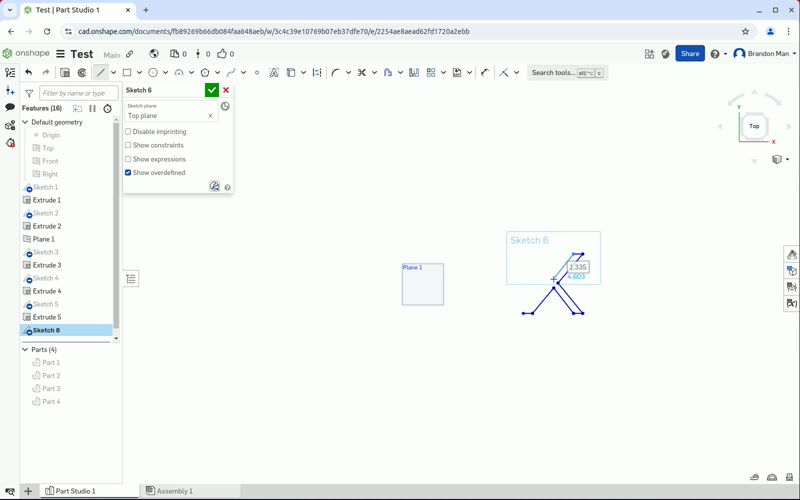
scroll(6)
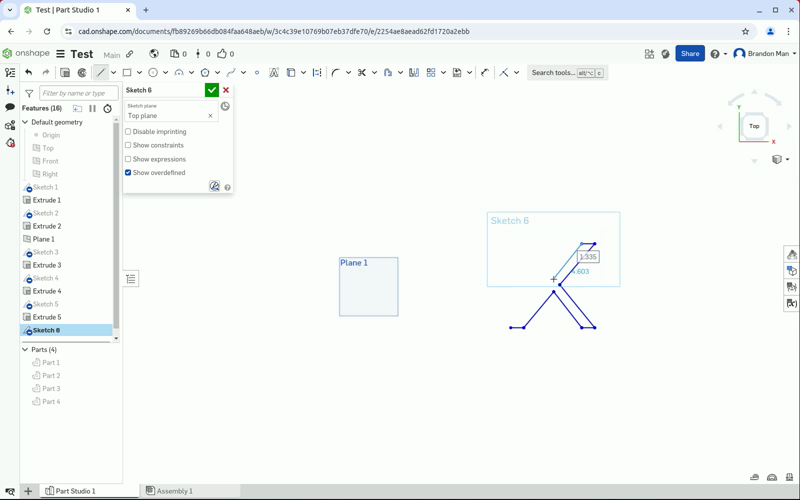
scroll(6)
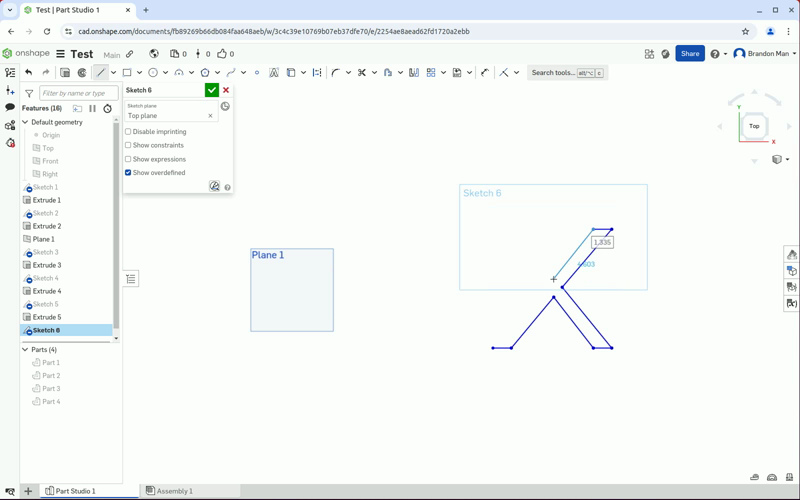
scroll(6)
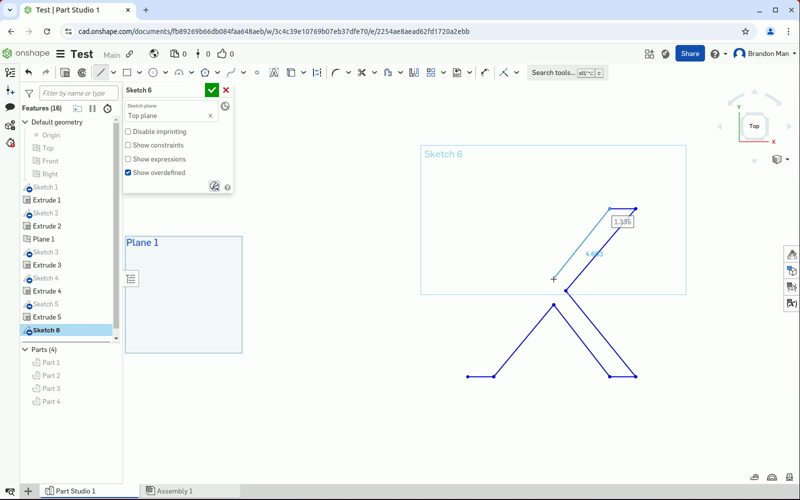
scroll(6)
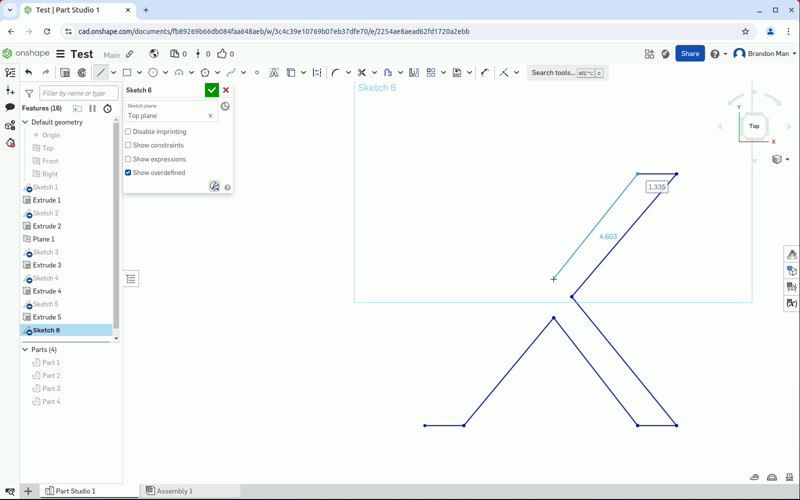
scroll(6)
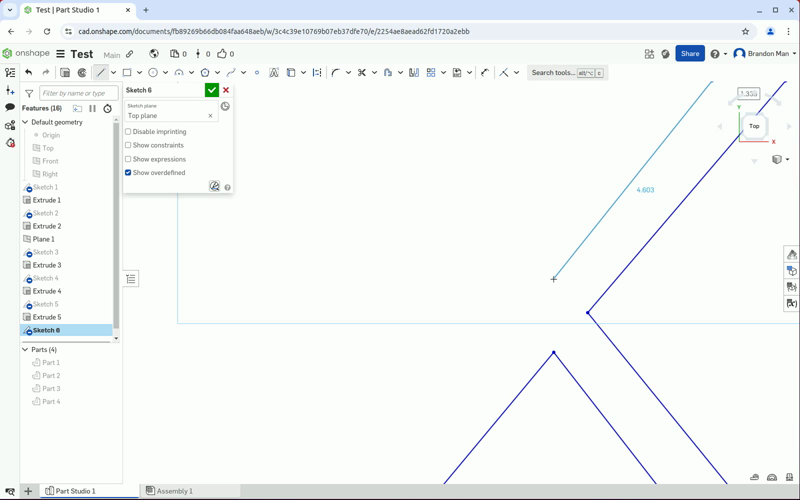
click(553, 278)
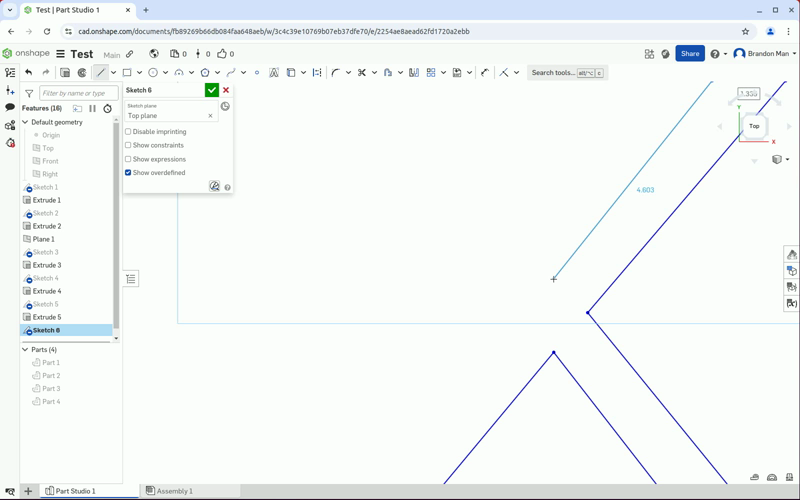
scroll(-6)
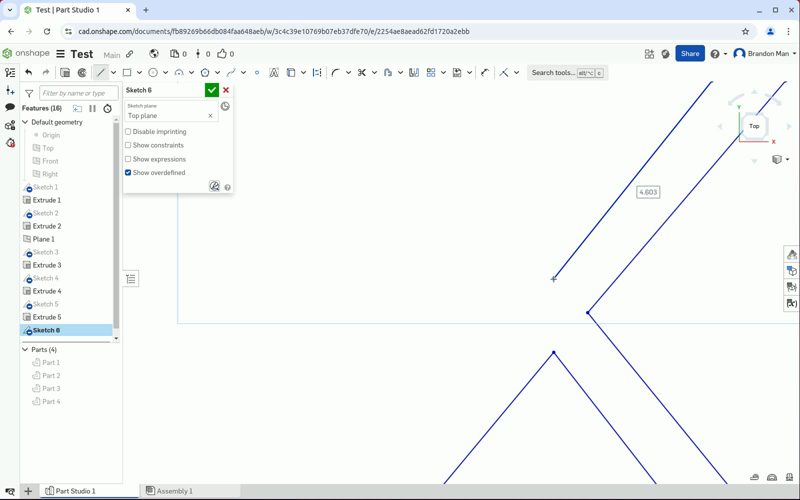
scroll(-6)
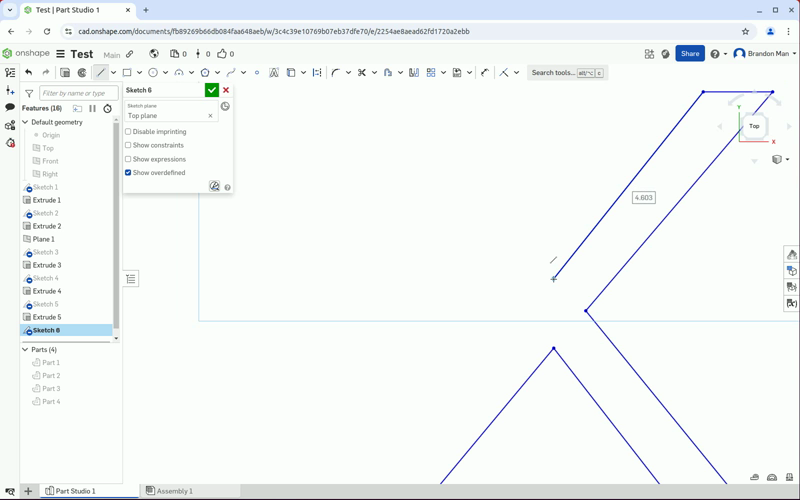
scroll(-6)
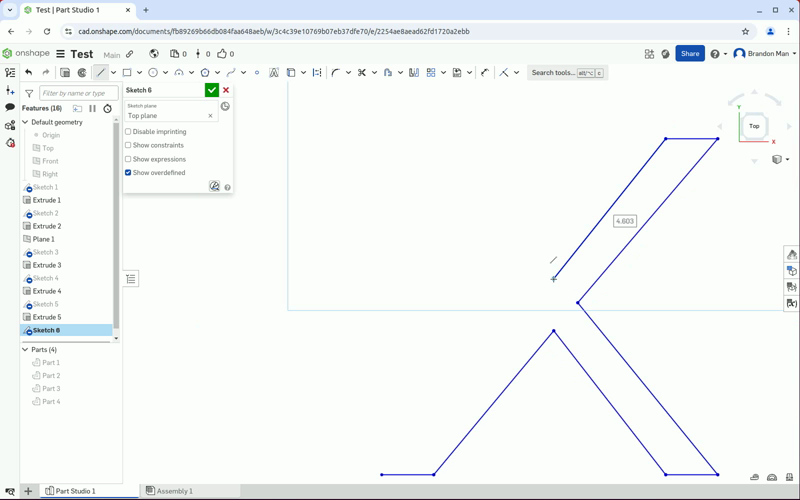
scroll(-6)
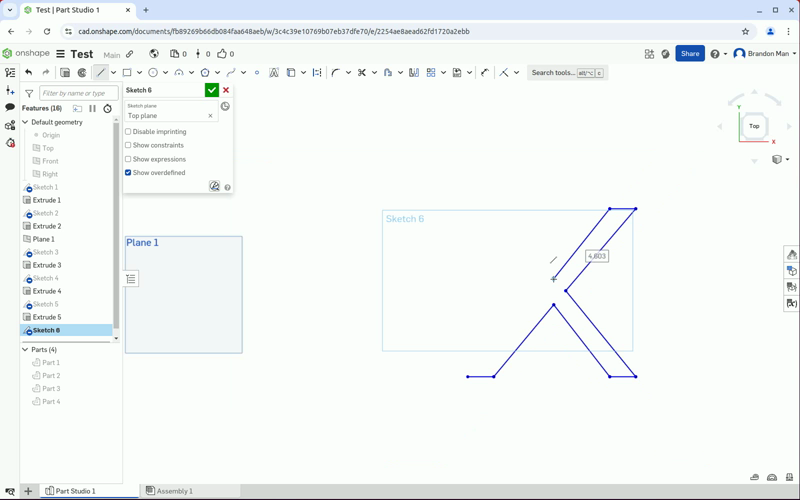
scroll(-6)
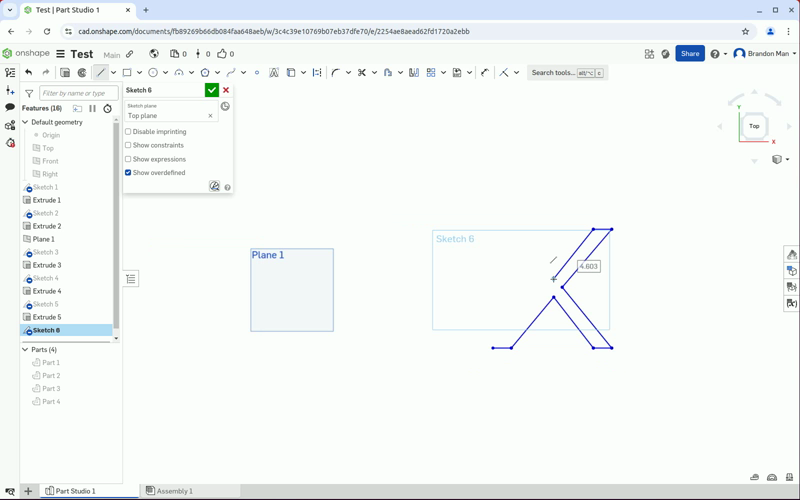
scroll(-6)
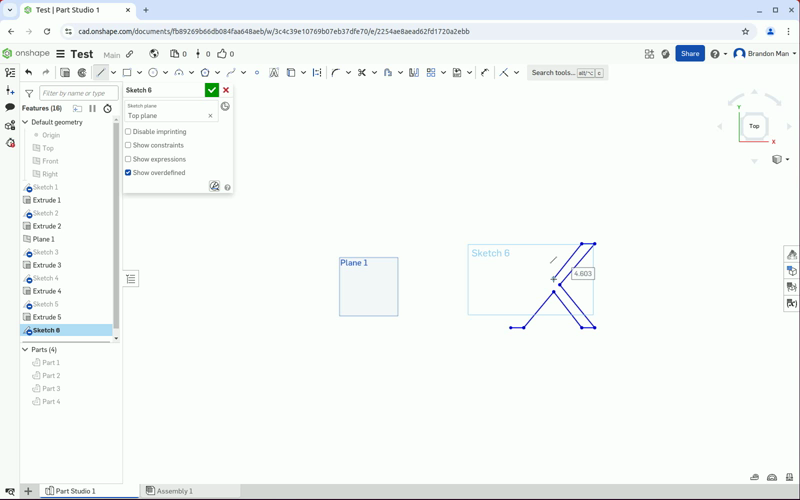
scroll(-6)
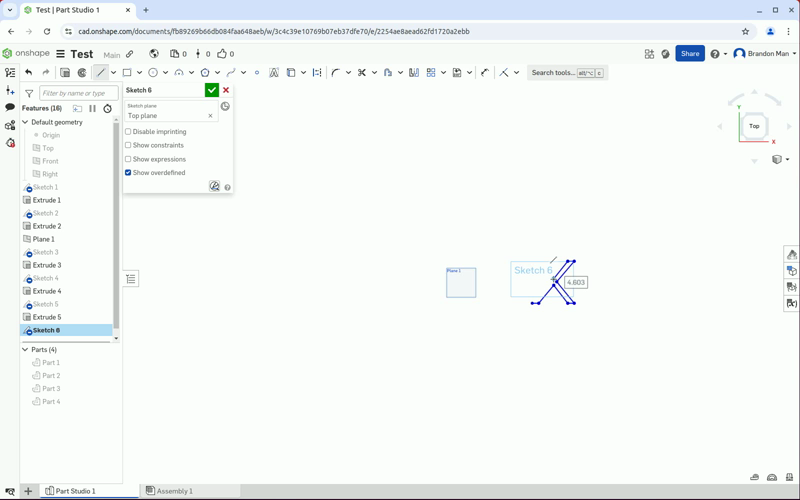
key_up(shift)
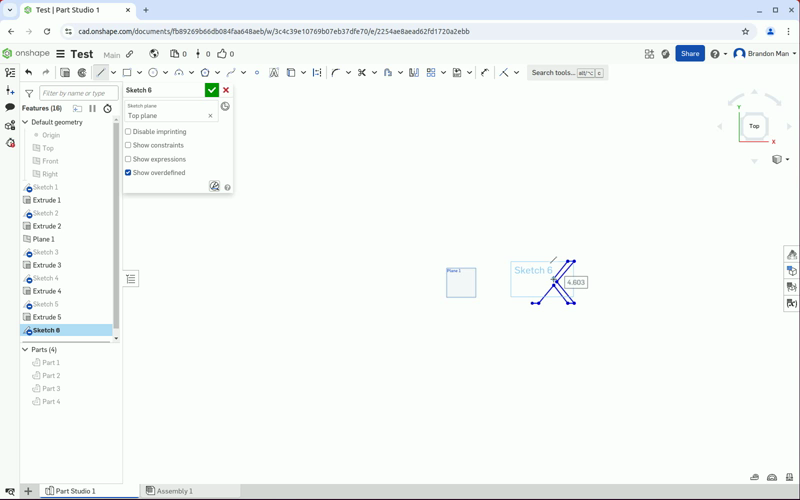
key_down(shift)
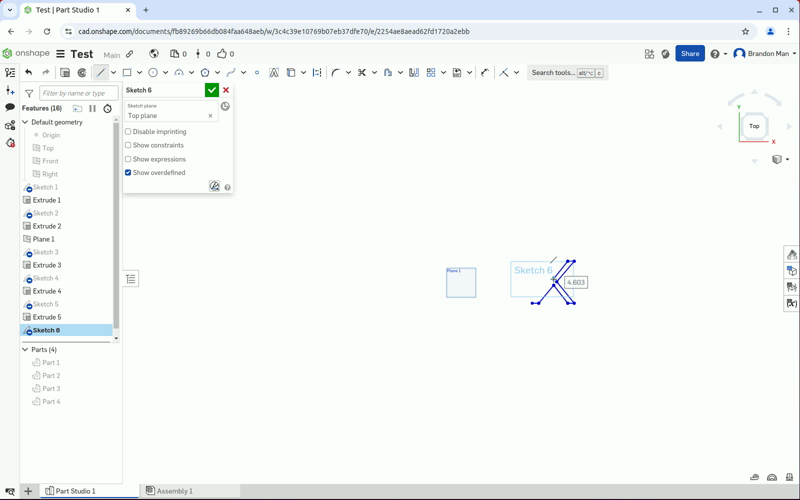
mouse_move(583, 278)
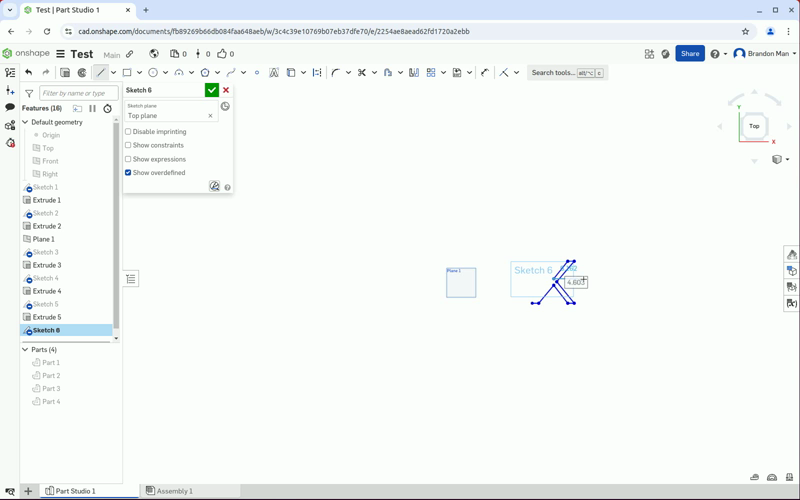
mouse_move(538, 261)
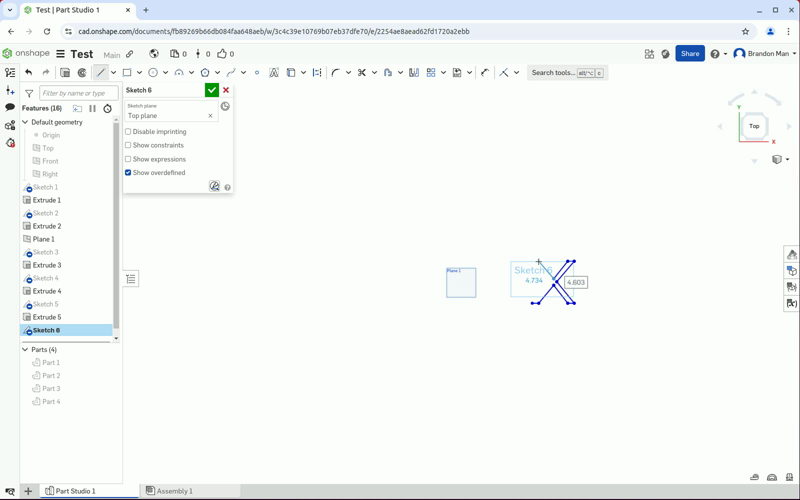
click(538, 261)
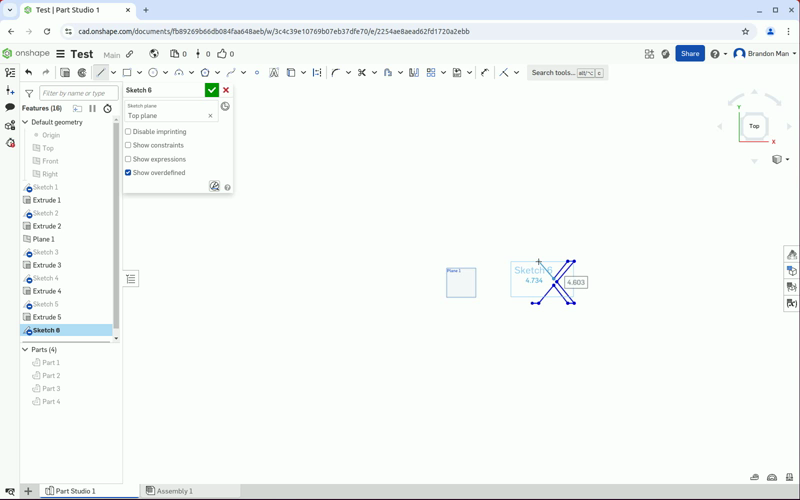
key_up(shift)
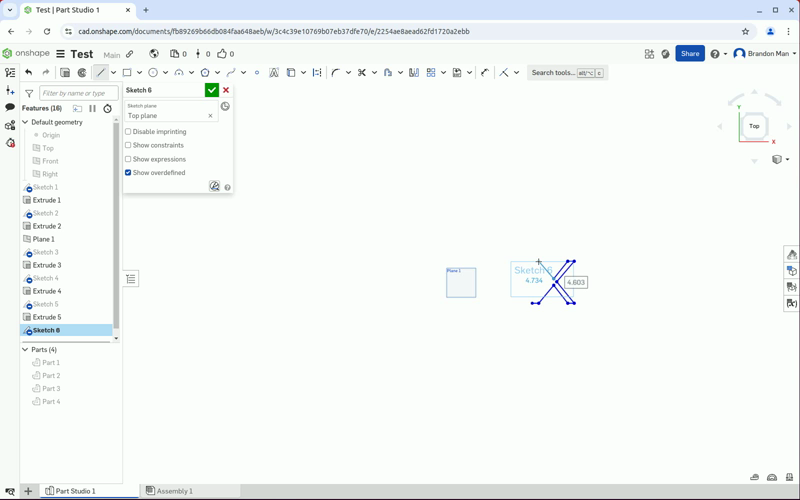
key_down(shift)
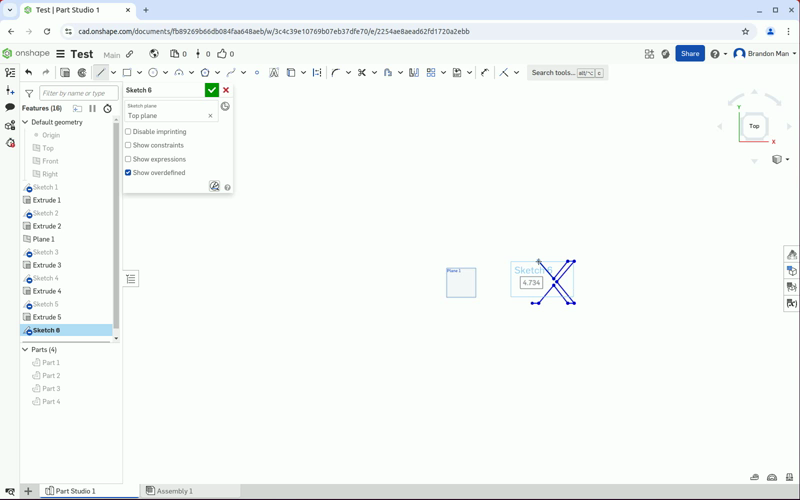
mouse_move(568, 261)
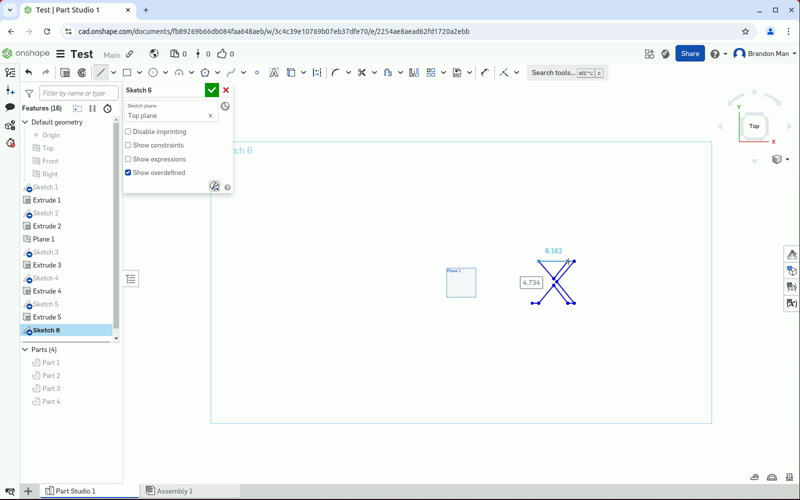
mouse_move(532, 261)
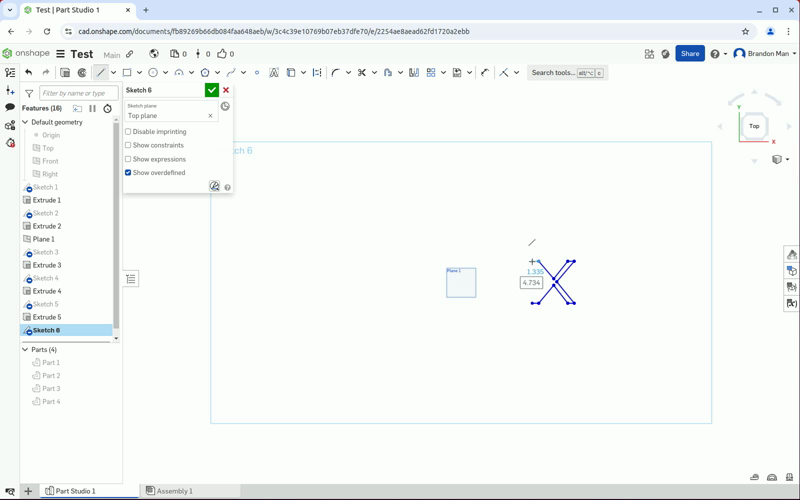
scroll(6)
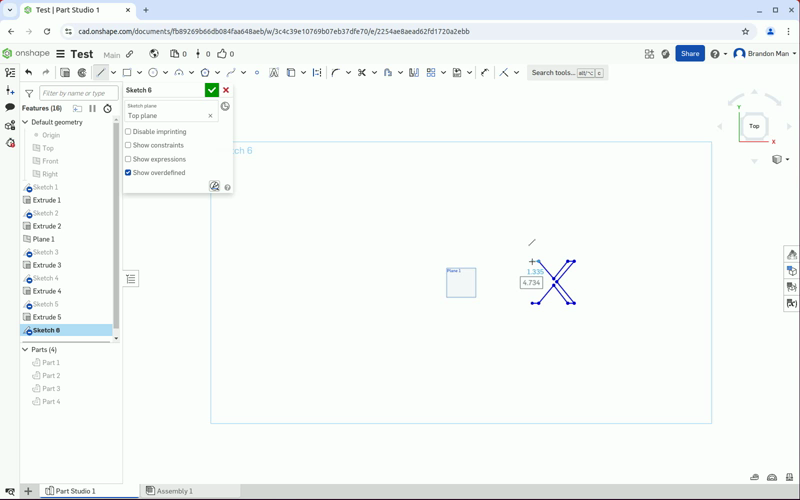
scroll(6)
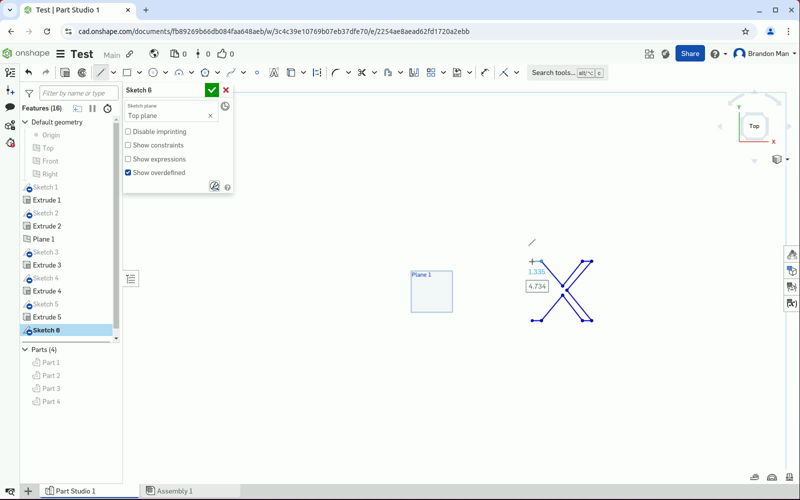
scroll(6)
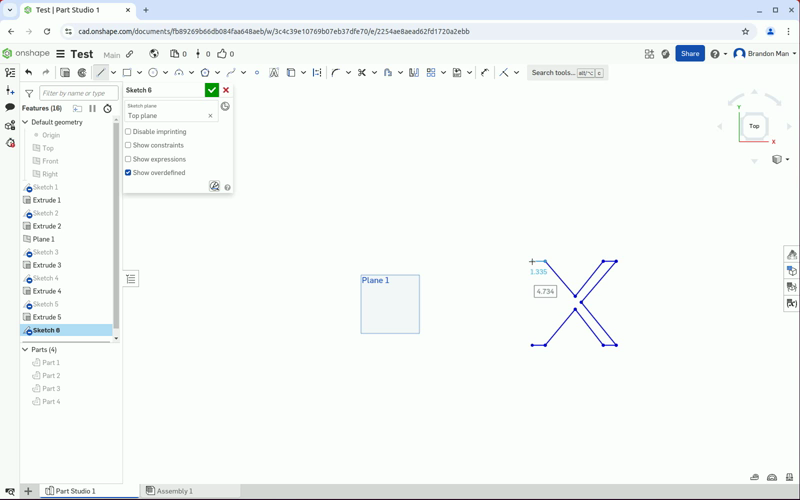
scroll(6)
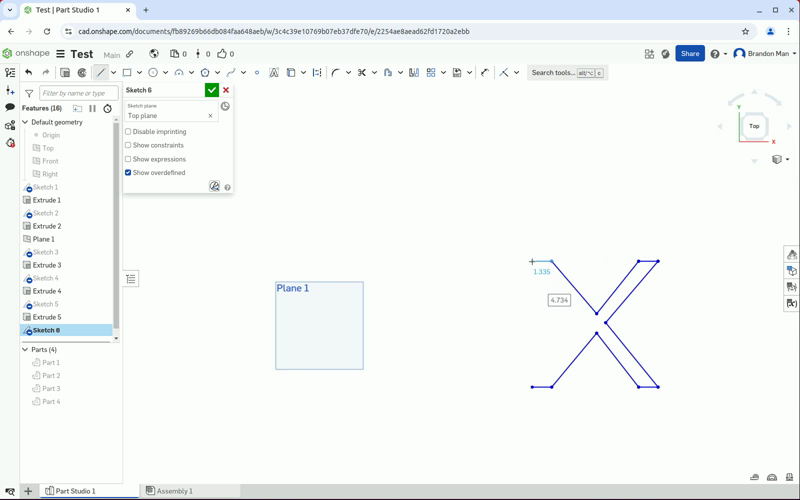
scroll(6)
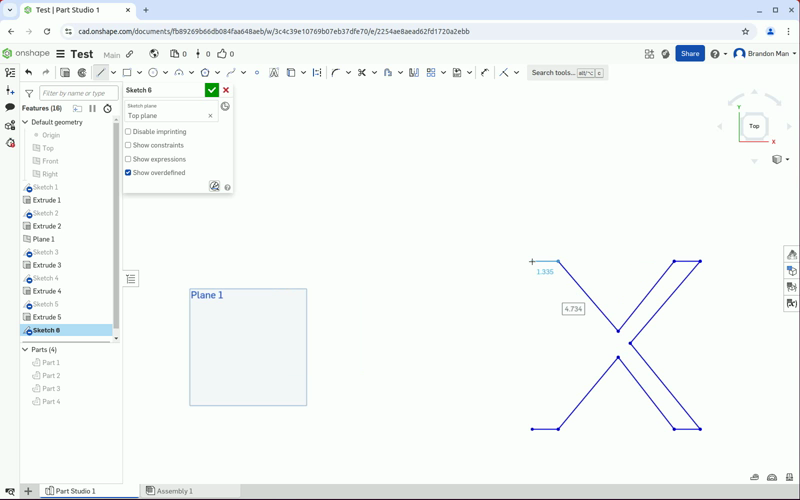
scroll(6)
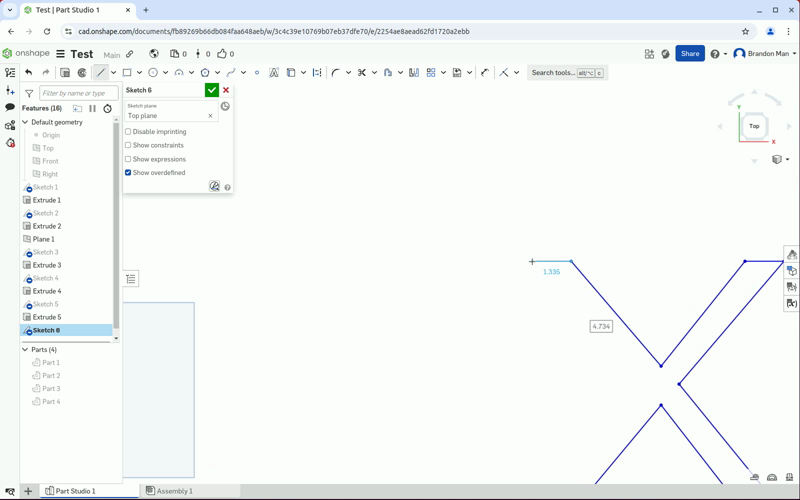
scroll(6)
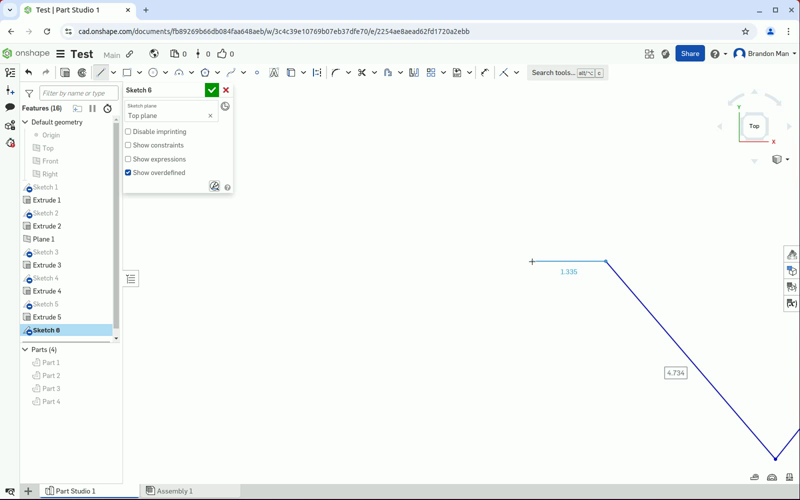
click(532, 261)
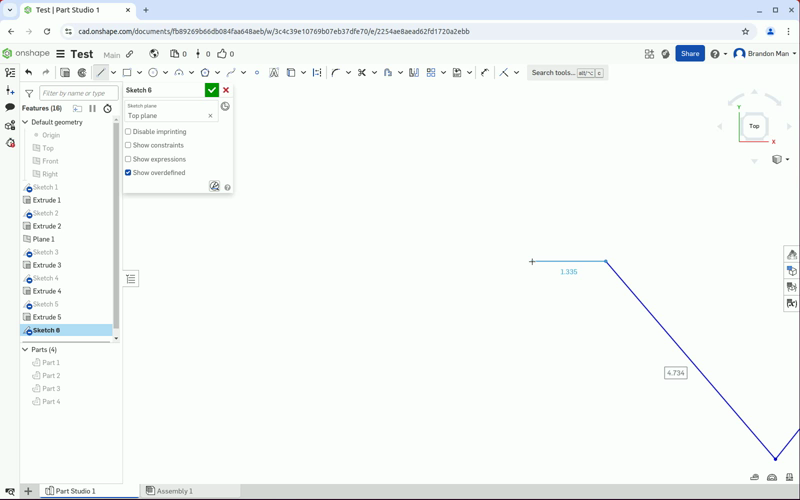
scroll(-6)
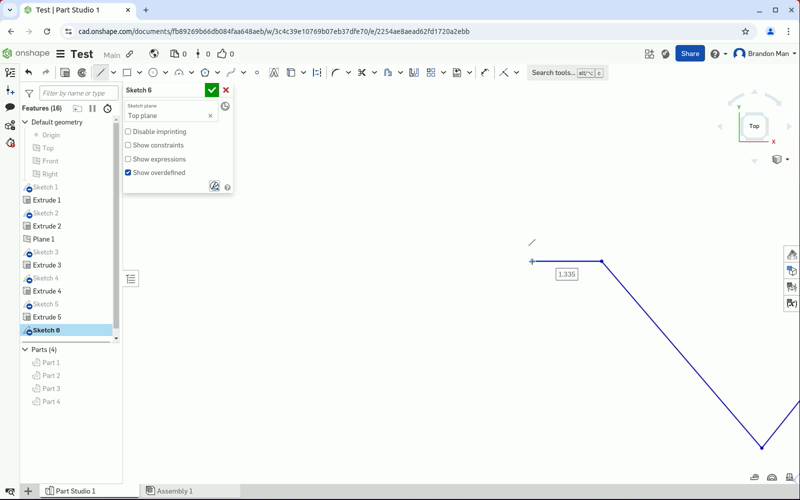
scroll(-6)
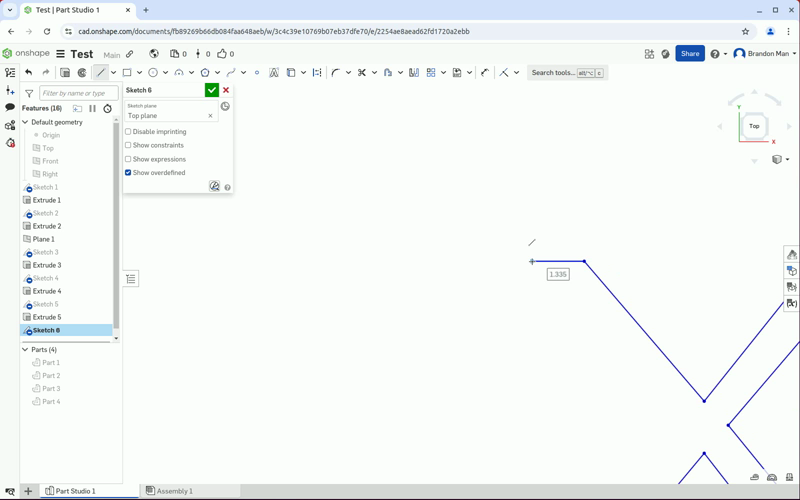
scroll(-6)
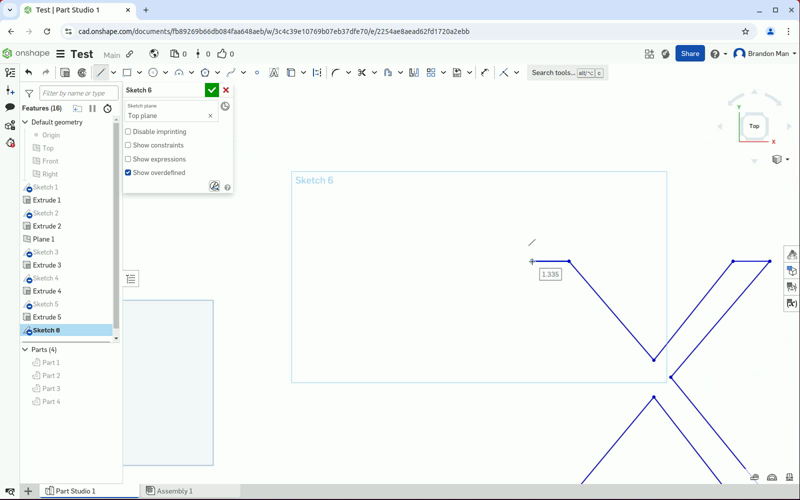
scroll(-6)
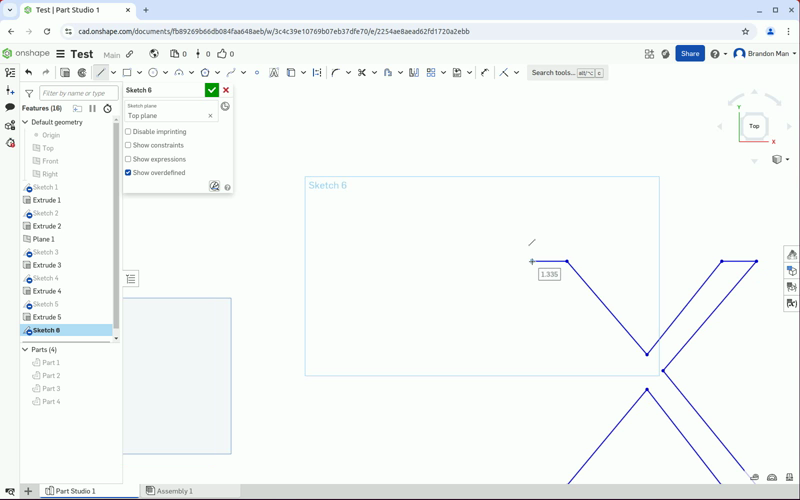
scroll(-6)
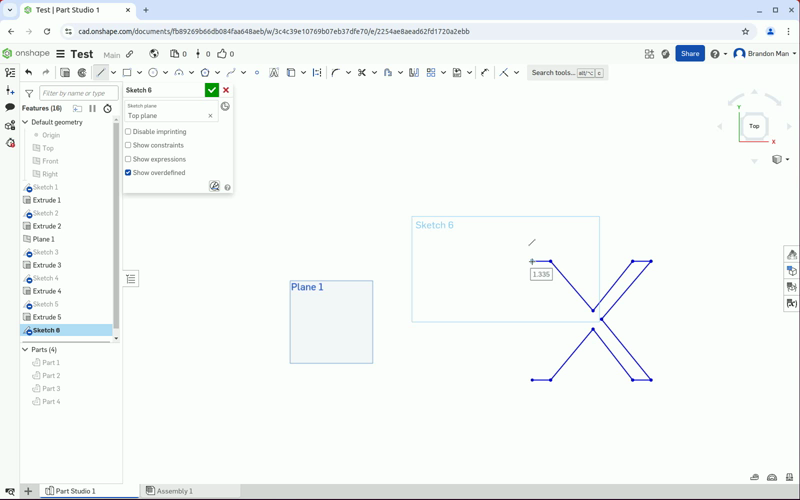
scroll(-6)
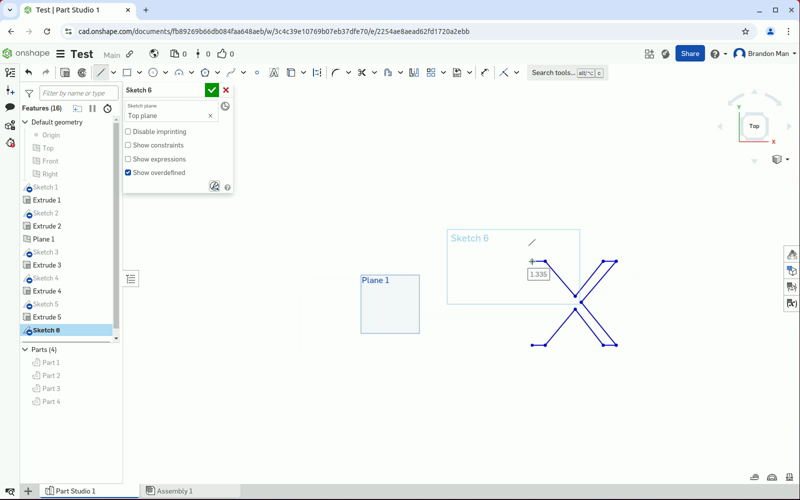
scroll(-6)
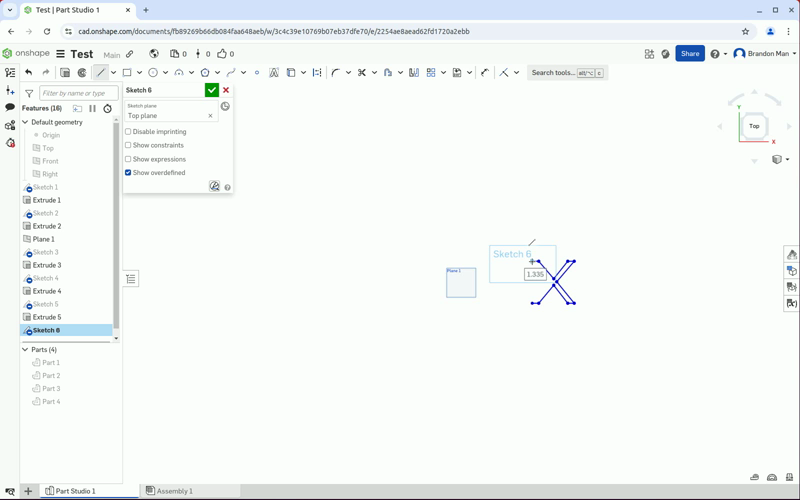
key_up(shift)
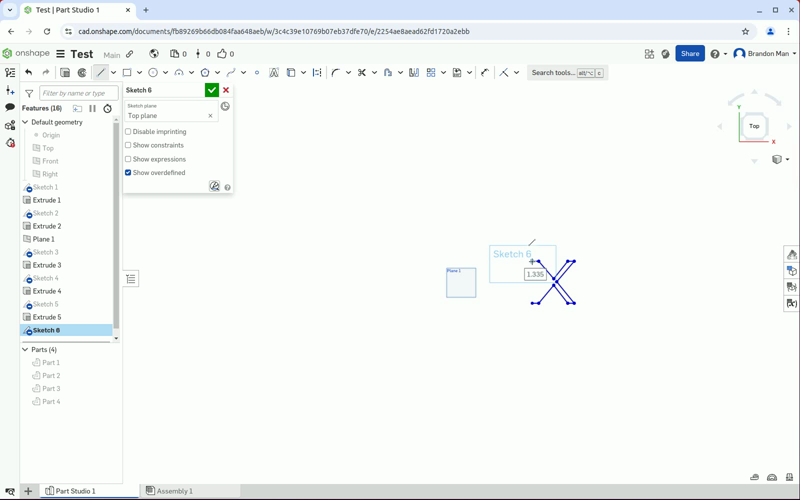
key_down(shift)
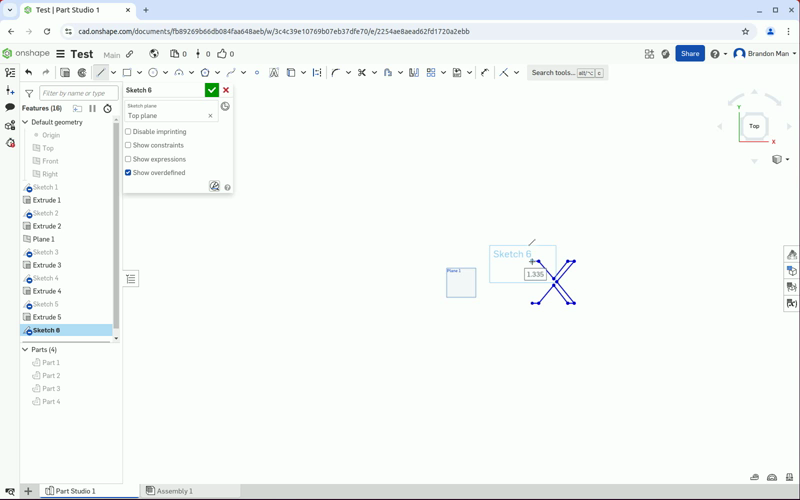
mouse_move(562, 261)
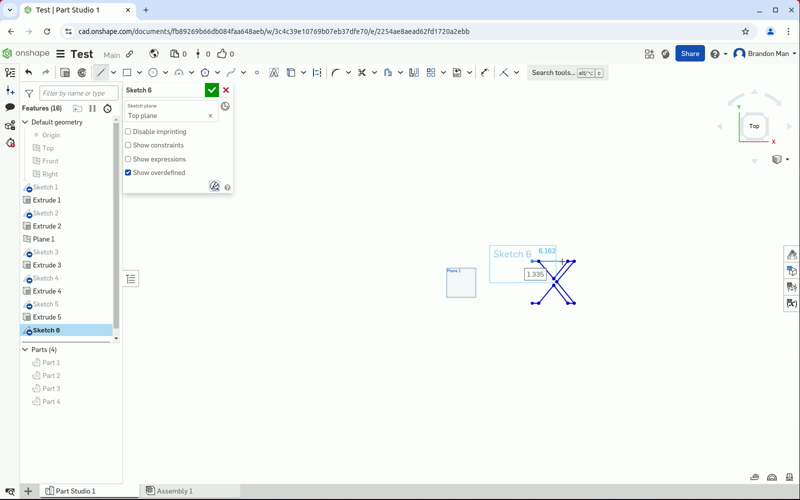
mouse_move(549, 281)
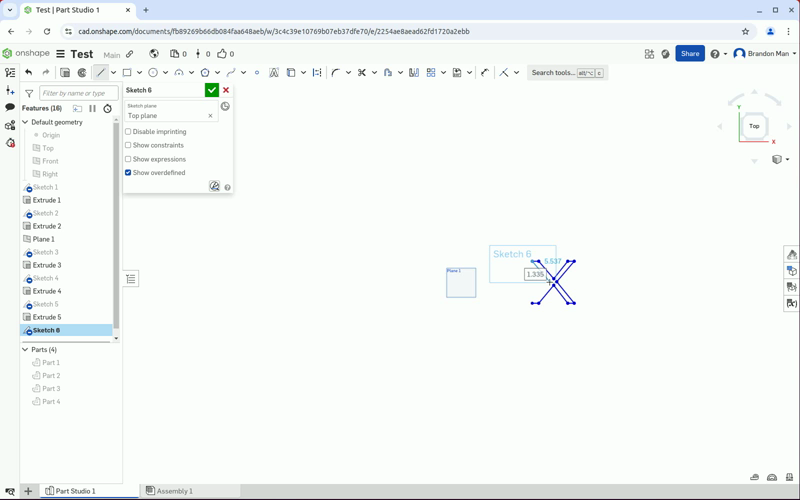
click(549, 281)
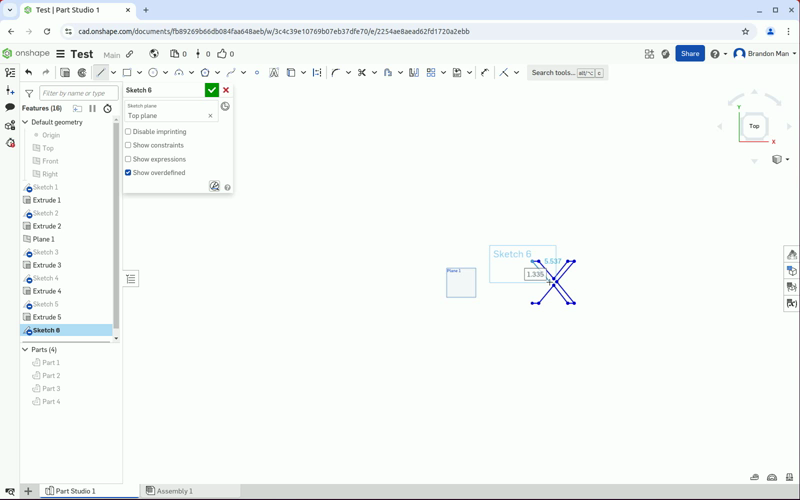
key_up(shift)
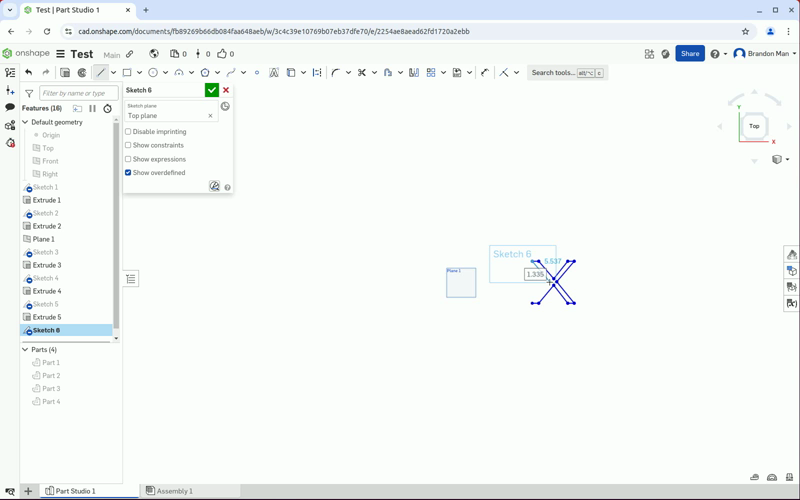
mouse_move(579, 281)
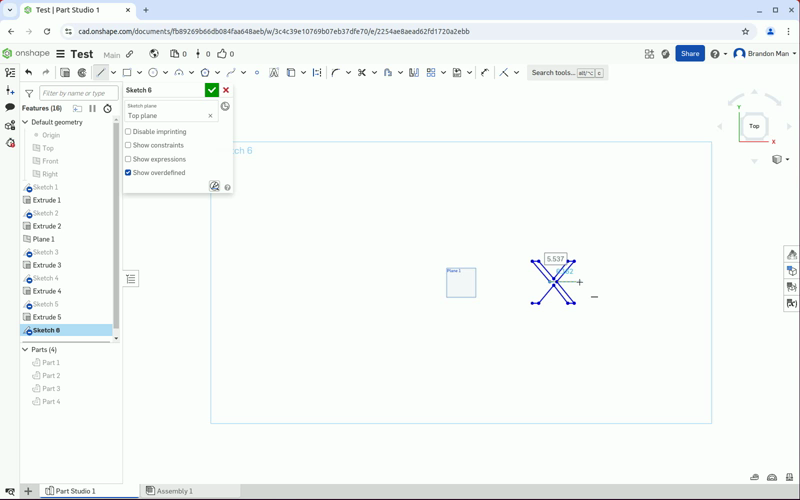
key_down(shift)
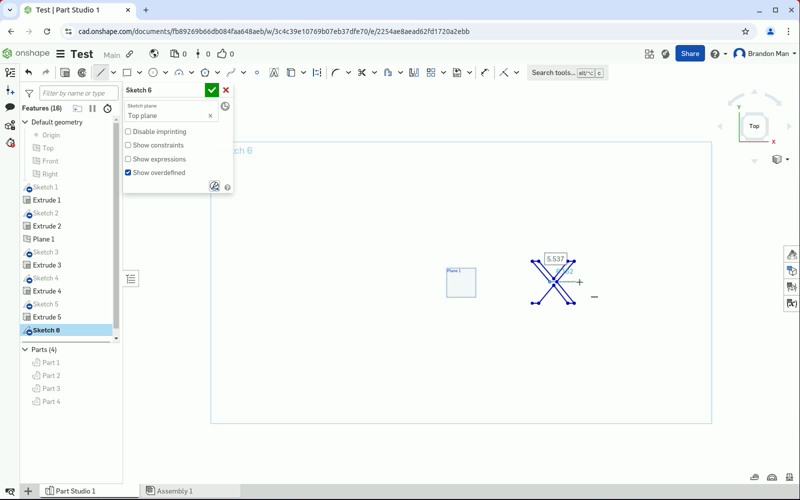
mouse_move(532, 303)
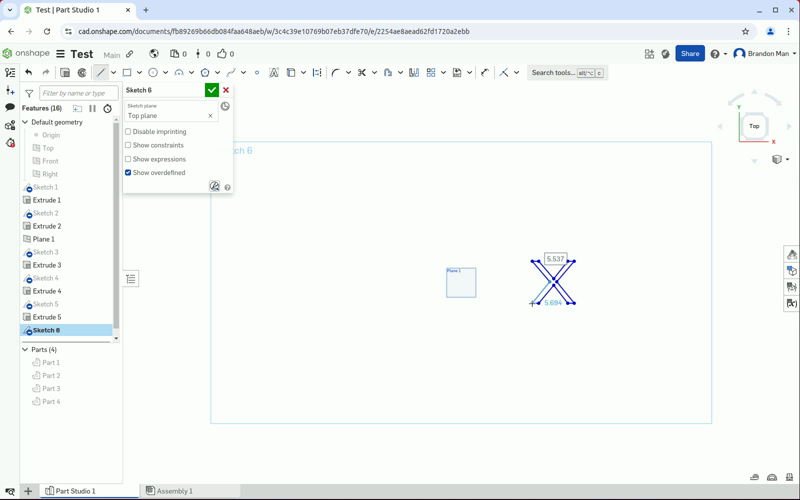
key_up(shift)
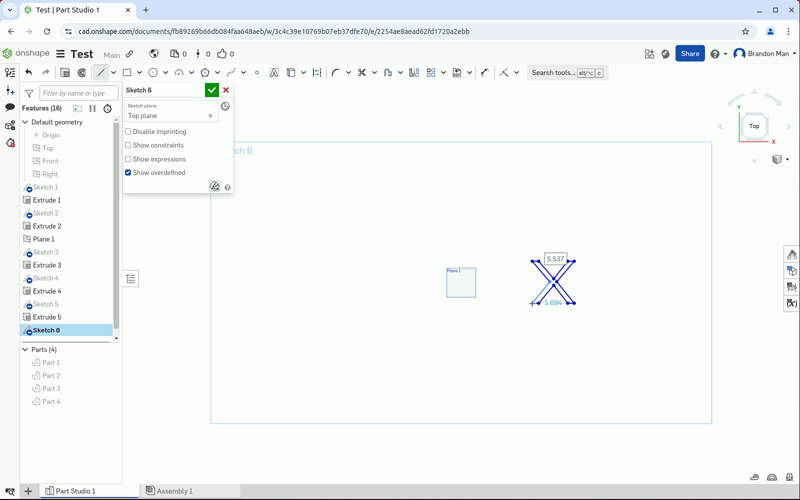
click(532, 303)
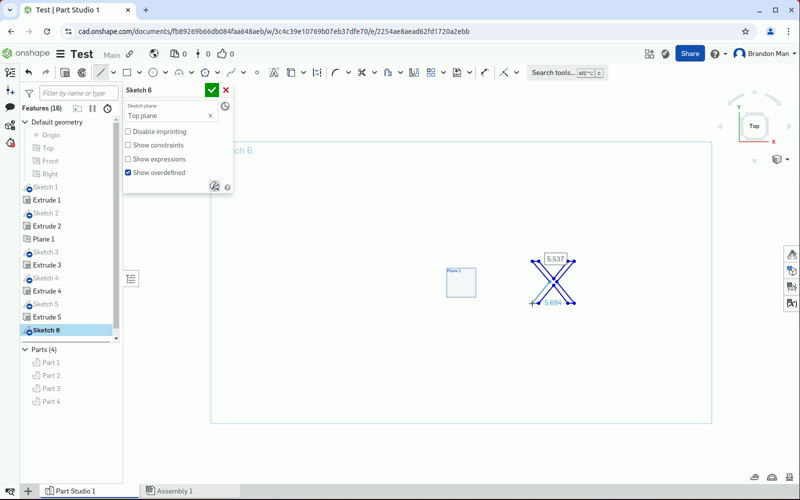
key(esc)
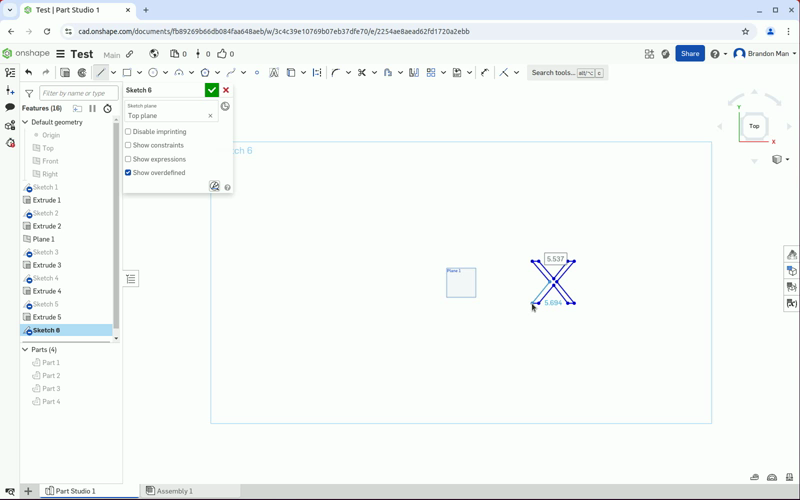
mouse_move(537, 302)
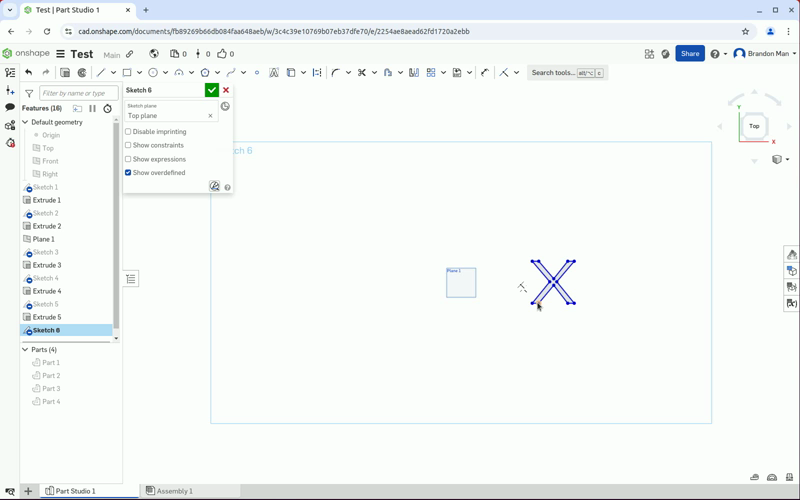
scroll(6)
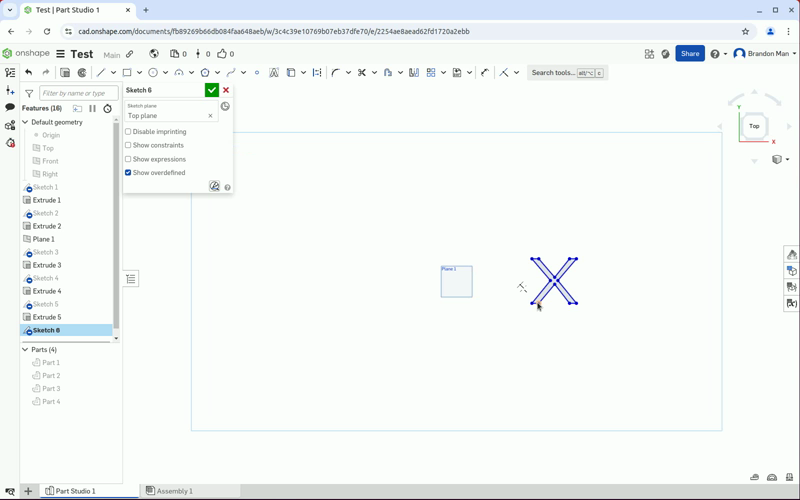
scroll(6)
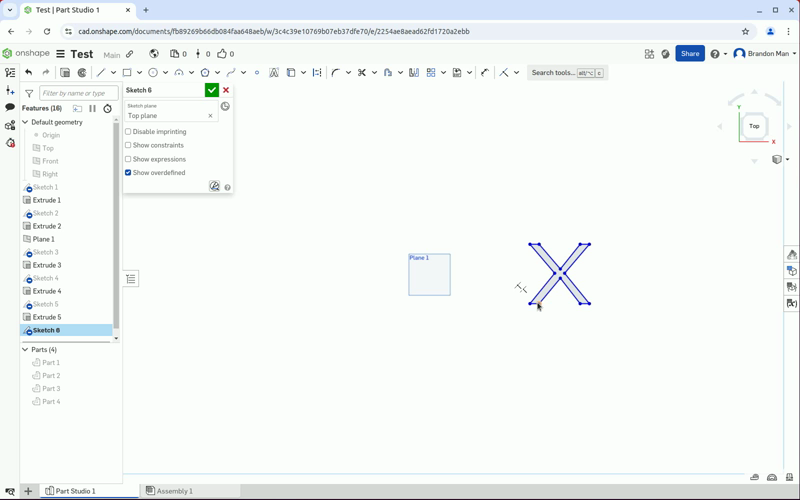
scroll(6)
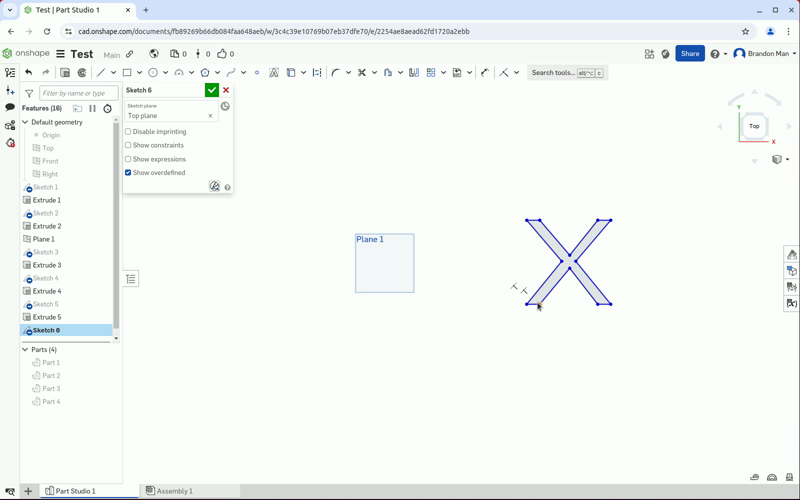
scroll(6)
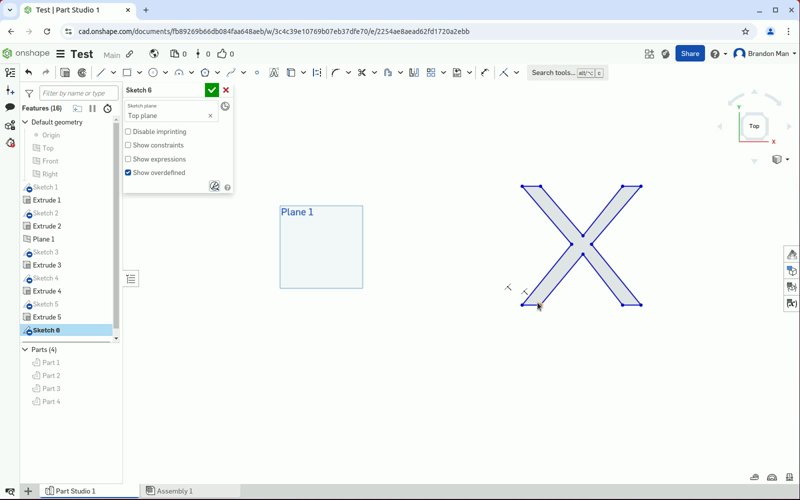
scroll(6)
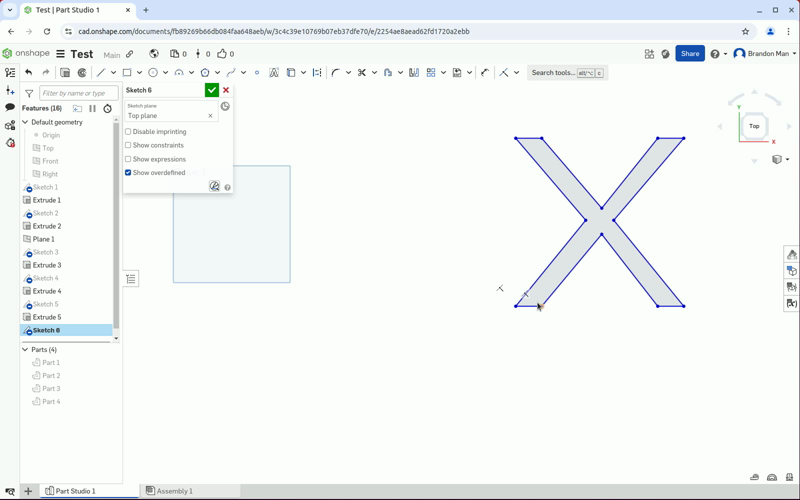
scroll(6)
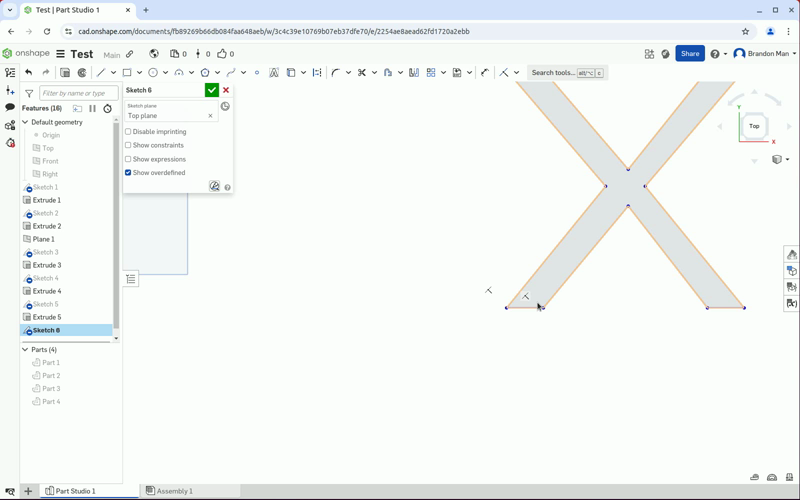
scroll(6)
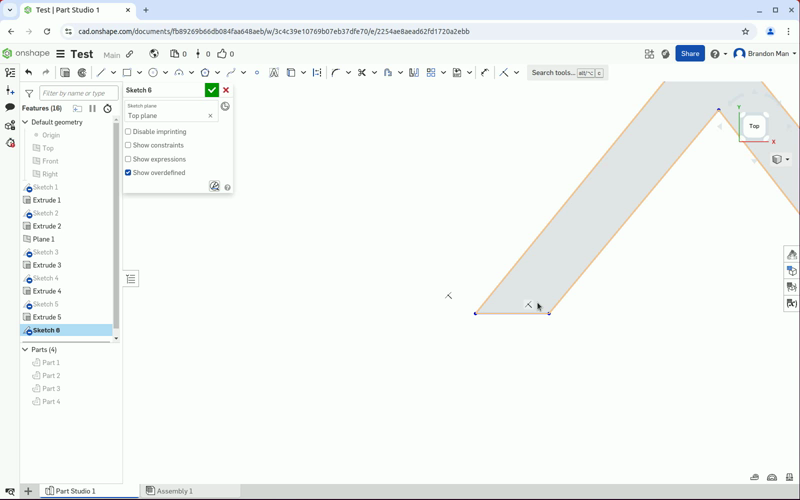
click(537, 302)
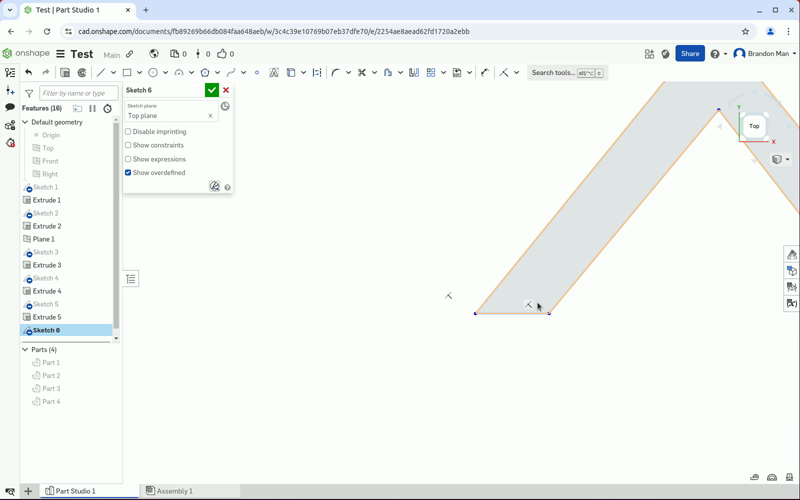
scroll(-6)
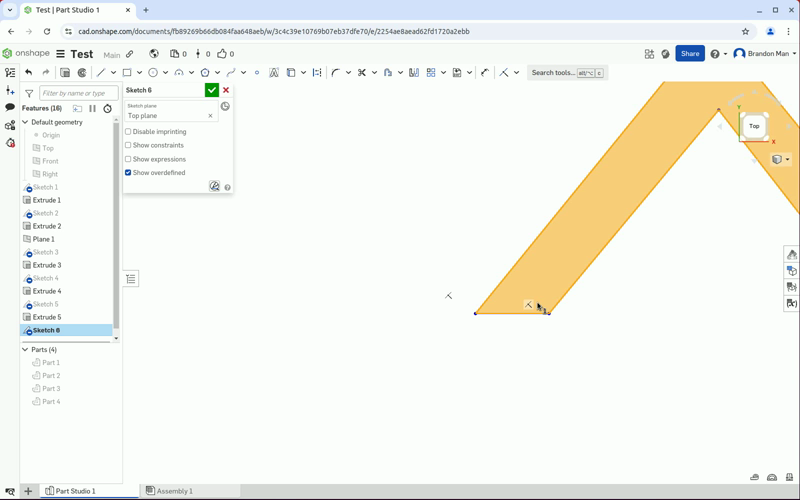
scroll(-6)
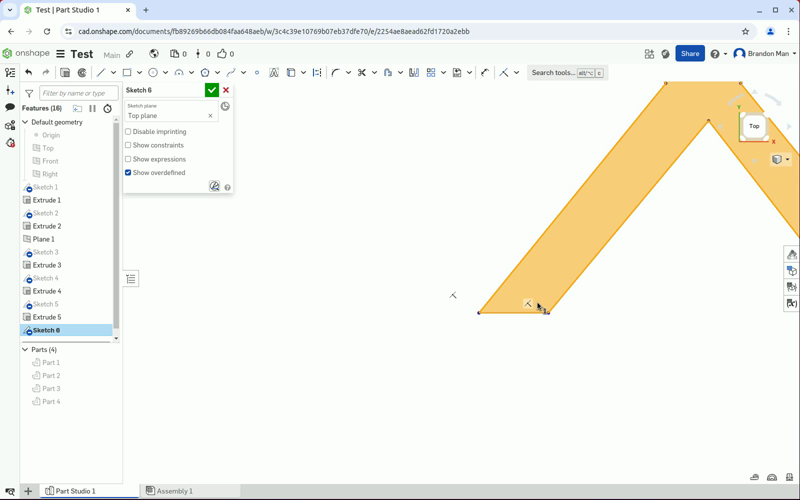
scroll(-6)
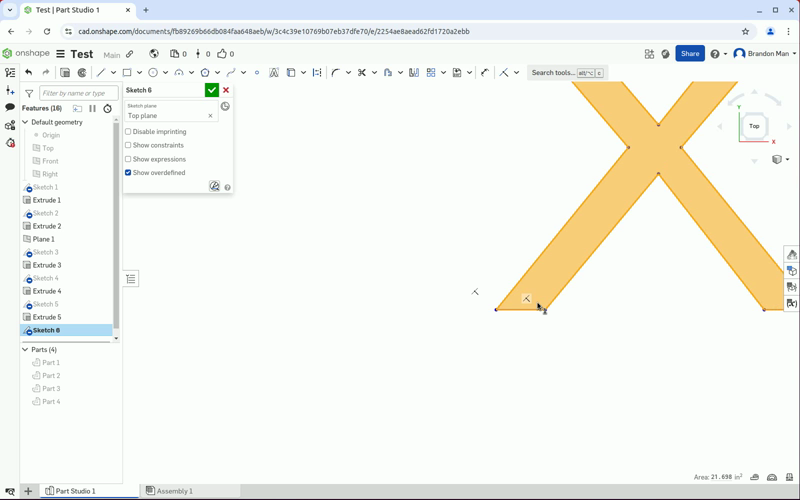
scroll(-6)
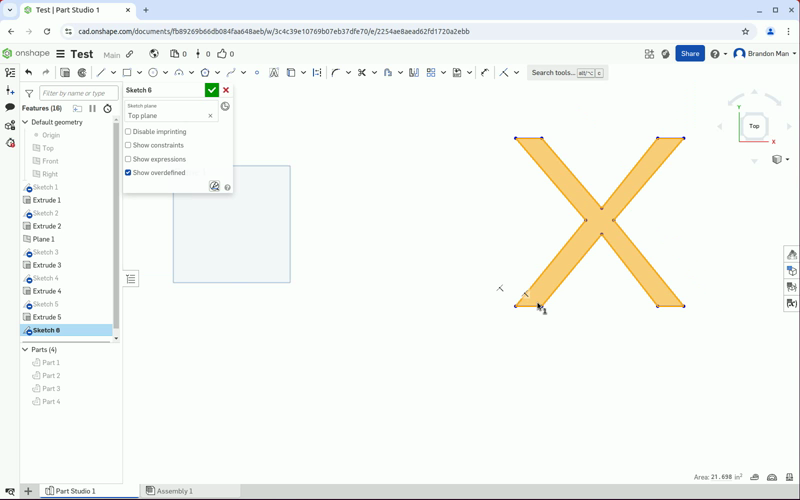
scroll(-6)
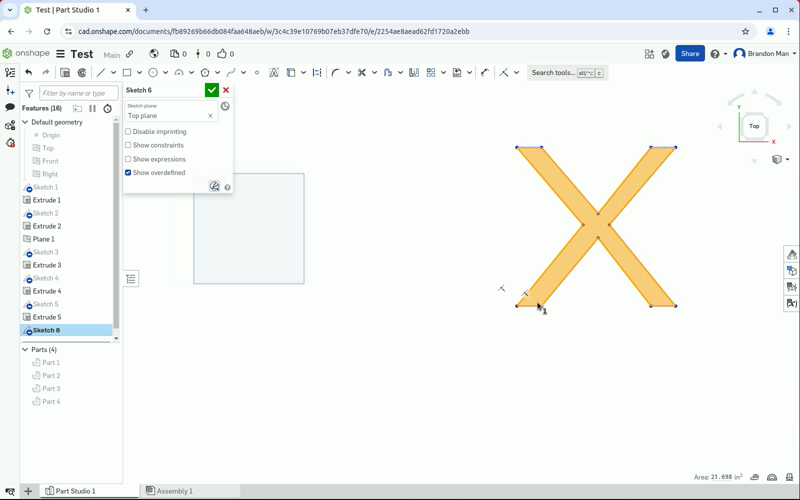
scroll(-6)
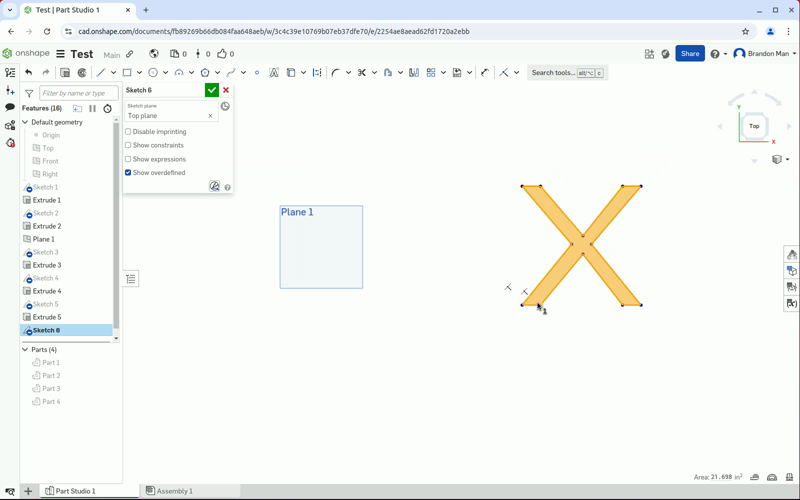
scroll(-6)
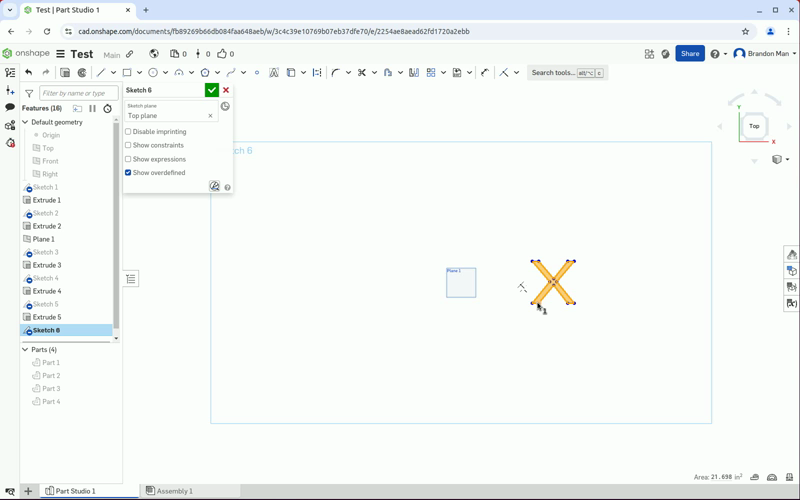
mouse_move(73, 352)
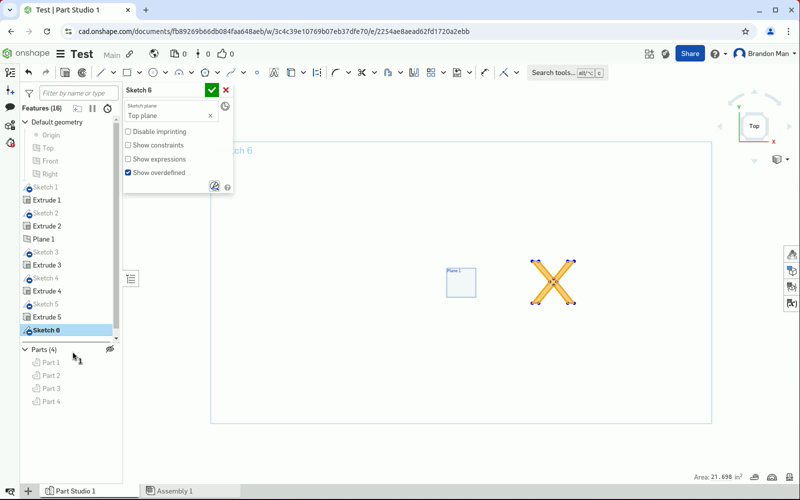
key(shift+y)
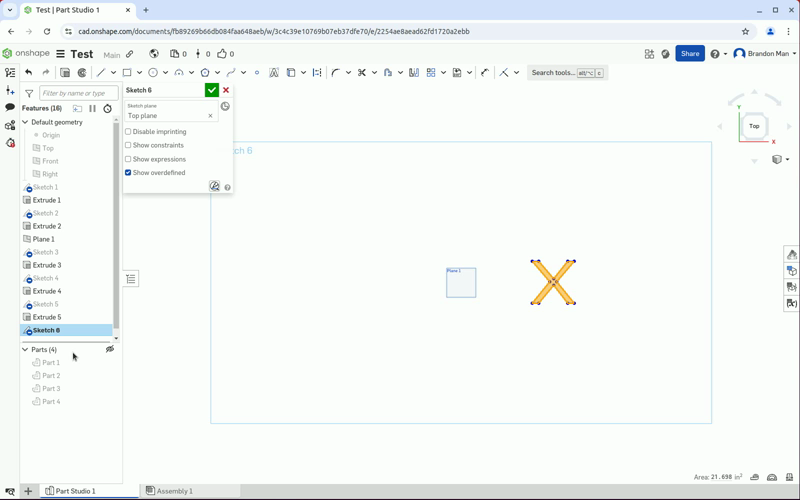
key(shift+e)
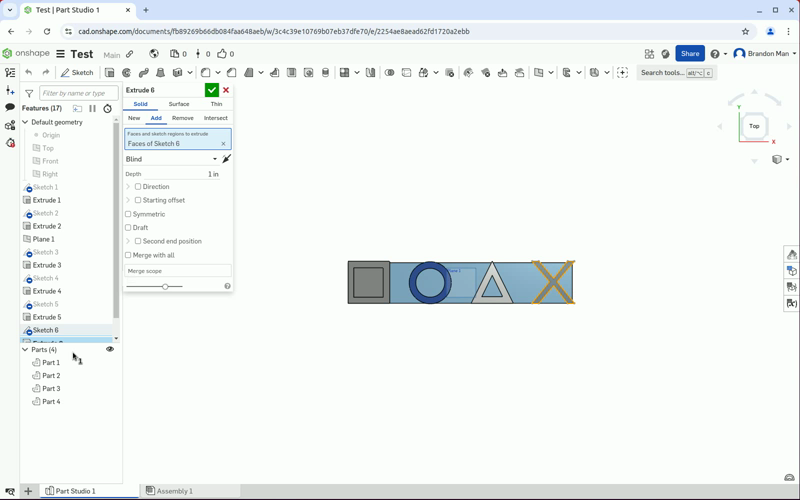
mouse_move(143, 106)
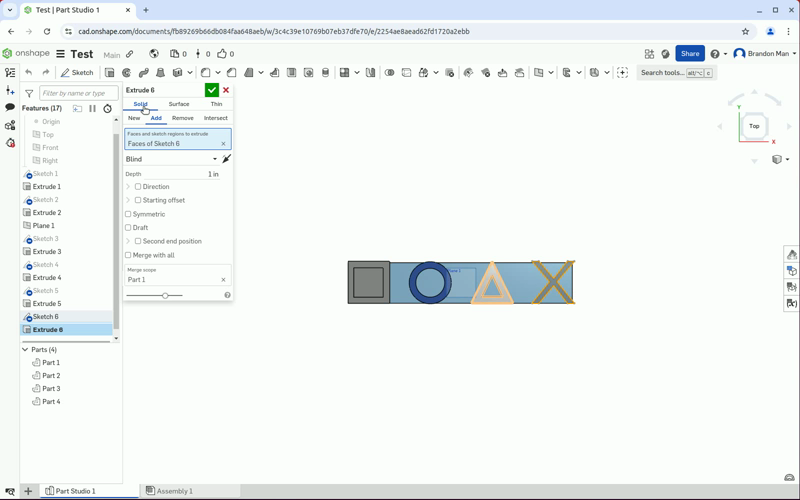
click(143, 106)
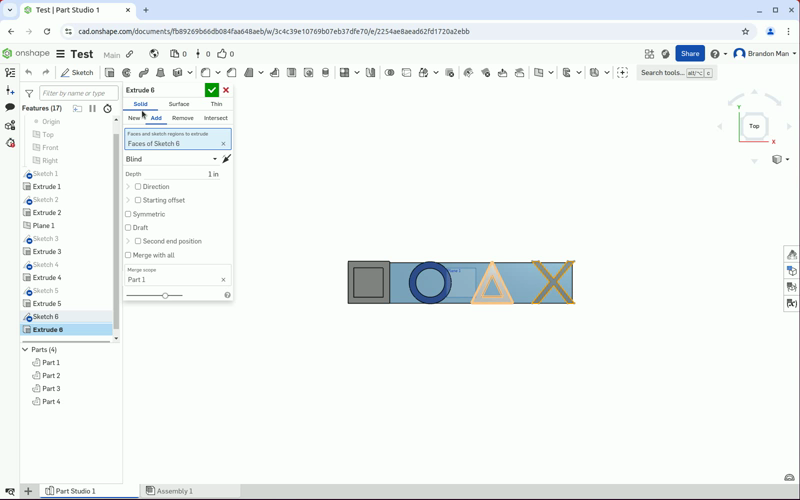
mouse_move(137, 120)
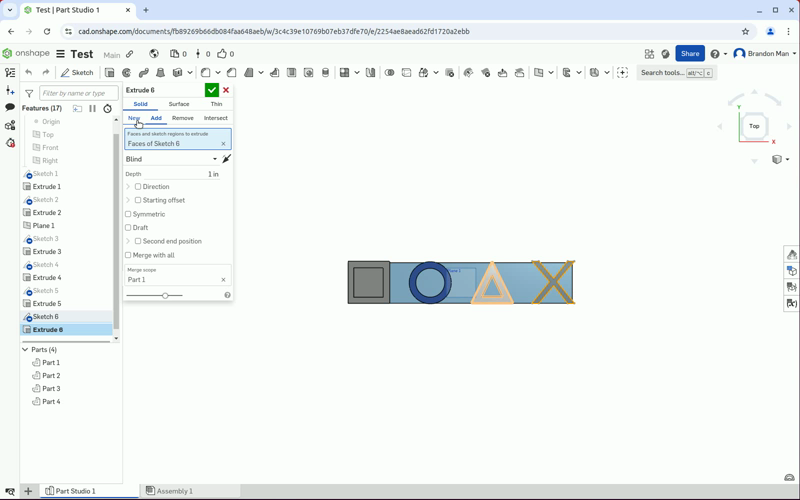
click(137, 120)
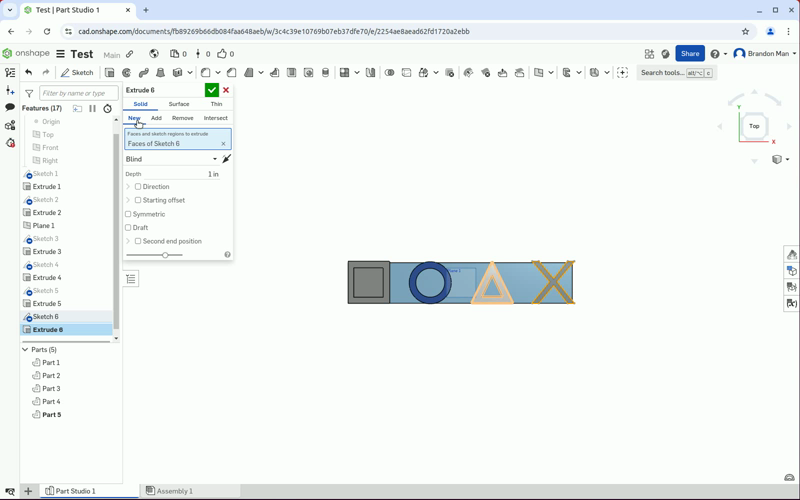
key(tab, 4)
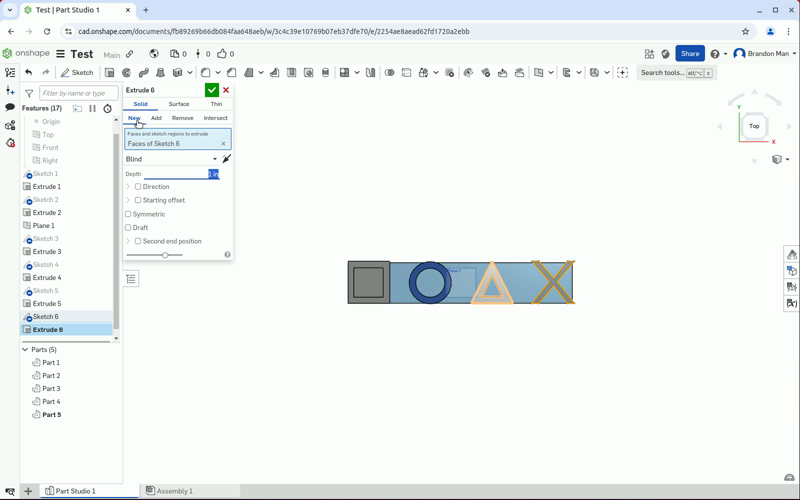
text(20.942)
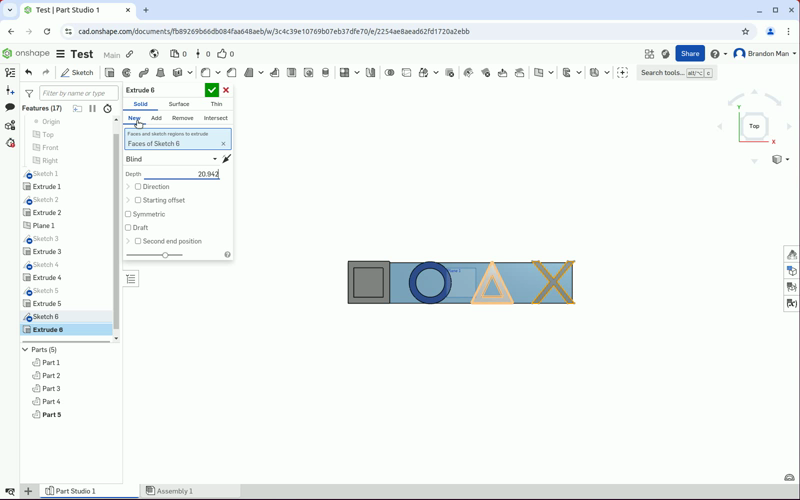
key(enter)
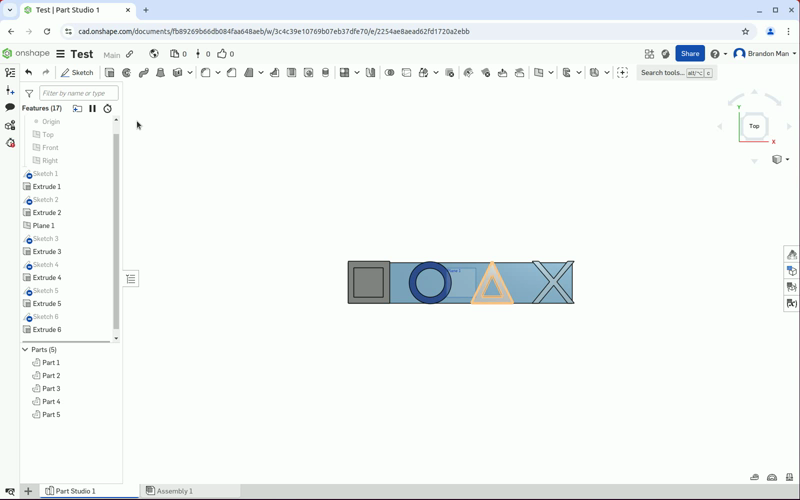
key(shift+h)
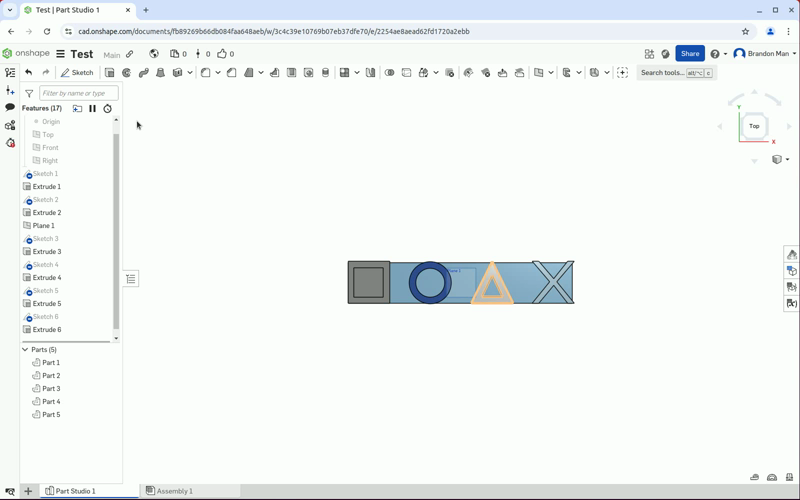
key(shift+h)
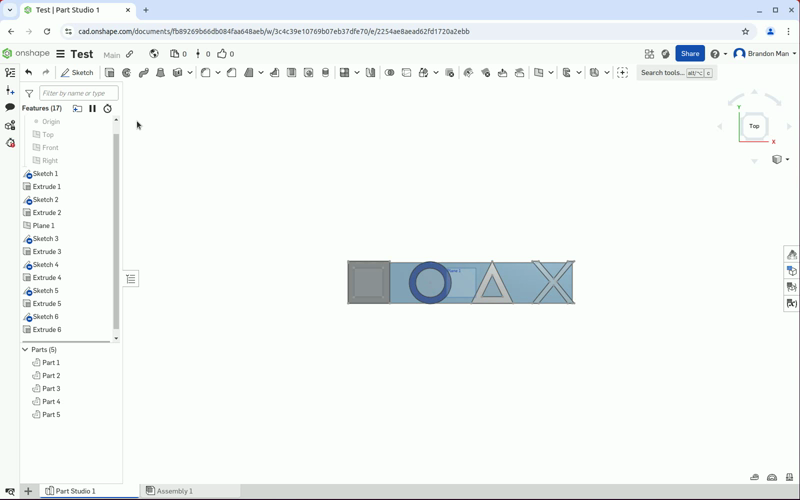
key(shift+7)
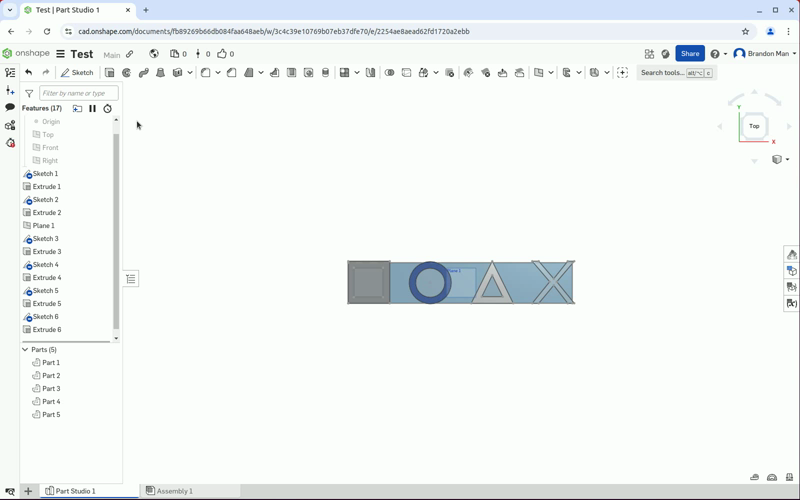
key(up, 3)
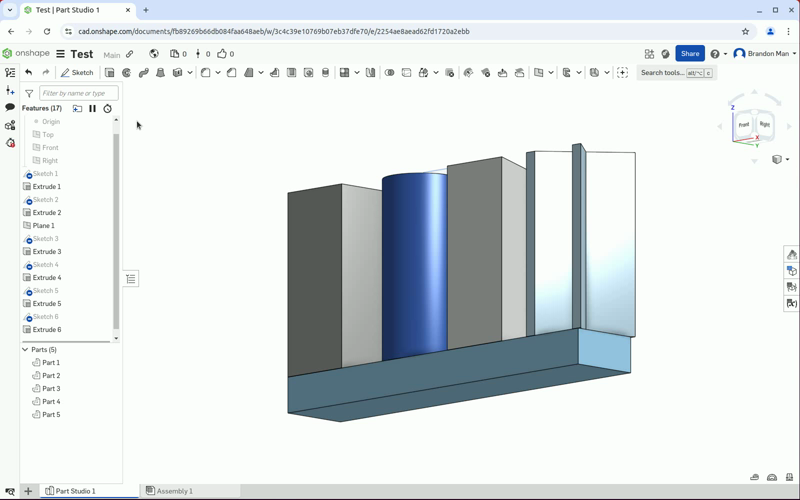
key(left, 3)
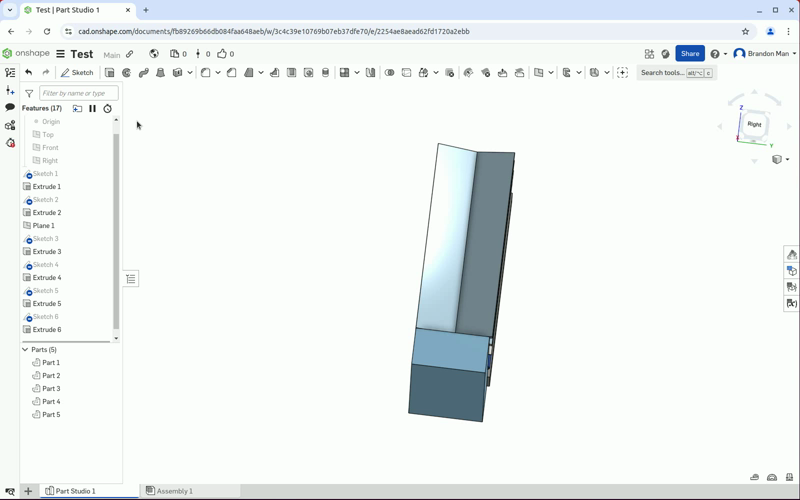
key(right, 3)
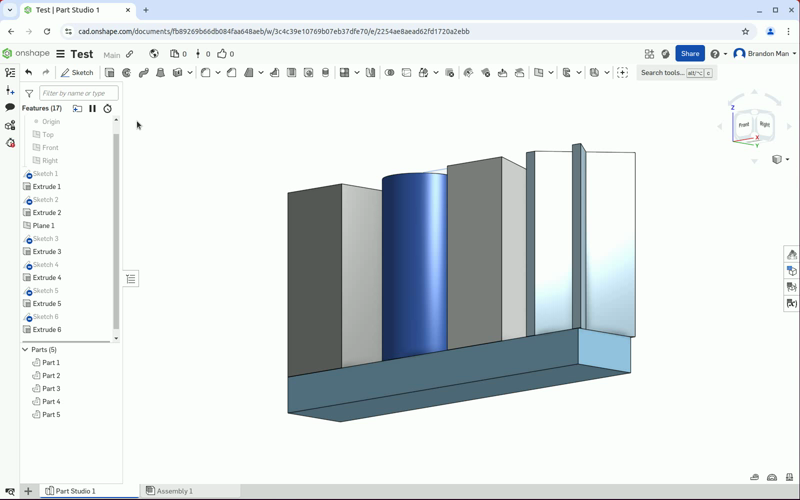
key(down, 3)
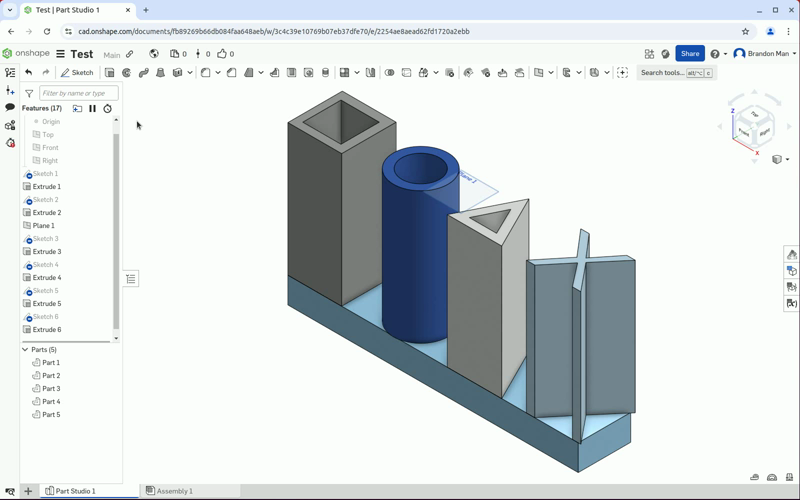
mouse_move(69, 176)
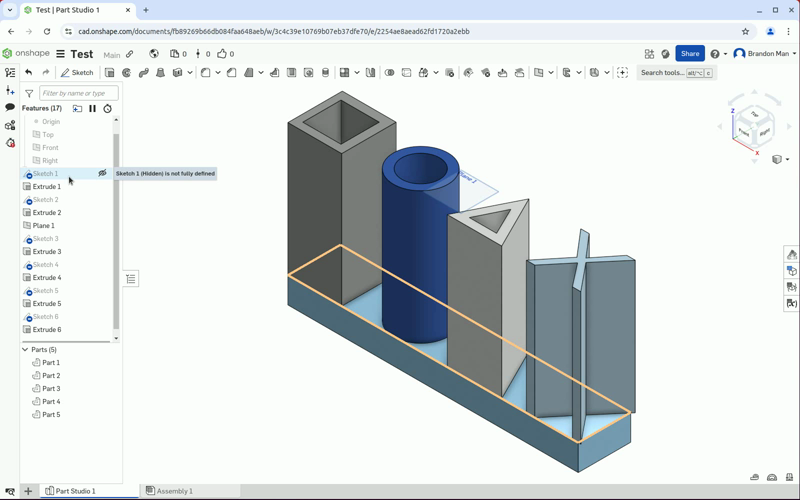
click(69, 176)